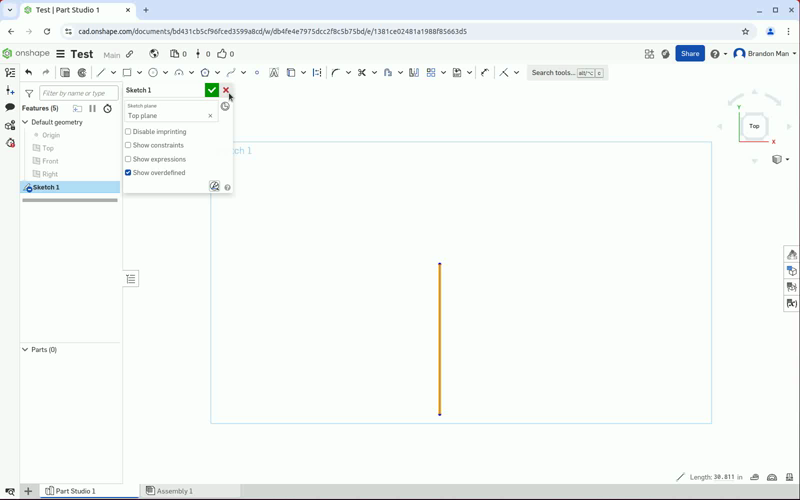
key(shift+h)
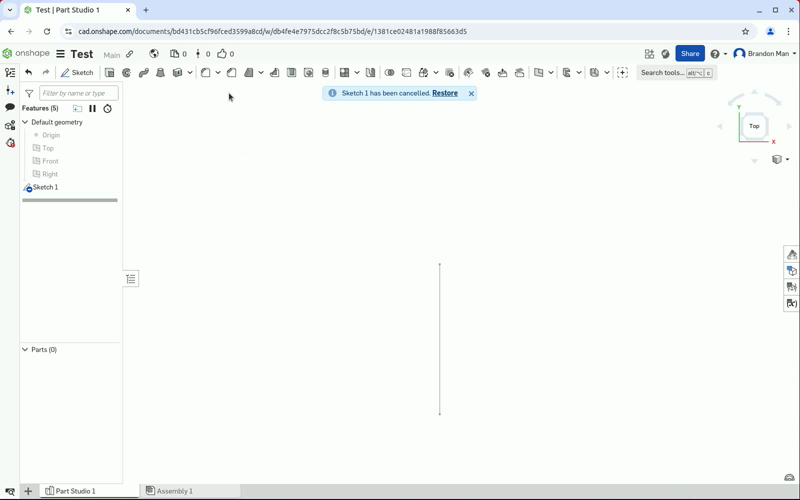
key(shift+s)
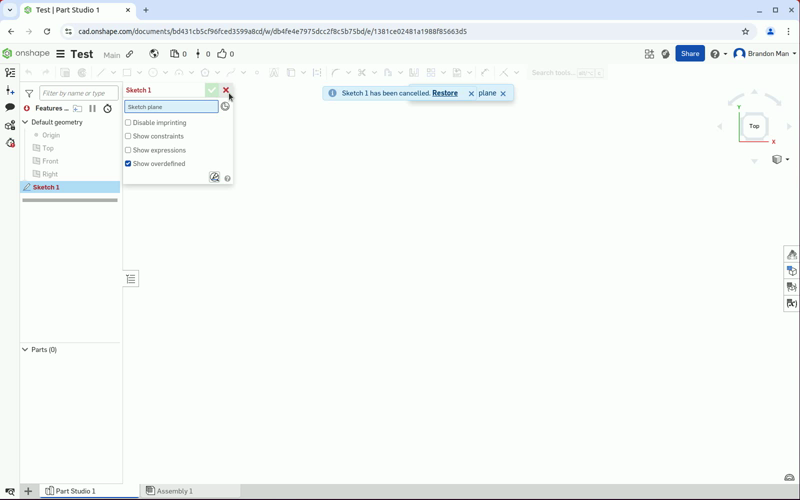
mouse_move(73, 150)
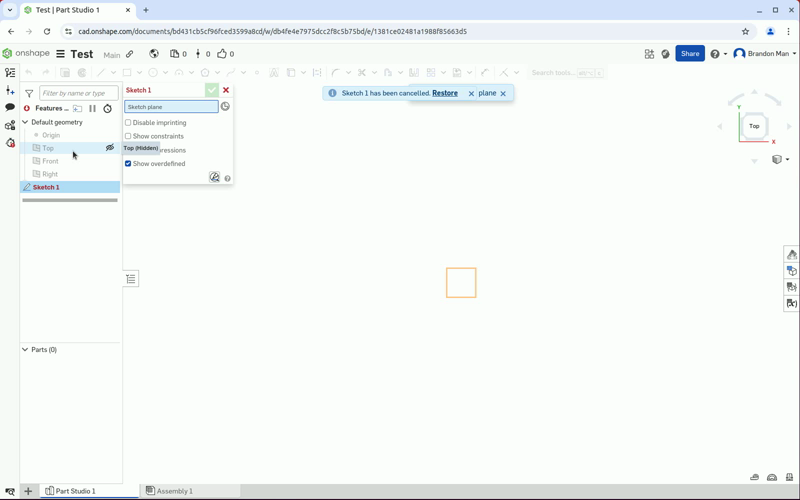
click(73, 150)
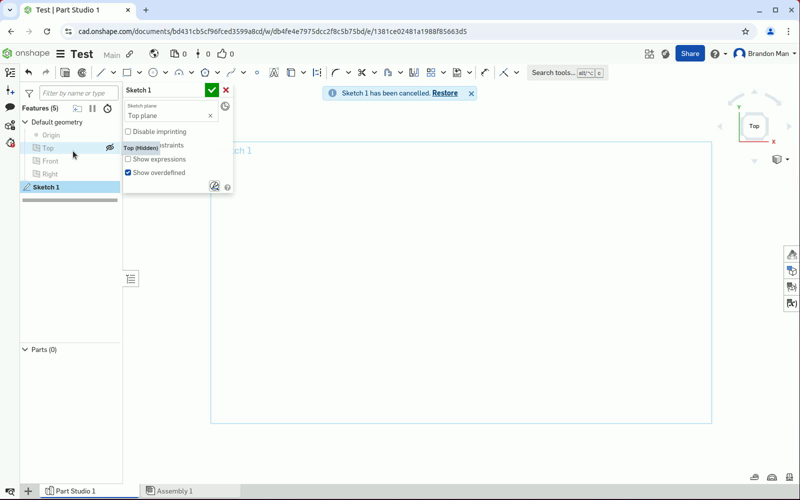
mouse_move(73, 352)
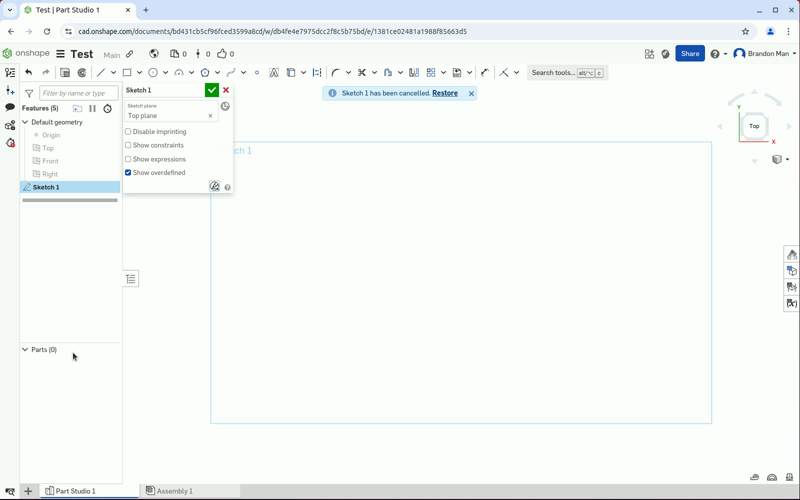
key(y)
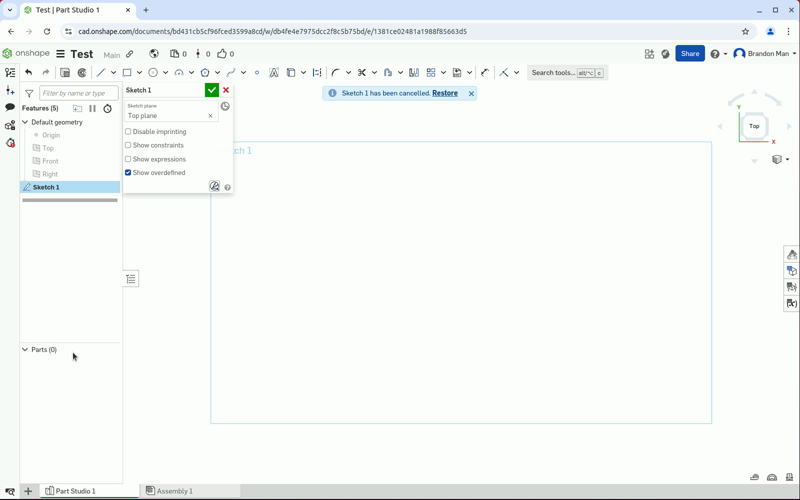
key(l)
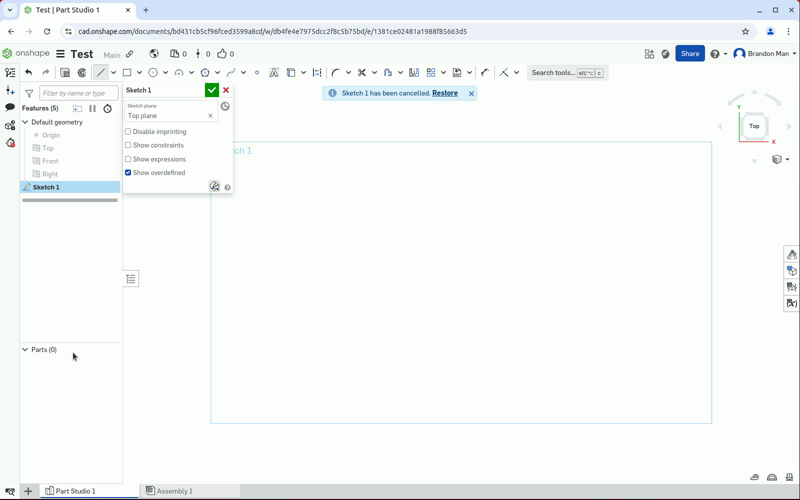
key_down(shift)
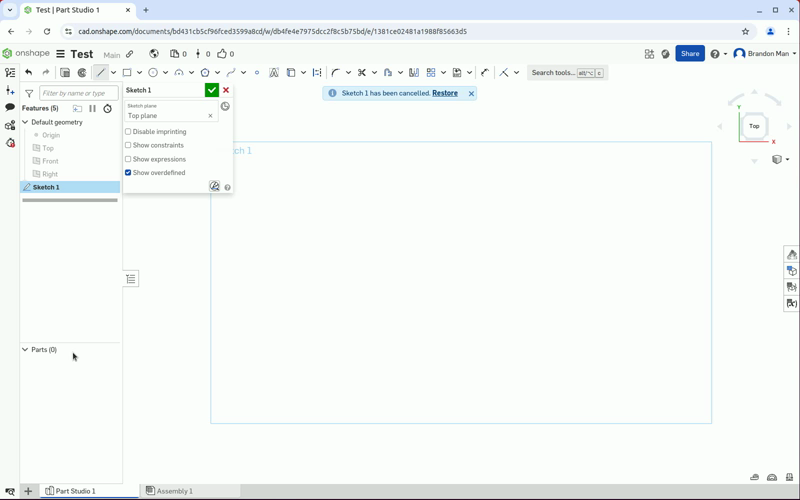
mouse_move(351, 335)
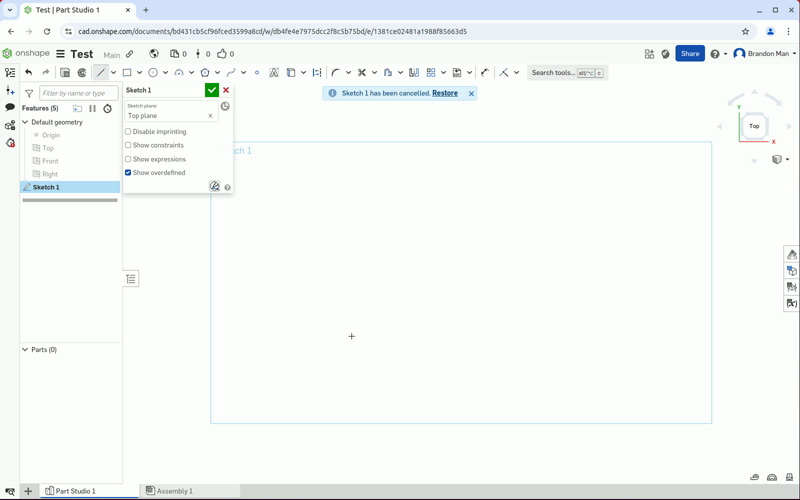
click(351, 335)
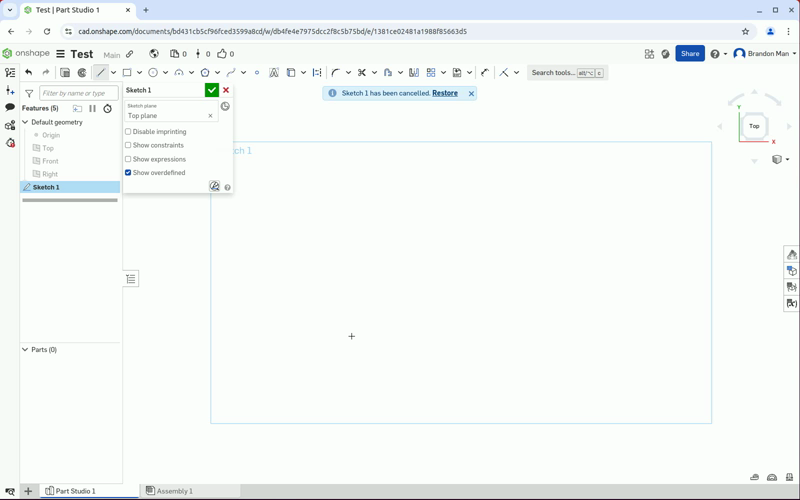
key_up(shift)
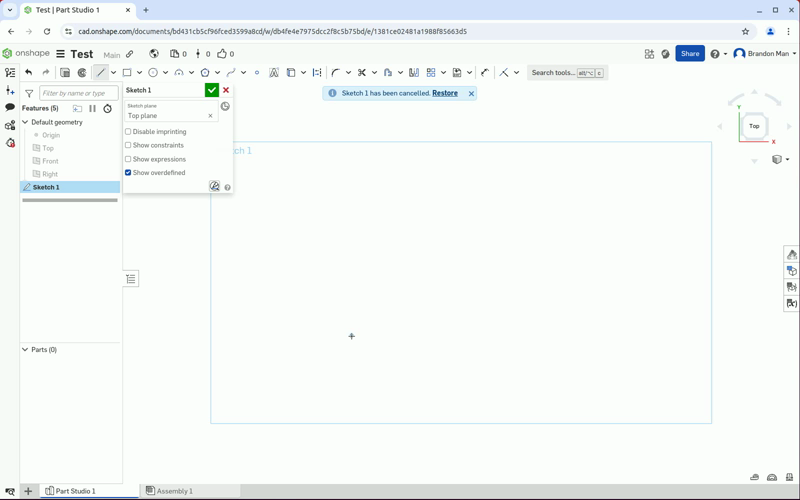
key_down(shift)
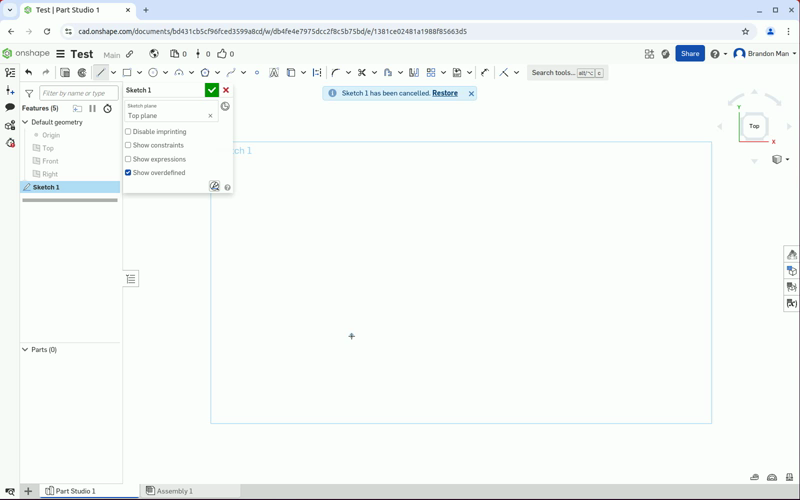
mouse_move(569, 335)
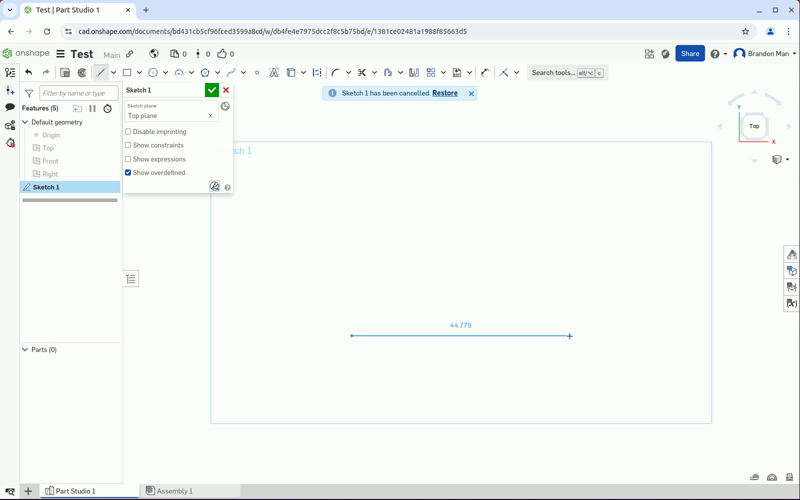
click(569, 335)
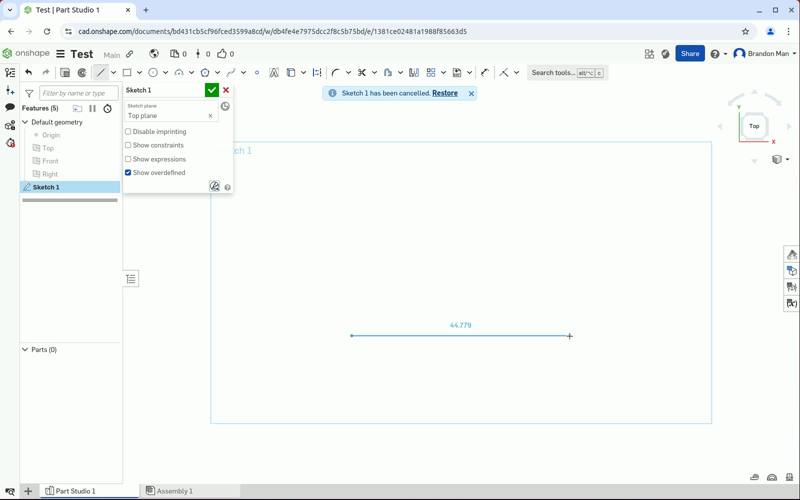
key_up(shift)
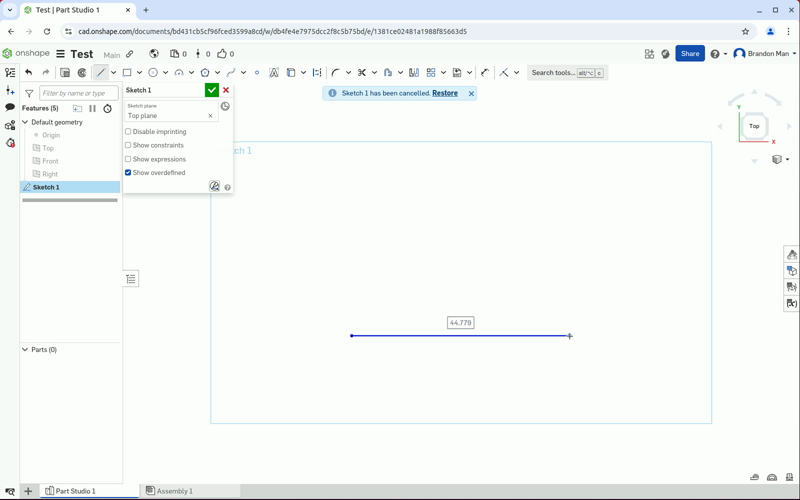
key_down(shift)
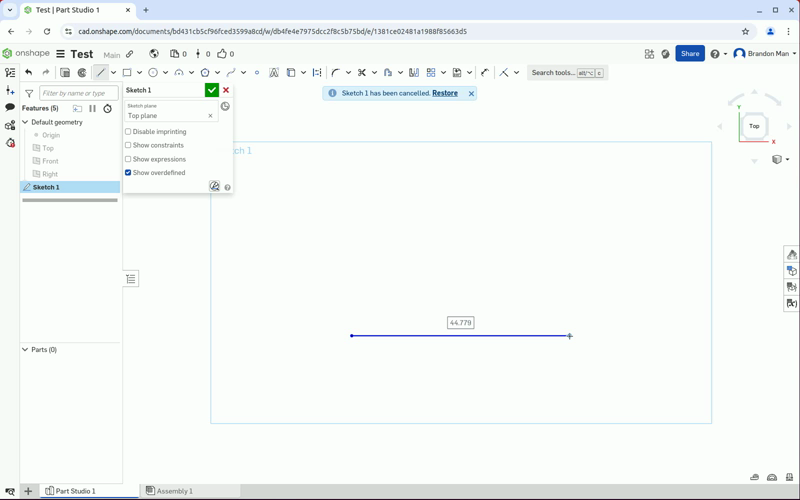
mouse_move(569, 230)
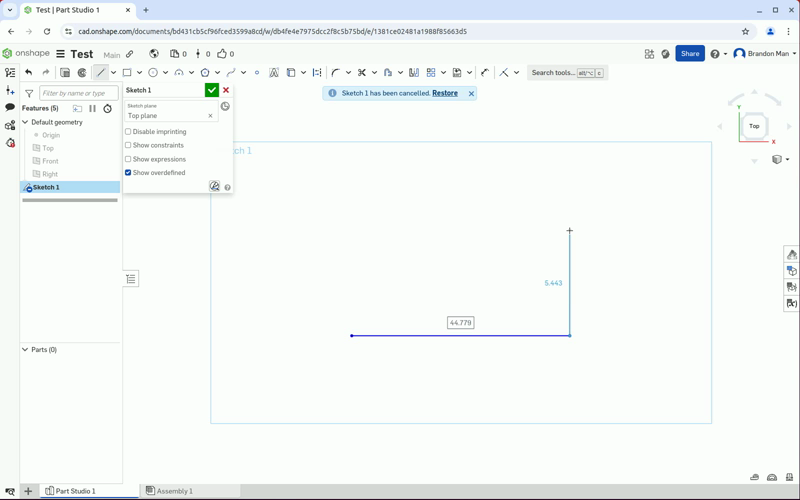
click(569, 230)
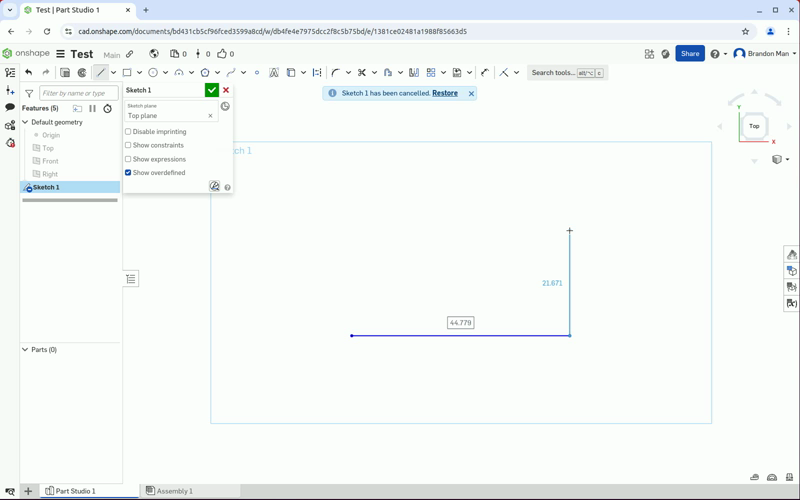
key_up(shift)
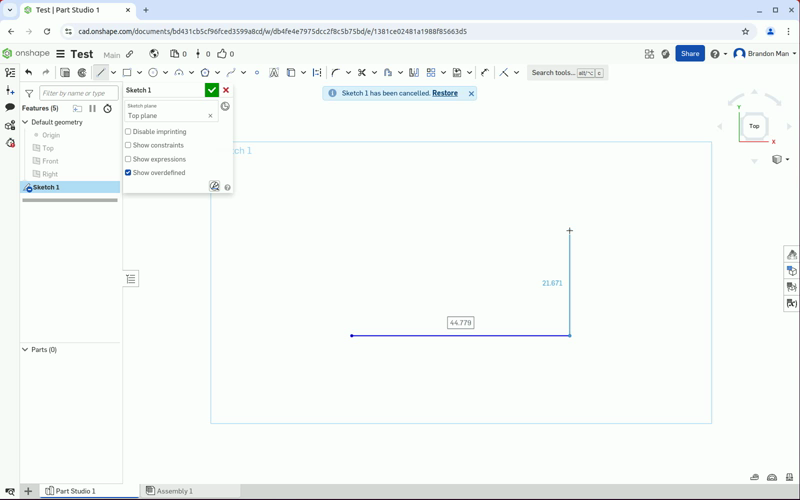
key_down(shift)
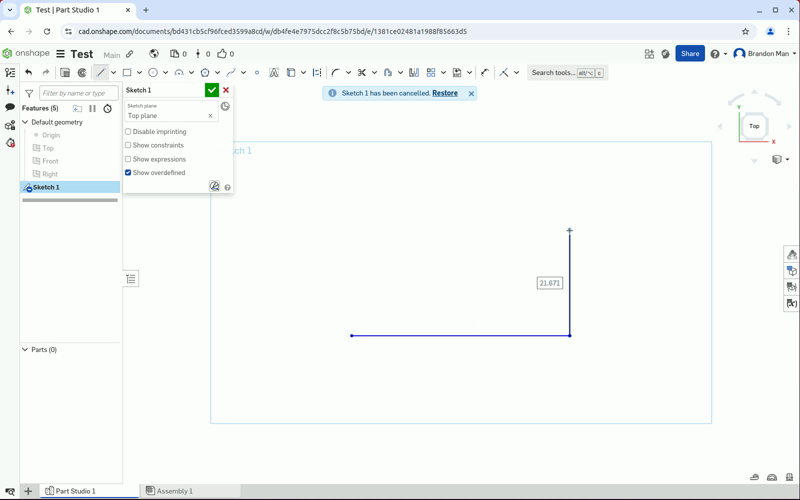
mouse_move(351, 230)
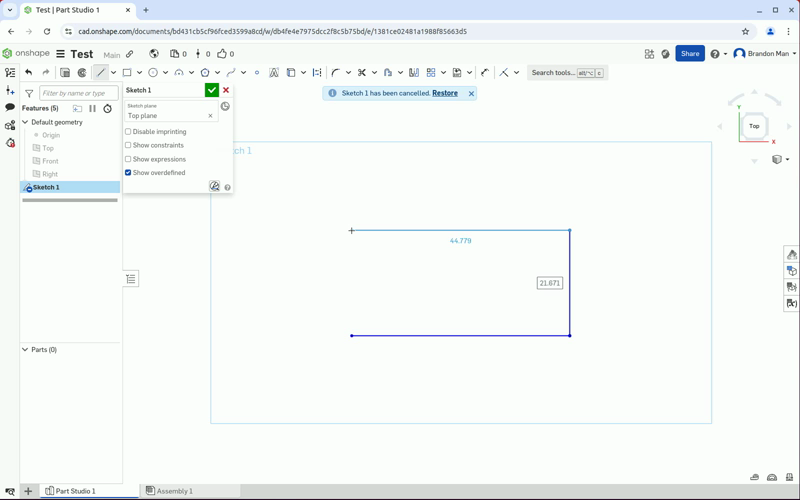
click(351, 230)
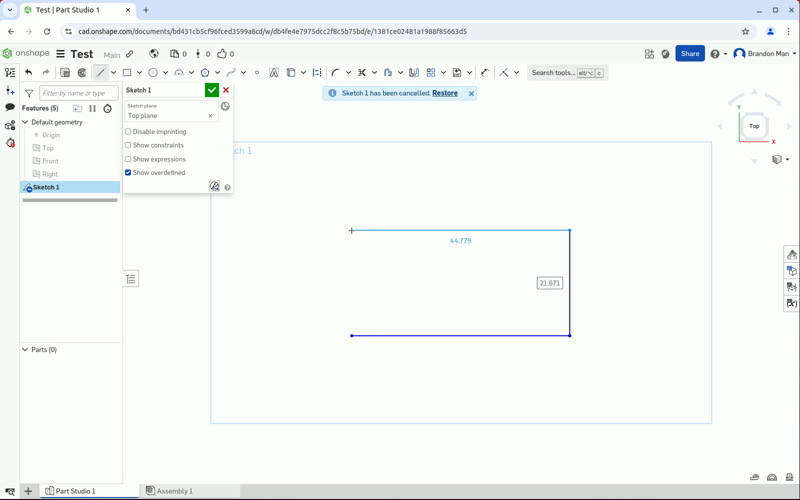
key_up(shift)
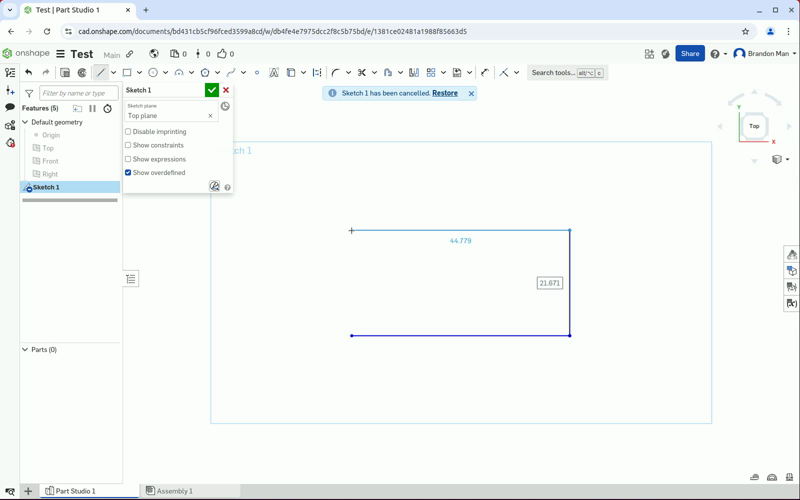
key_down(shift)
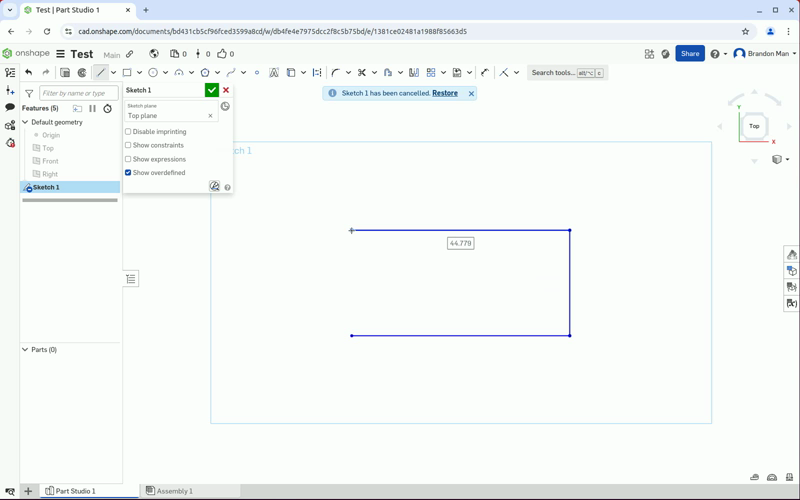
mouse_move(351, 335)
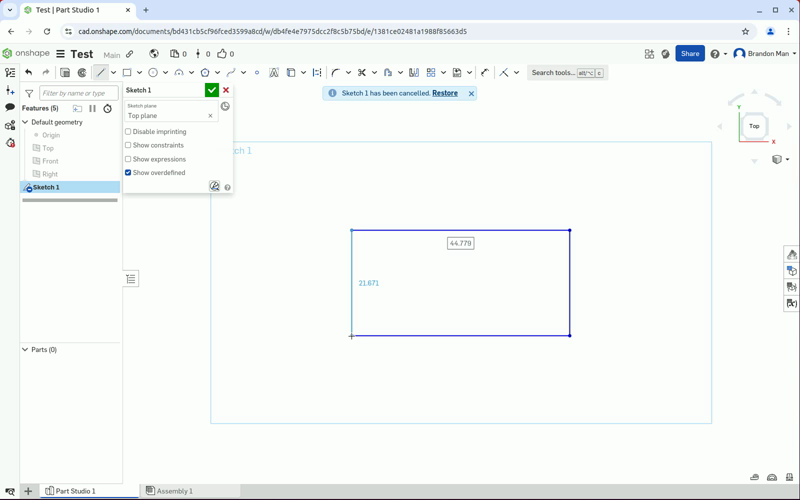
key_up(shift)
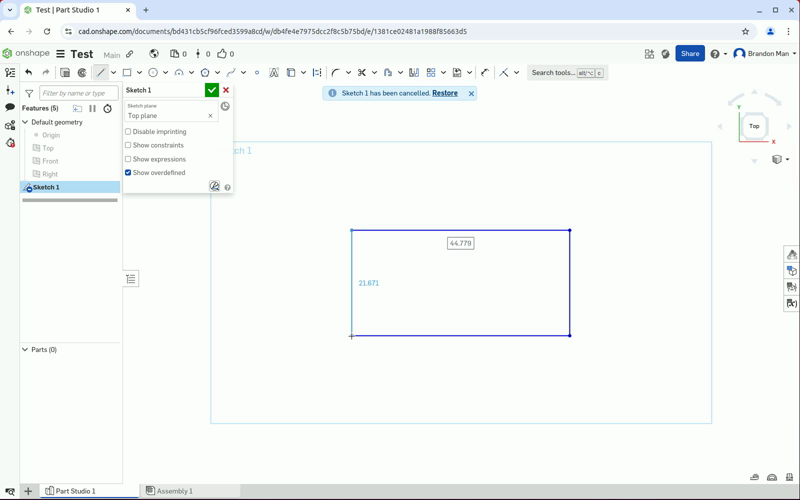
click(351, 335)
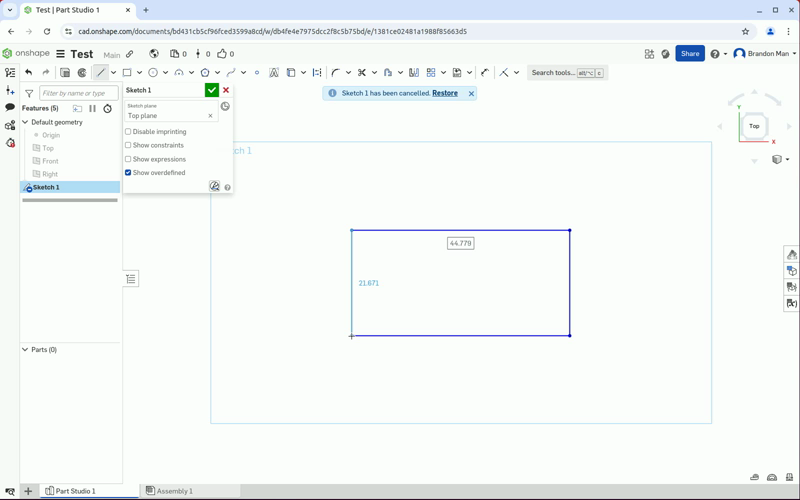
key(esc)
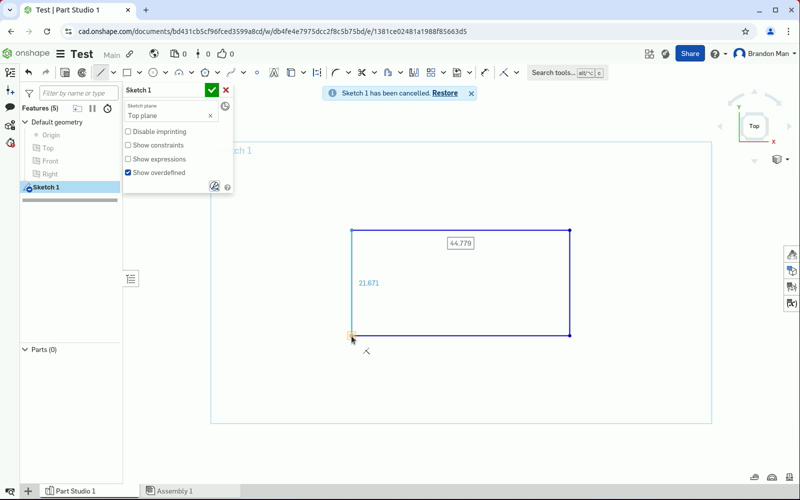
mouse_move(390, 305)
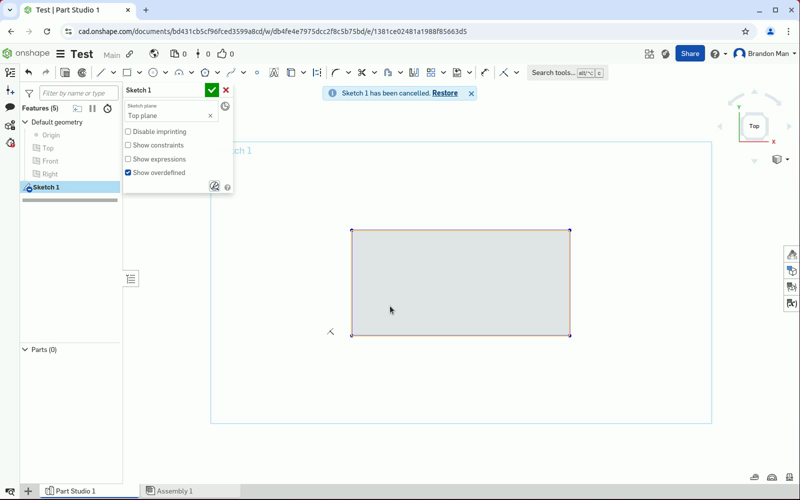
click(390, 305)
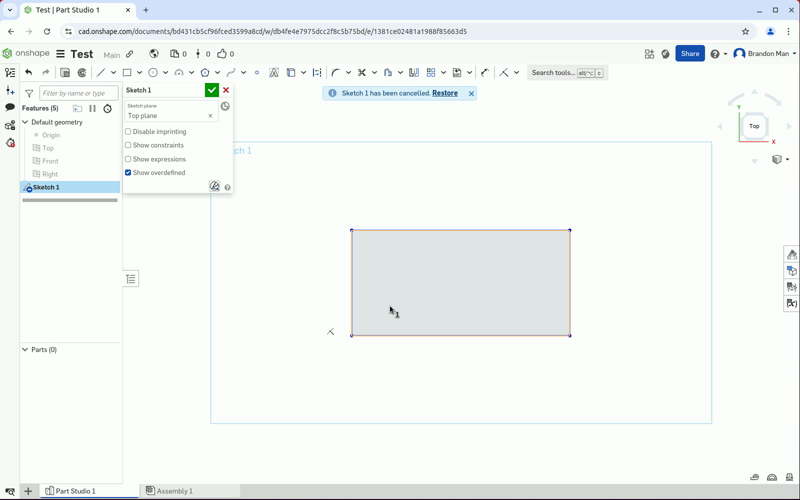
mouse_move(73, 352)
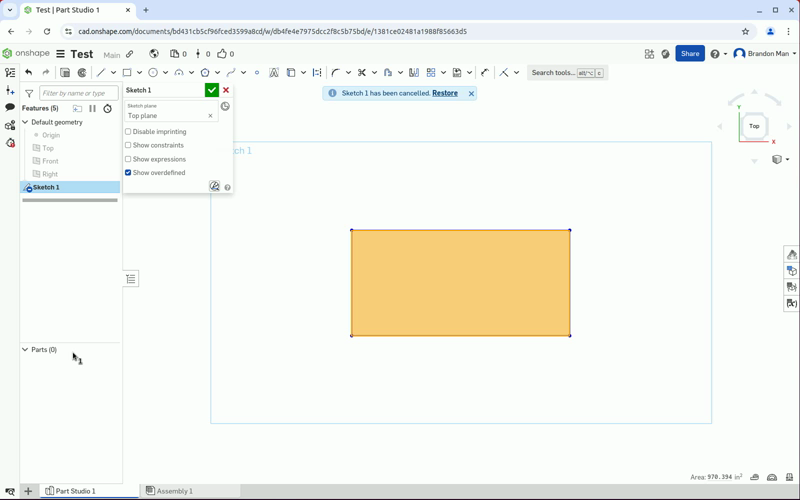
key(shift+y)
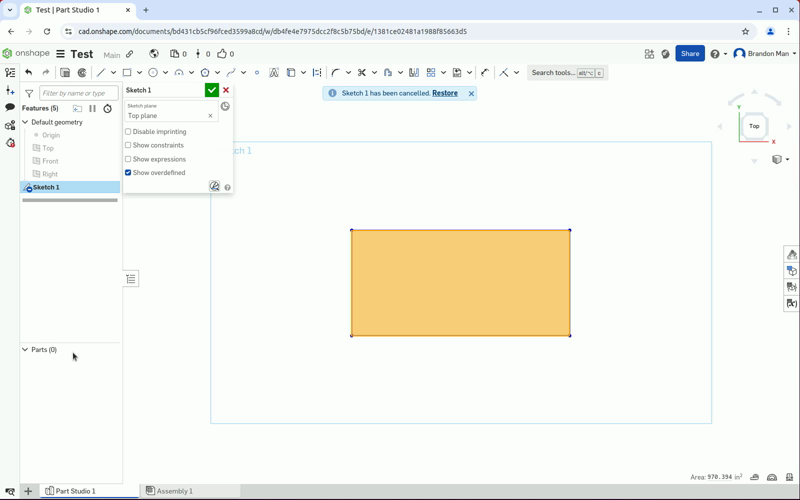
key(shift+e)
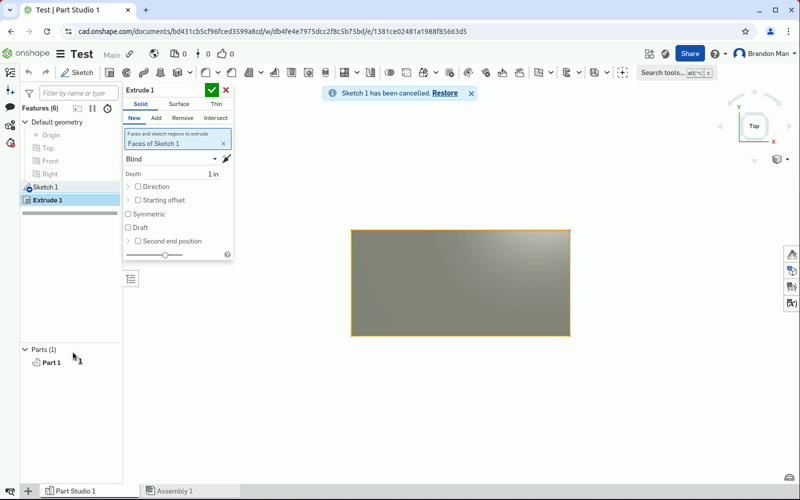
mouse_move(143, 106)
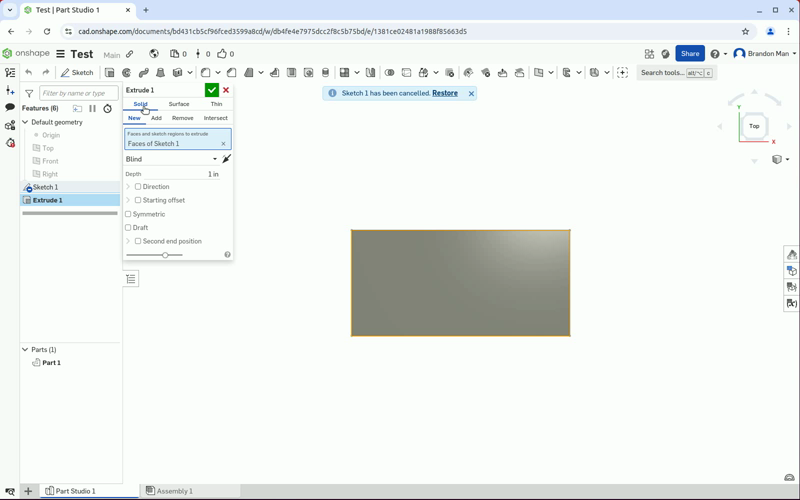
click(143, 106)
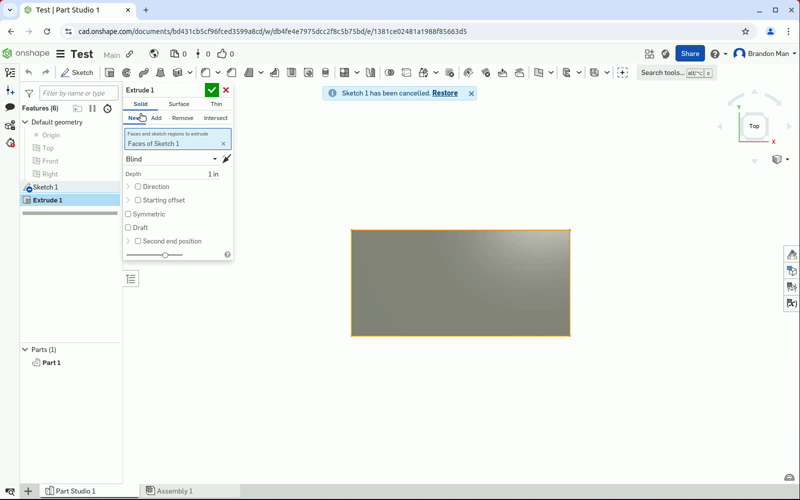
mouse_move(137, 120)
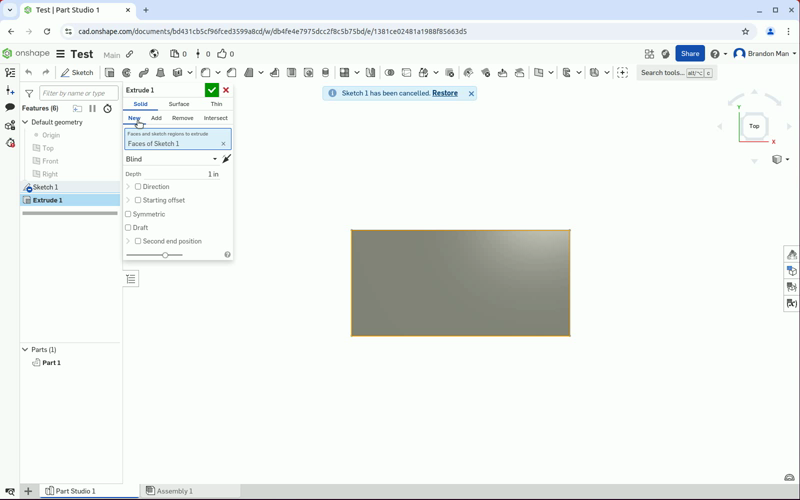
click(137, 120)
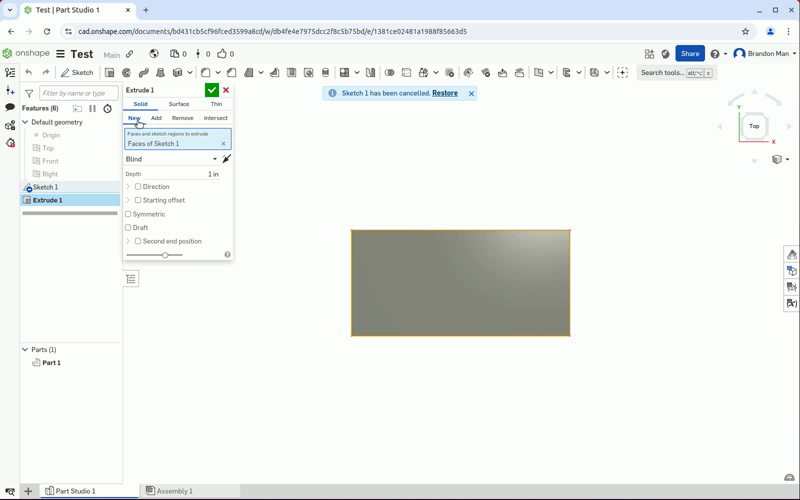
key(tab, 4)
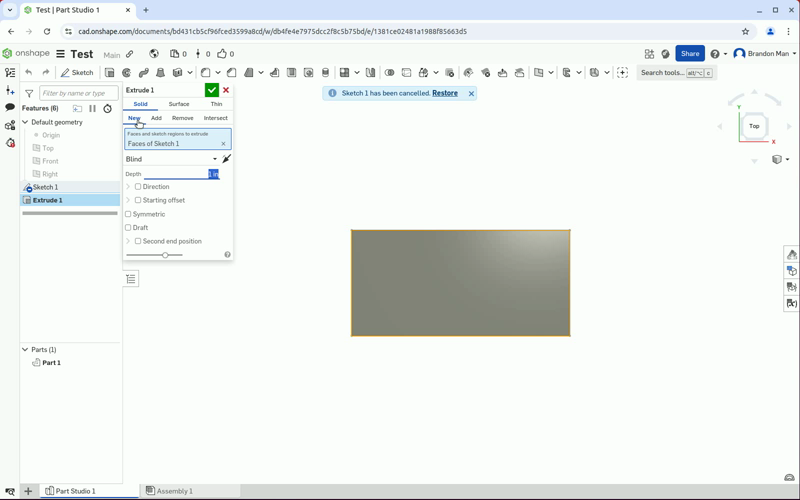
text(4.574)
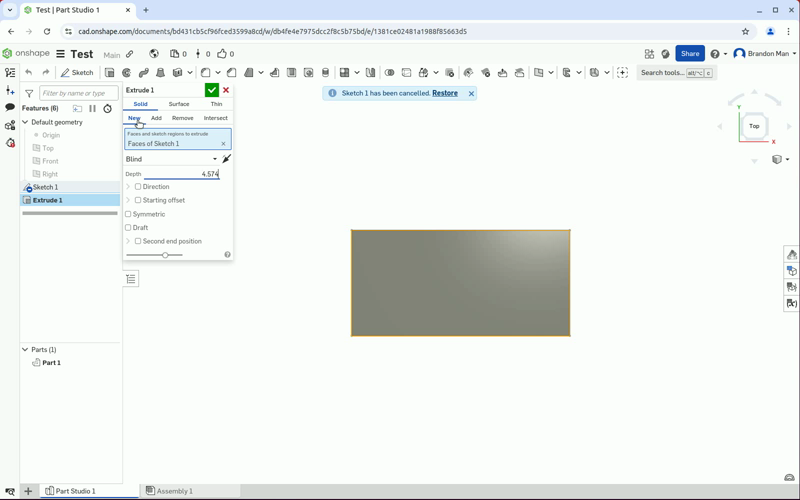
key(enter)
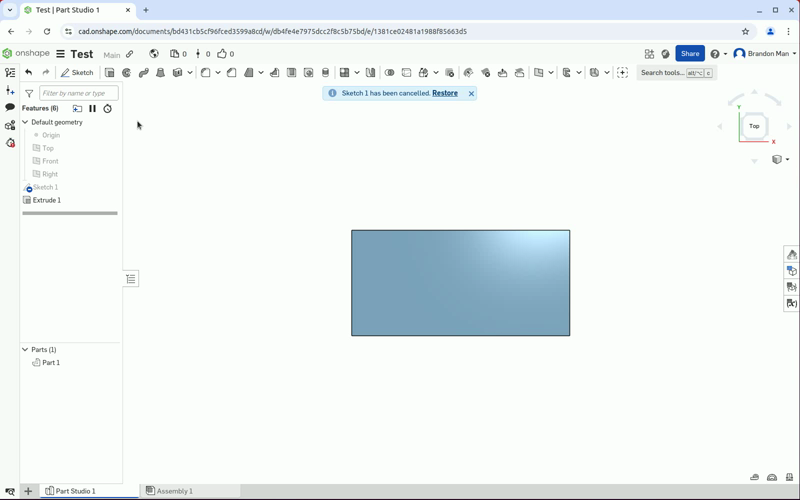
key(shift+h)
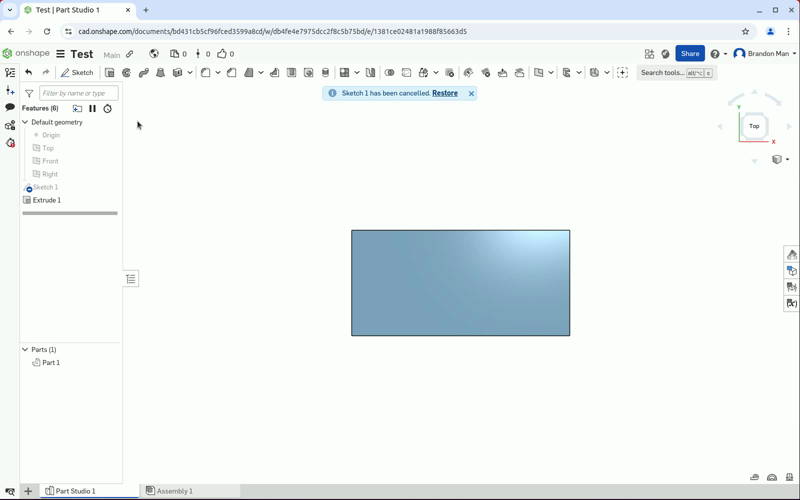
key(shift+h)
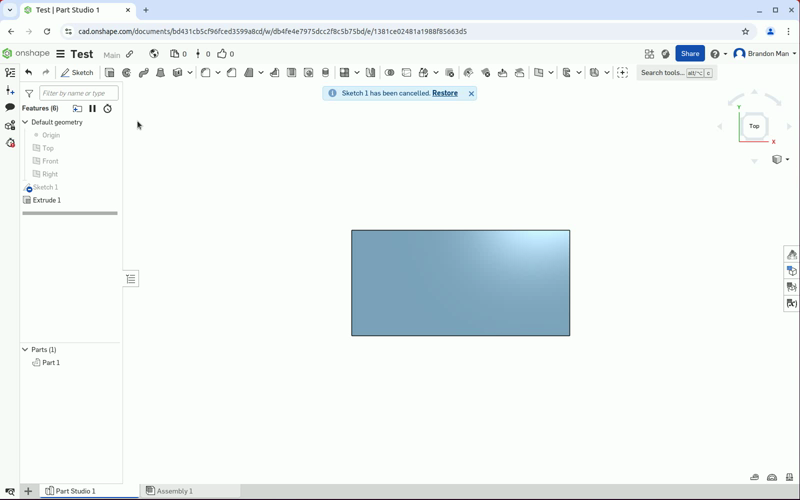
mouse_move(73, 189)
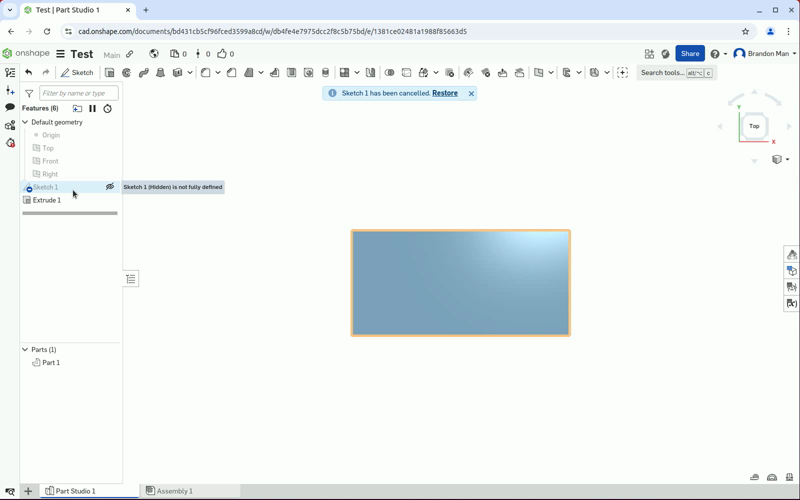
click(73, 189)
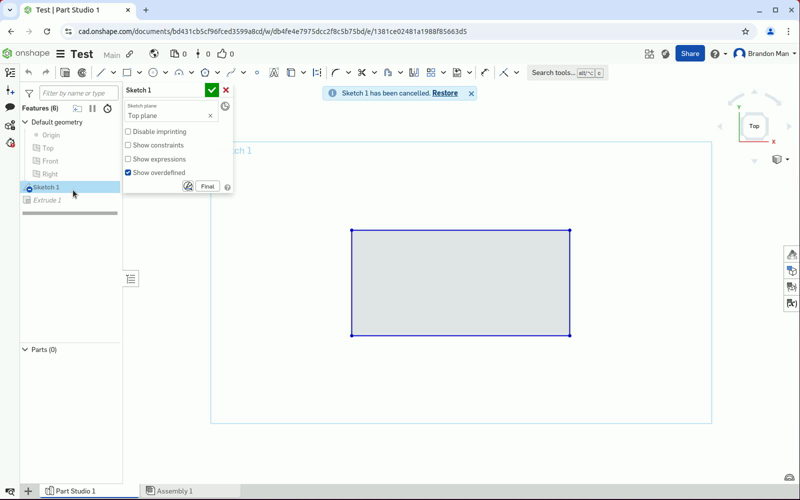
mouse_move(229, 92)
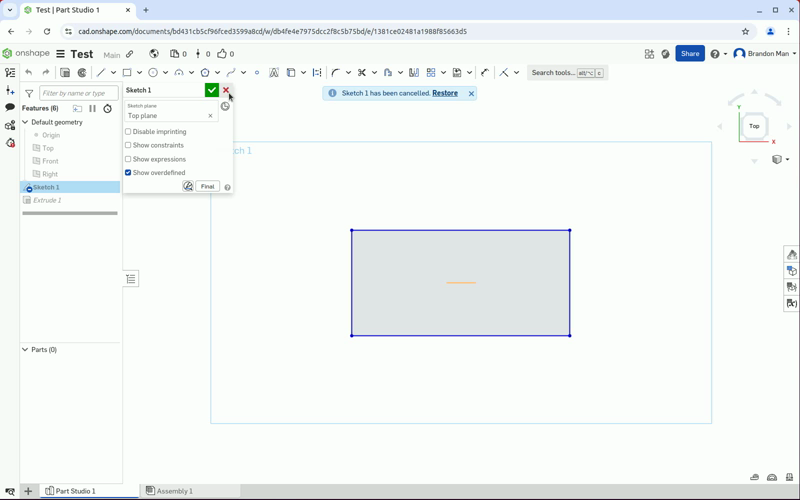
click(229, 92)
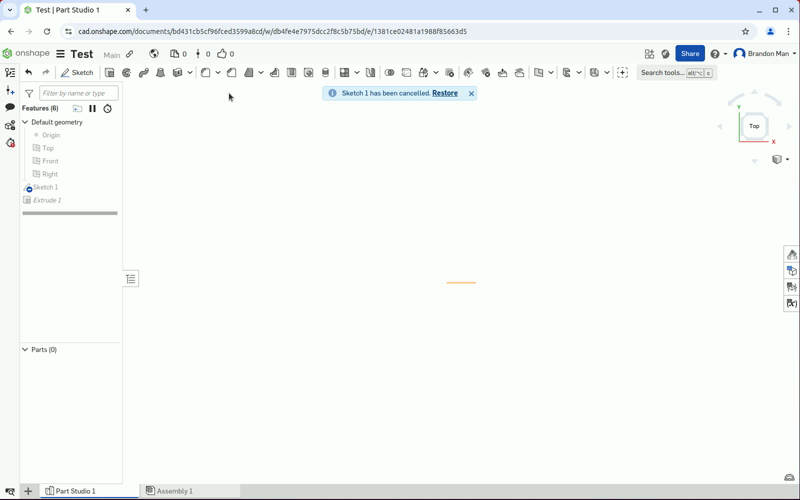
mouse_move(73, 352)
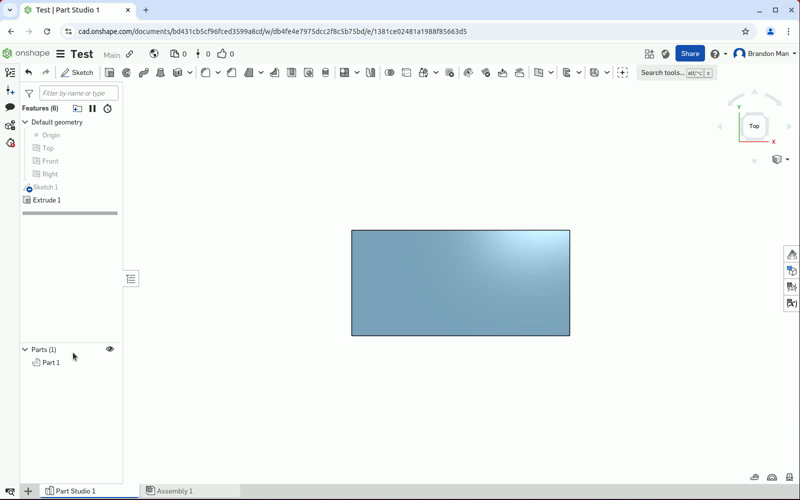
key(y)
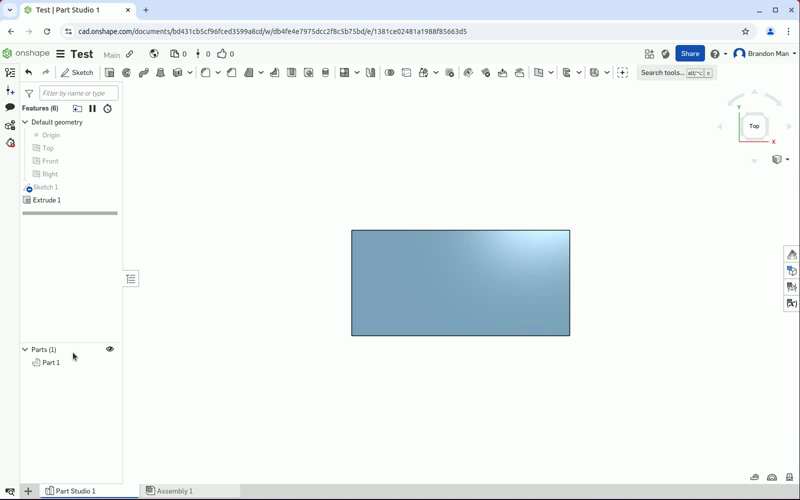
key(shift+p)
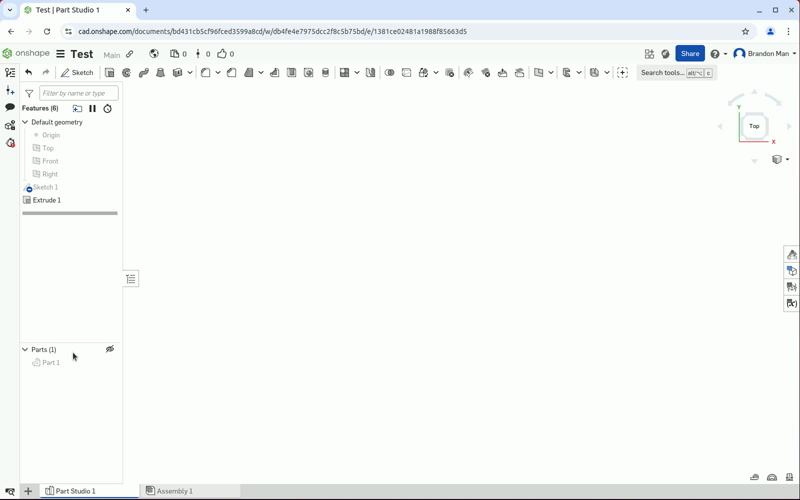
key(space)
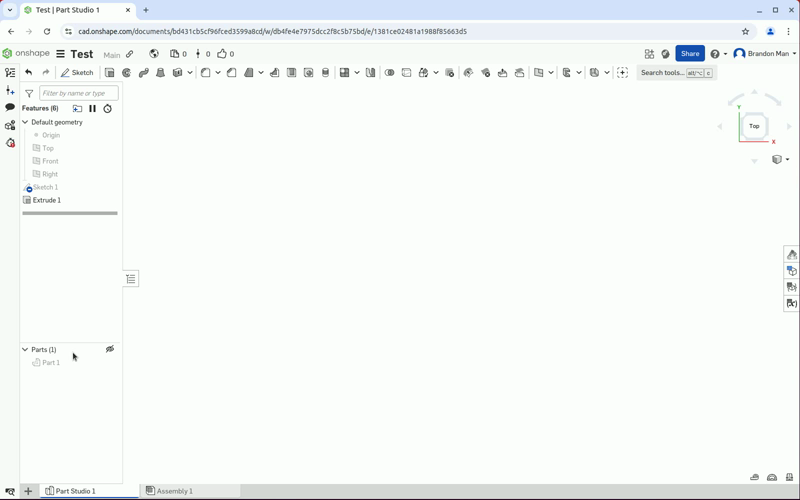
key_down(shift)
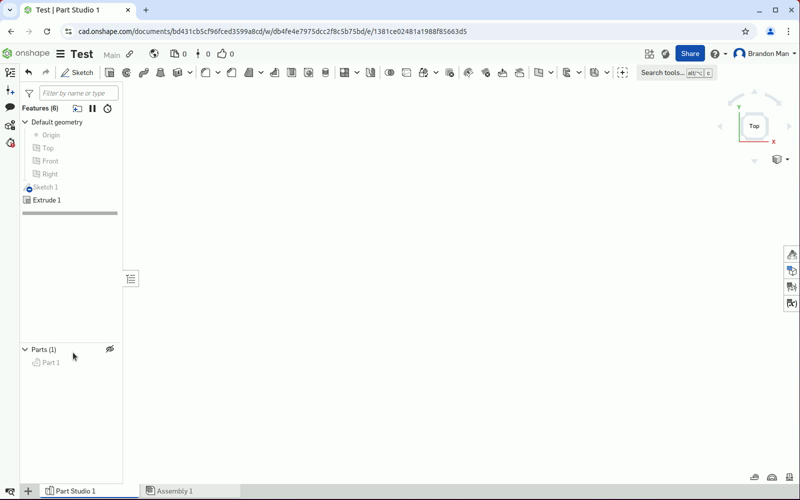
key(up)
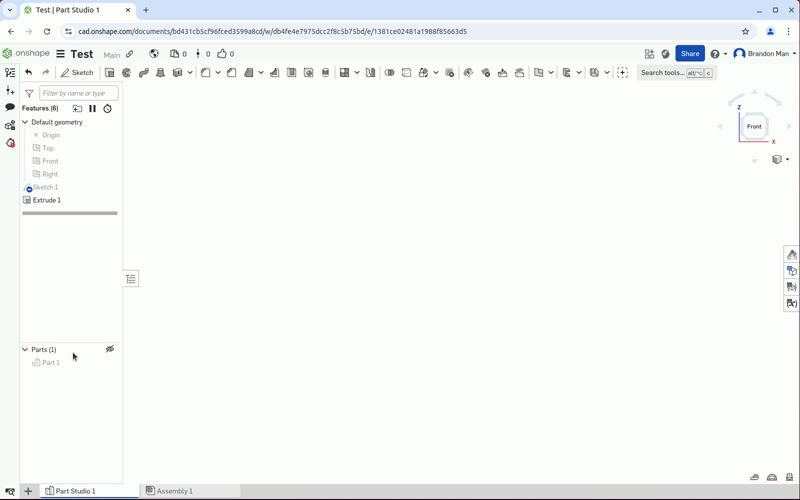
key_up(shift)
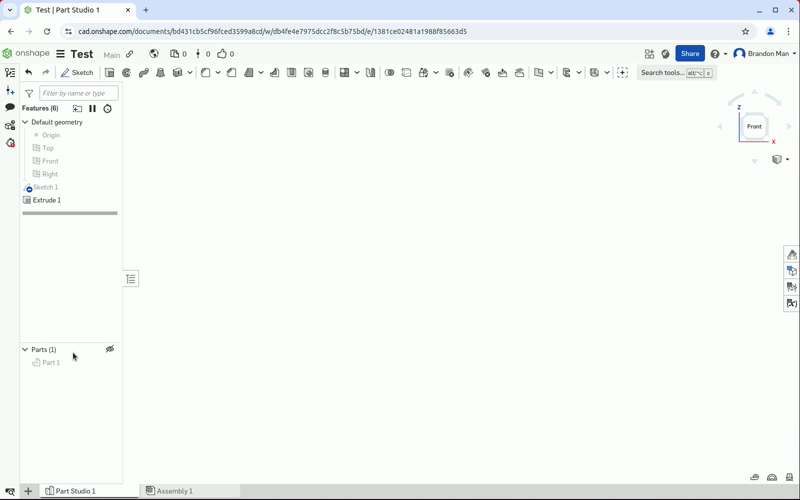
key(space)
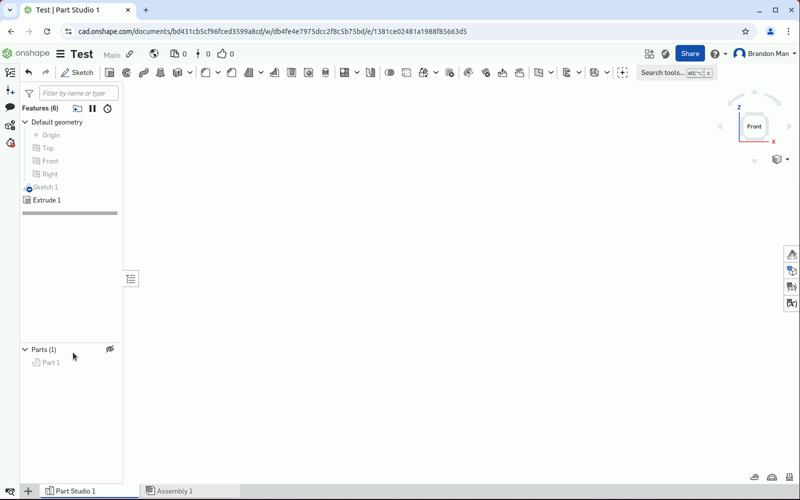
key_down(shift)
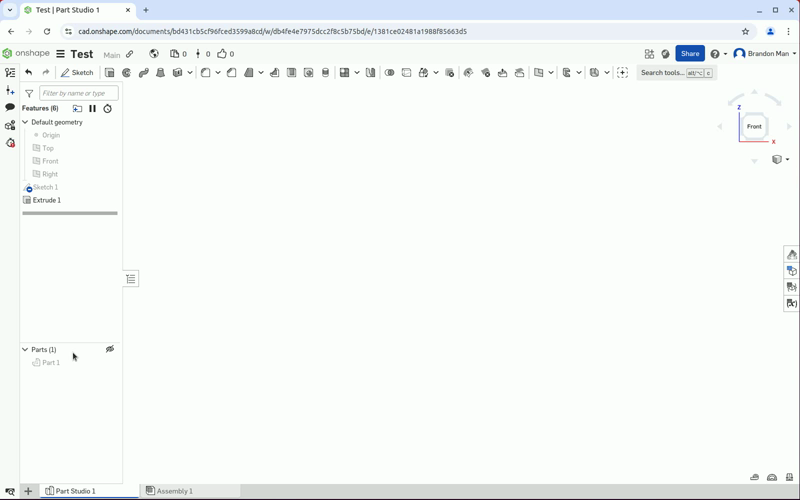
key(left)
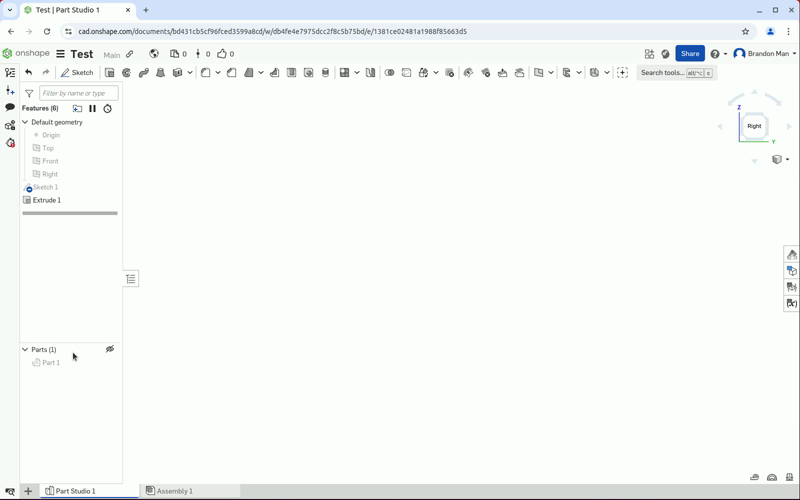
key_up(shift)
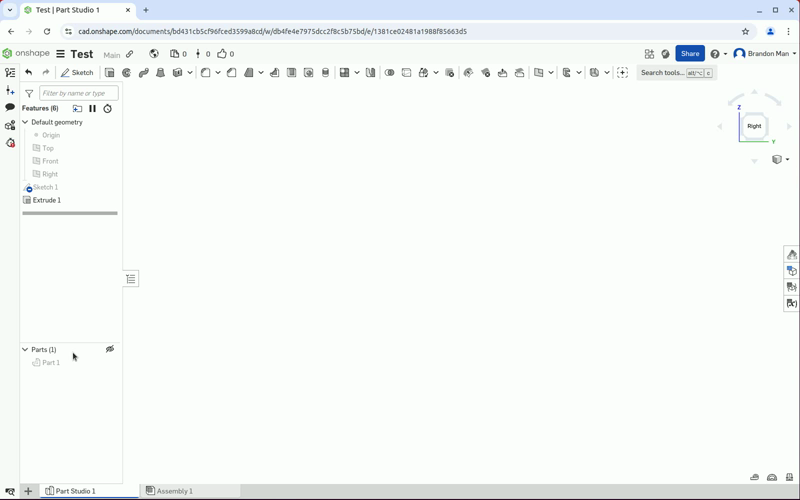
mouse_move(73, 352)
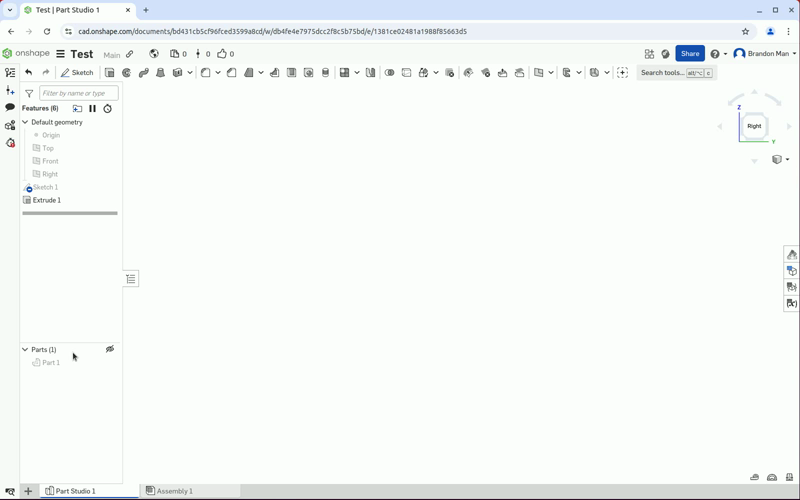
key(shift+y)
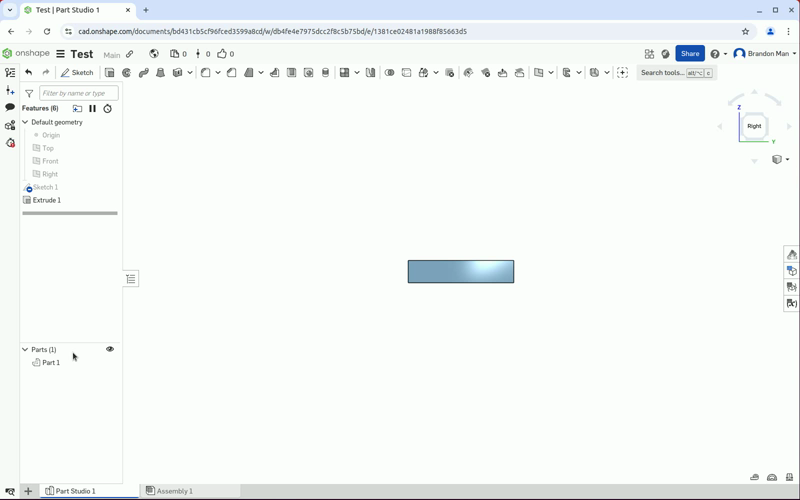
mouse_move(541, 75)
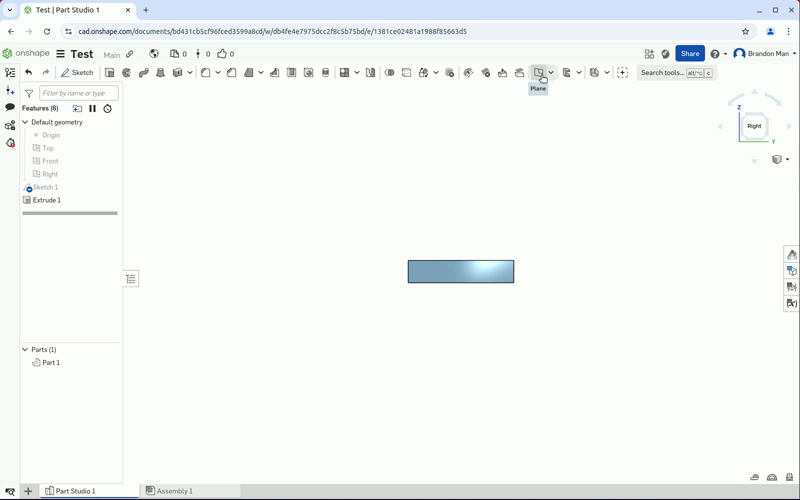
click(541, 75)
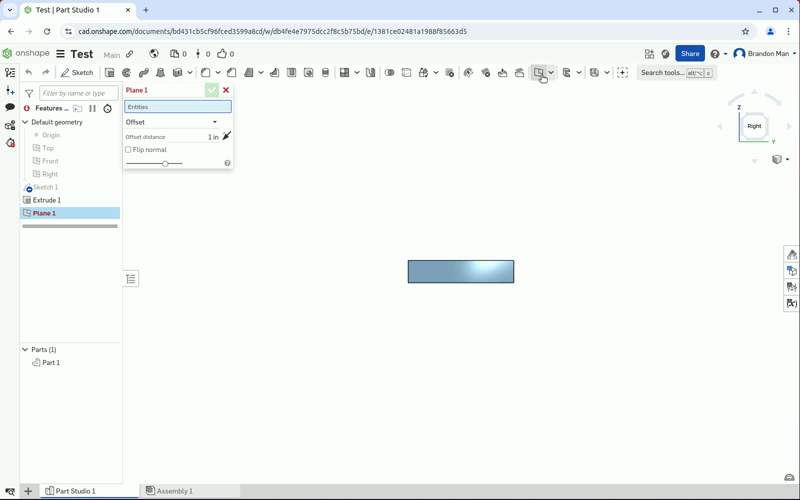
mouse_move(73, 176)
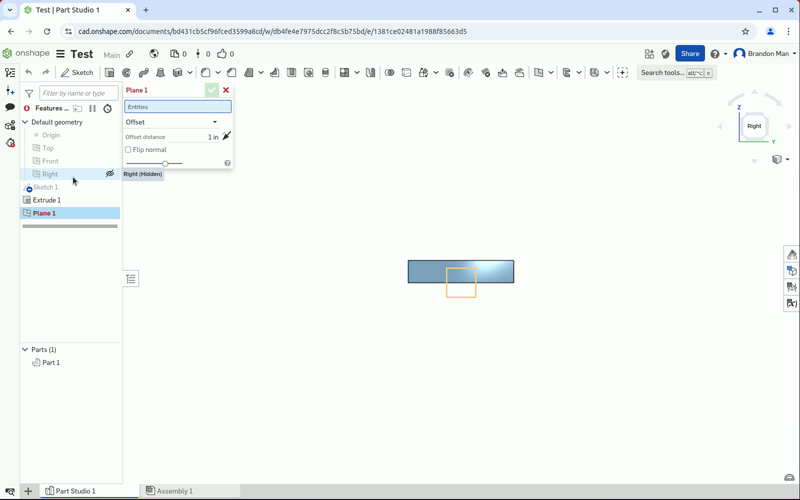
click(73, 176)
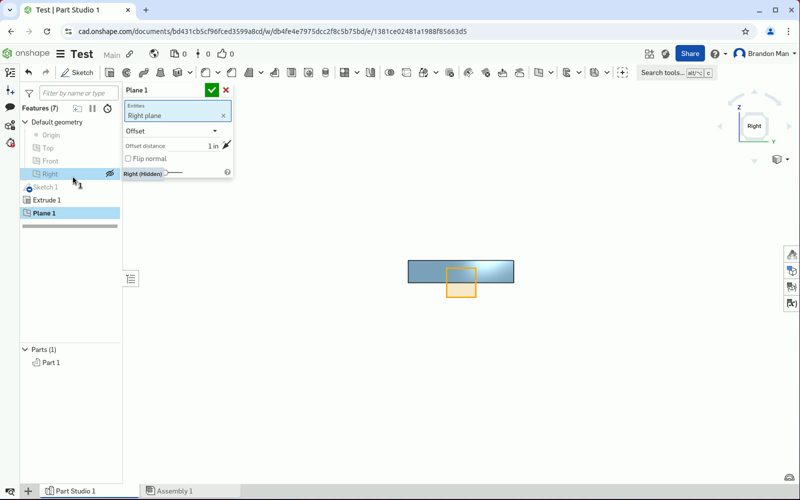
key(tab, 2)
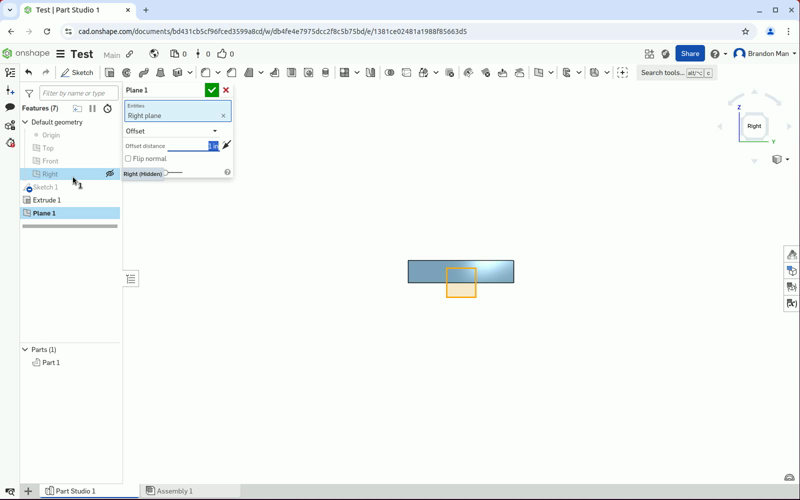
text(22.4)
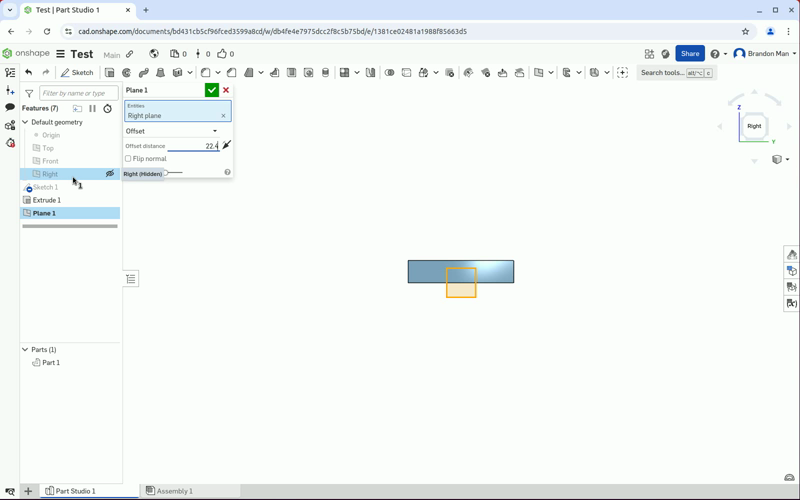
key(enter, 2)
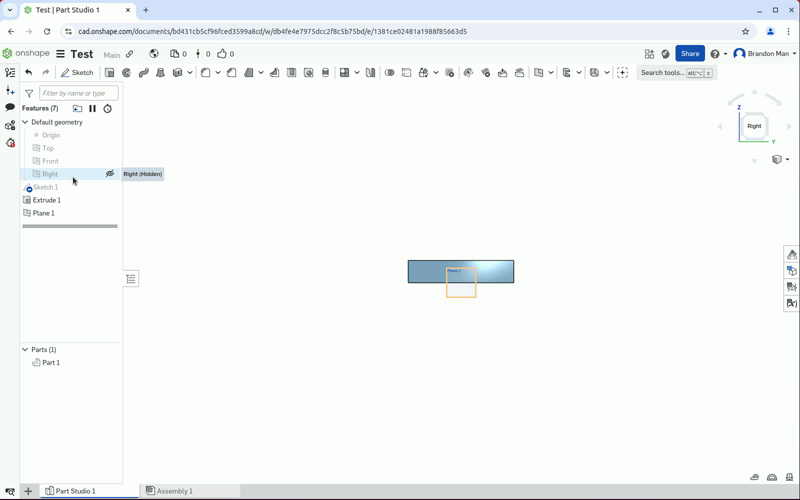
key(shift+s)
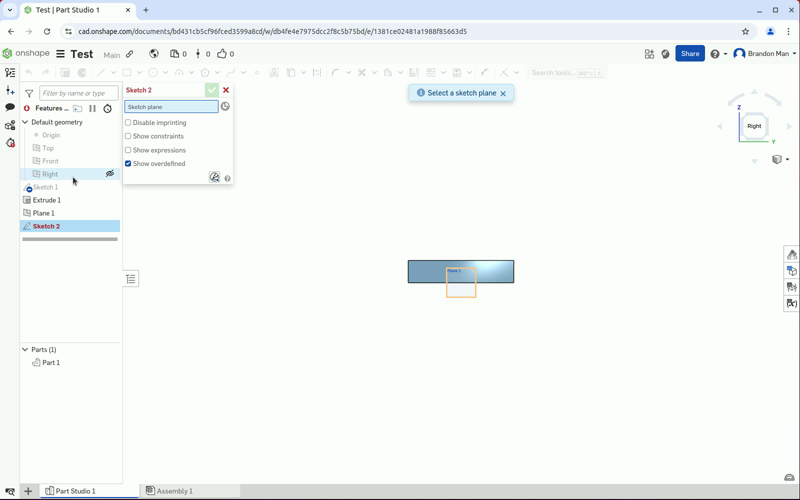
mouse_move(73, 215)
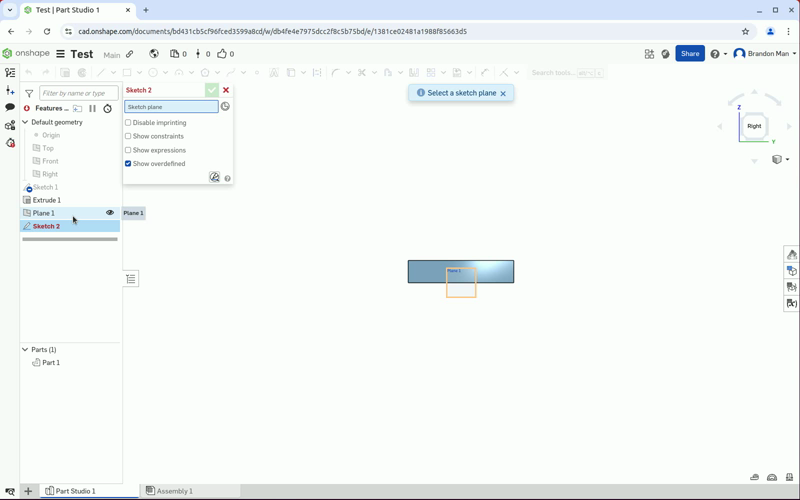
click(73, 215)
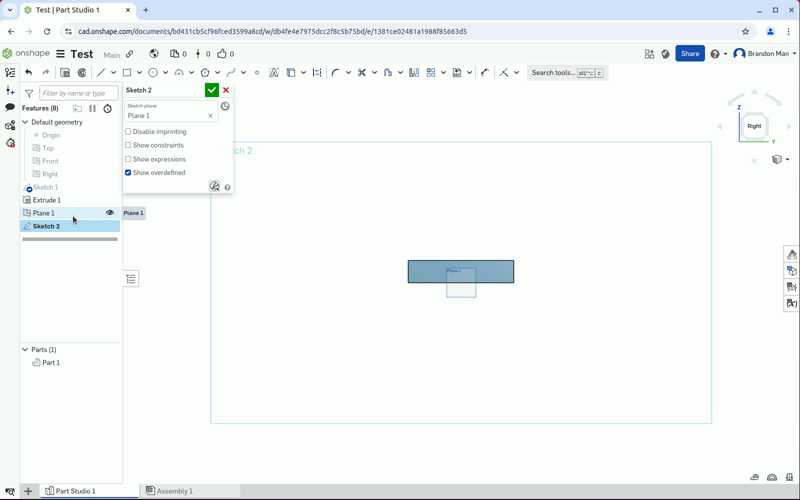
mouse_move(73, 352)
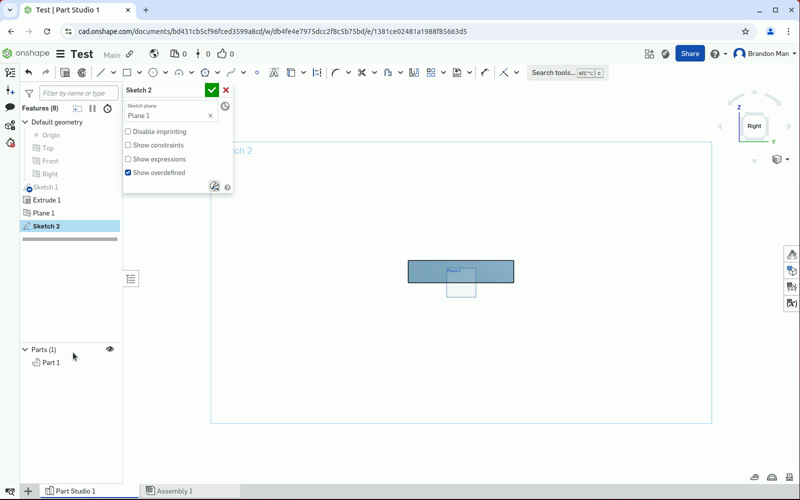
key(y)
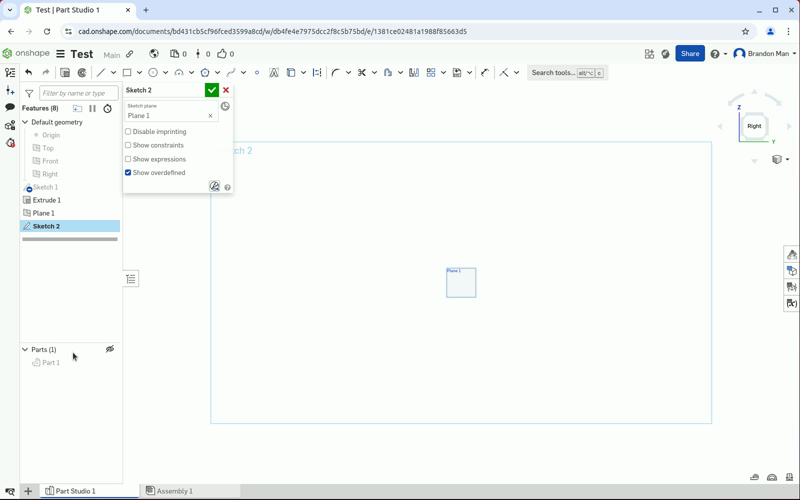
key(l)
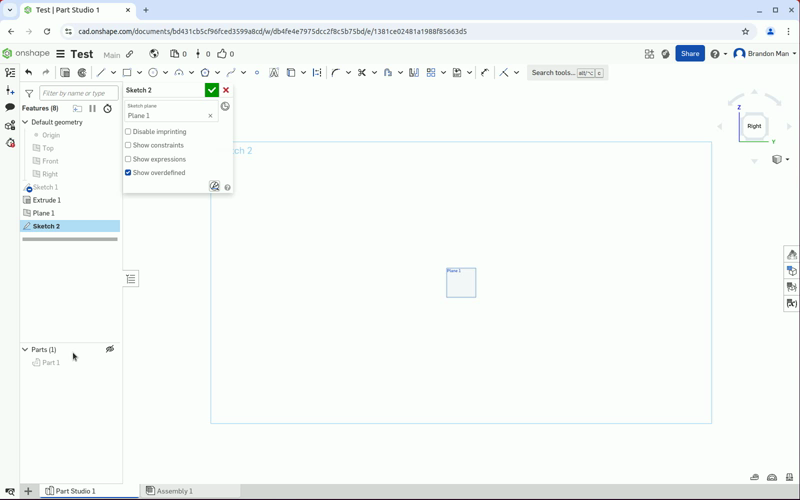
key_down(shift)
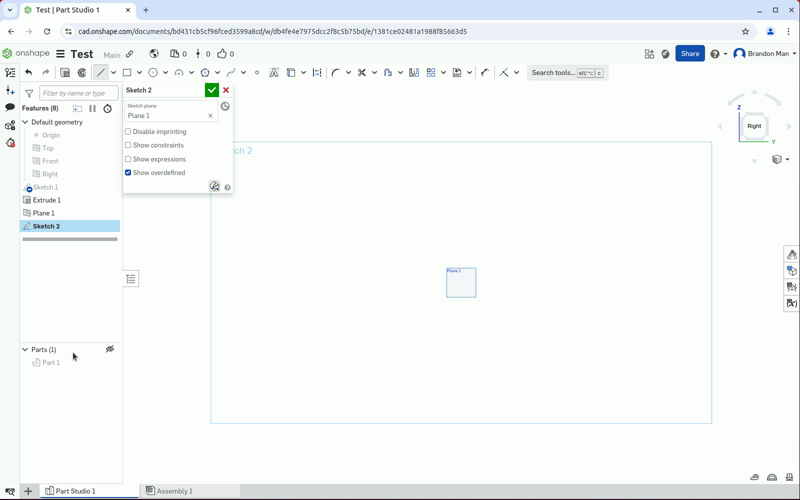
mouse_move(407, 282)
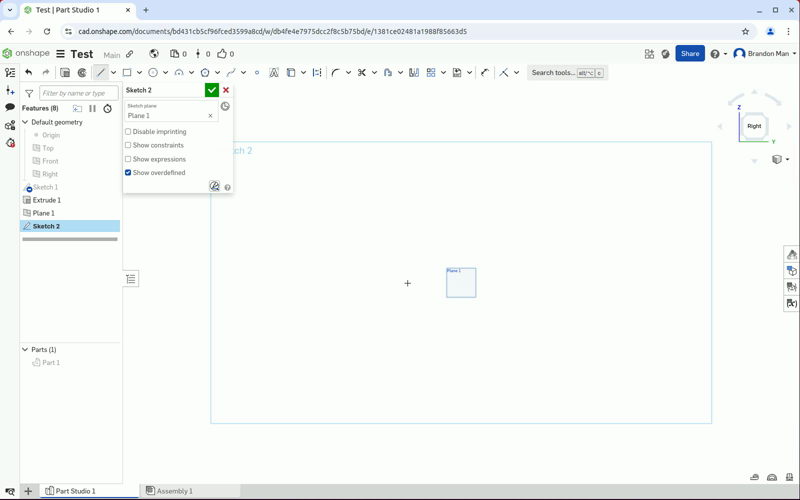
click(407, 282)
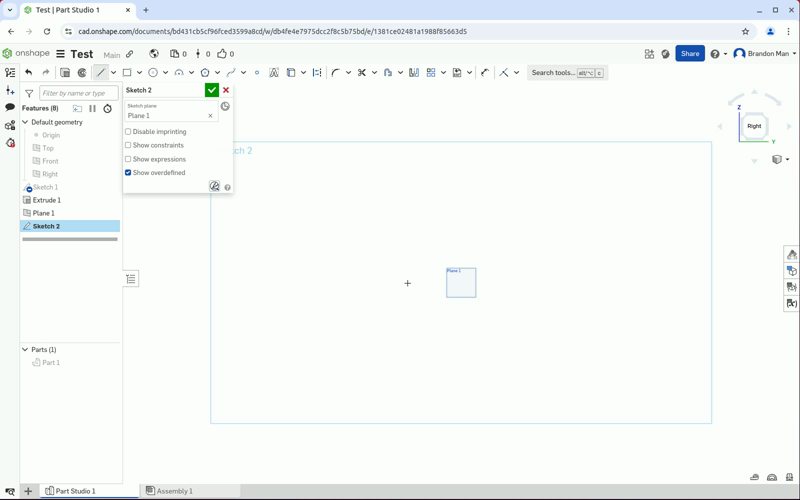
key_up(shift)
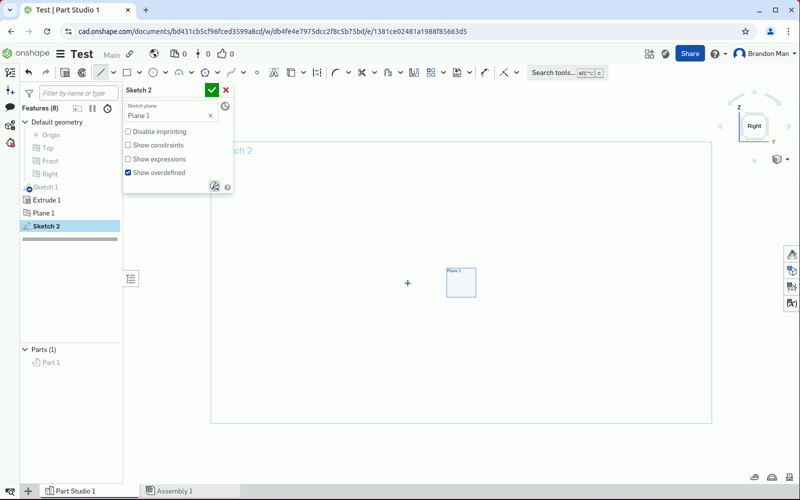
key_down(shift)
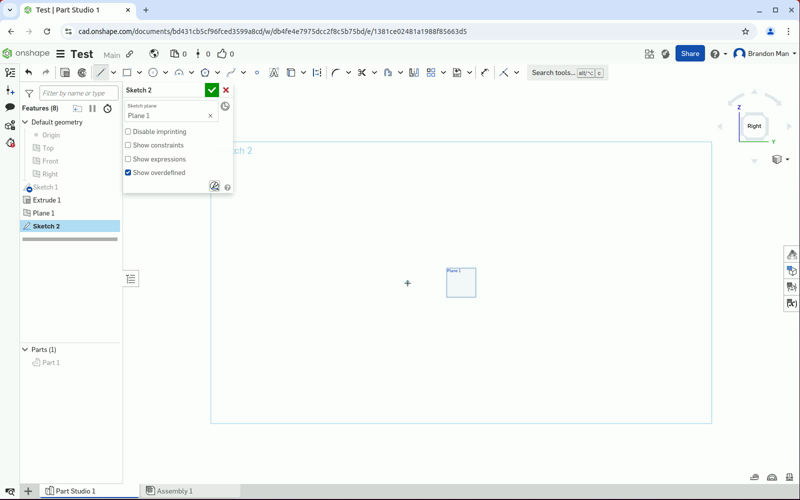
mouse_move(513, 282)
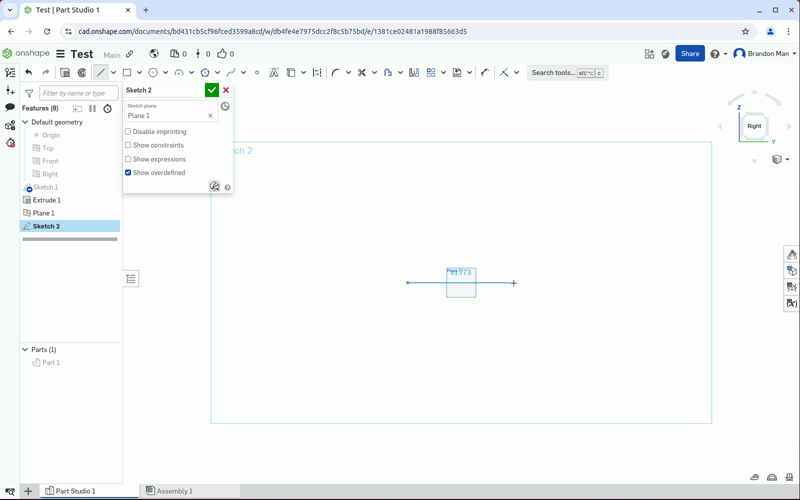
click(513, 282)
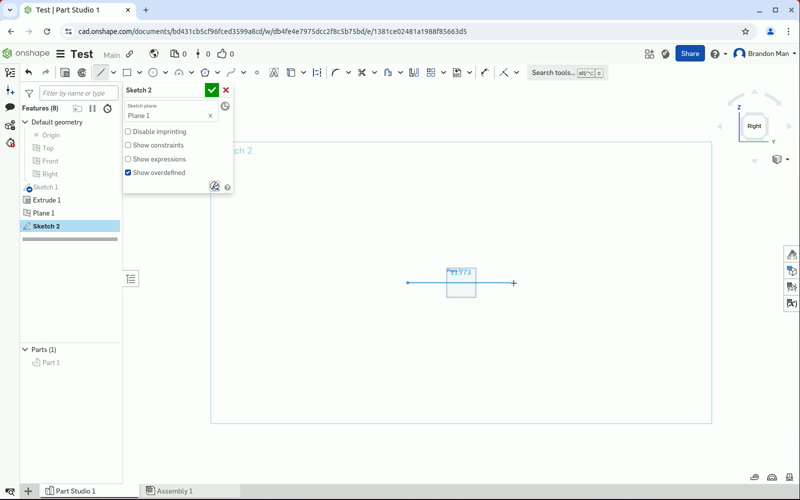
key_up(shift)
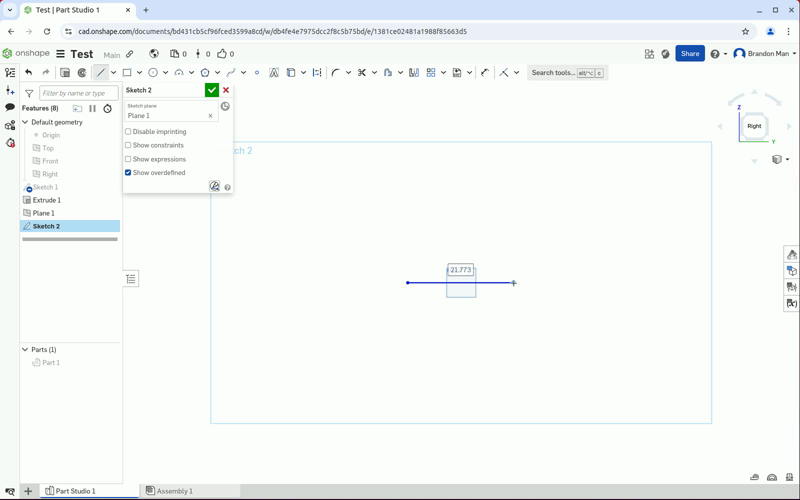
key_down(shift)
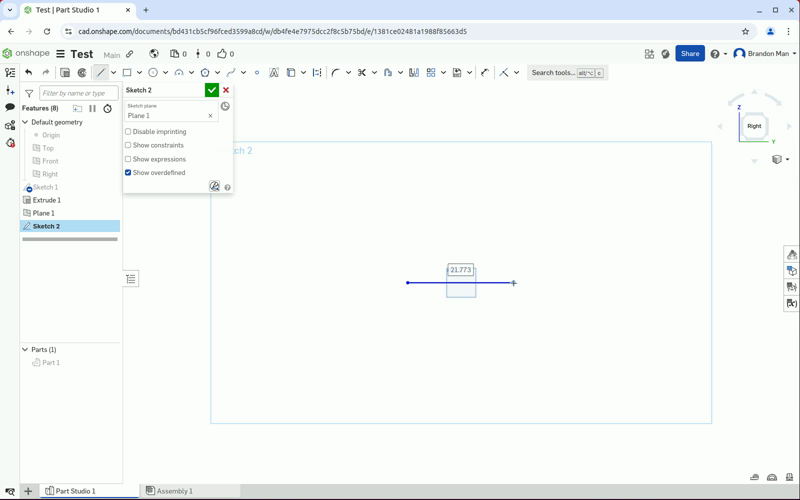
mouse_move(543, 282)
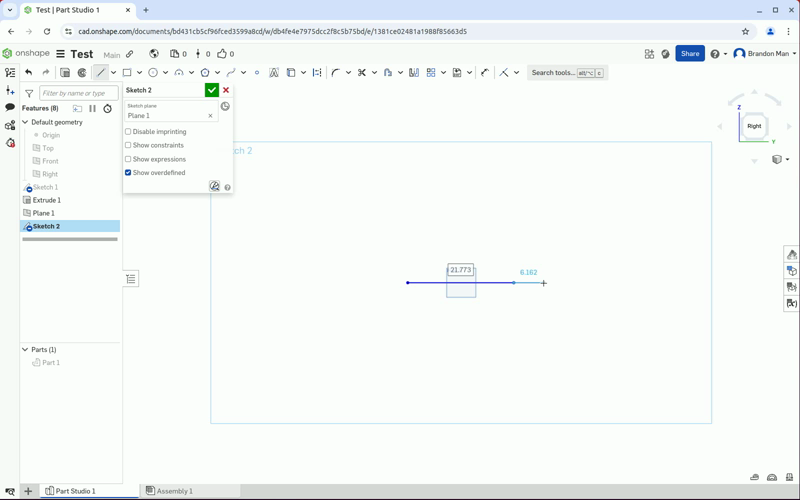
mouse_move(513, 260)
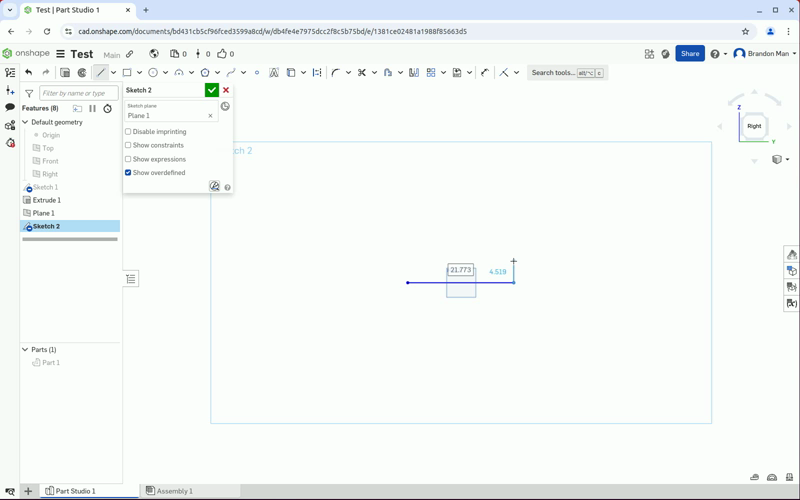
click(513, 260)
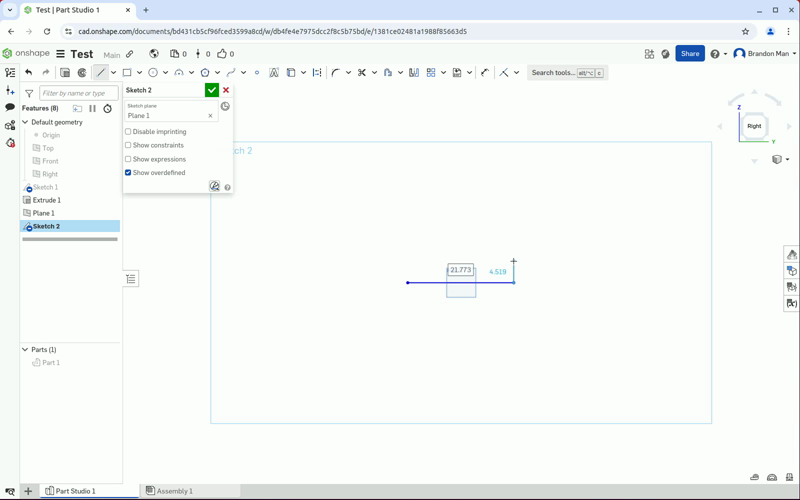
key_up(shift)
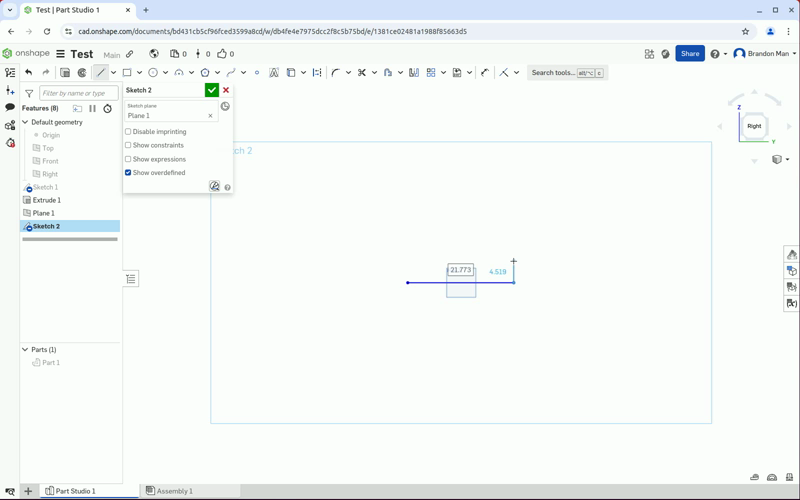
key_down(shift)
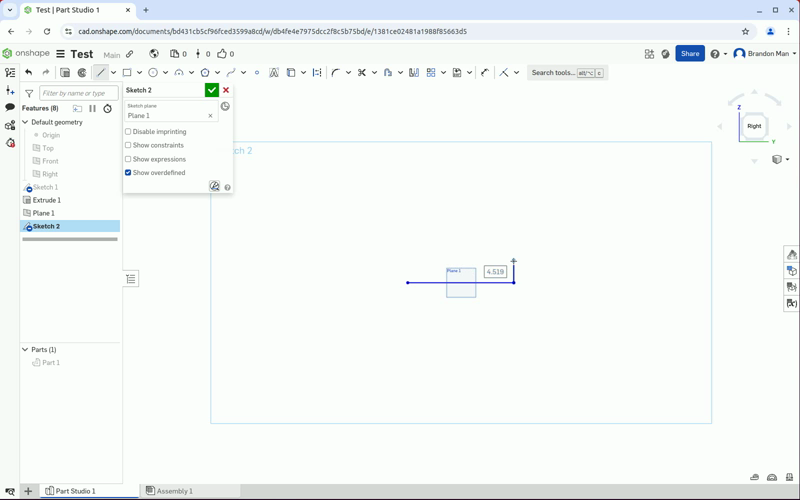
mouse_move(407, 260)
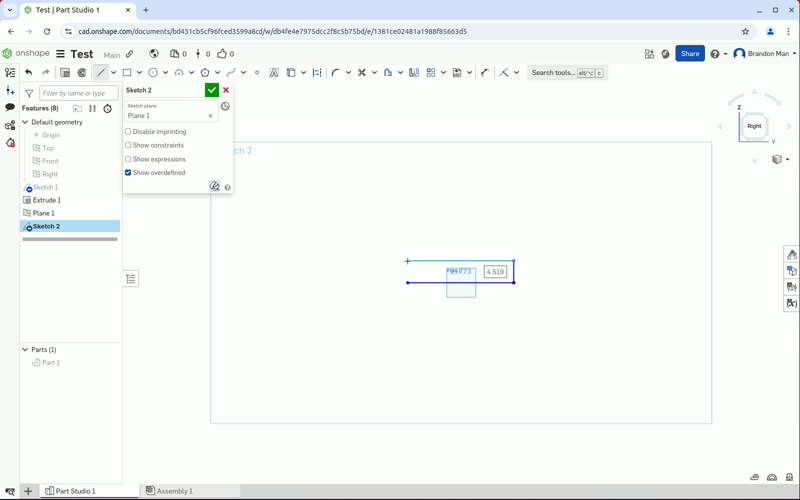
click(407, 260)
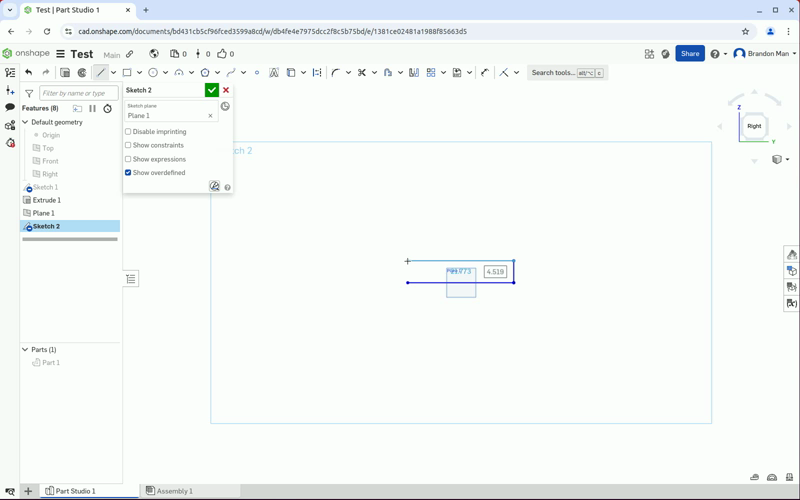
key_up(shift)
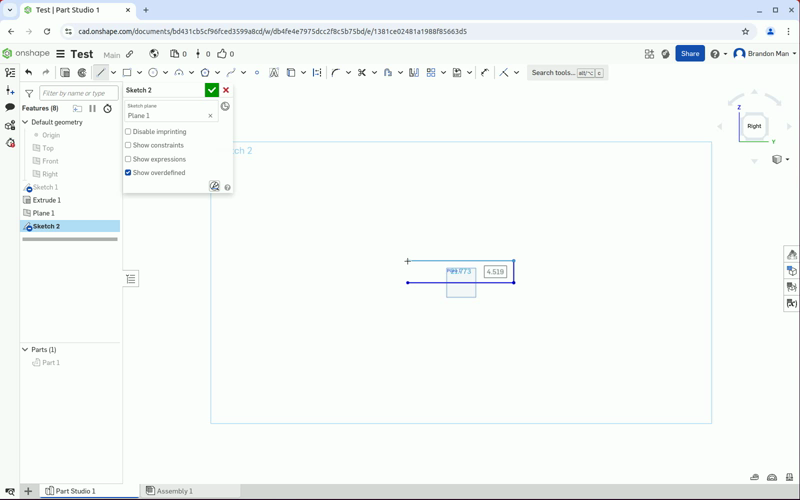
mouse_move(437, 260)
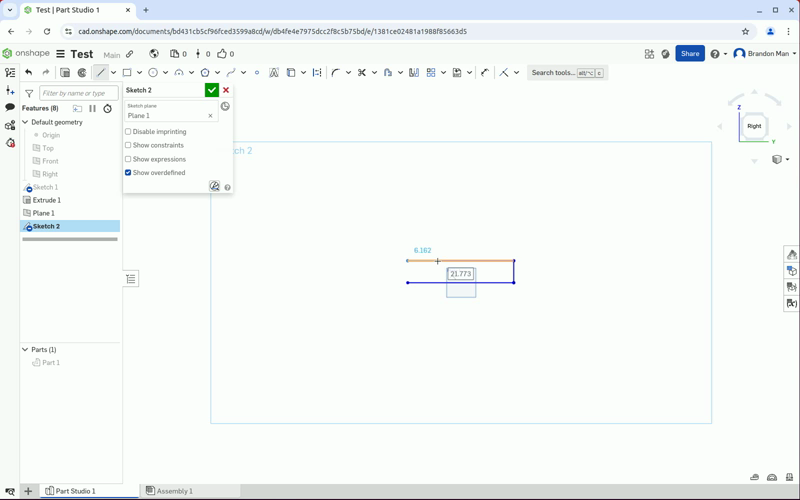
key_down(shift)
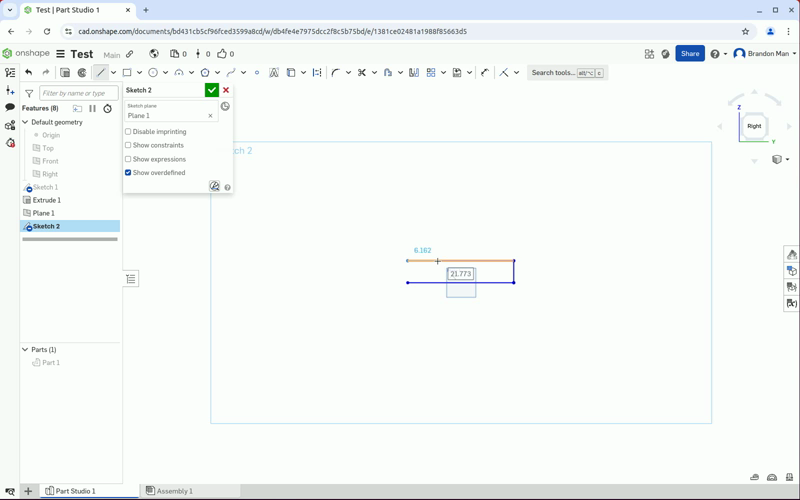
mouse_move(407, 282)
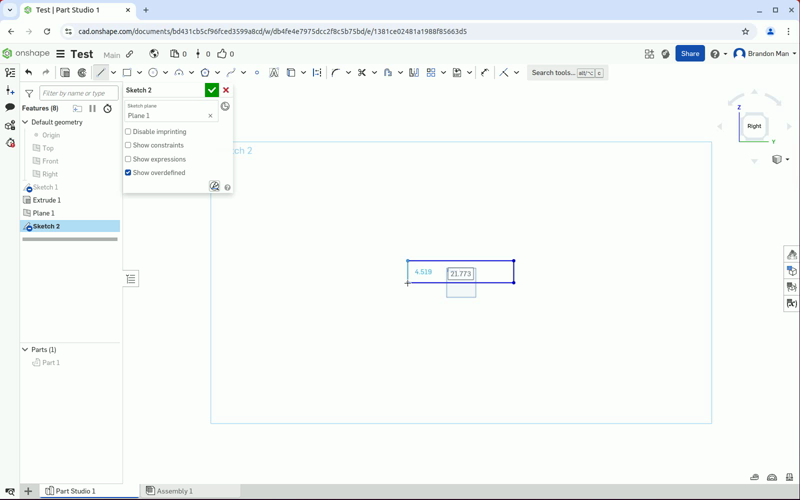
key_up(shift)
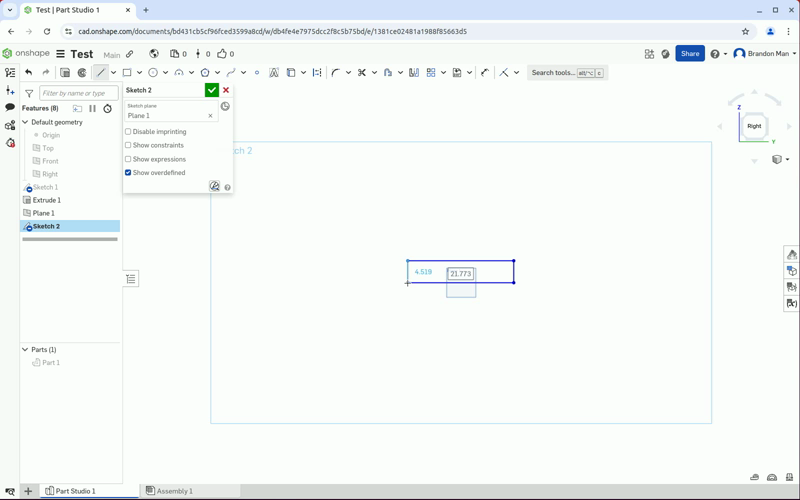
click(407, 282)
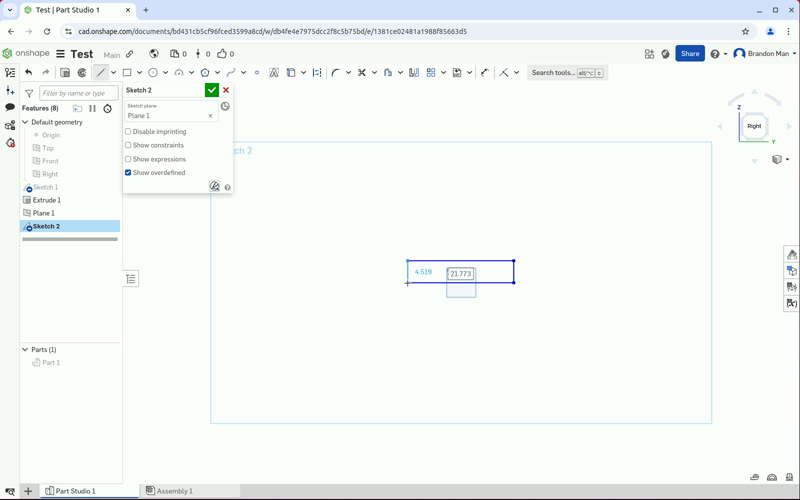
key(esc)
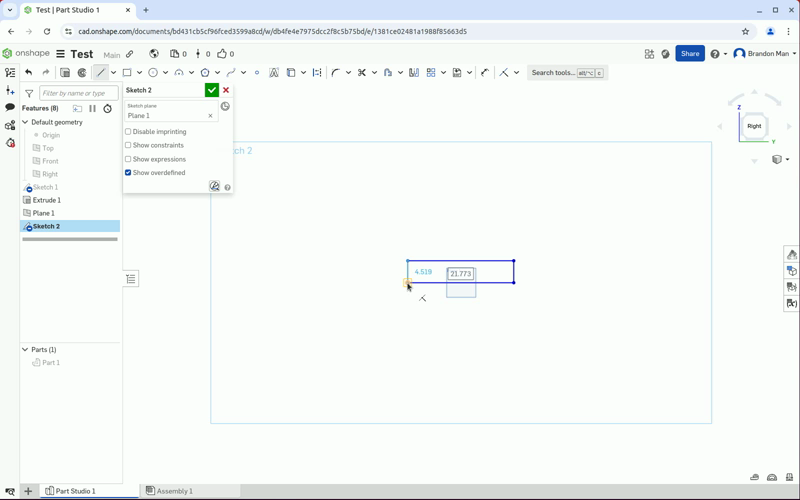
mouse_move(425, 273)
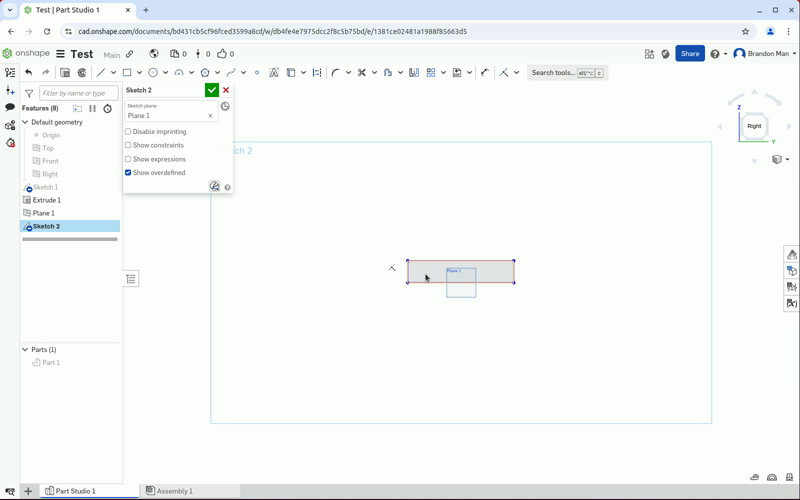
click(425, 273)
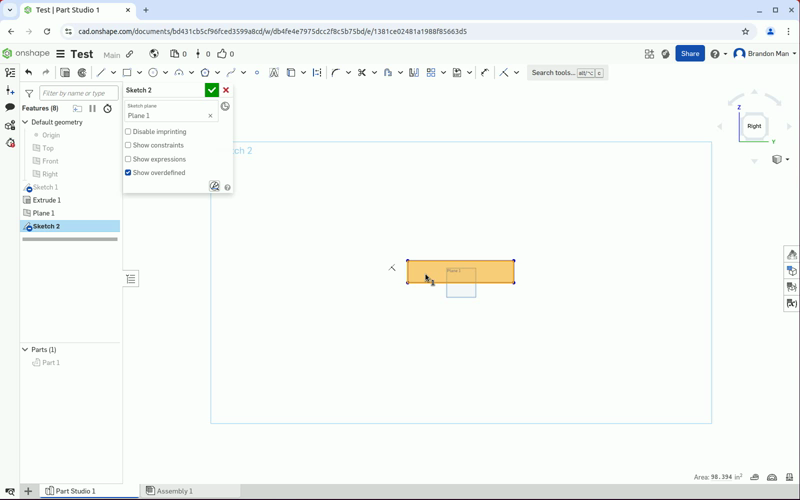
mouse_move(73, 352)
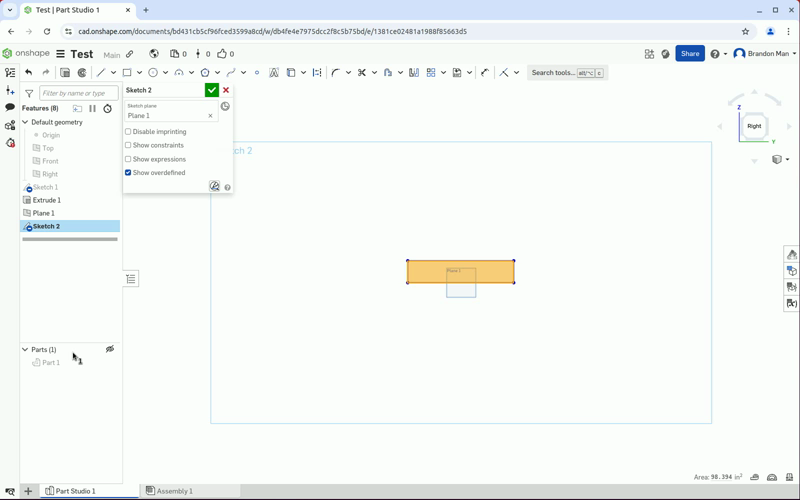
key(shift+y)
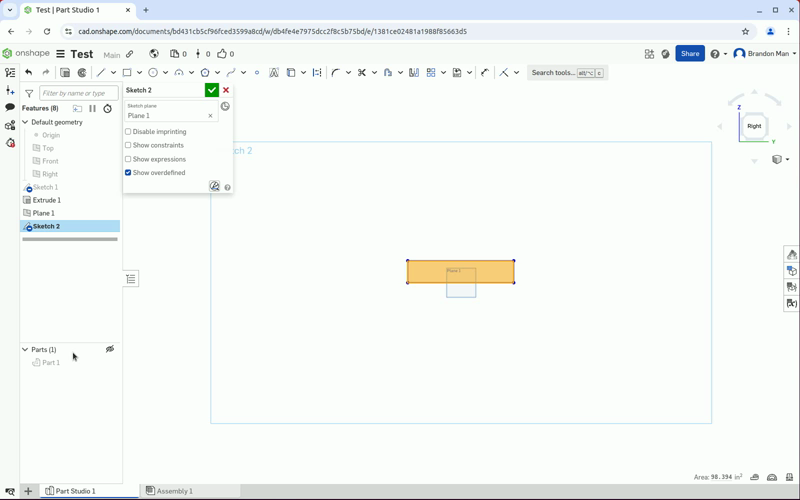
key(shift+e)
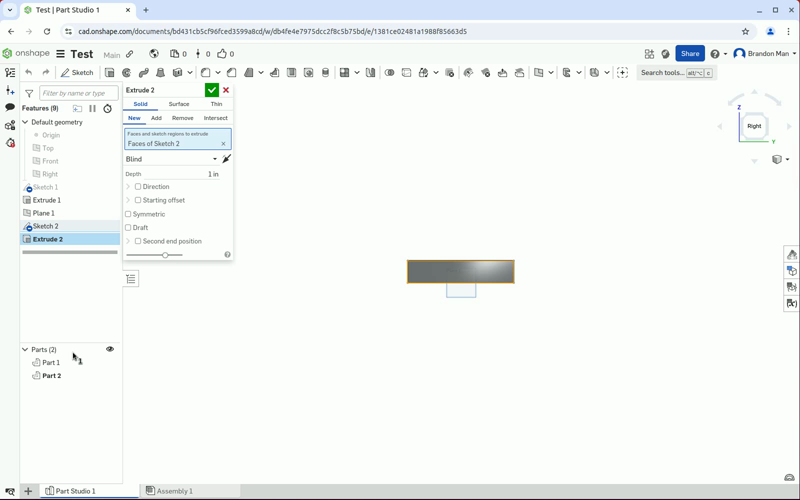
mouse_move(143, 106)
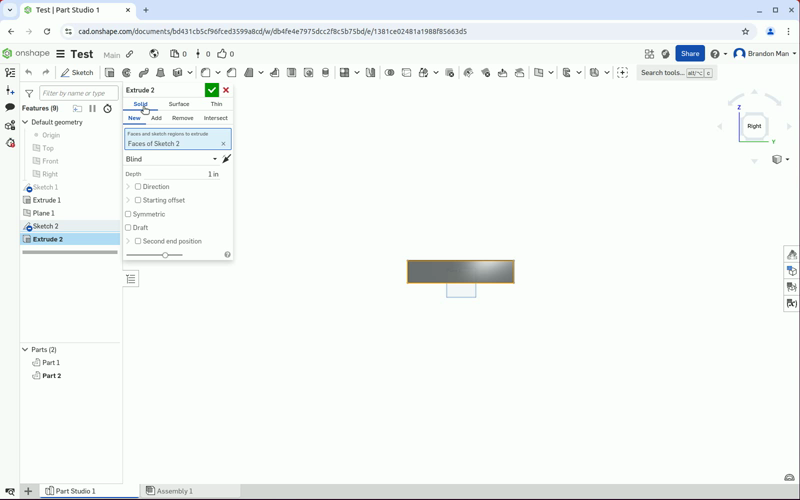
click(143, 106)
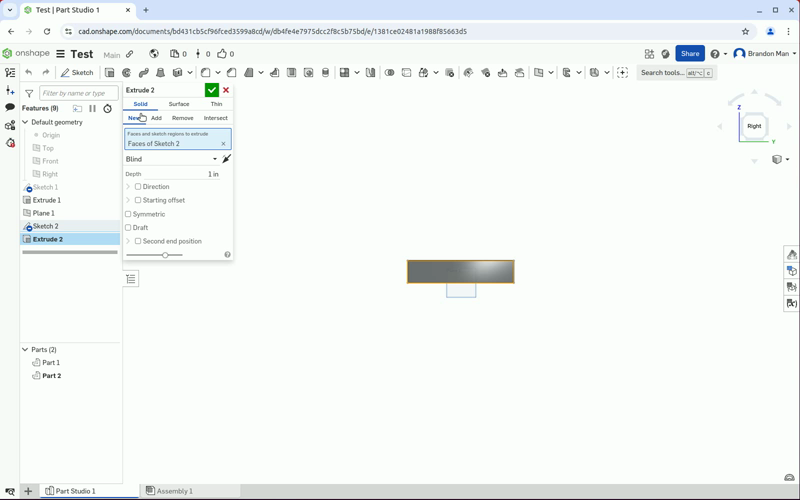
mouse_move(137, 120)
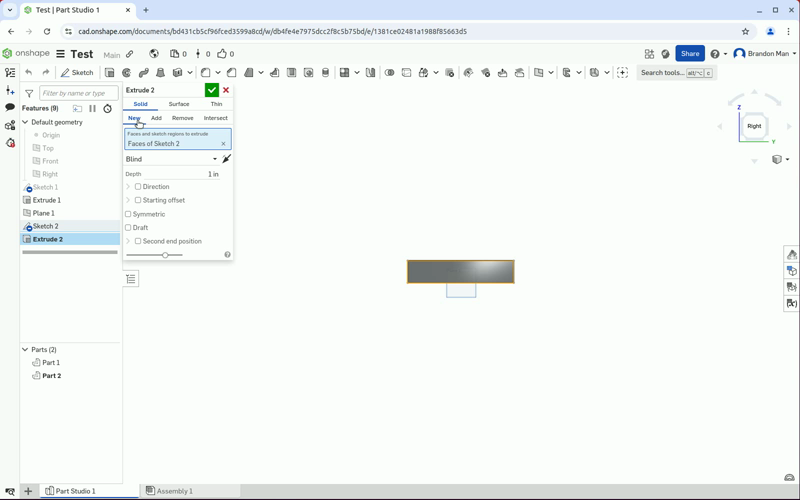
click(137, 120)
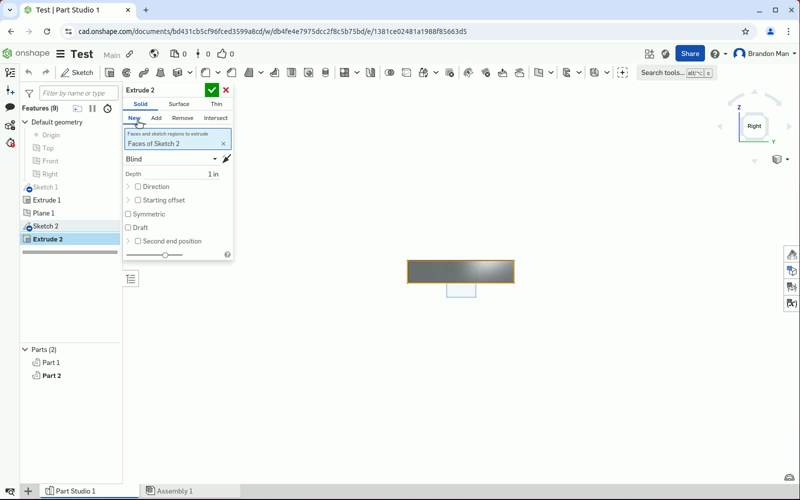
key(tab, 4)
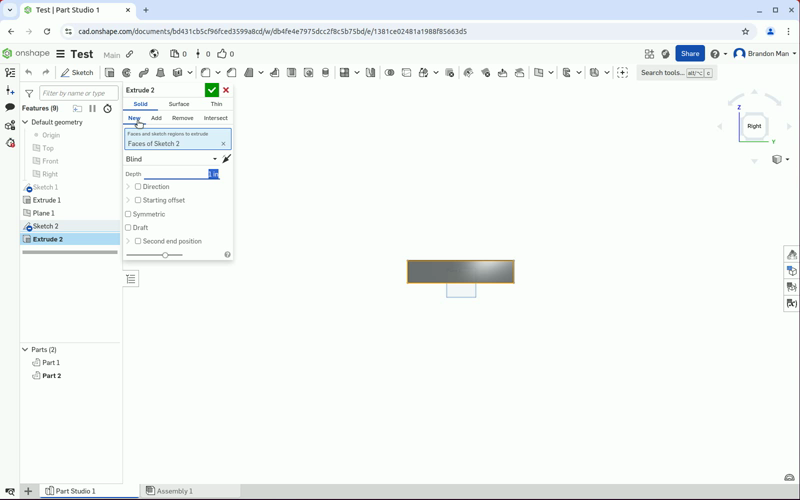
text(0.722)
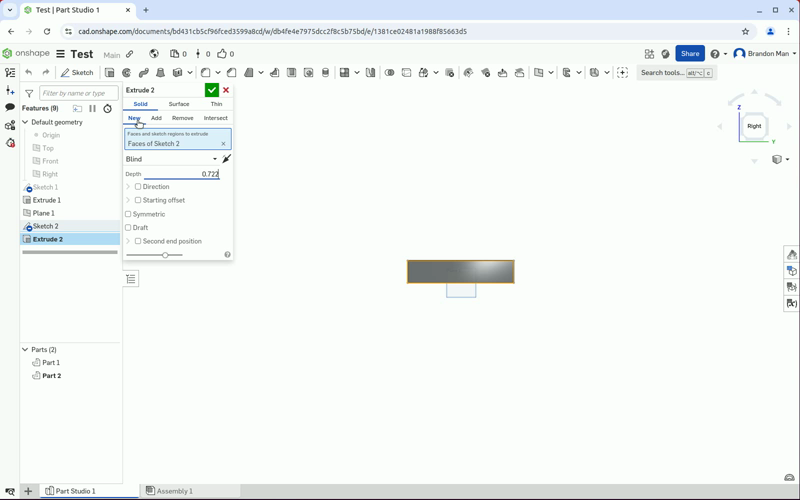
key(enter)
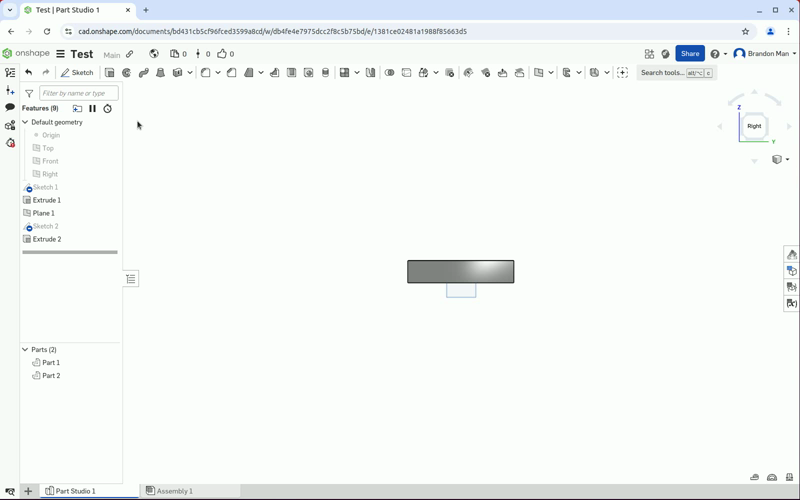
key(shift+h)
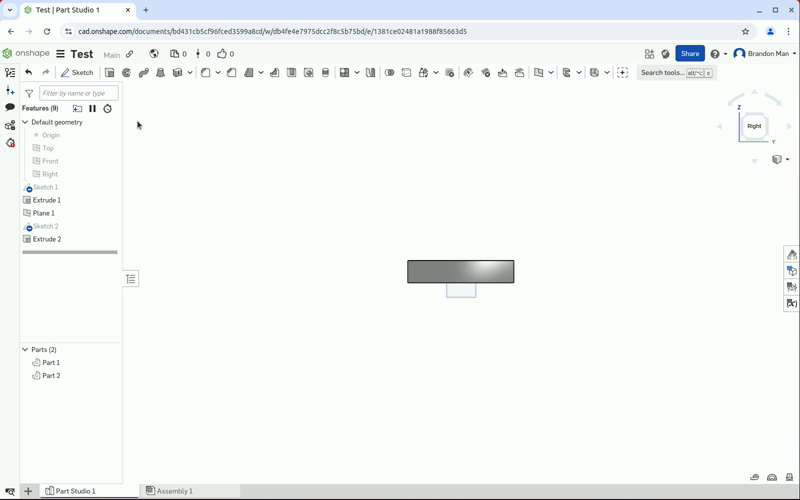
key(shift+h)
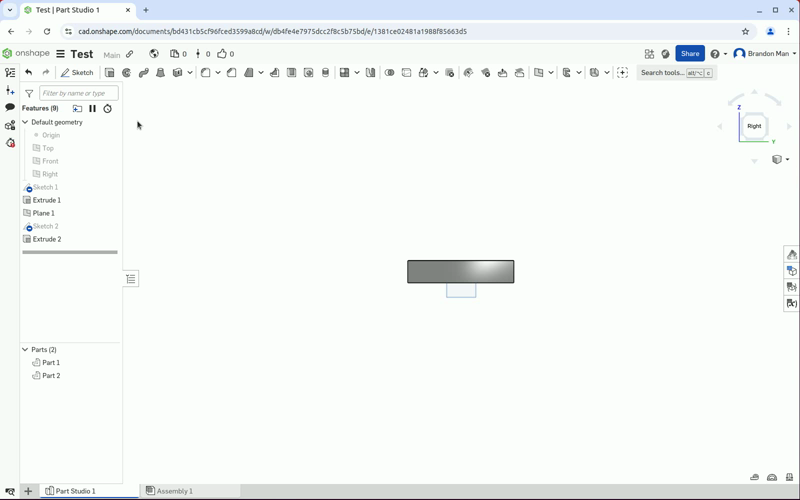
mouse_move(73, 189)
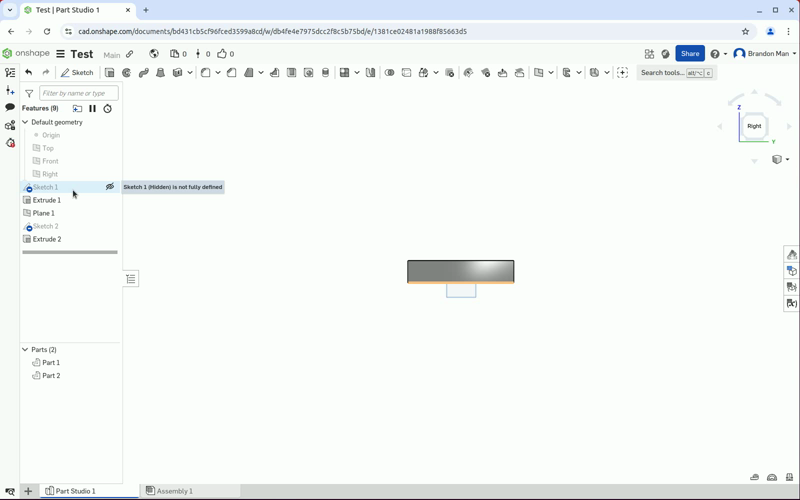
click(73, 189)
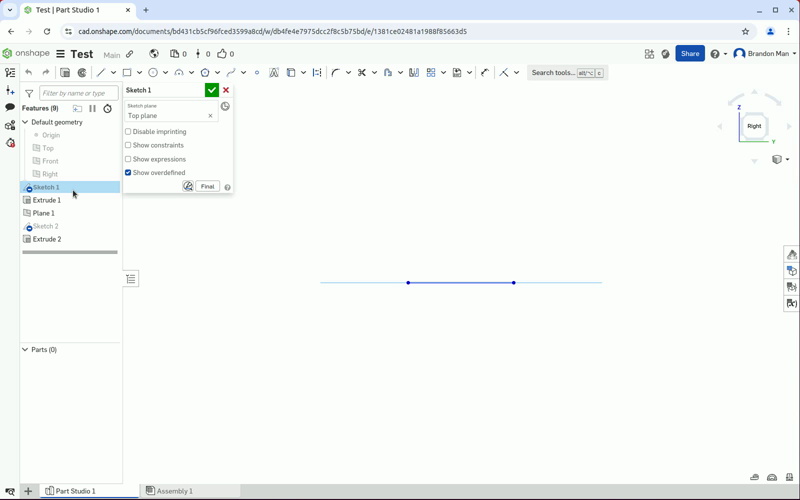
mouse_move(229, 92)
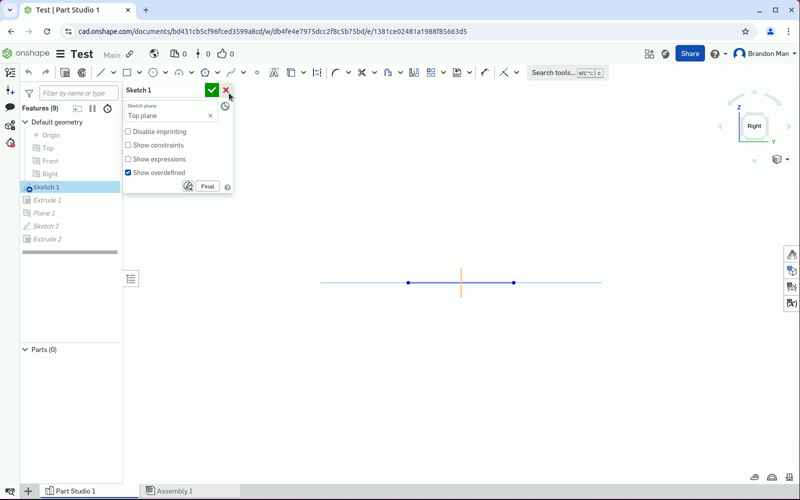
click(229, 92)
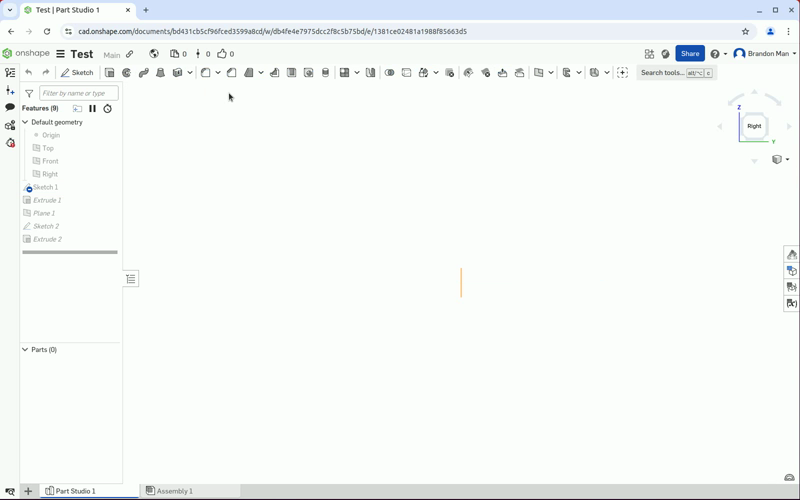
key(shift+s)
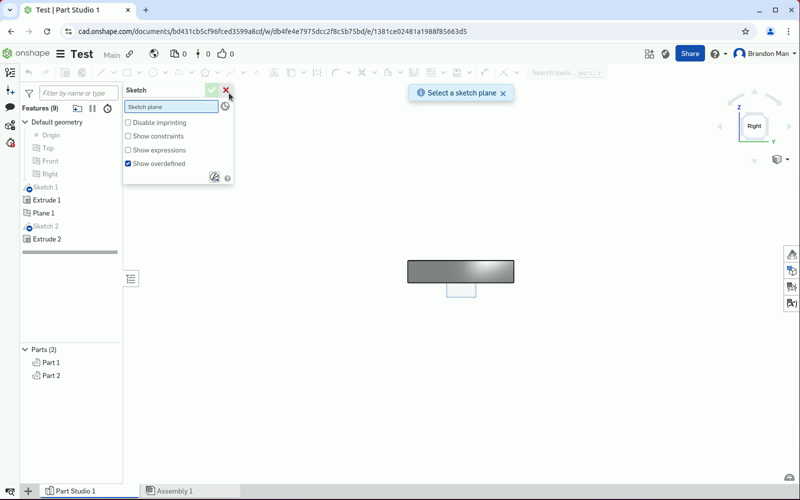
mouse_move(73, 215)
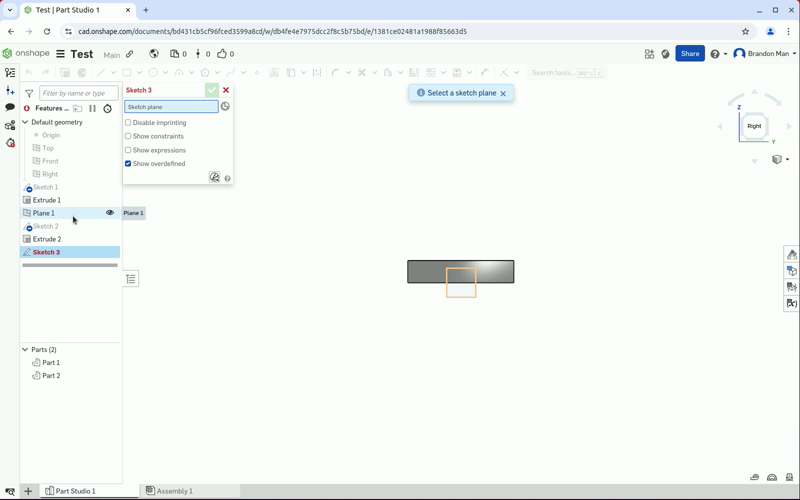
click(73, 215)
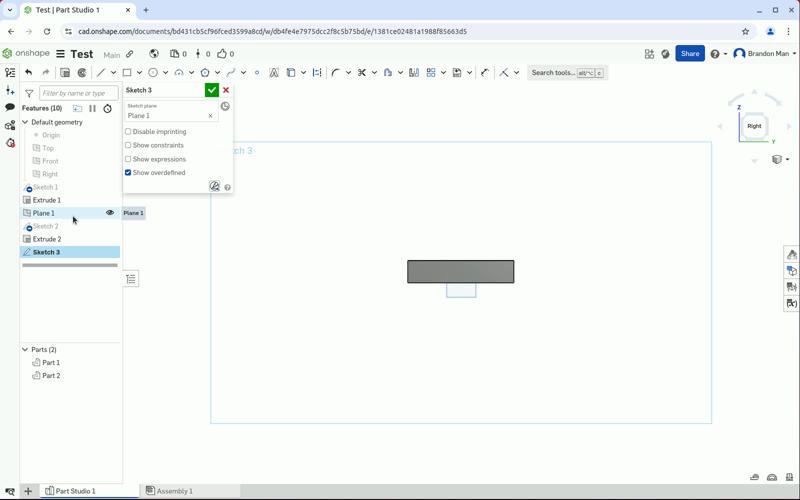
mouse_move(73, 352)
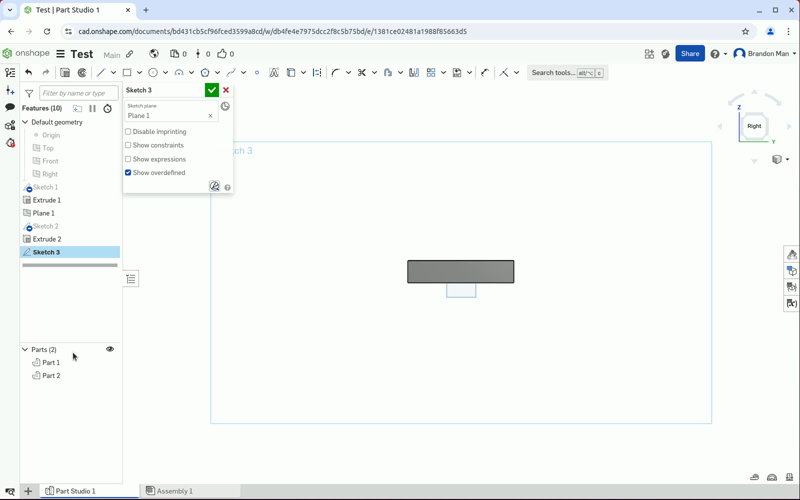
key(y)
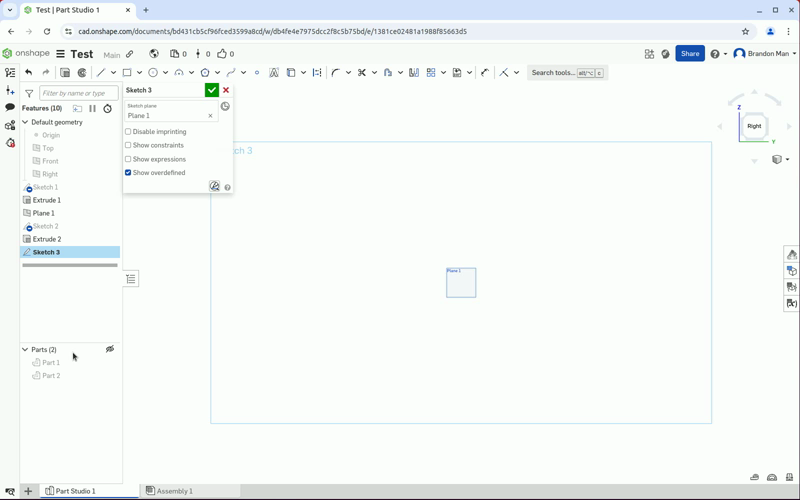
key(l)
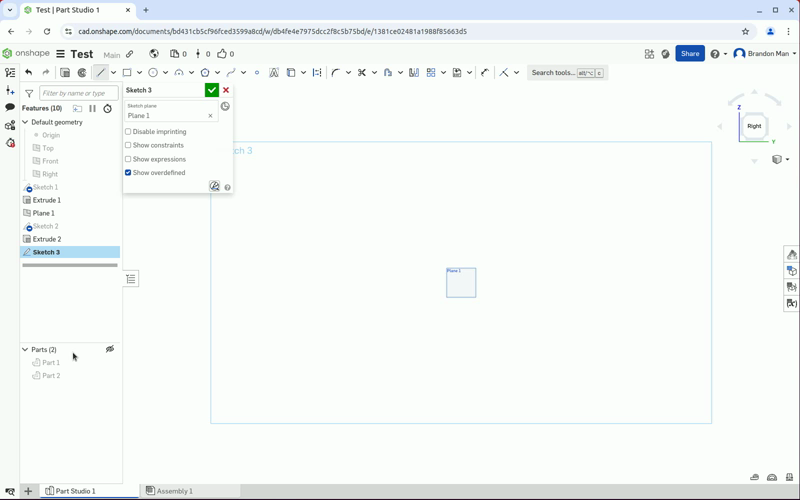
key_down(shift)
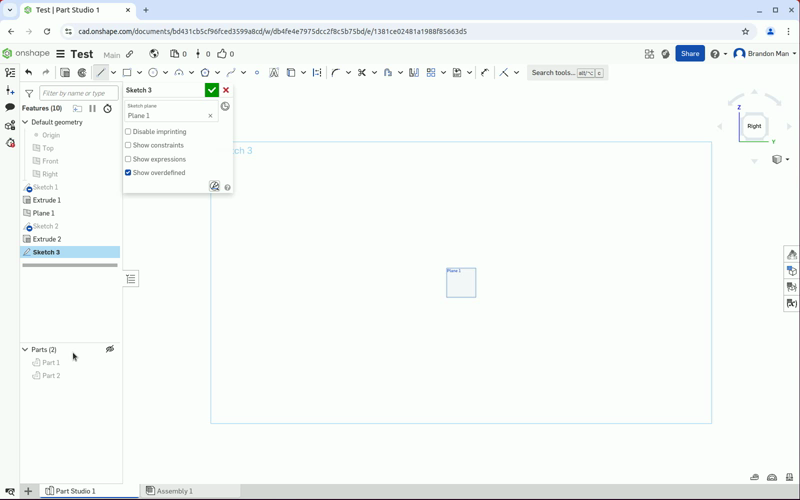
mouse_move(407, 260)
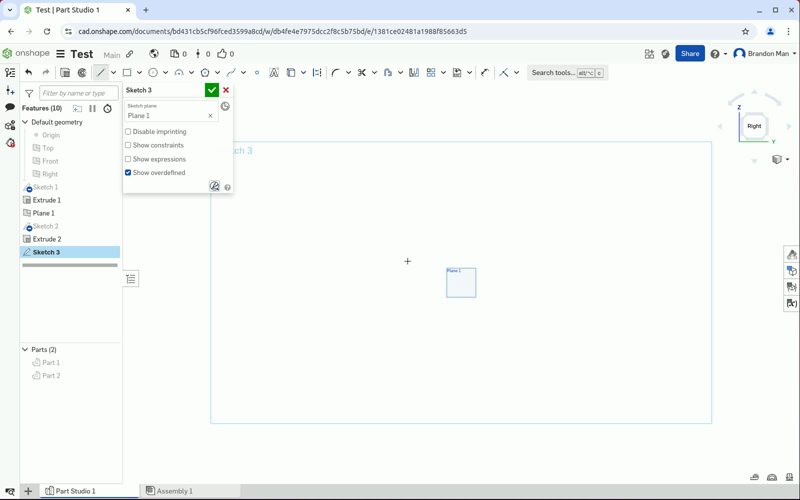
click(407, 260)
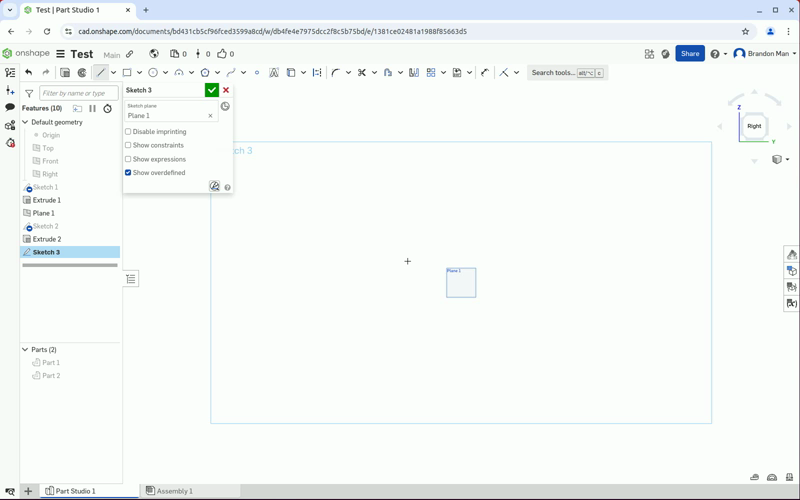
key_up(shift)
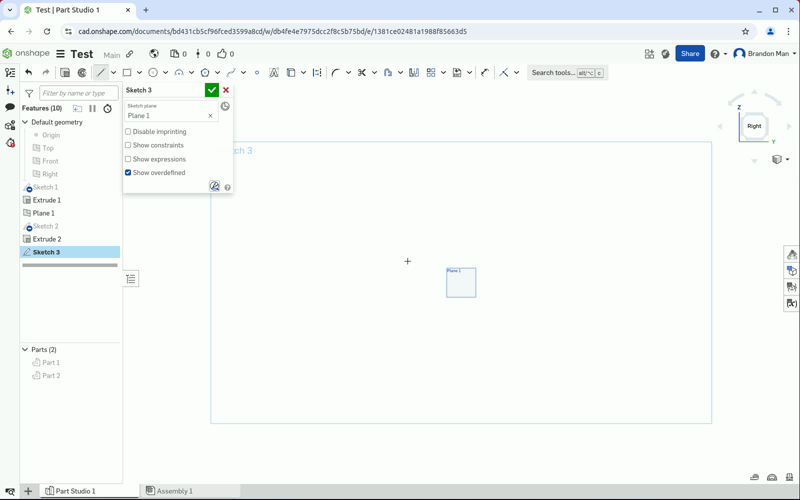
key_down(shift)
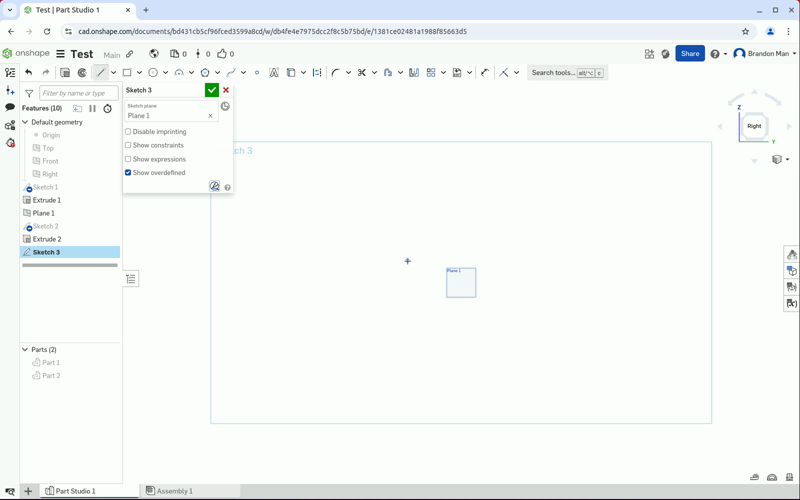
mouse_move(513, 260)
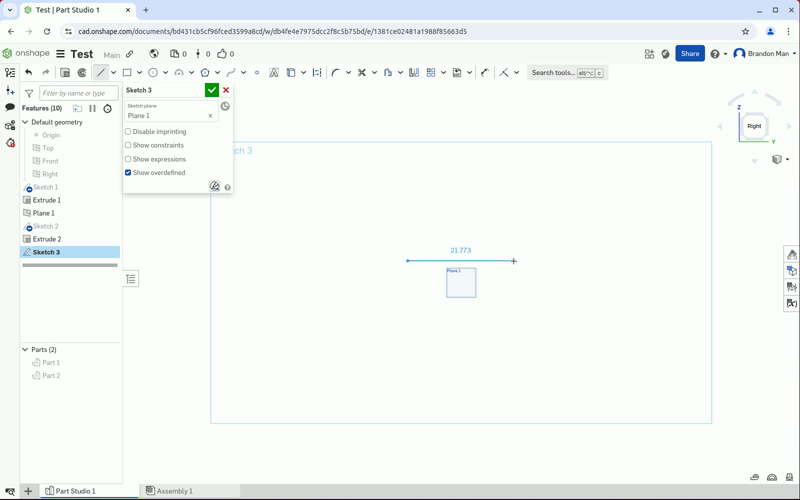
click(513, 260)
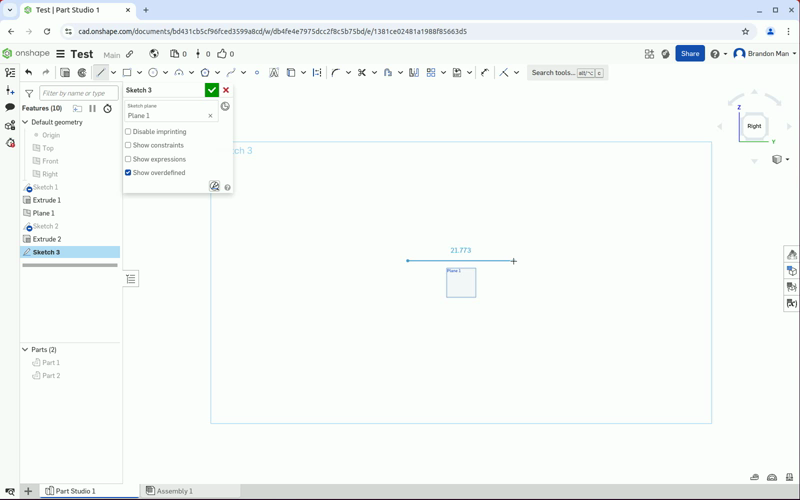
key_up(shift)
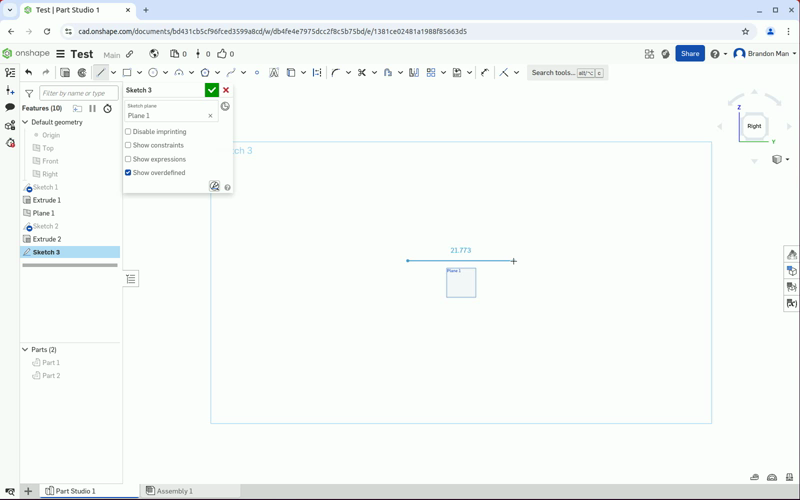
key_down(shift)
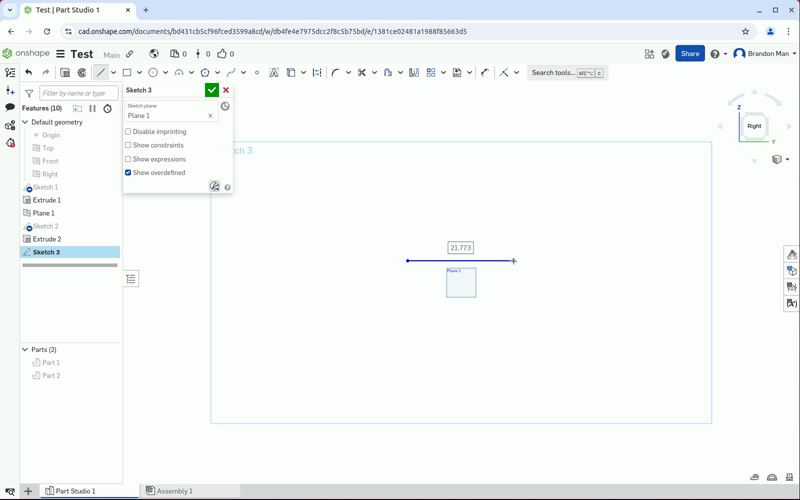
mouse_move(543, 260)
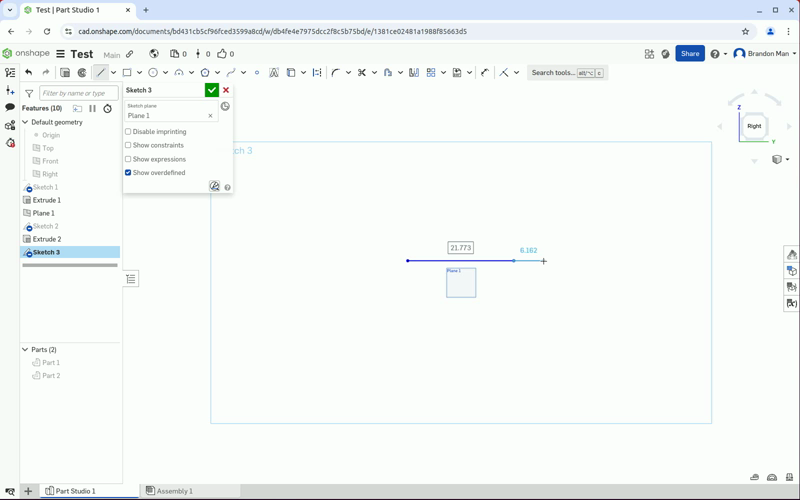
mouse_move(513, 257)
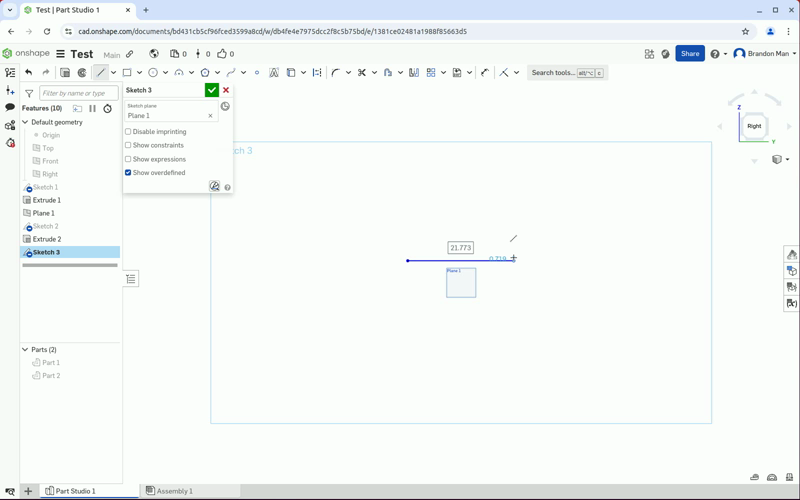
scroll(6)
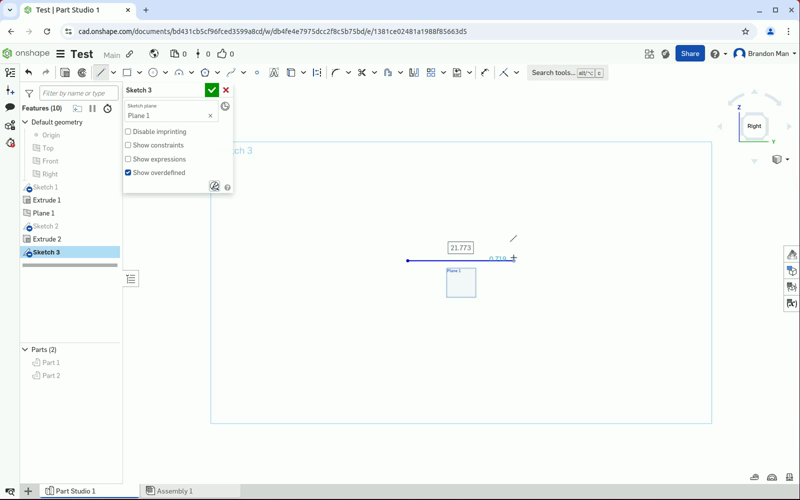
scroll(6)
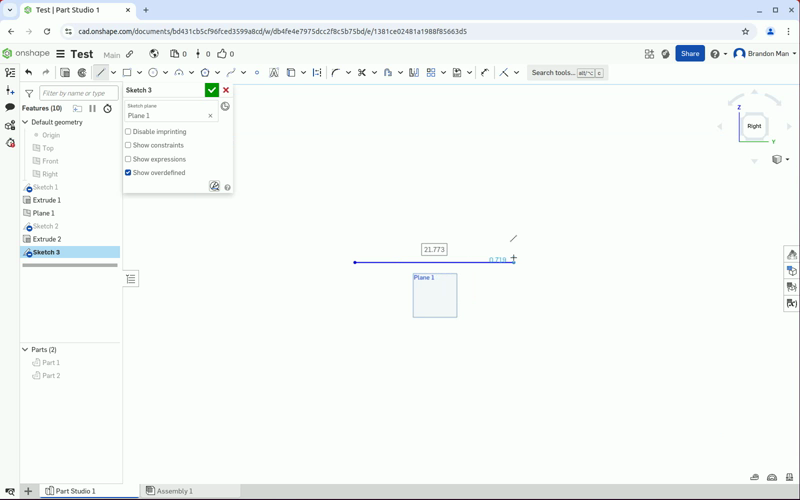
scroll(6)
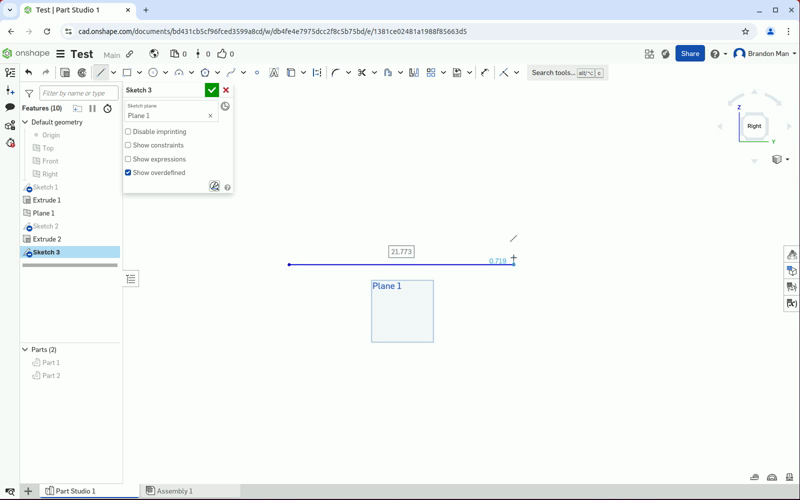
scroll(6)
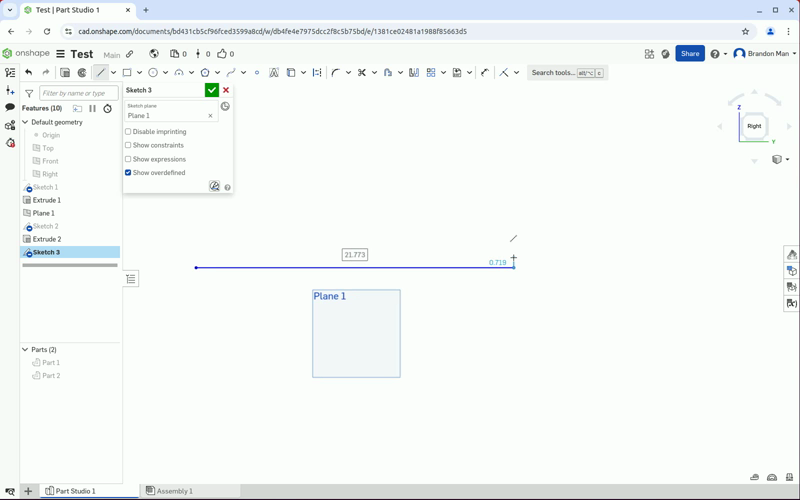
scroll(6)
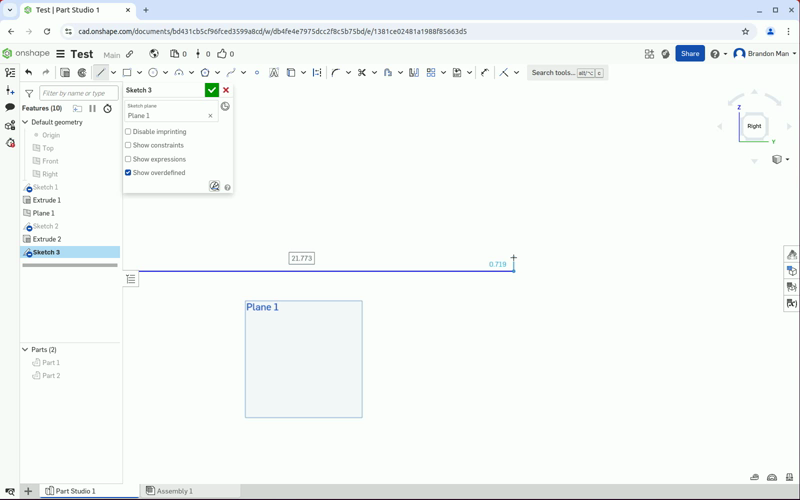
scroll(6)
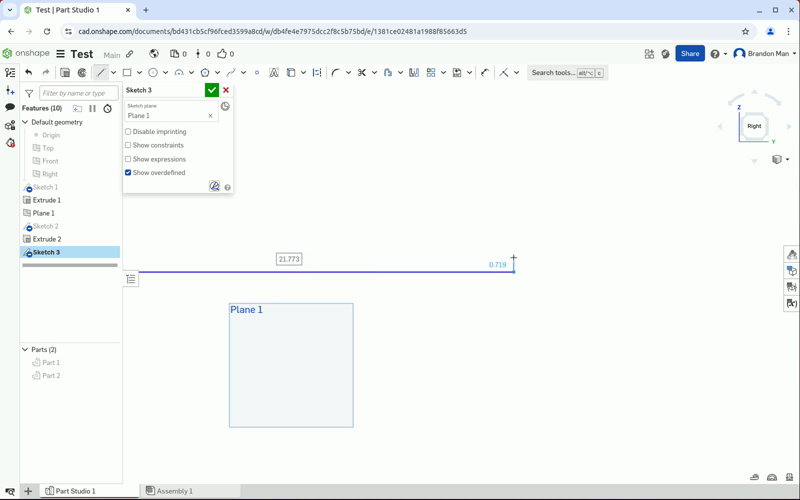
scroll(6)
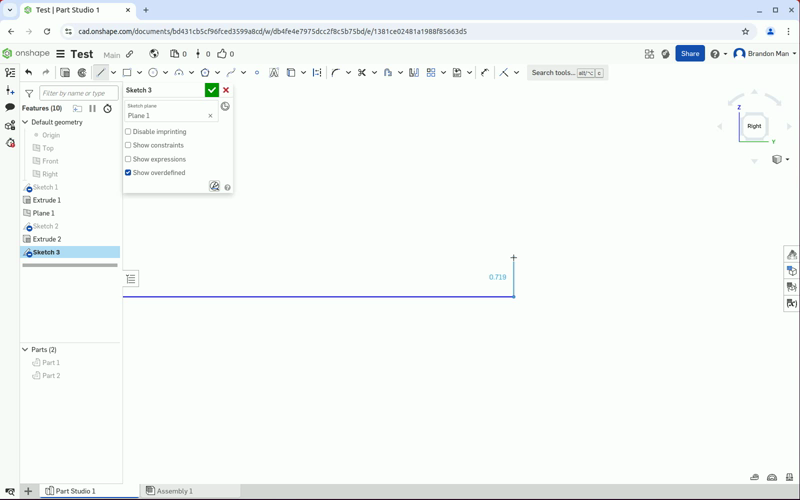
click(513, 257)
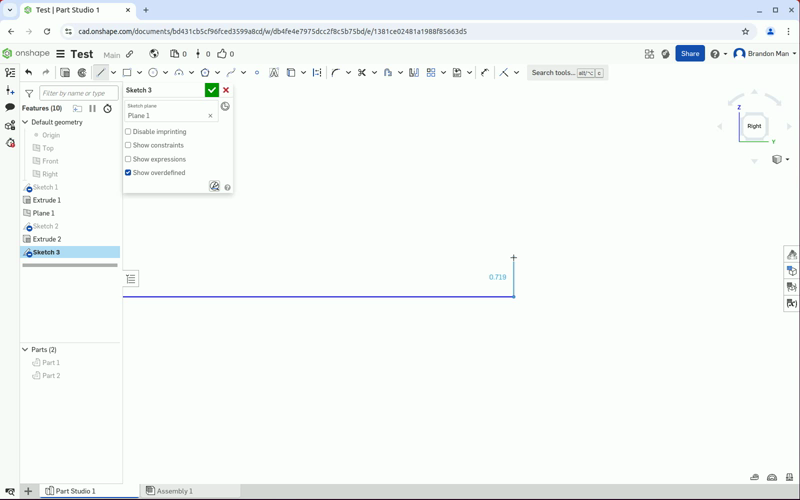
scroll(-6)
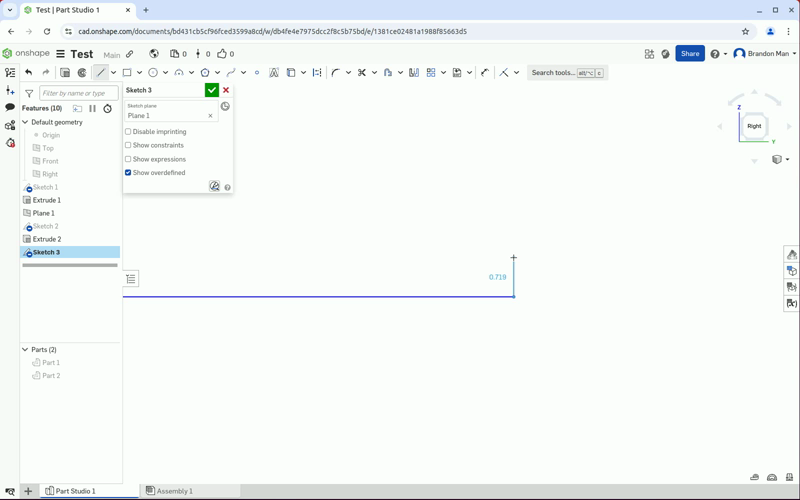
scroll(-6)
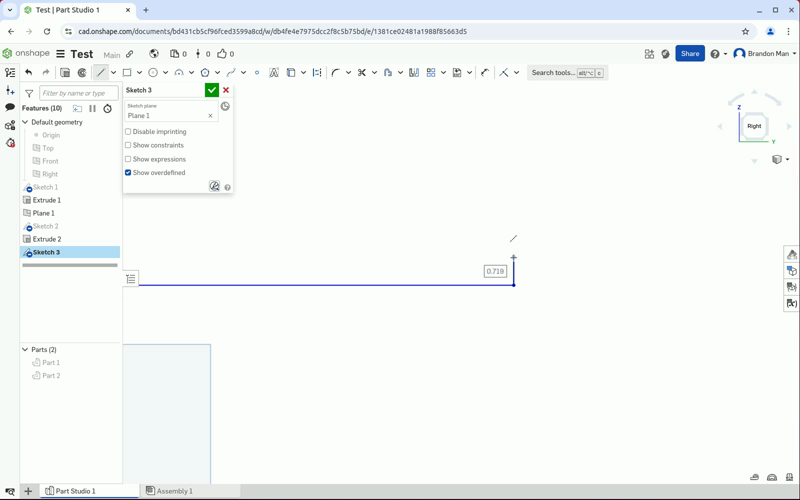
scroll(-6)
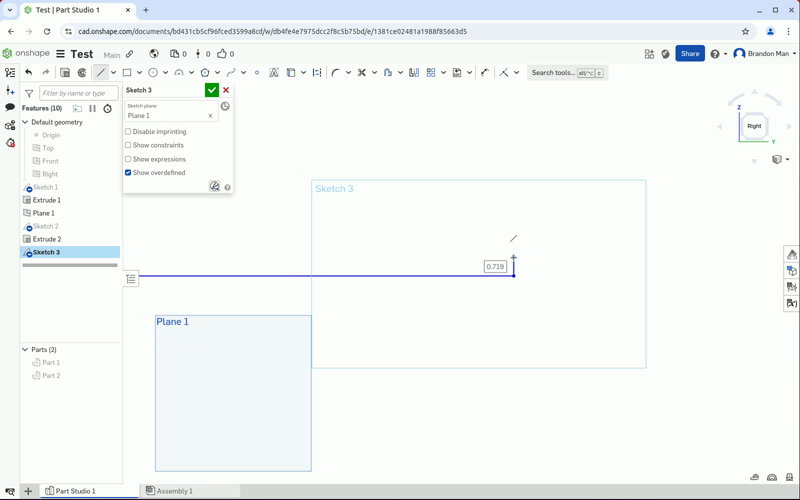
scroll(-6)
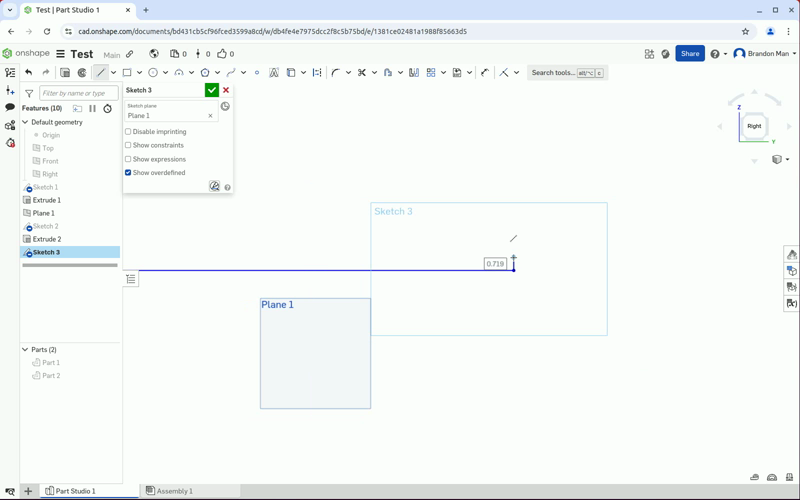
scroll(-6)
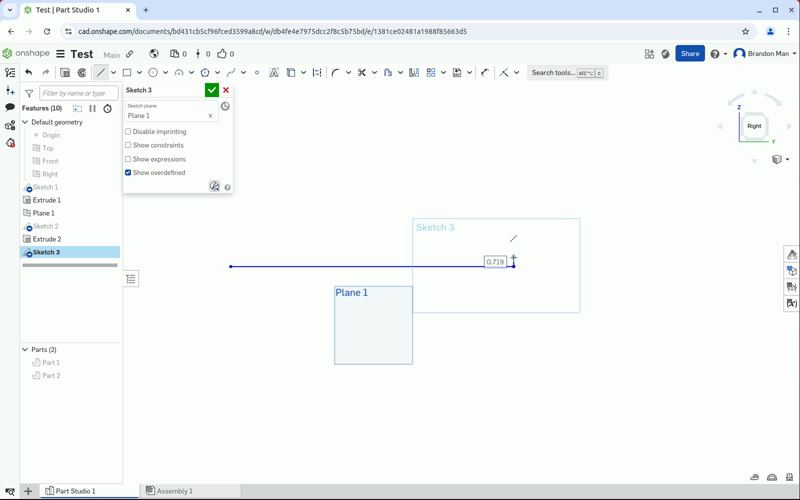
scroll(-6)
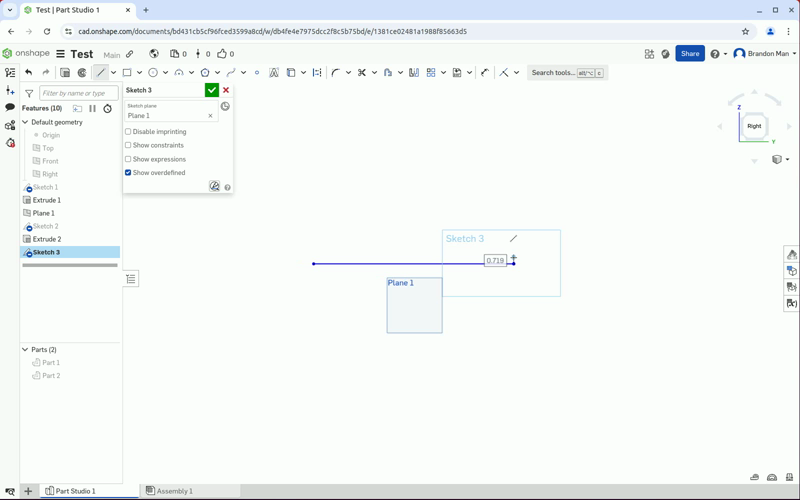
scroll(-6)
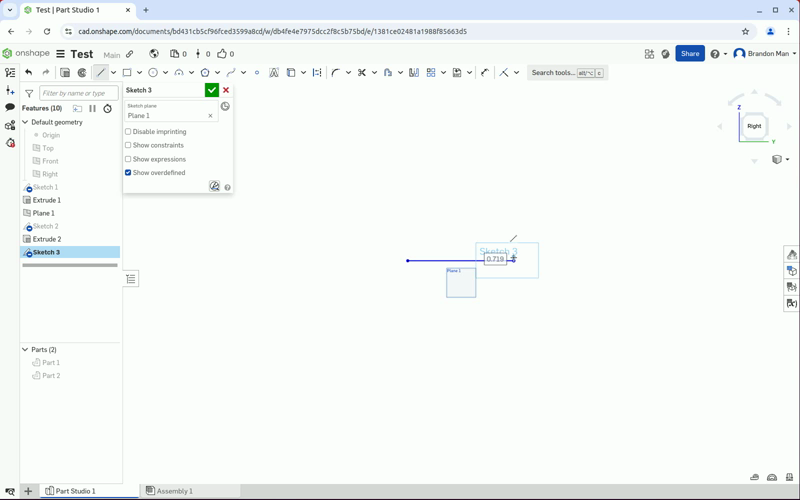
key_up(shift)
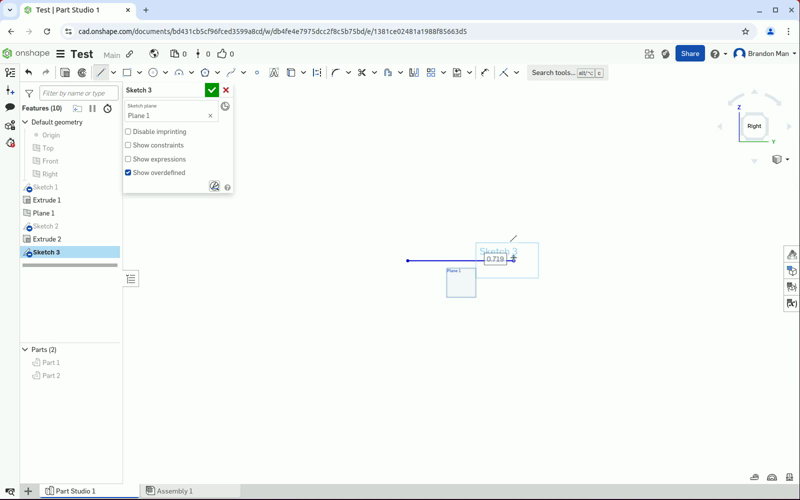
key_down(shift)
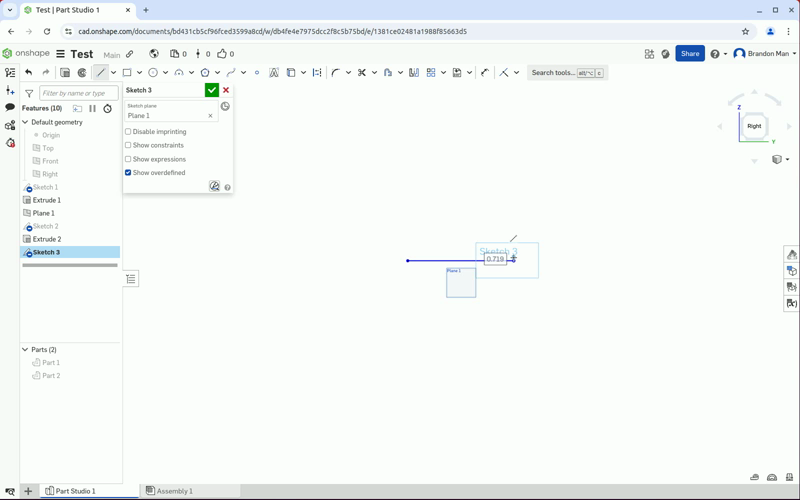
mouse_move(407, 257)
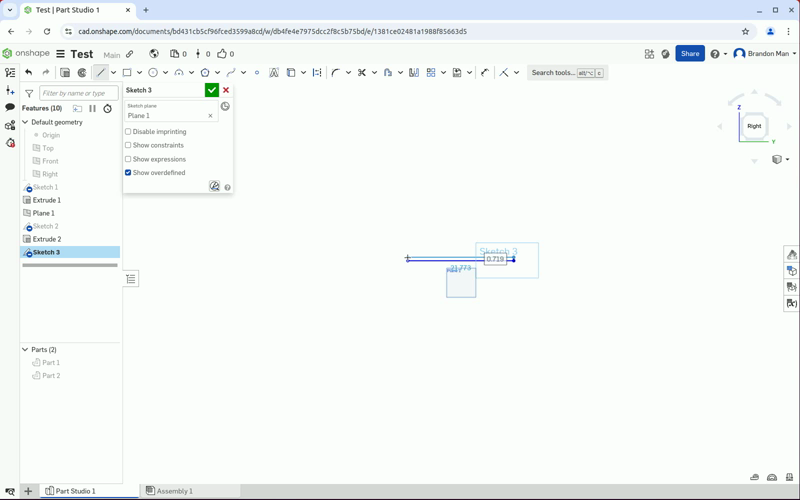
scroll(6)
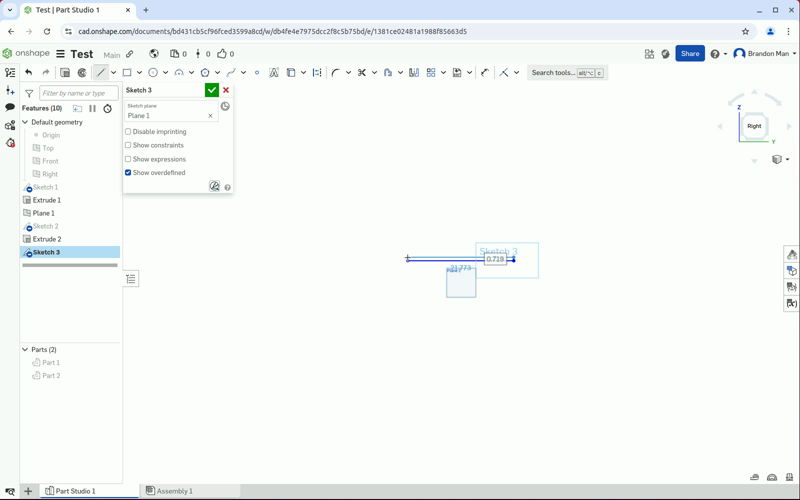
scroll(6)
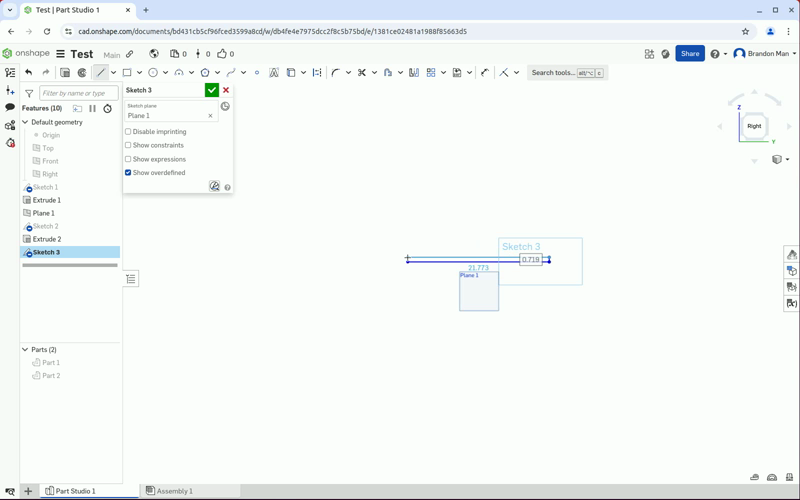
scroll(6)
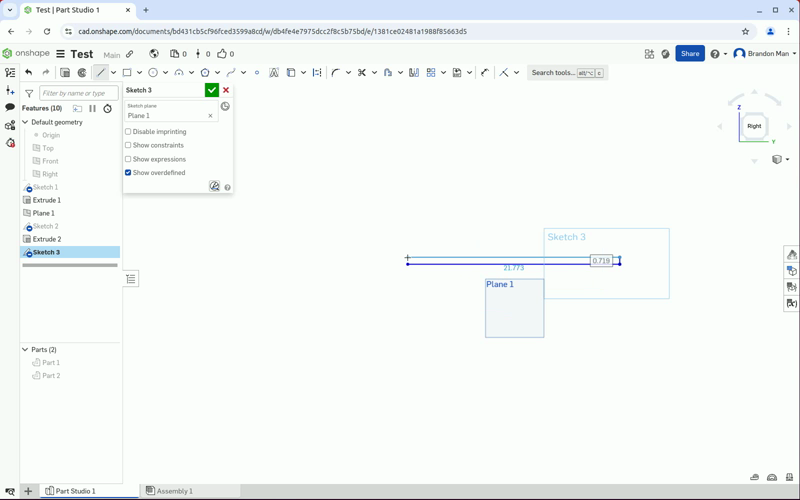
scroll(6)
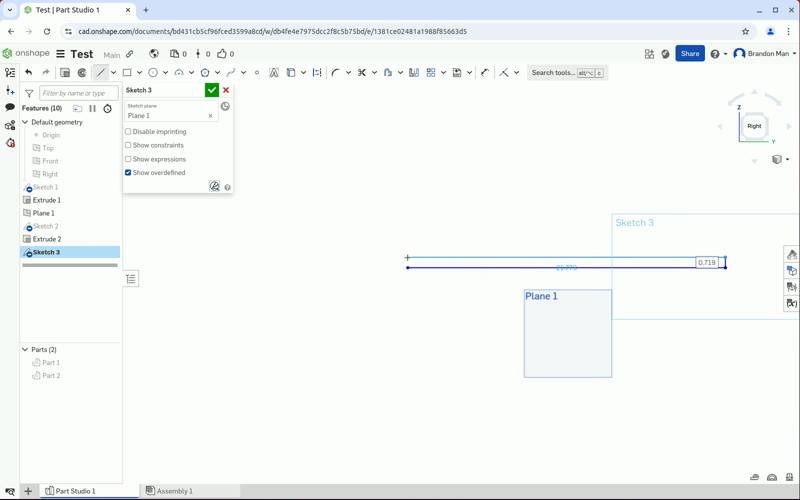
scroll(6)
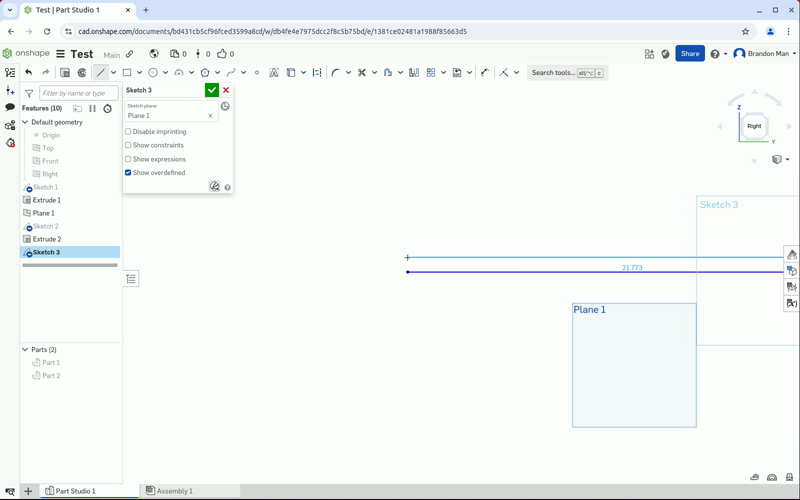
scroll(6)
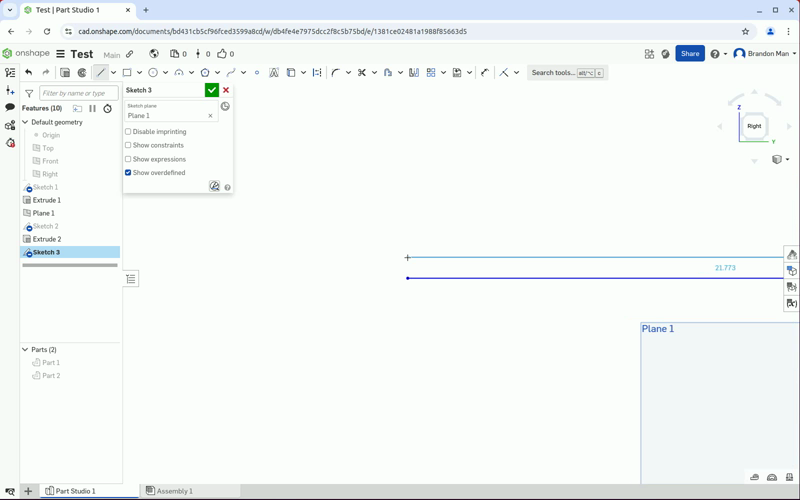
scroll(6)
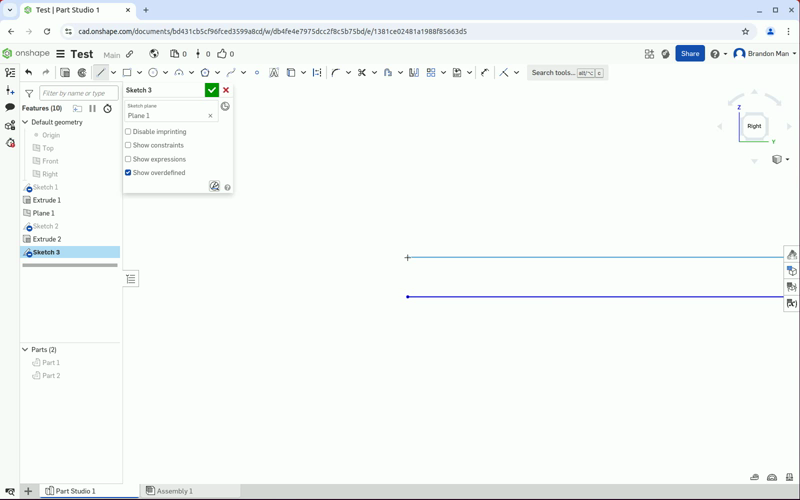
click(407, 257)
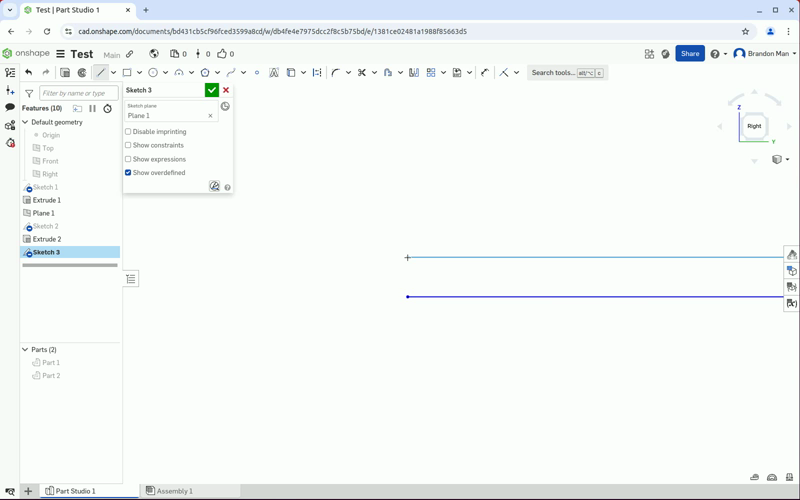
scroll(-6)
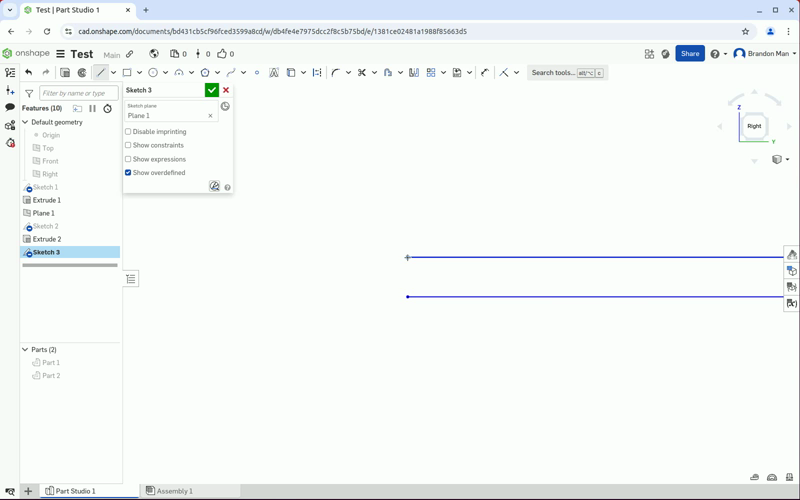
scroll(-6)
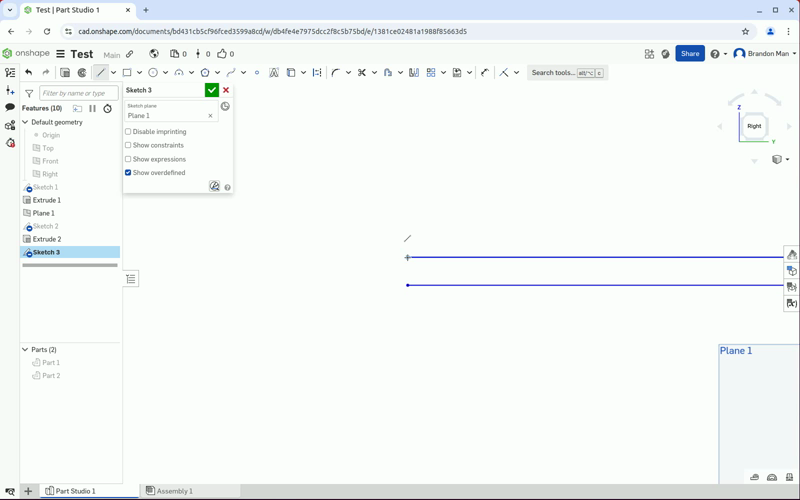
scroll(-6)
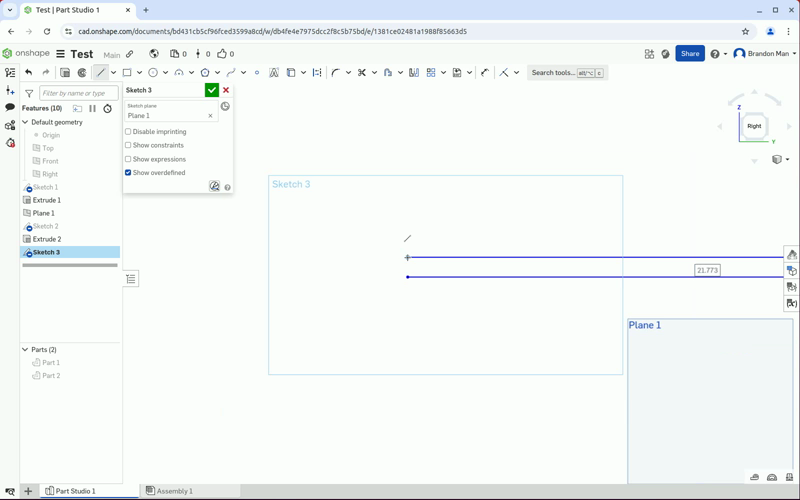
scroll(-6)
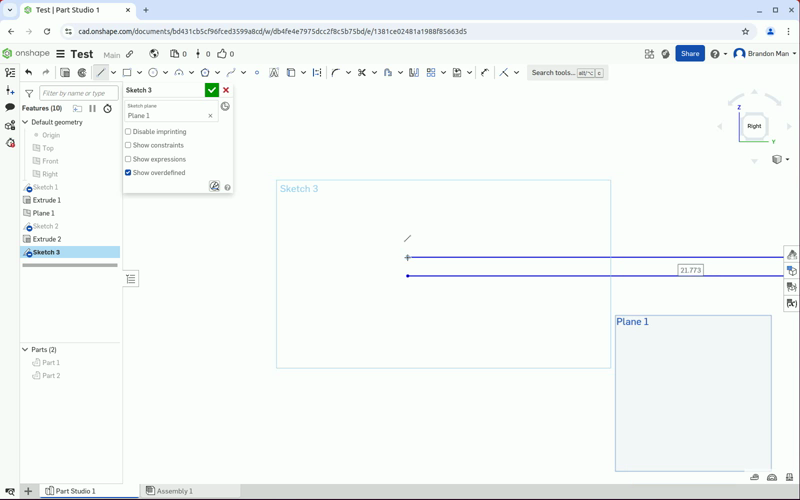
scroll(-6)
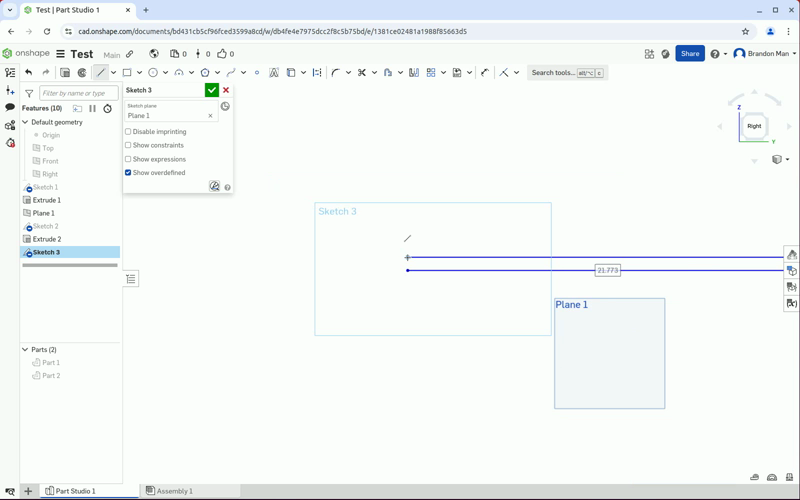
scroll(-6)
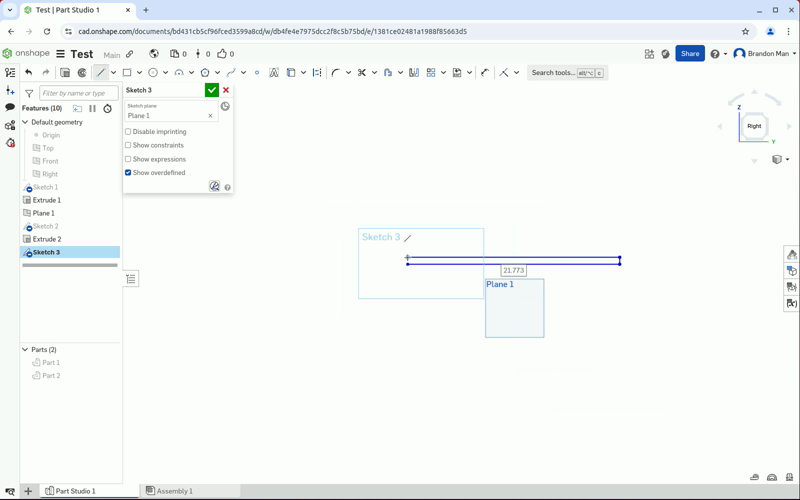
scroll(-6)
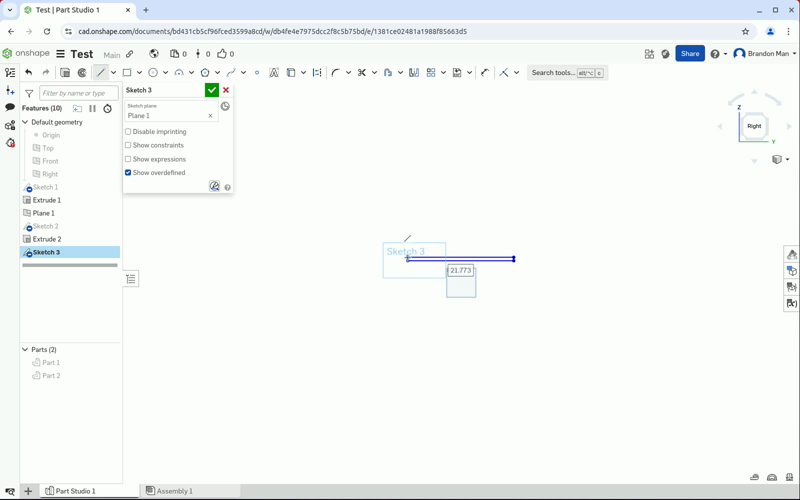
key_up(shift)
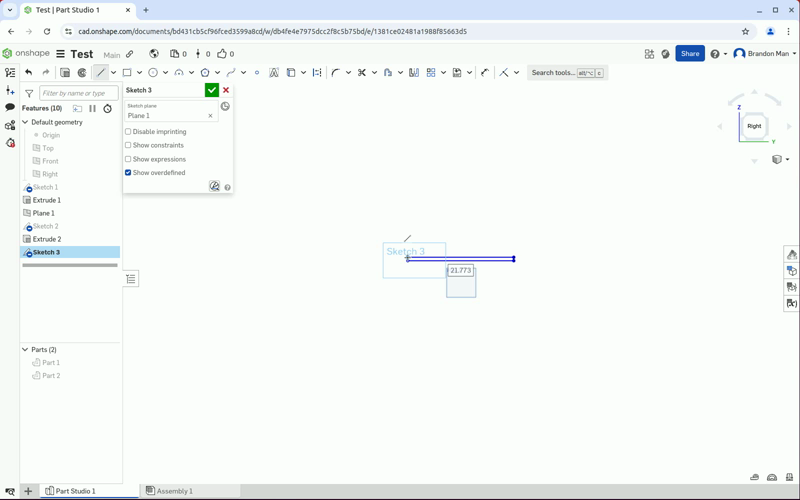
mouse_move(437, 257)
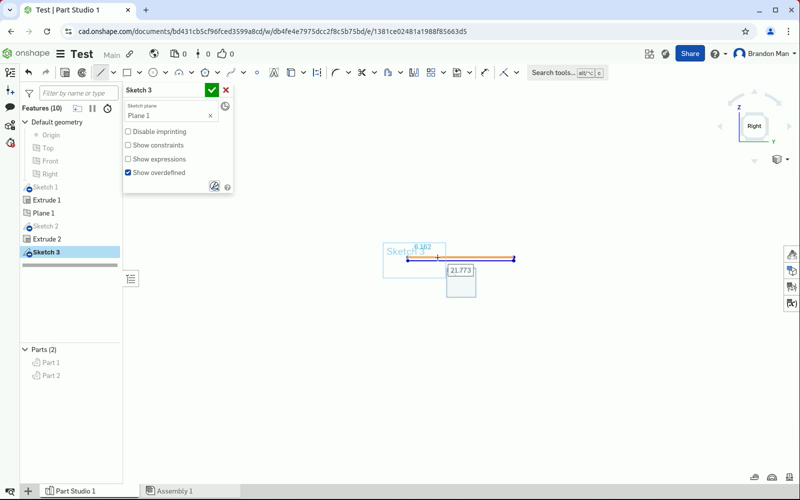
key_down(shift)
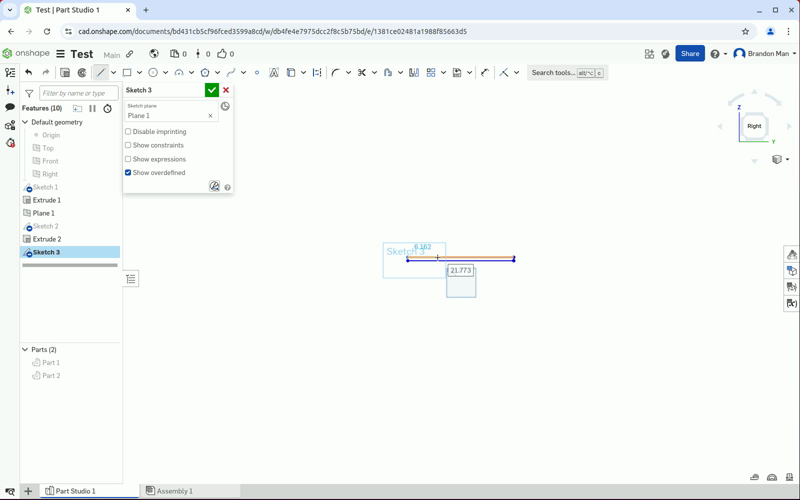
mouse_move(407, 260)
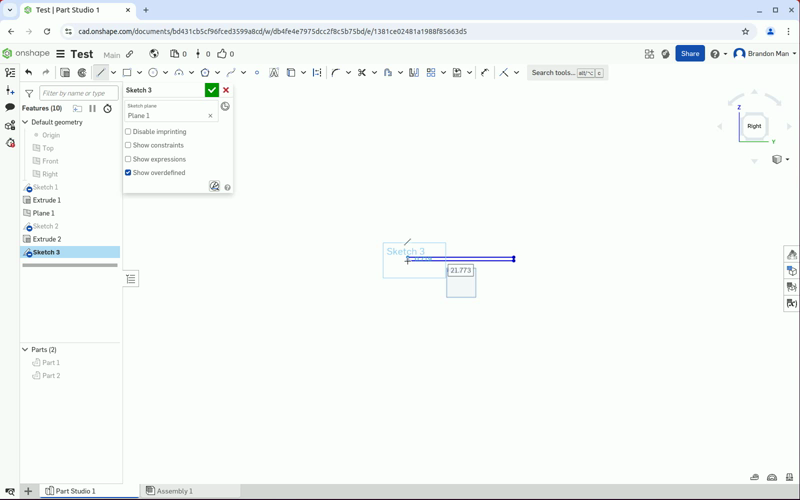
scroll(6)
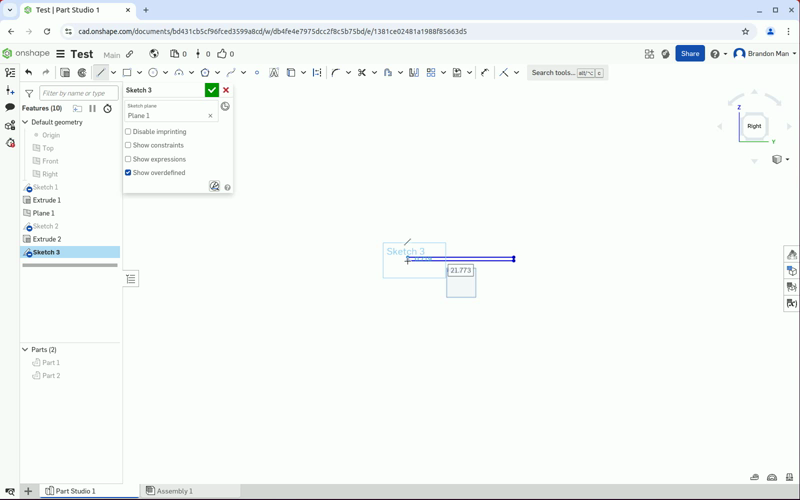
scroll(6)
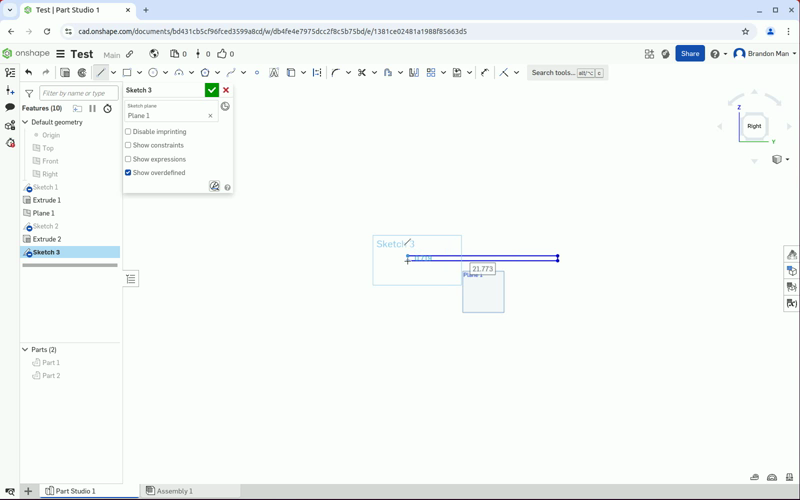
scroll(6)
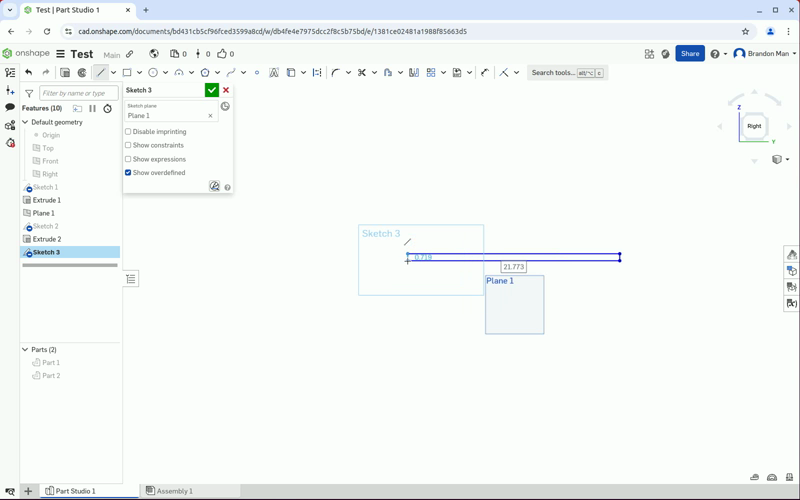
scroll(6)
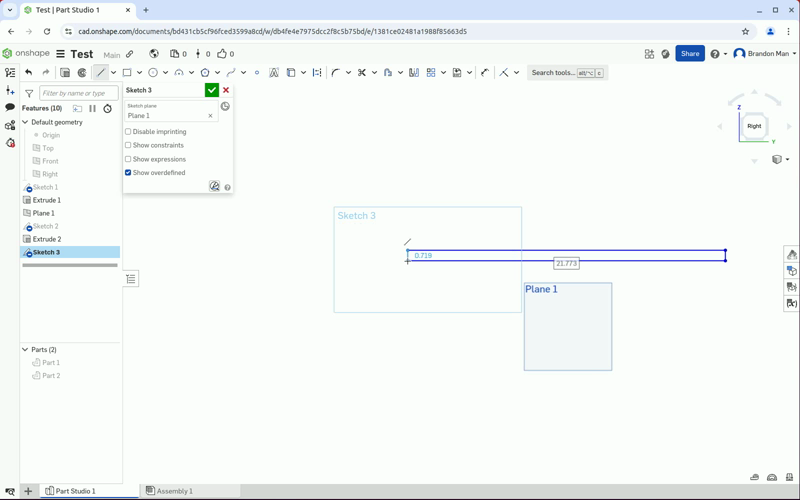
scroll(6)
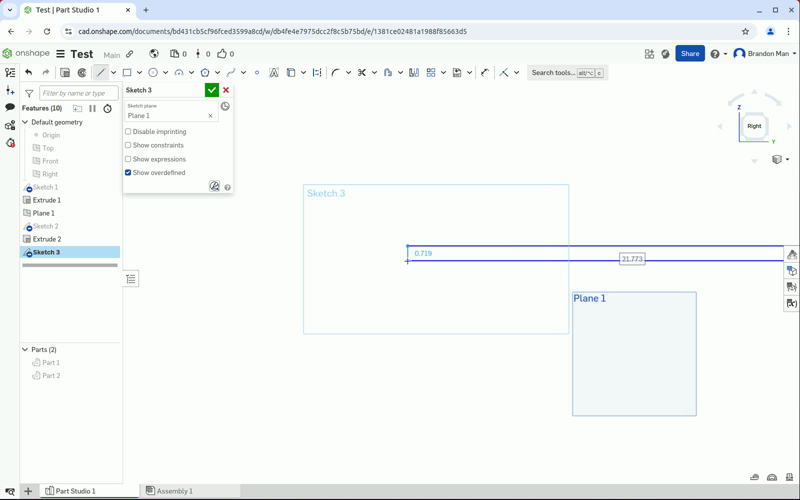
scroll(6)
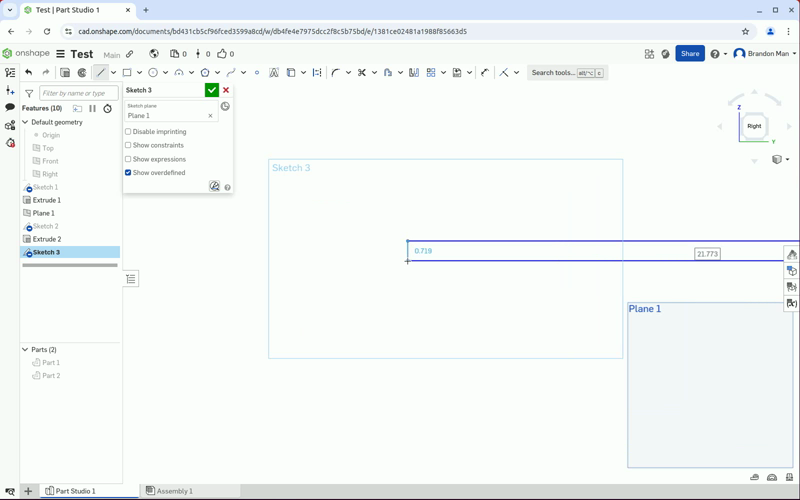
scroll(6)
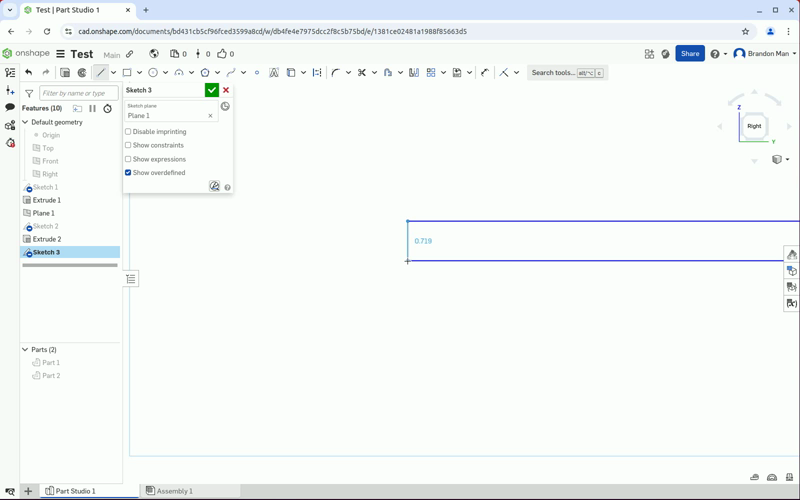
key_up(shift)
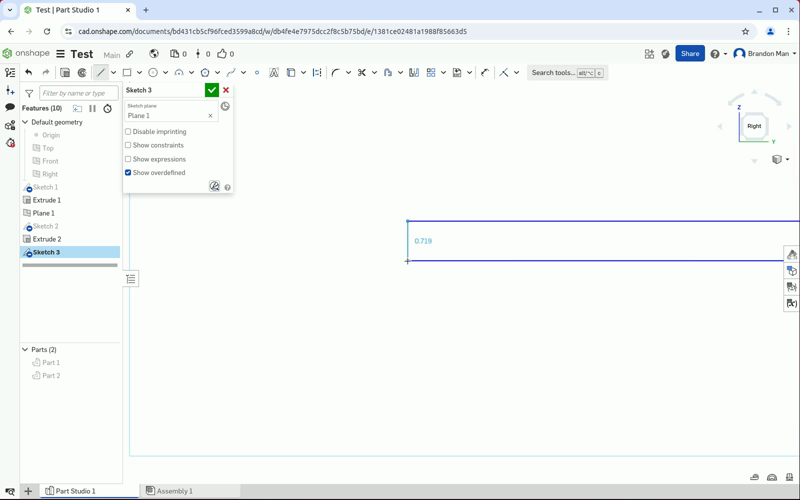
click(407, 260)
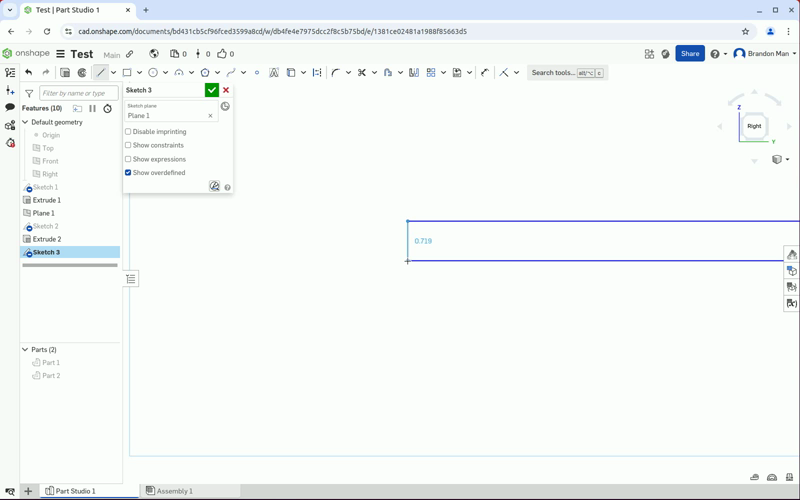
scroll(-6)
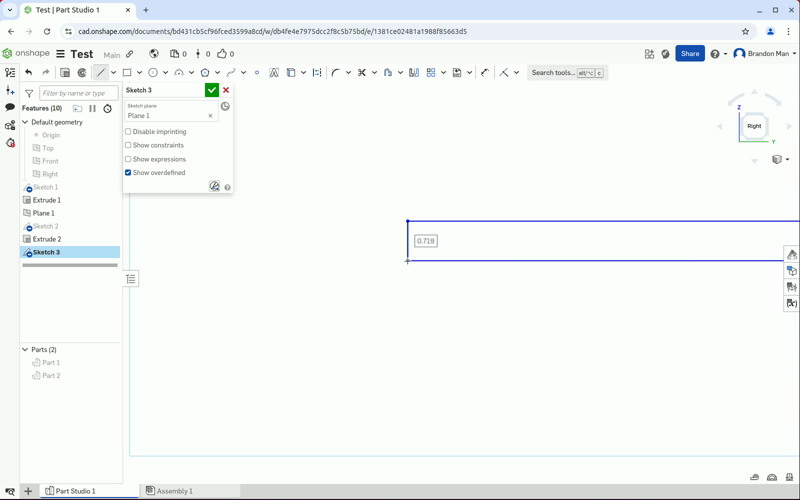
scroll(-6)
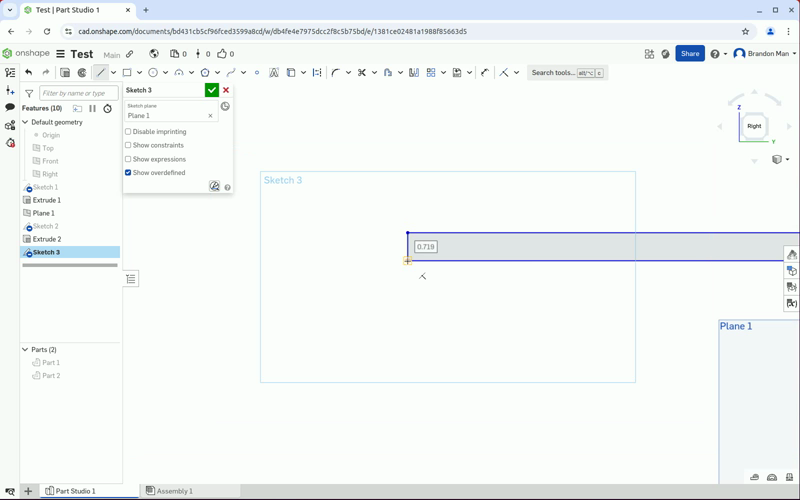
scroll(-6)
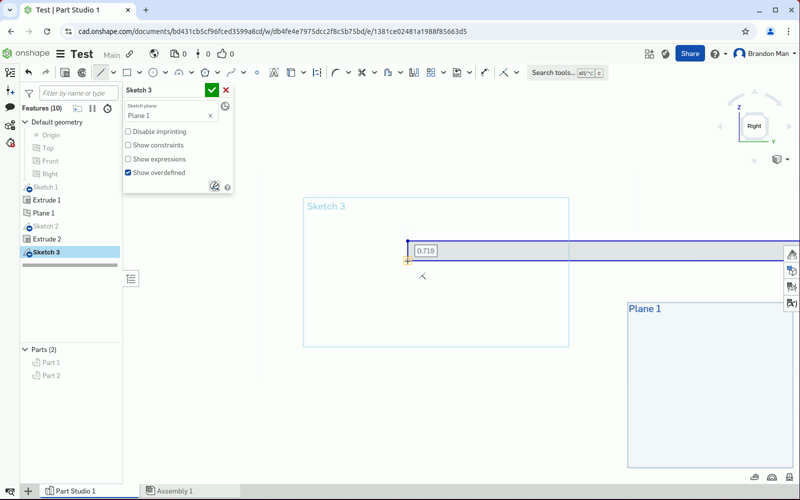
scroll(-6)
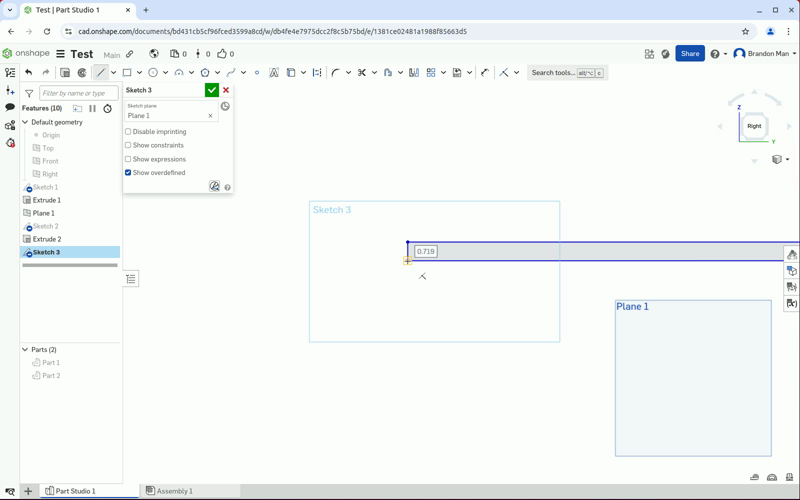
scroll(-6)
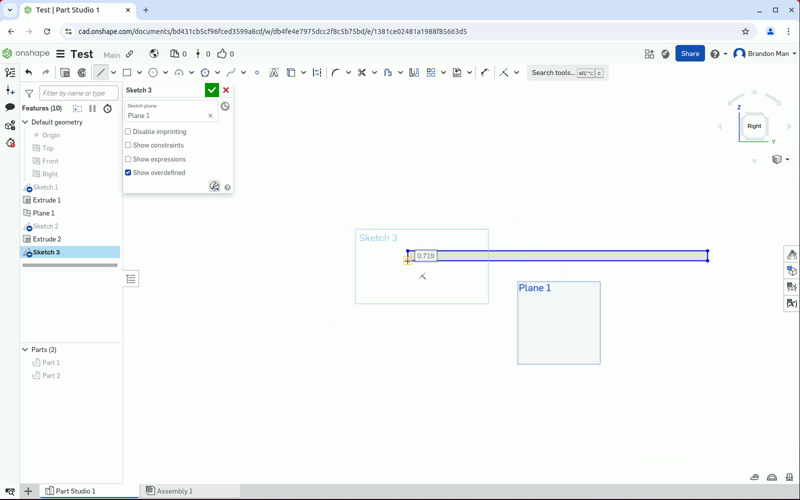
scroll(-6)
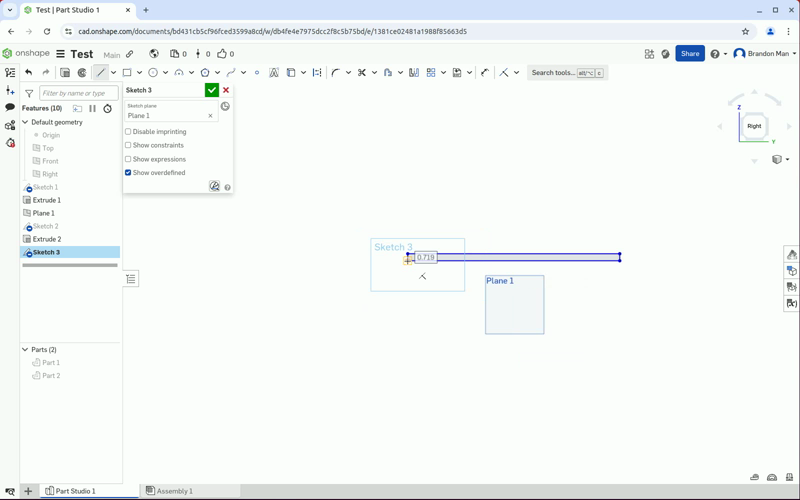
scroll(-6)
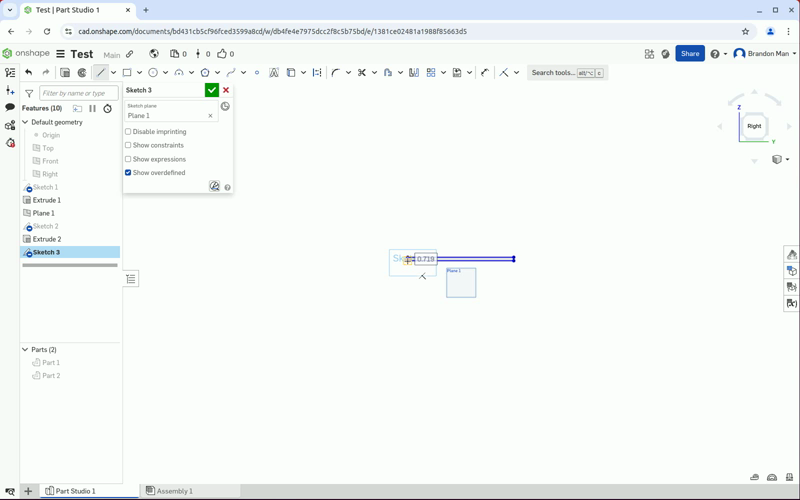
key(esc)
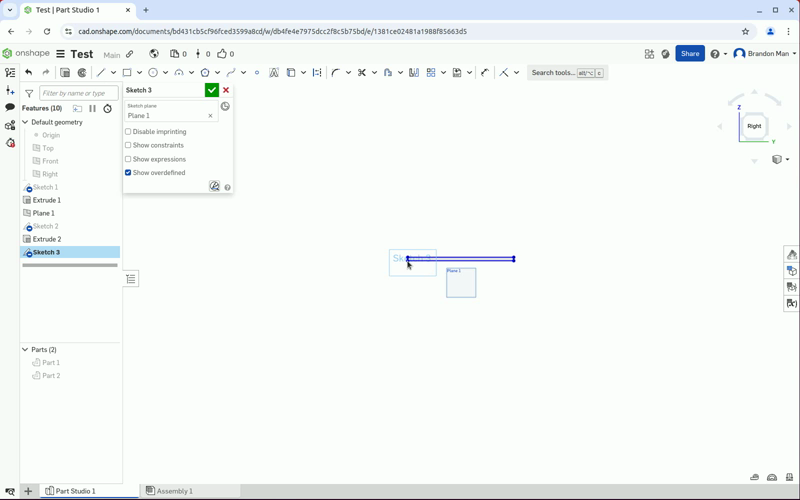
mouse_move(447, 257)
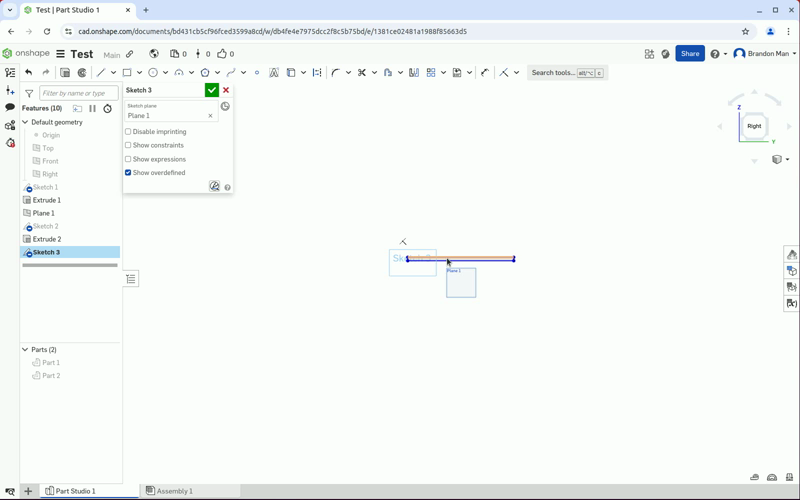
scroll(6)
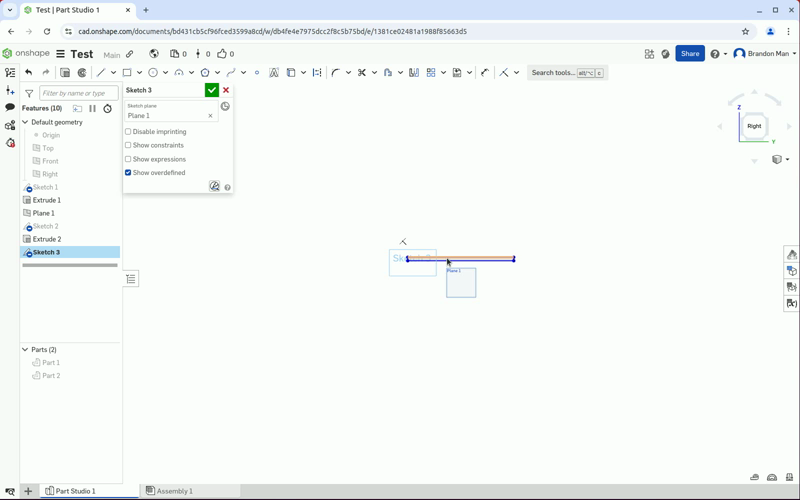
scroll(6)
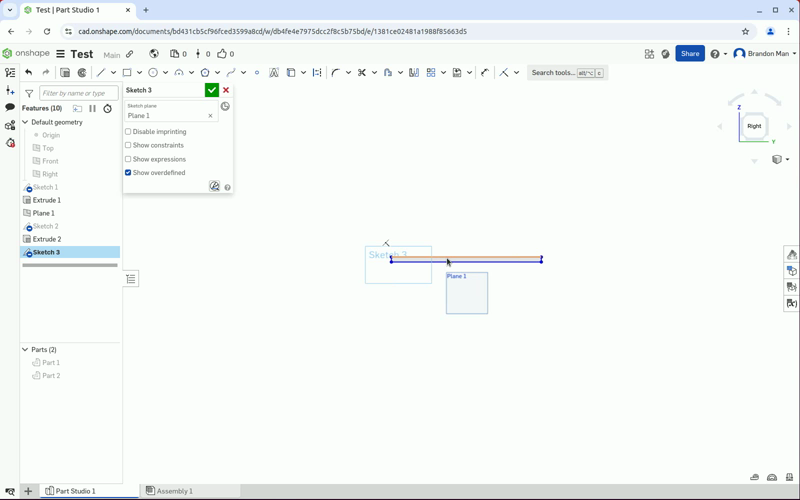
scroll(6)
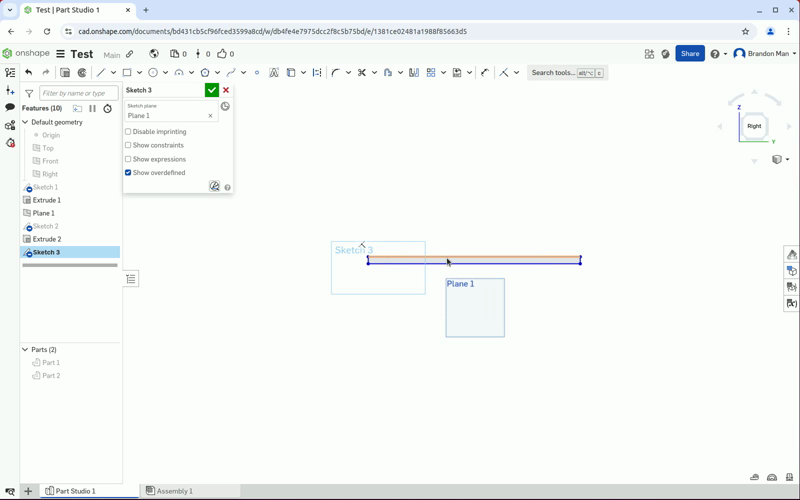
scroll(6)
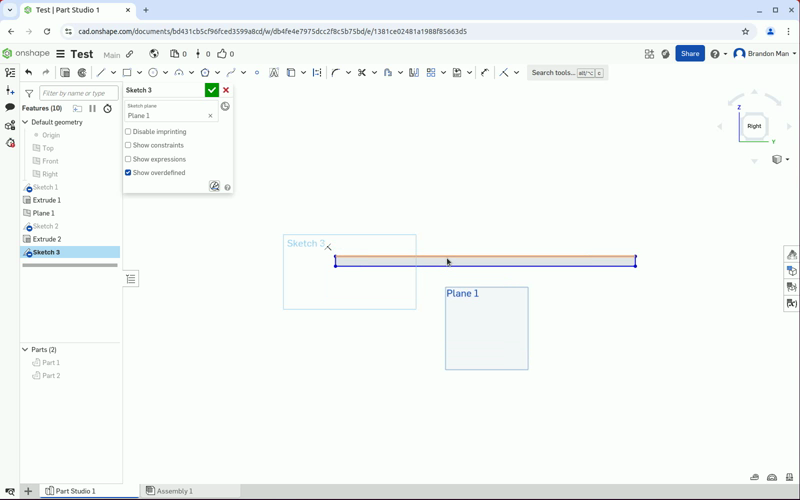
scroll(6)
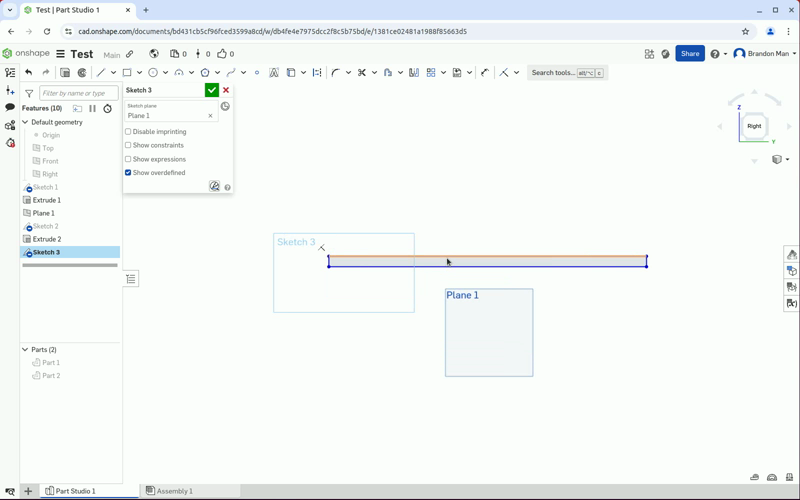
scroll(6)
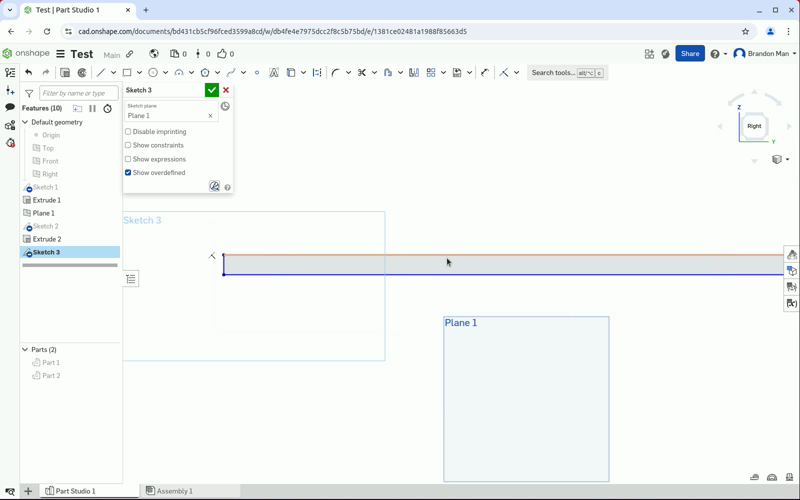
scroll(6)
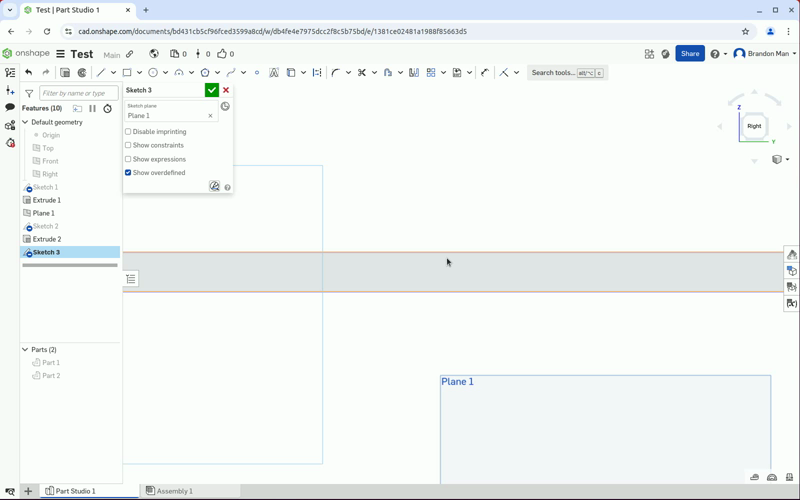
click(447, 257)
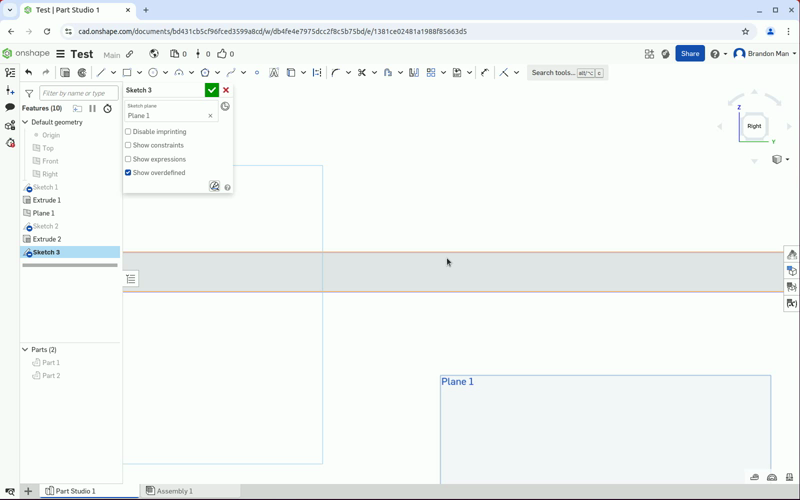
scroll(-6)
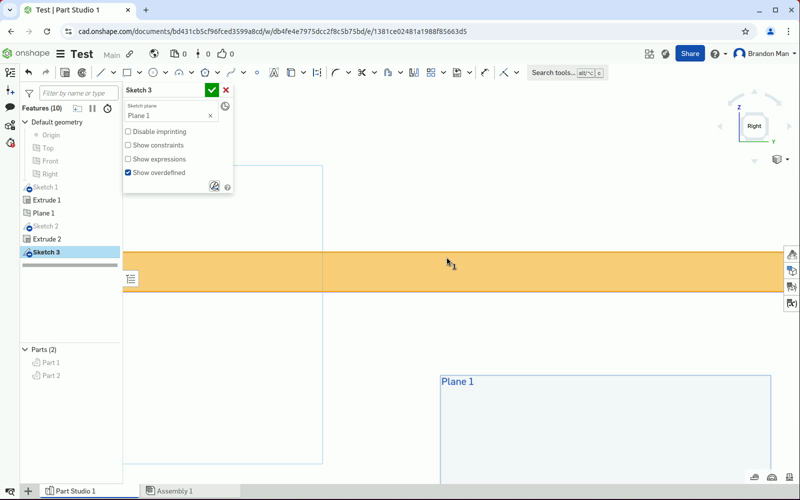
scroll(-6)
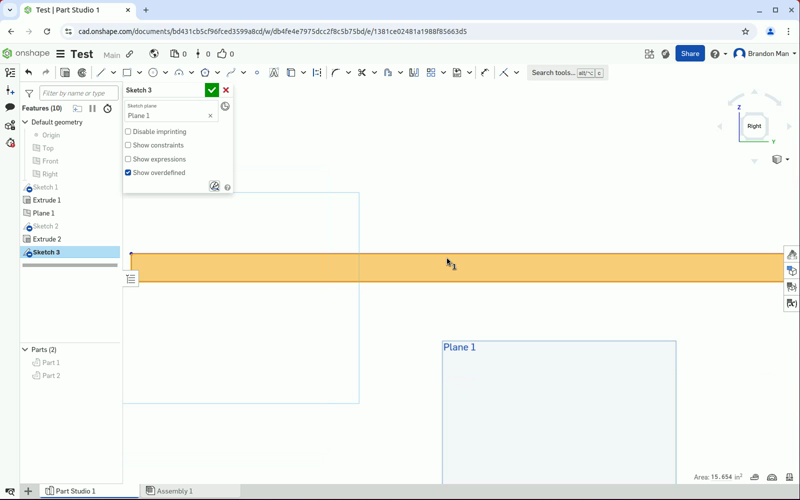
scroll(-6)
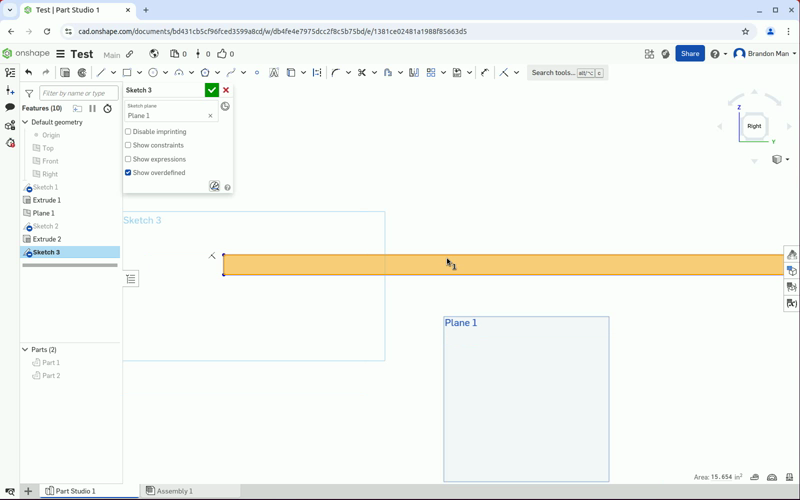
scroll(-6)
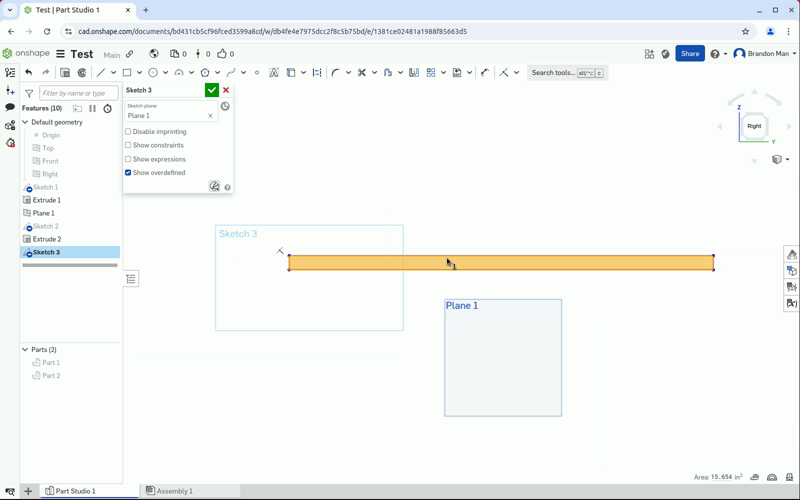
scroll(-6)
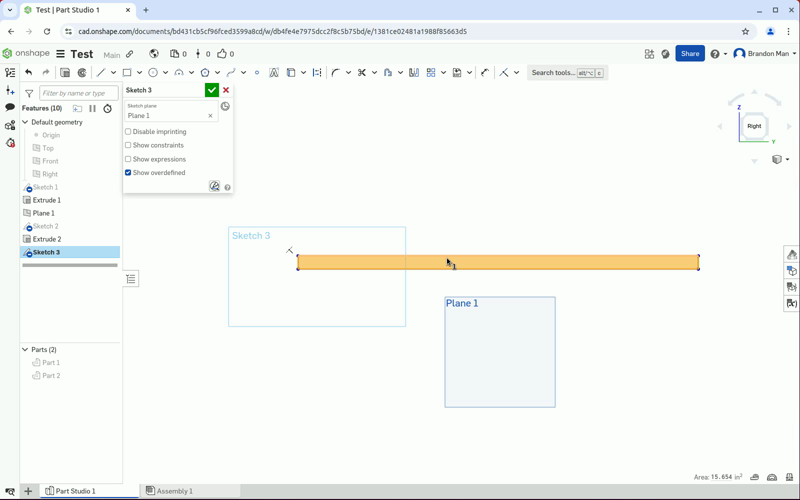
scroll(-6)
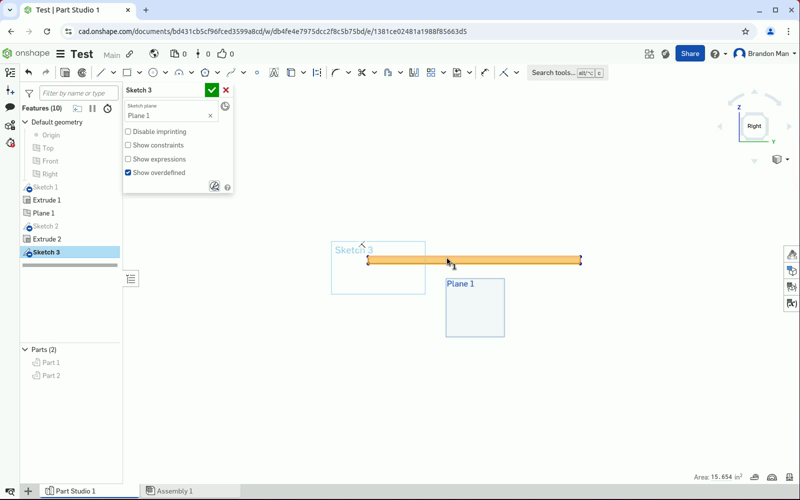
scroll(-6)
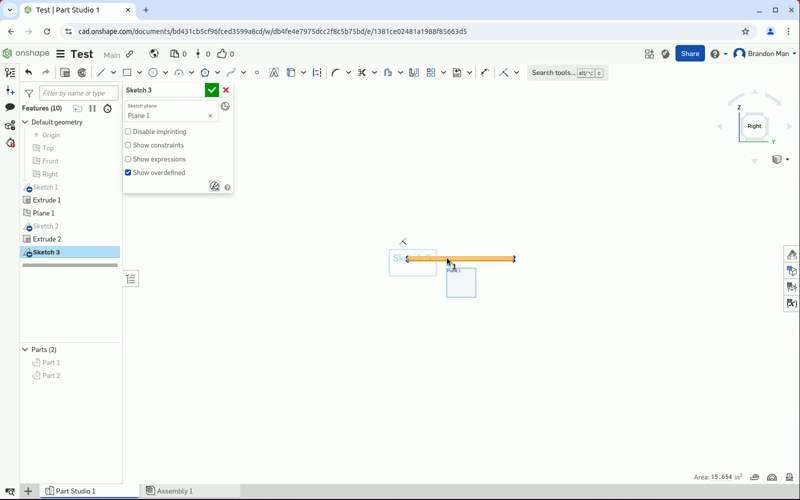
mouse_move(73, 352)
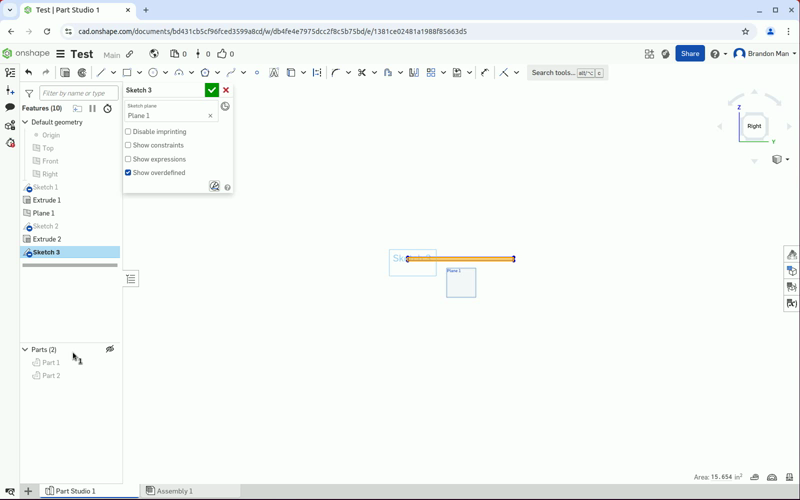
key(shift+y)
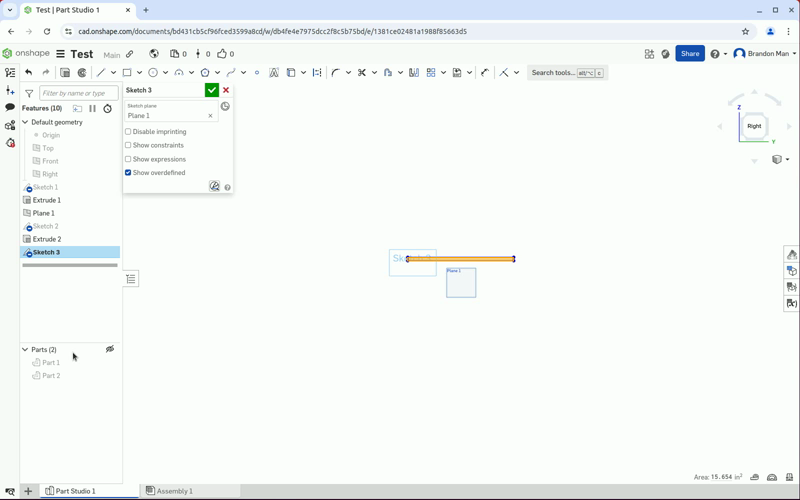
key(shift+e)
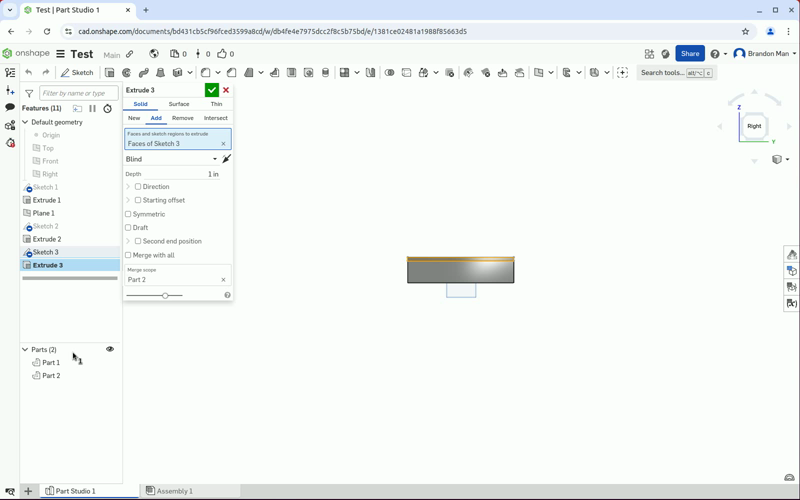
mouse_move(143, 106)
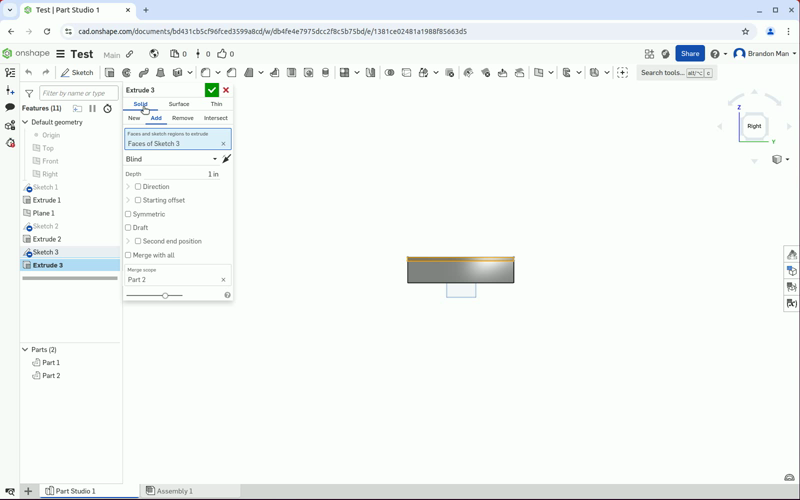
click(143, 106)
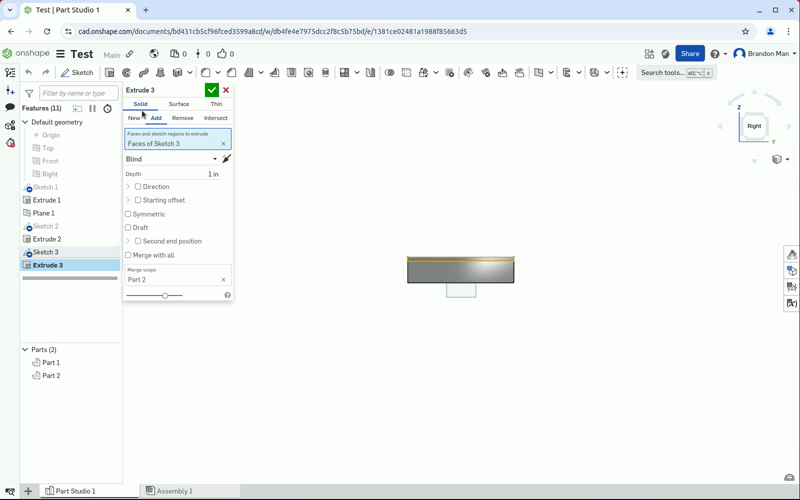
mouse_move(137, 120)
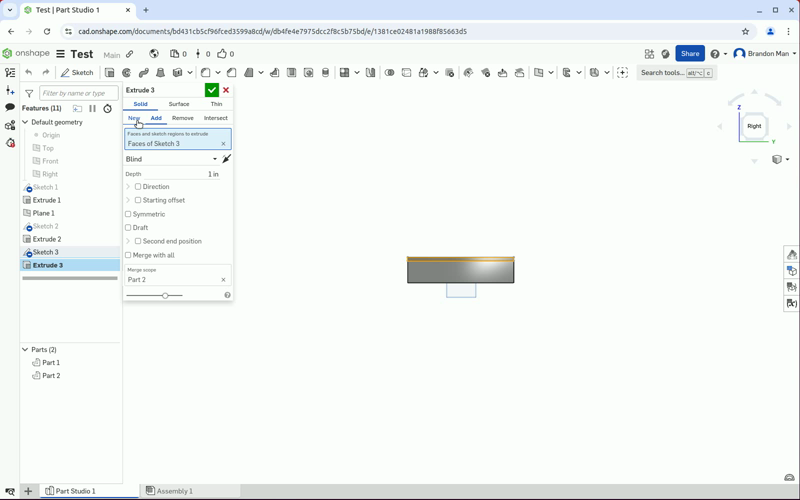
click(137, 120)
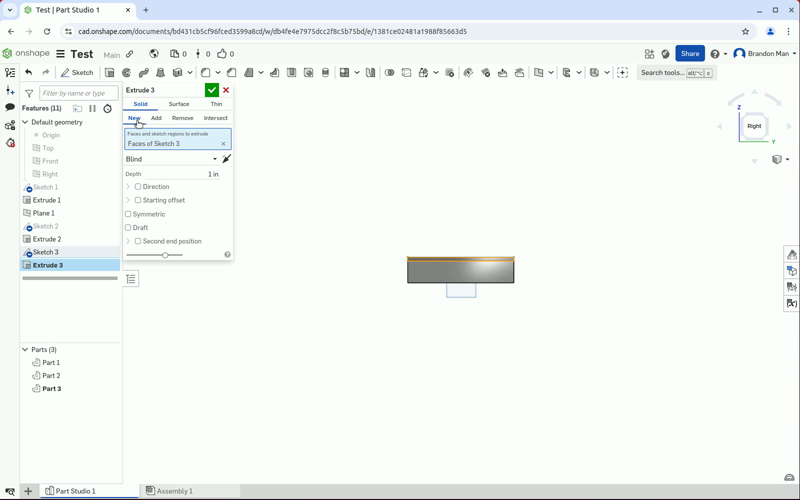
key(tab, 4)
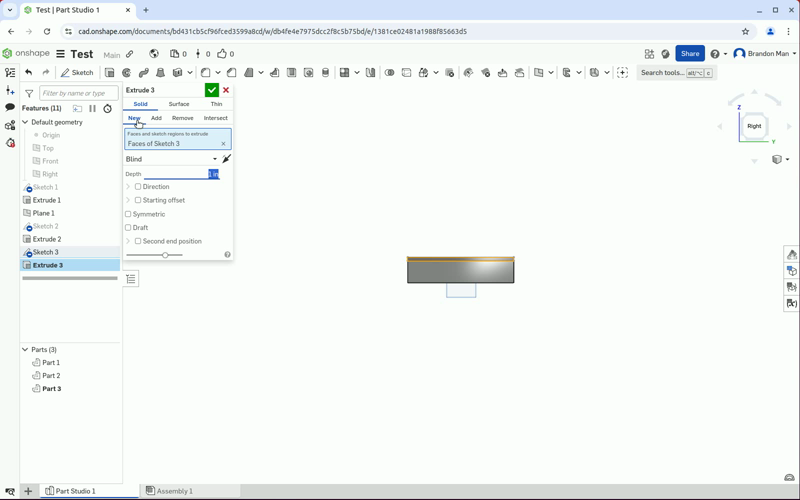
text(0.722)
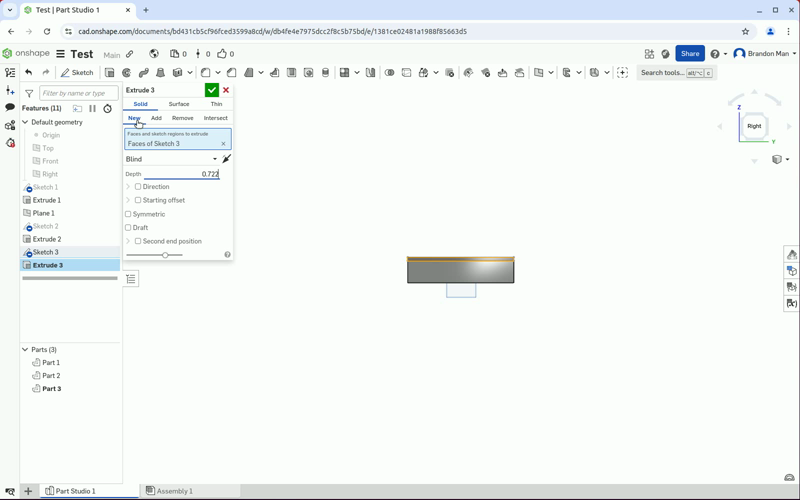
key(enter)
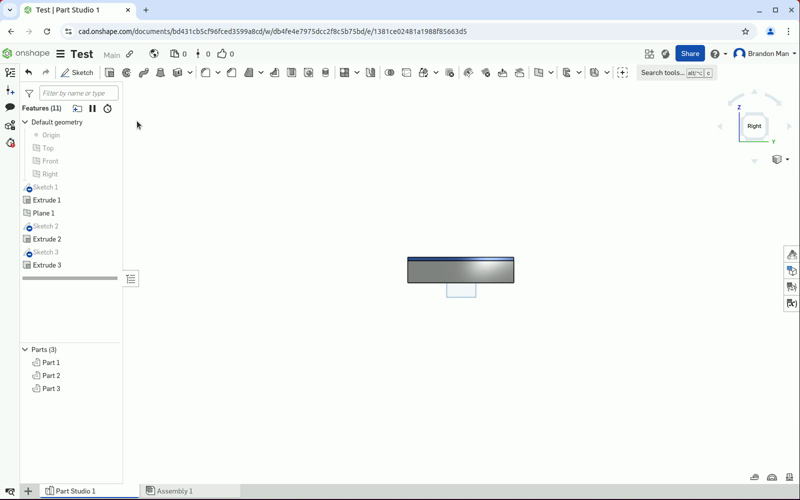
key(shift+h)
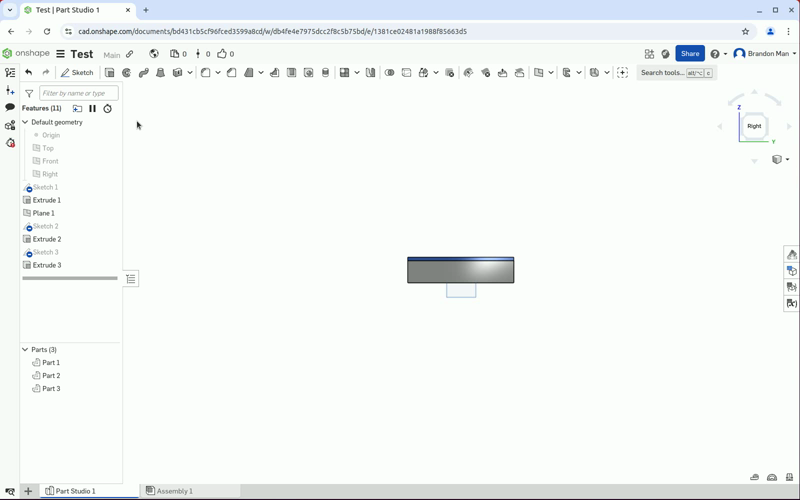
key(shift+h)
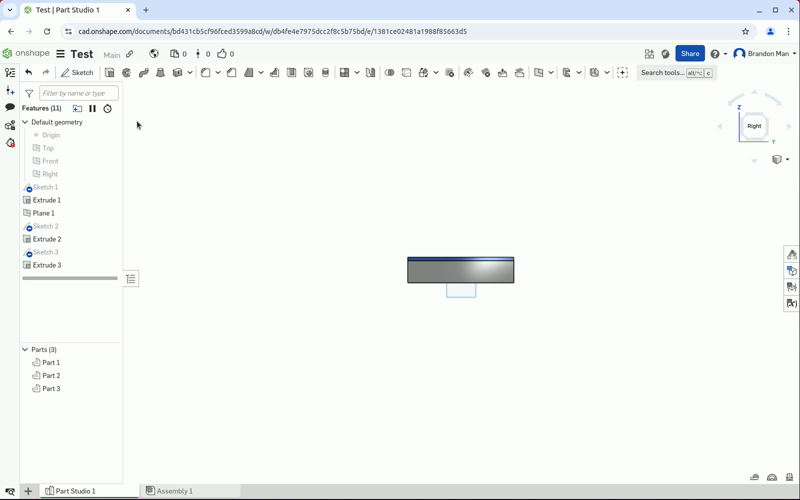
mouse_move(73, 189)
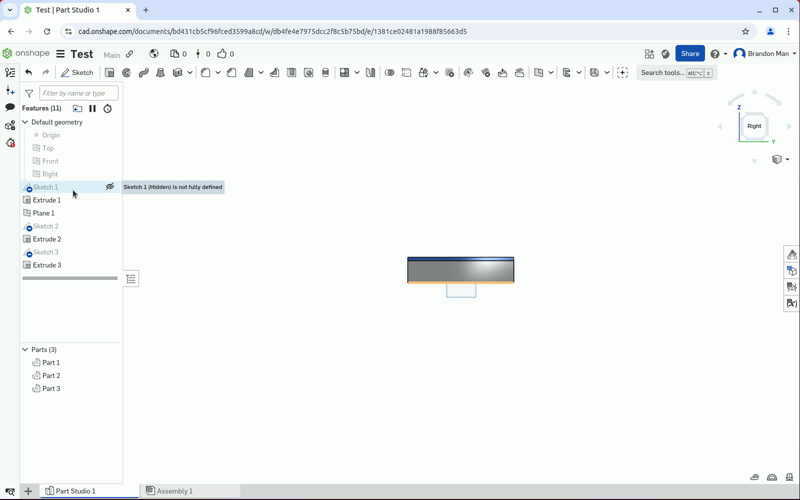
click(73, 189)
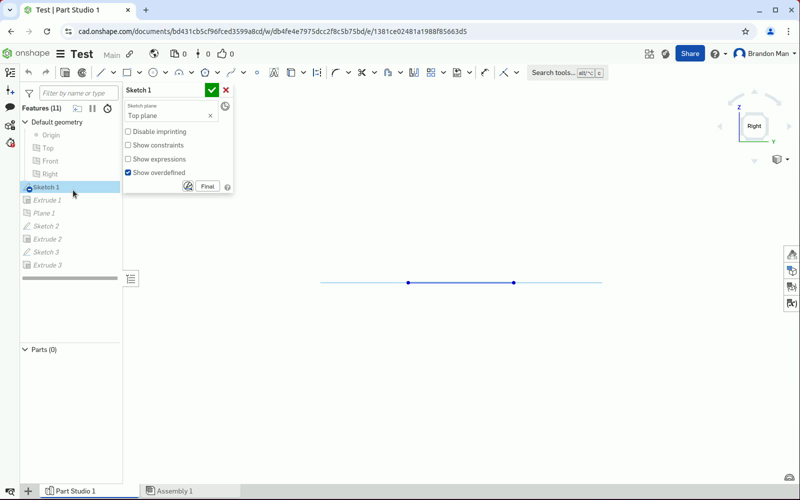
mouse_move(229, 92)
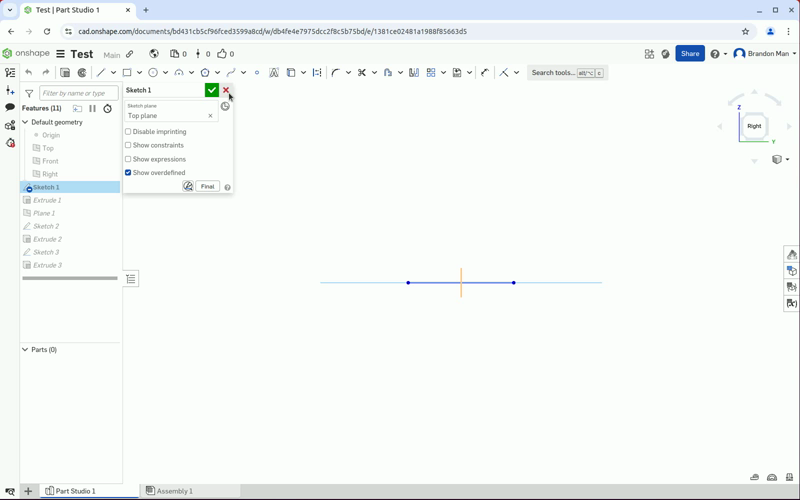
click(229, 92)
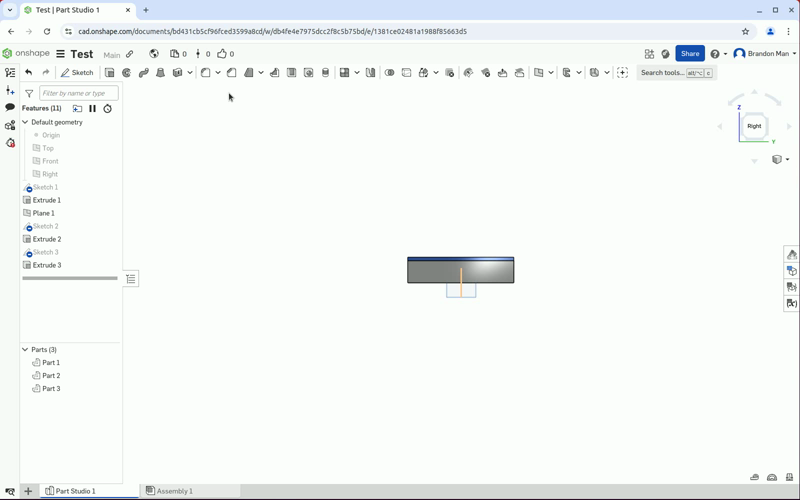
mouse_move(73, 352)
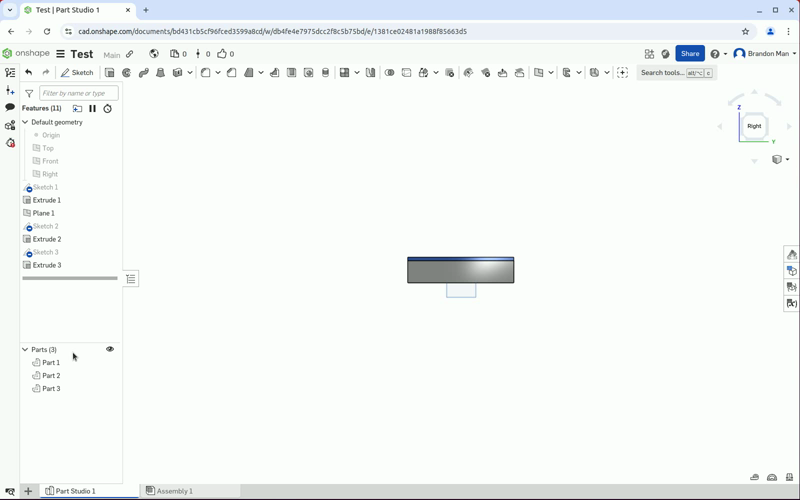
key(y)
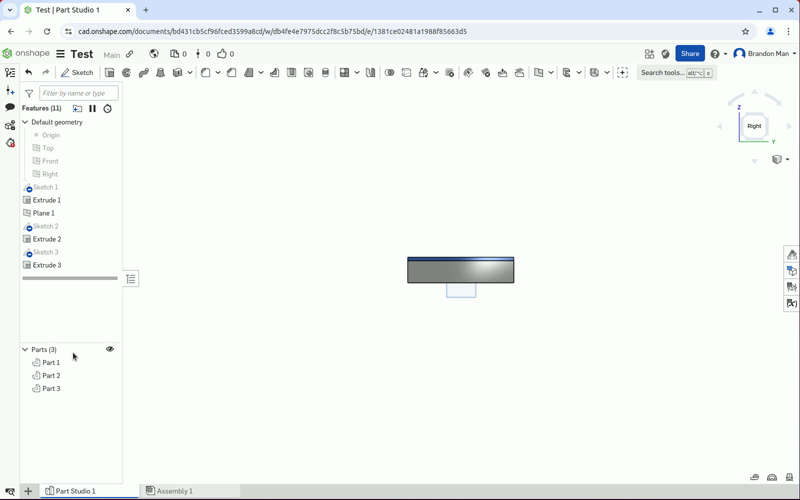
key(shift+p)
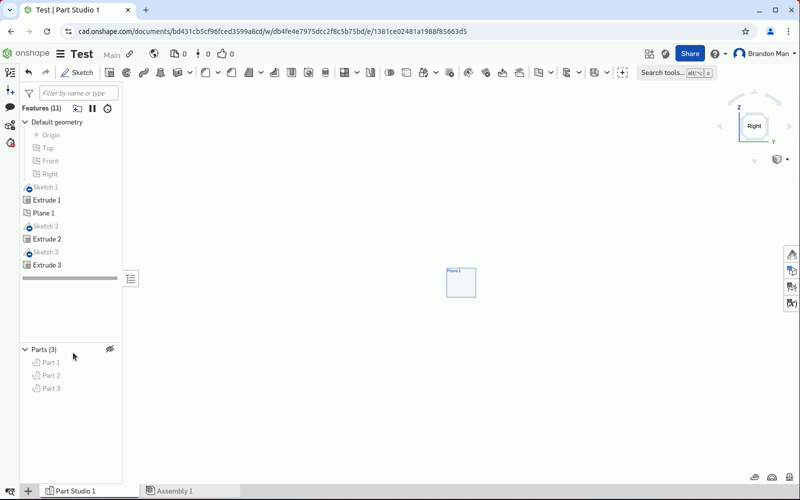
key(space)
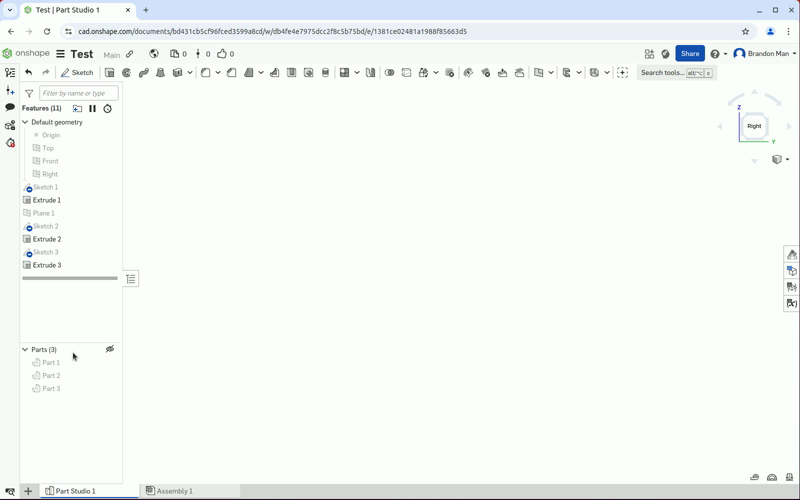
key_down(shift)
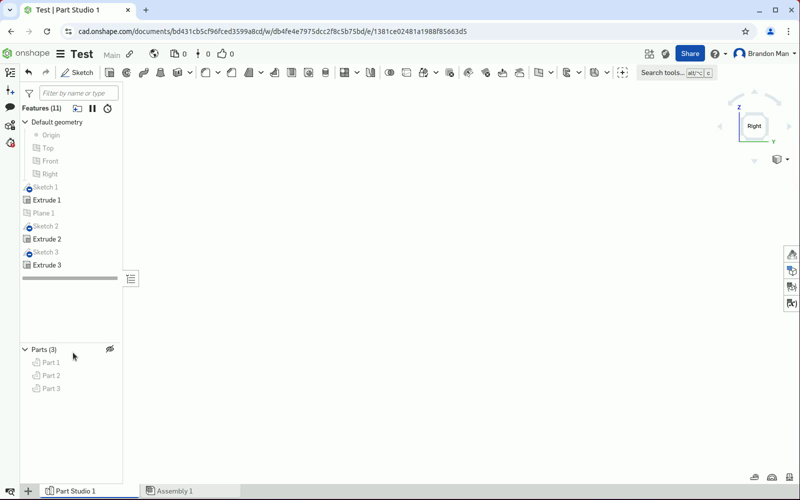
key(right)
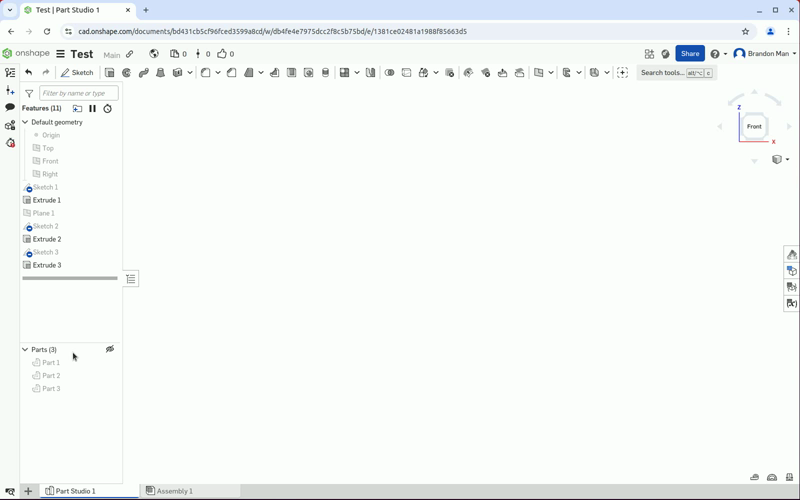
key_up(shift)
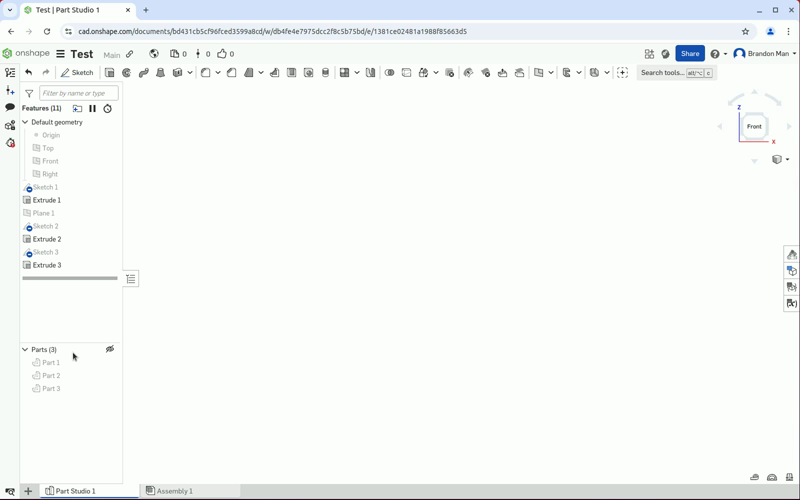
mouse_move(73, 352)
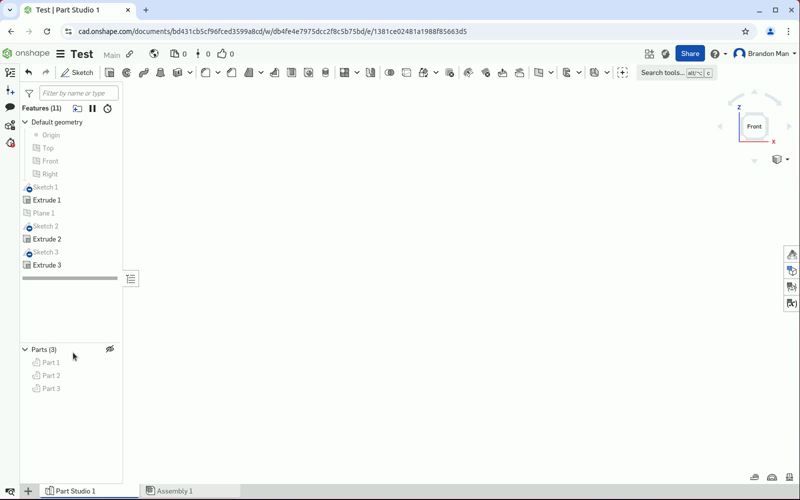
key(shift+y)
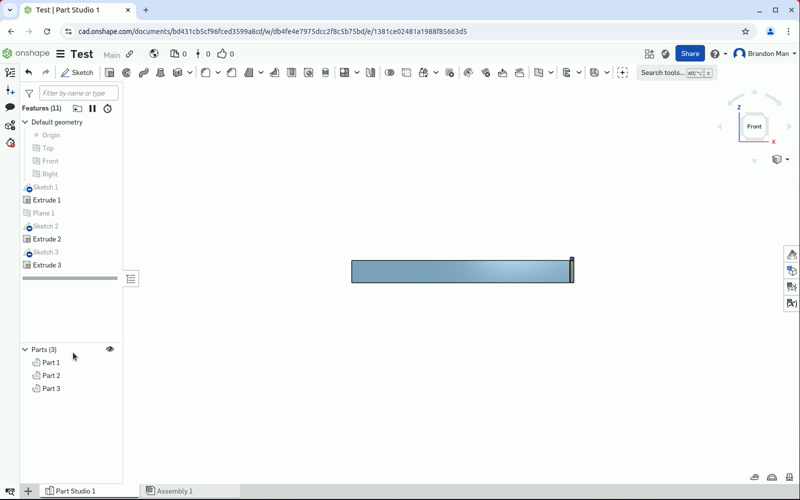
mouse_move(541, 75)
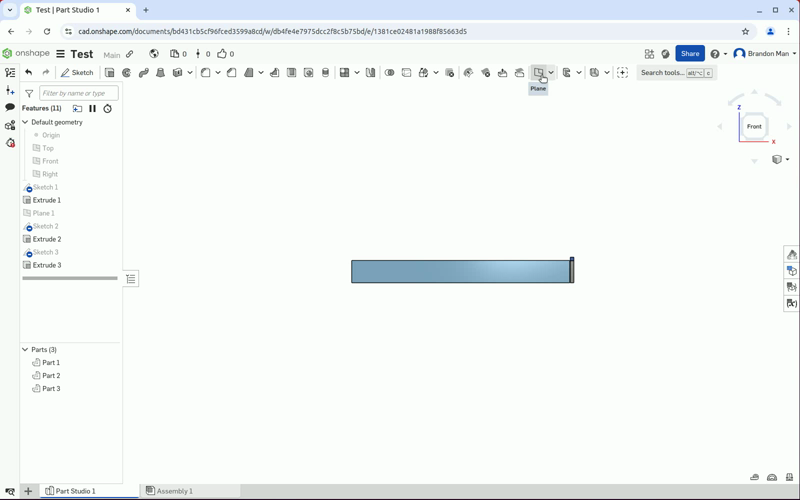
click(541, 75)
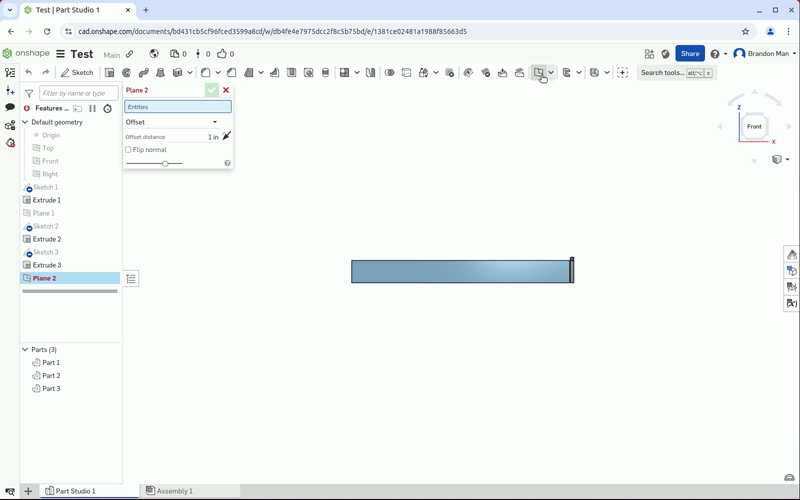
mouse_move(73, 163)
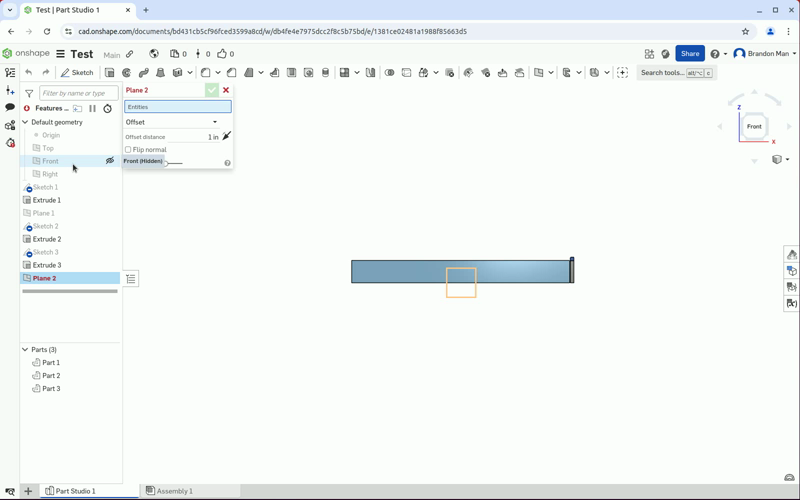
click(73, 163)
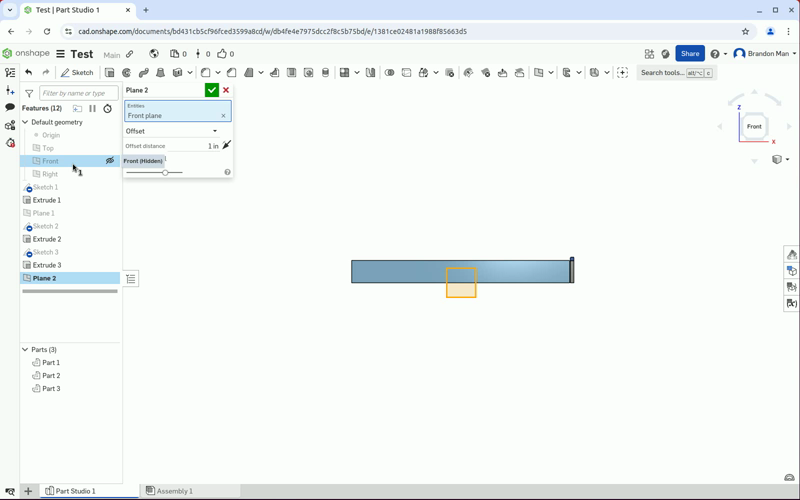
key(tab, 2)
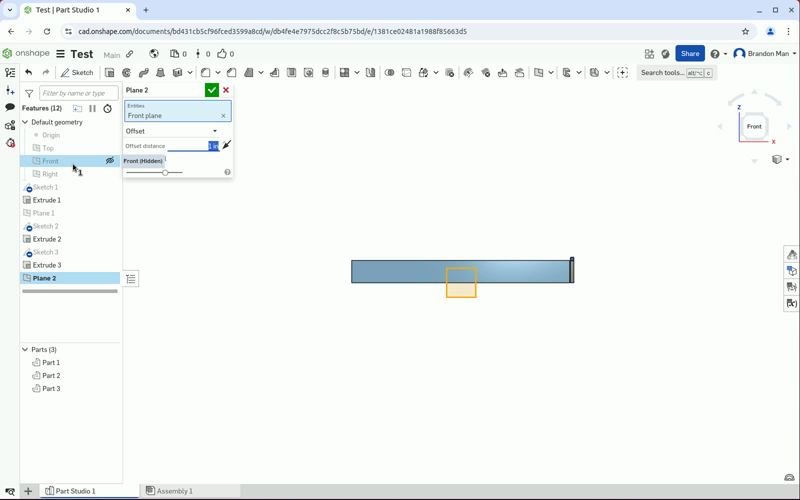
text(10.845)
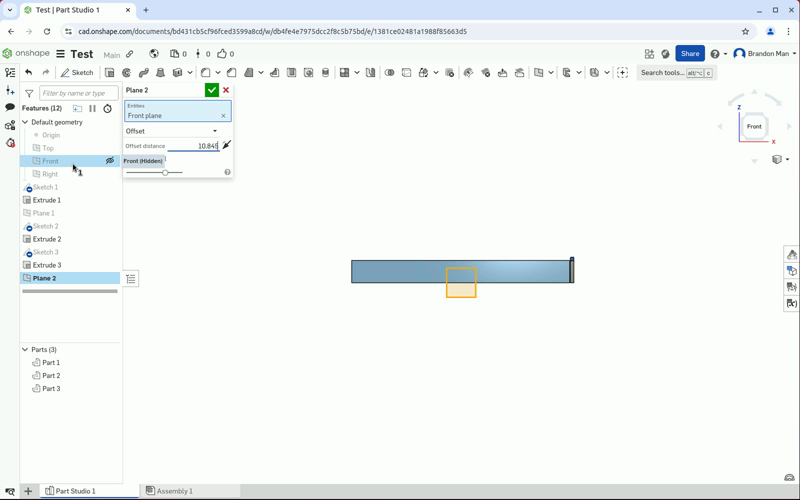
key(enter, 2)
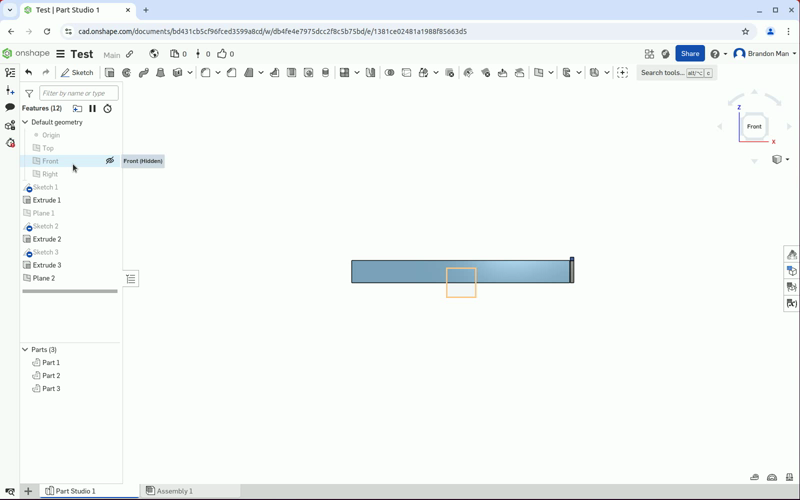
key(shift+s)
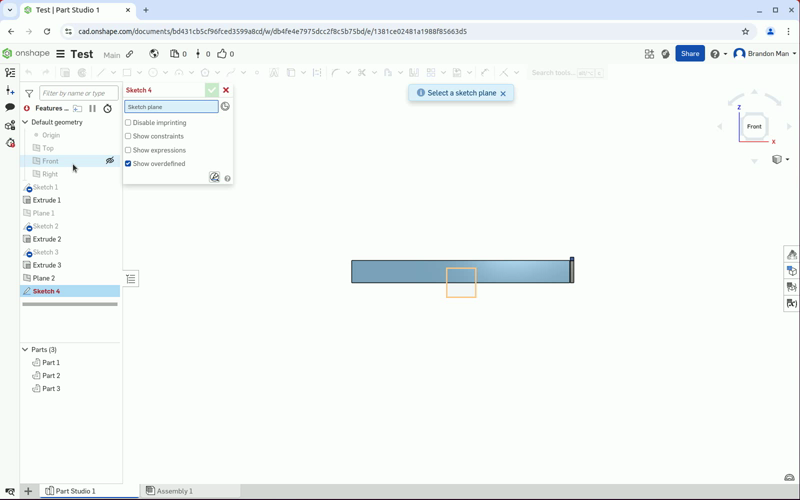
mouse_move(73, 280)
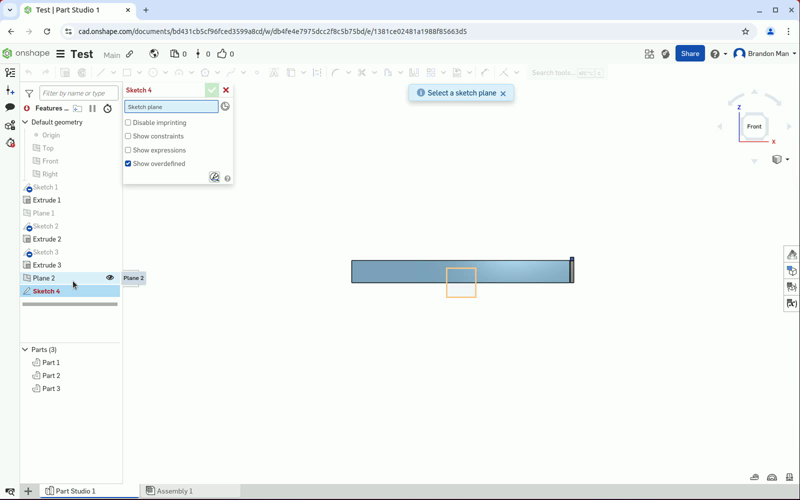
click(73, 280)
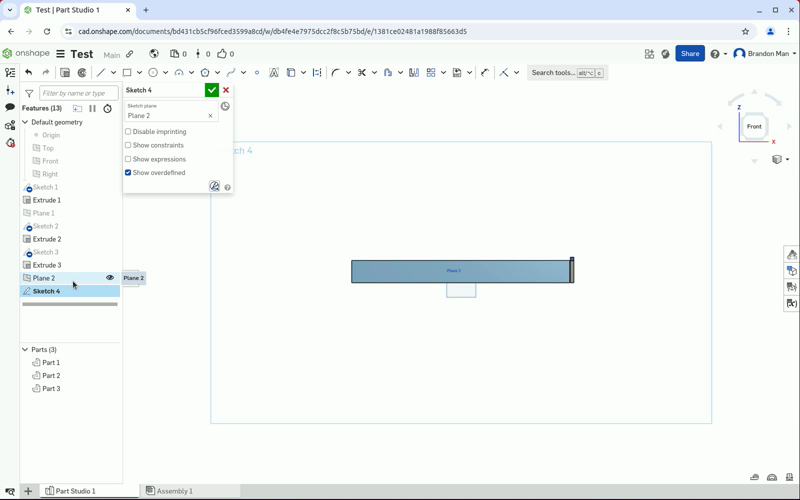
mouse_move(73, 352)
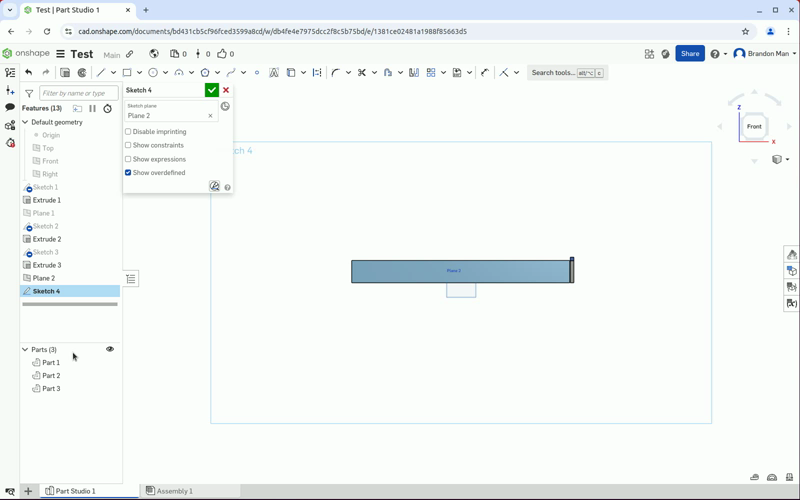
key(y)
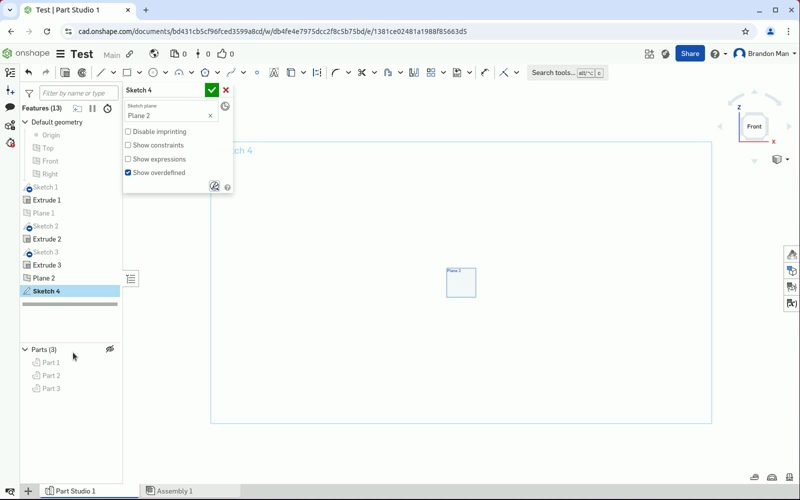
key(l)
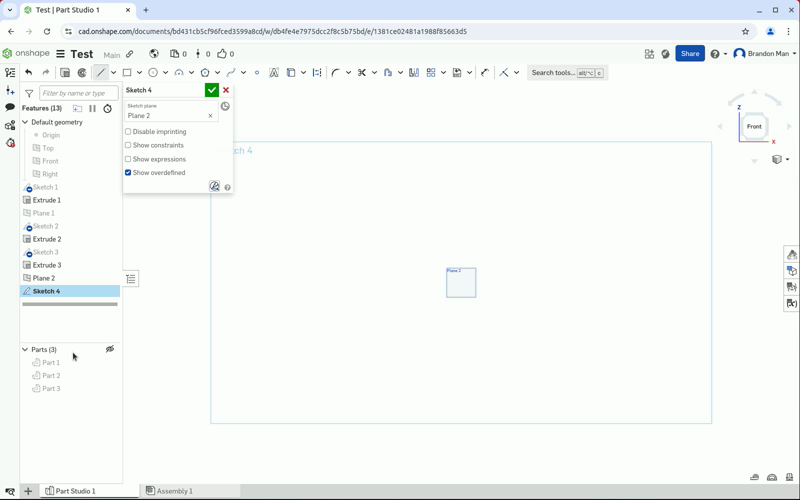
key_down(shift)
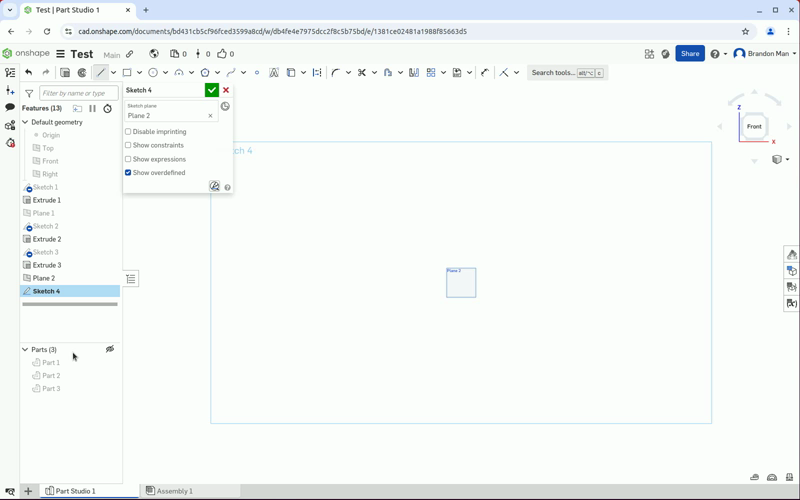
mouse_move(348, 282)
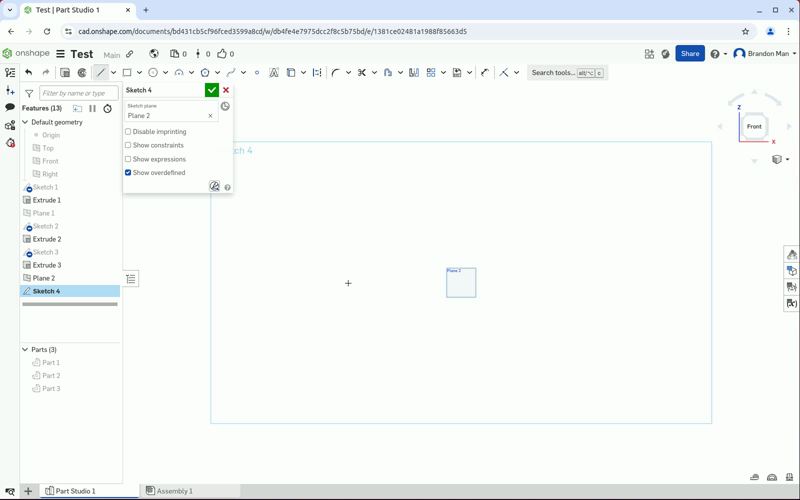
click(348, 282)
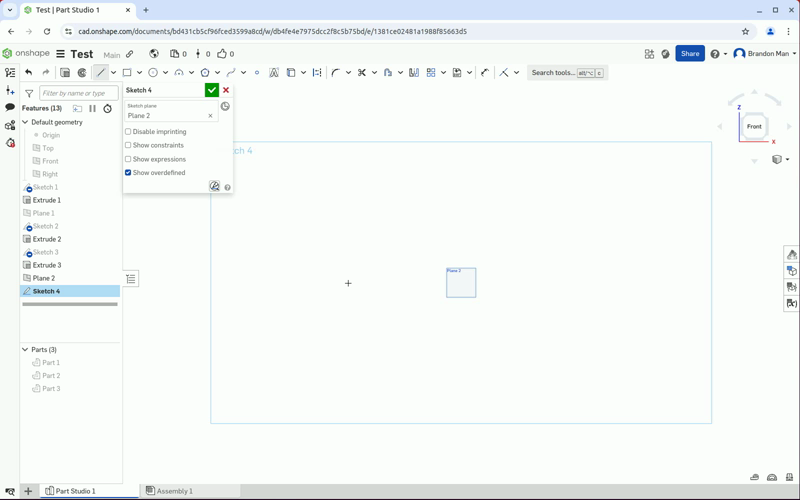
key_up(shift)
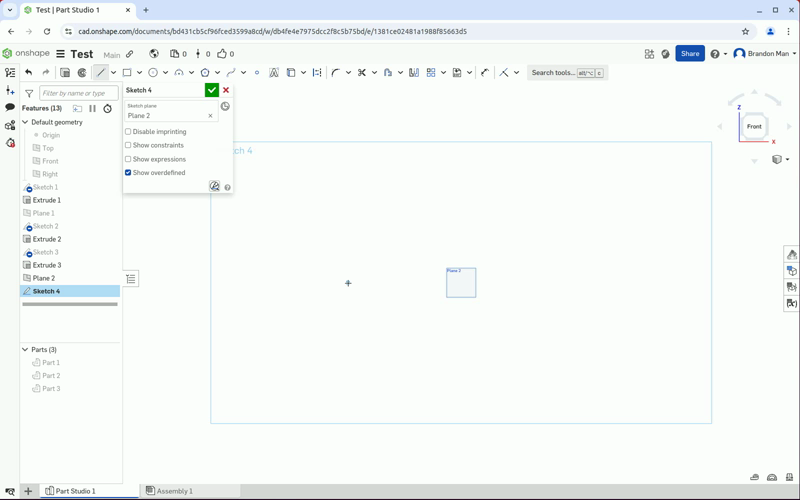
key_down(shift)
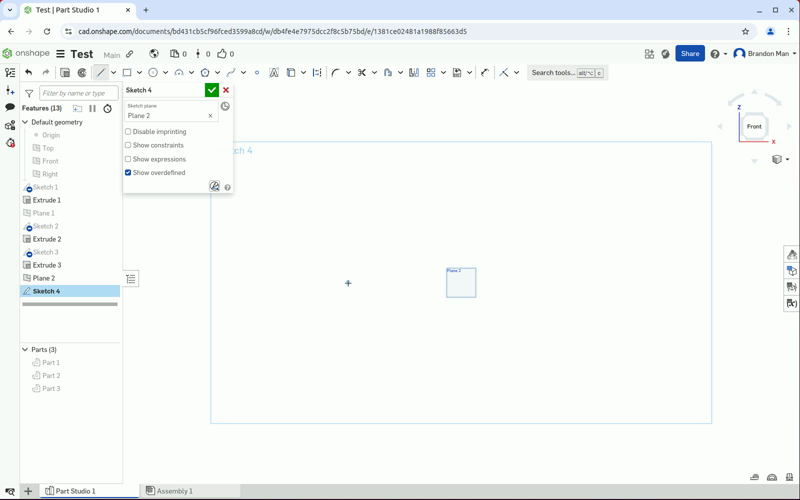
mouse_move(378, 282)
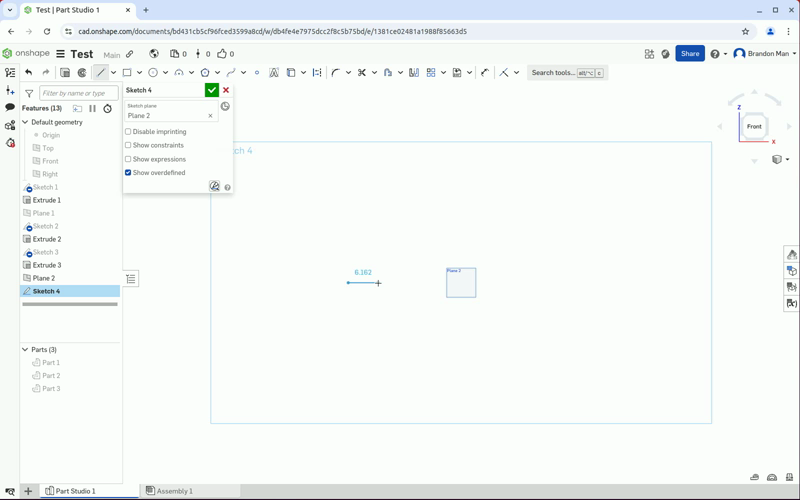
mouse_move(350, 282)
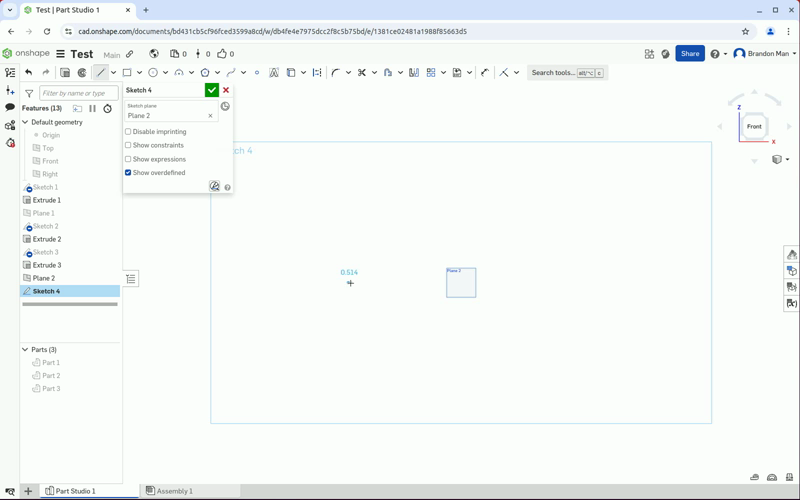
scroll(6)
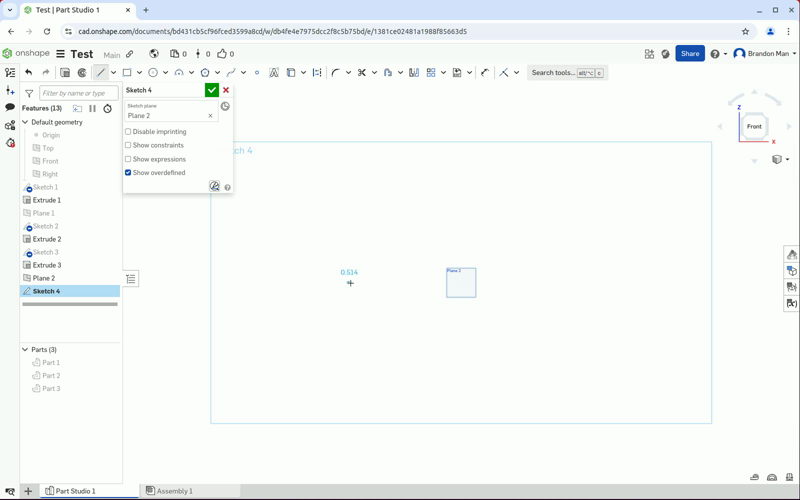
scroll(6)
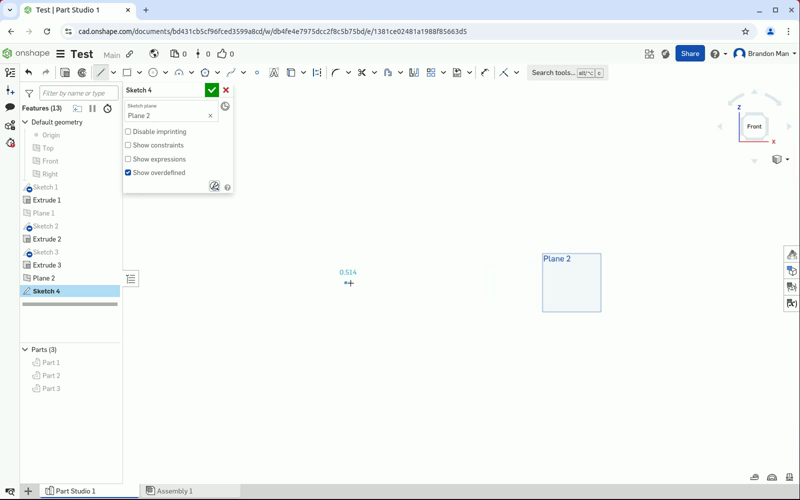
scroll(6)
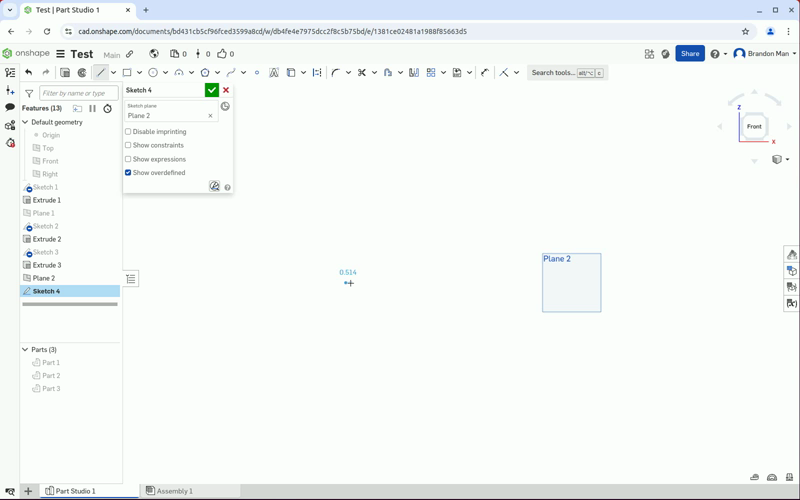
scroll(6)
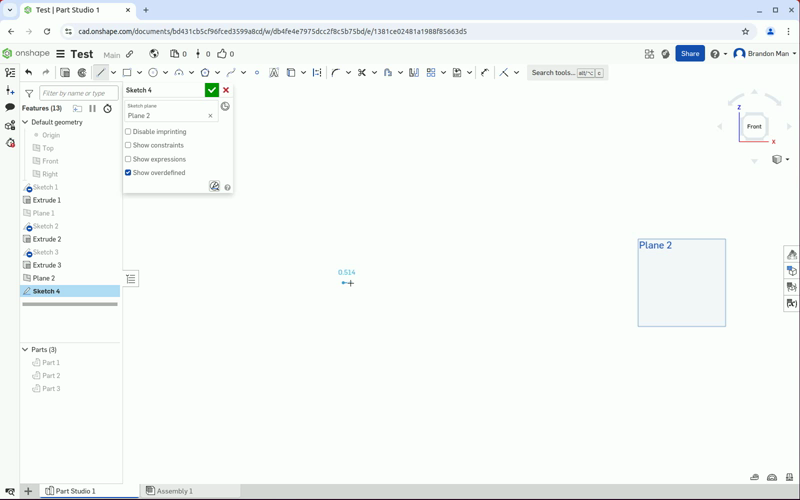
scroll(6)
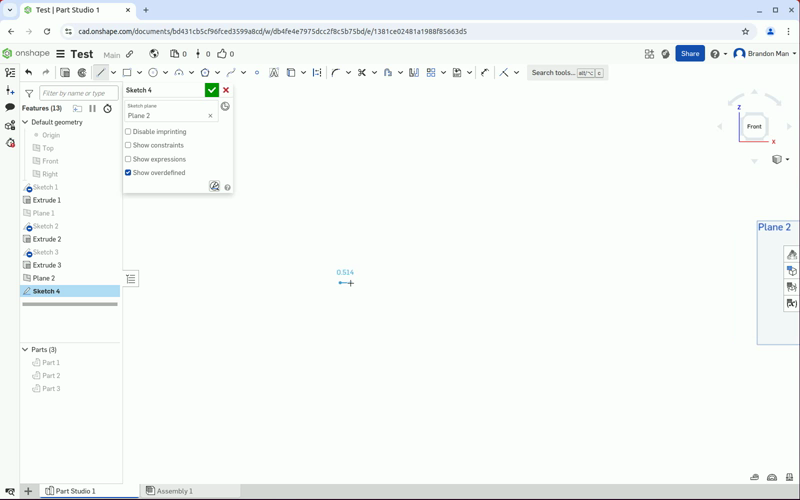
scroll(6)
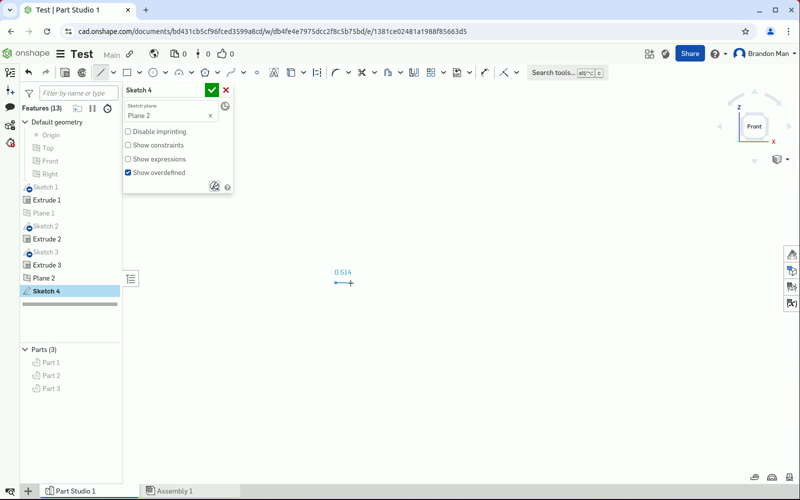
scroll(6)
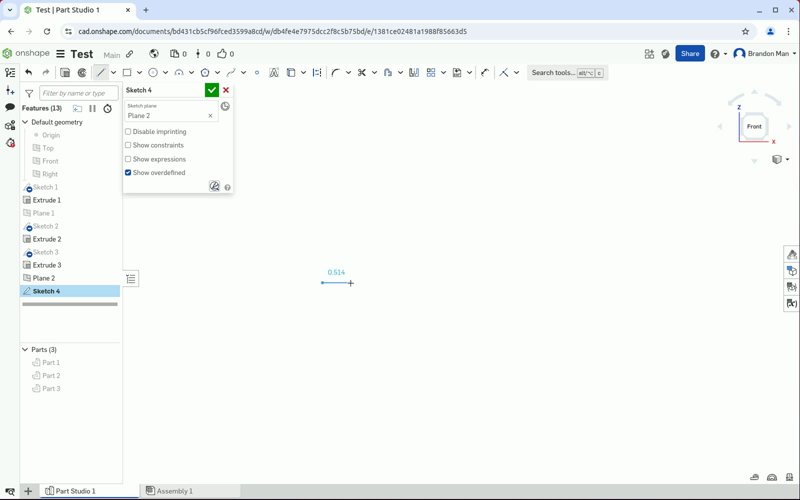
click(350, 282)
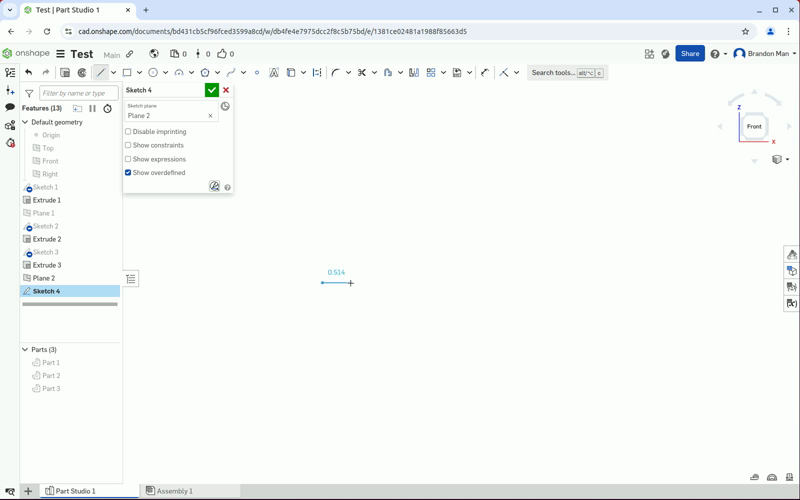
scroll(-6)
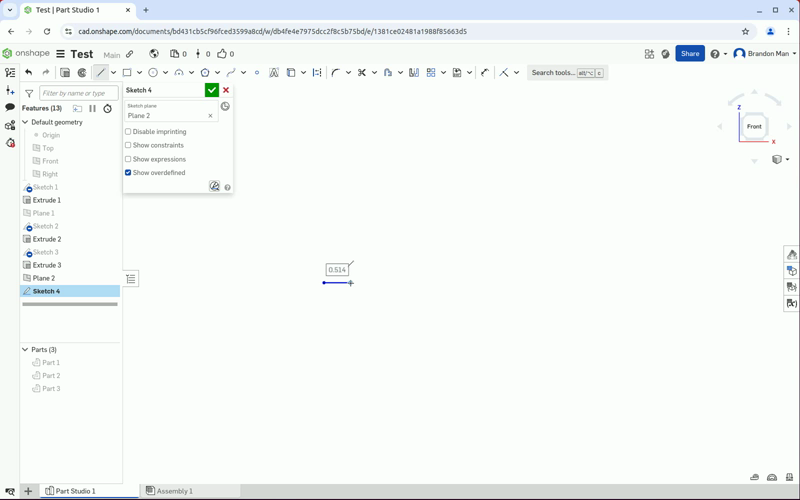
scroll(-6)
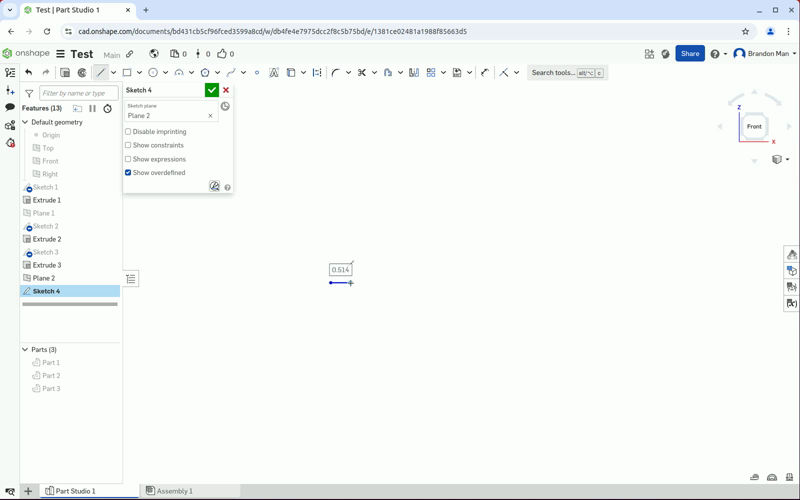
scroll(-6)
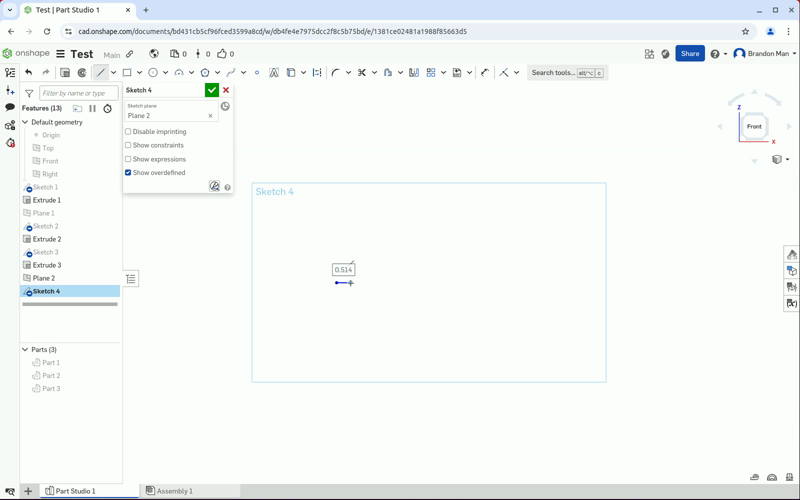
scroll(-6)
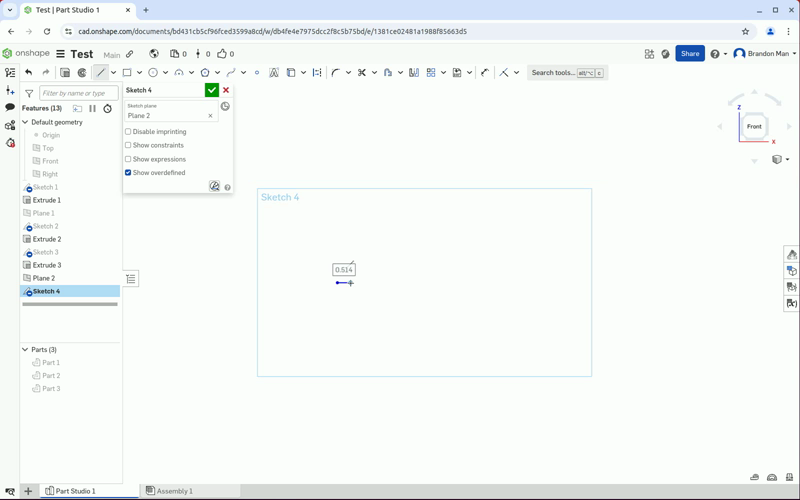
scroll(-6)
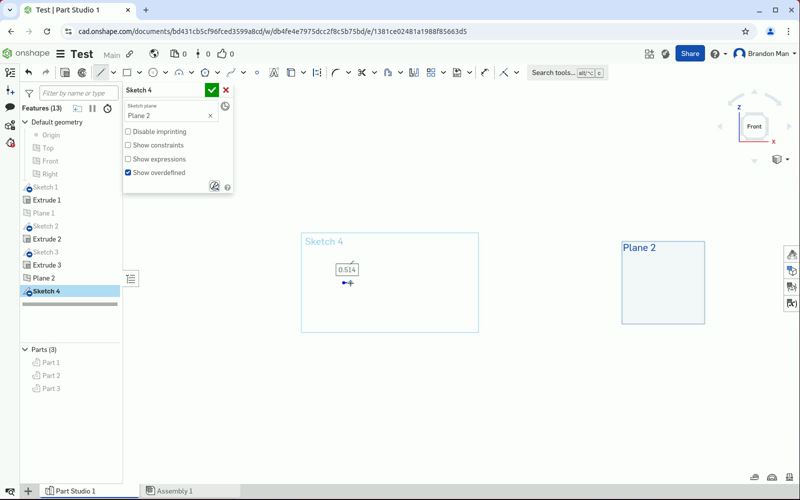
scroll(-6)
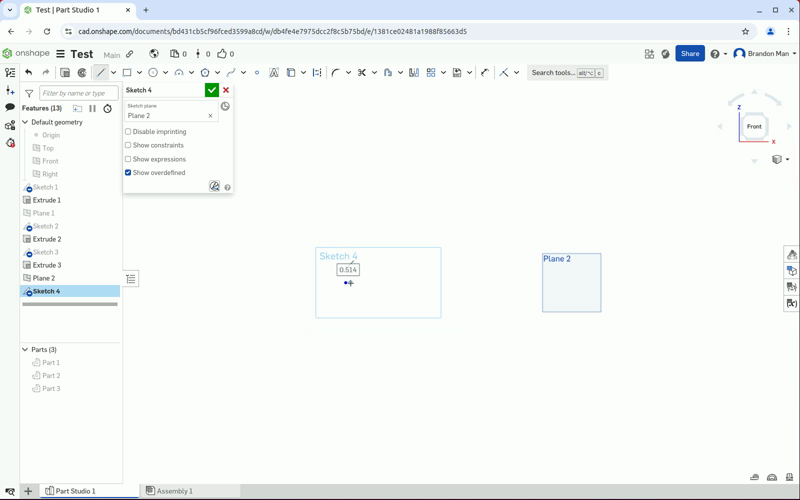
scroll(-6)
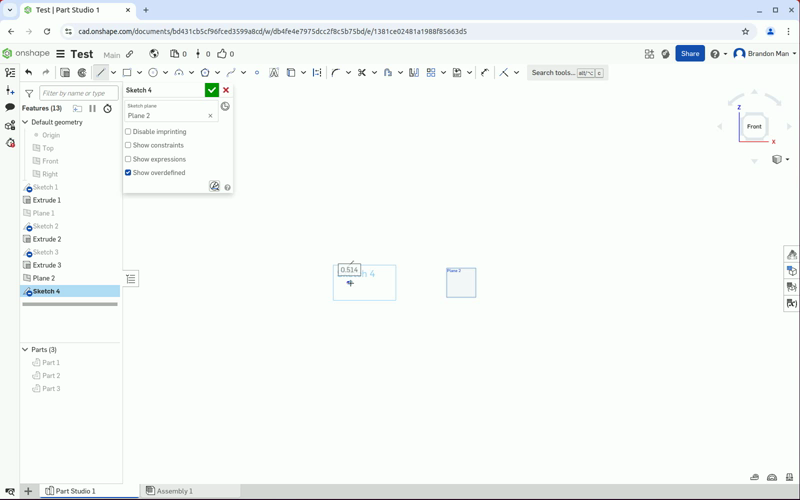
key_up(shift)
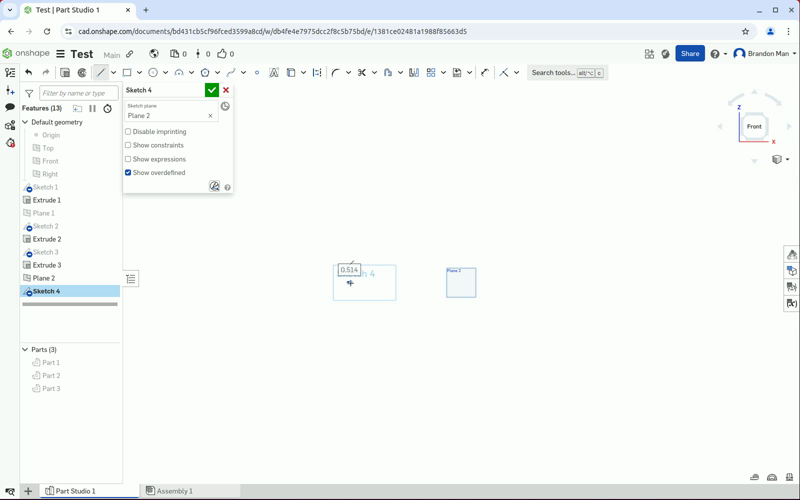
key_down(shift)
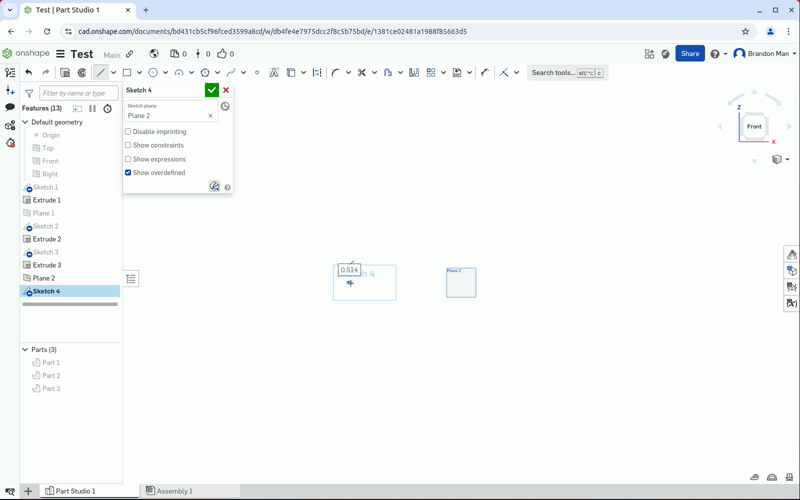
mouse_move(380, 282)
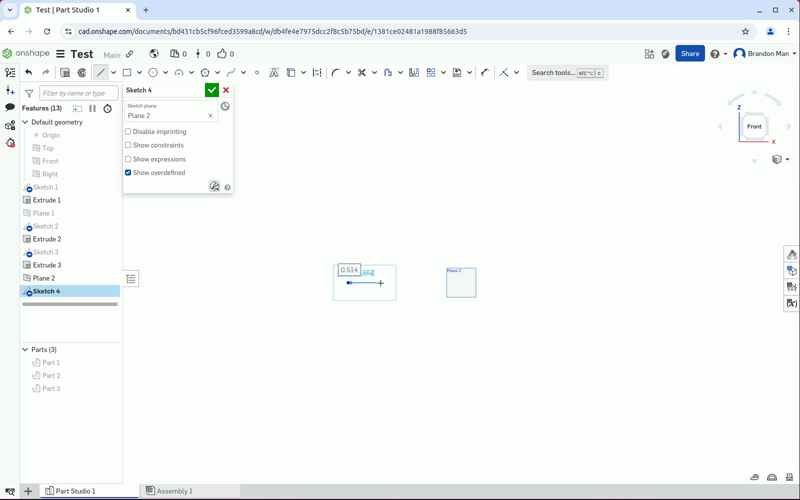
mouse_move(350, 259)
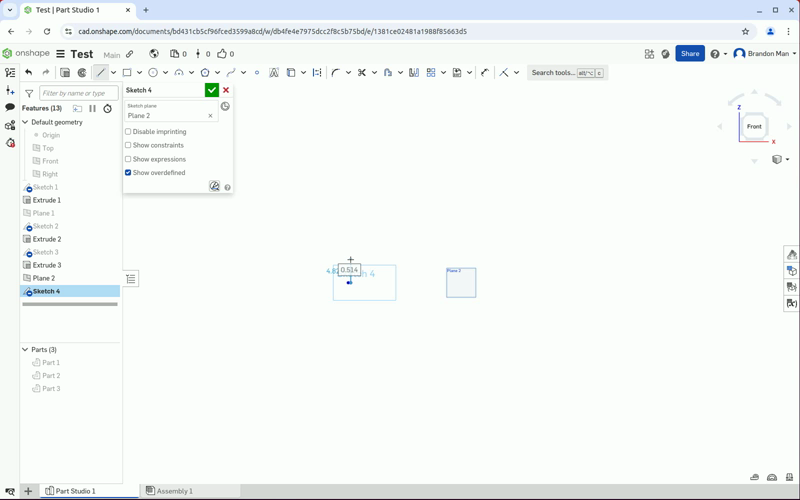
click(350, 259)
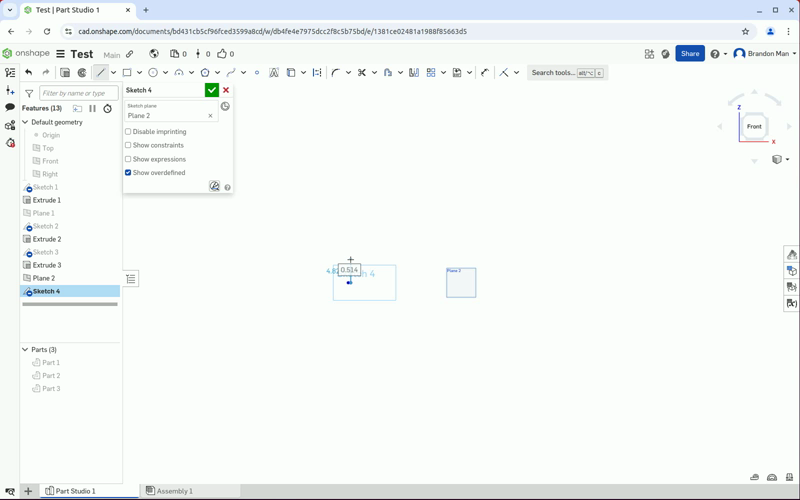
key_up(shift)
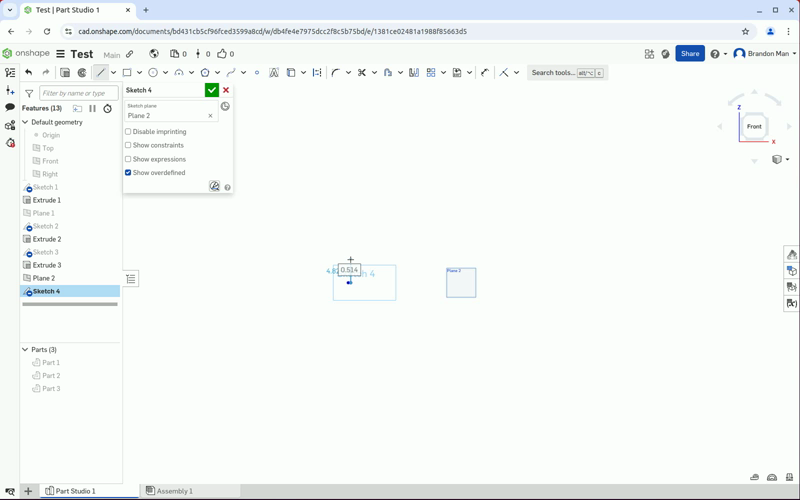
key_down(shift)
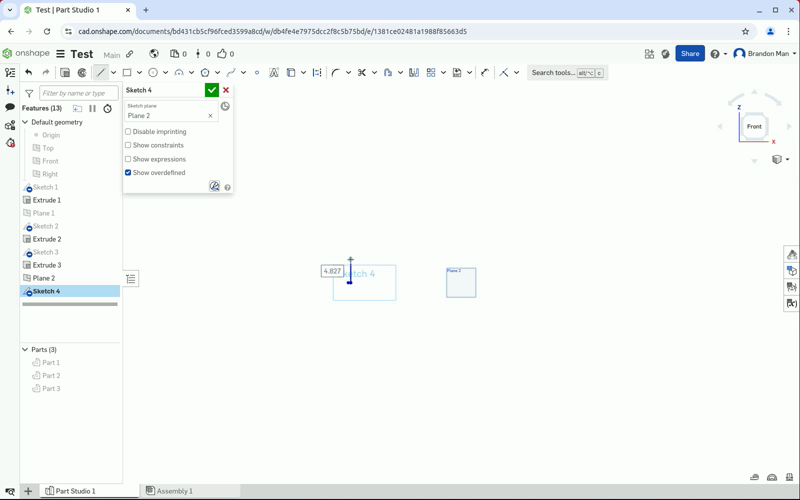
mouse_move(569, 259)
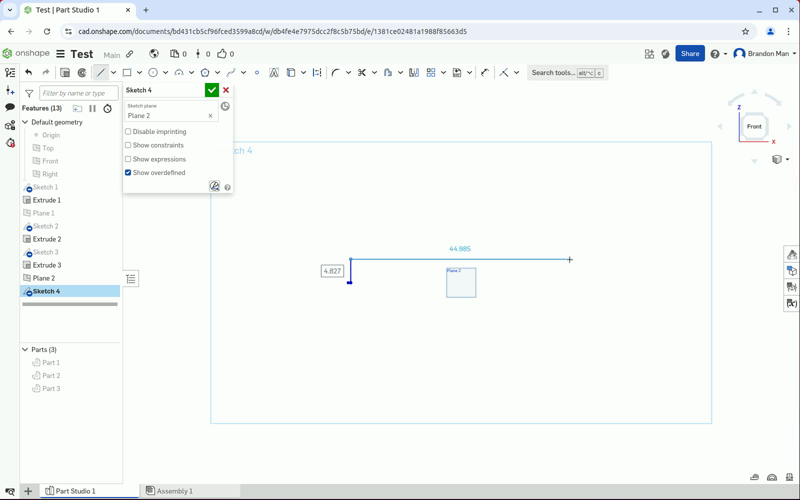
click(569, 259)
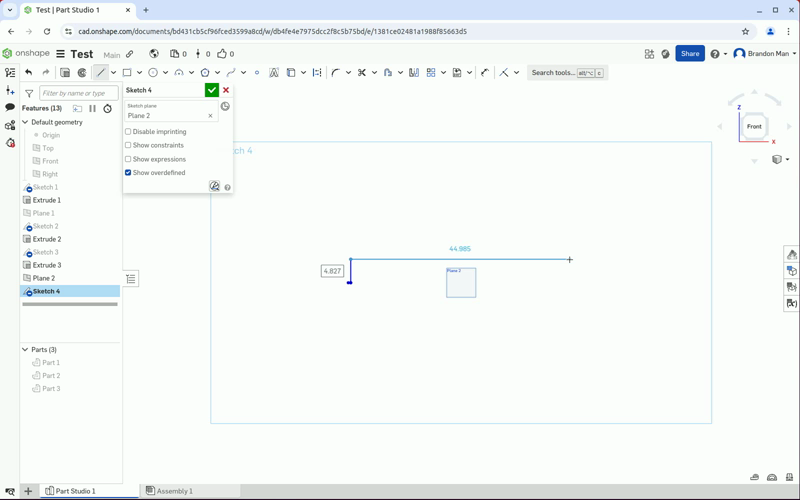
key_up(shift)
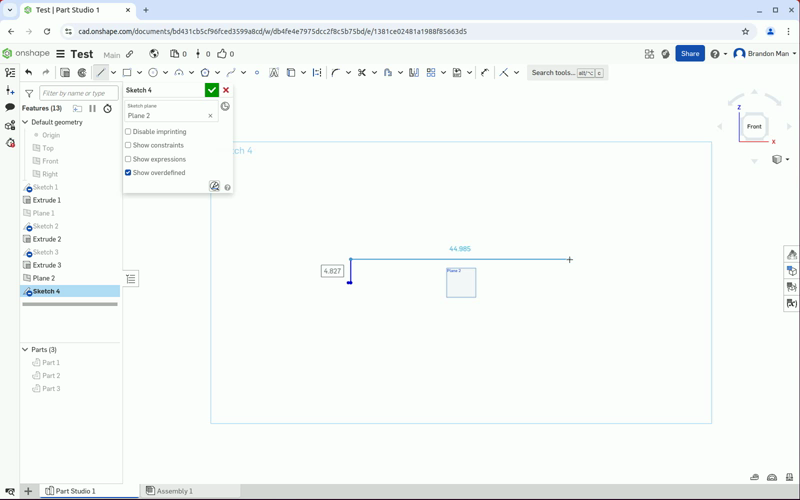
key_down(shift)
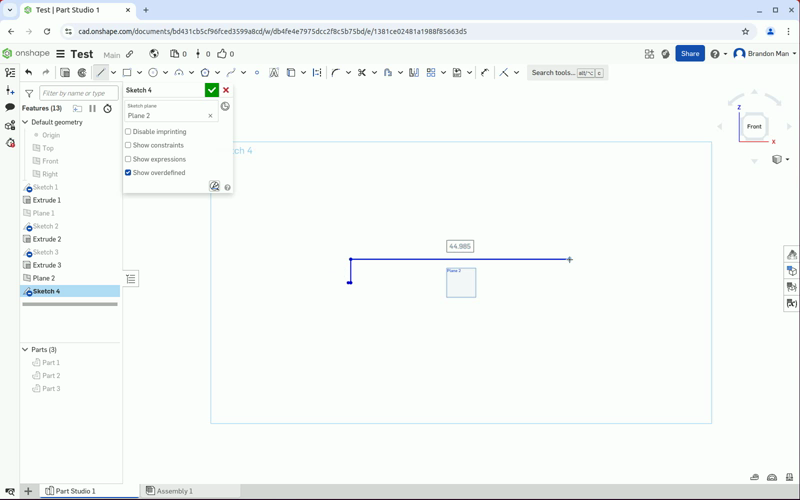
mouse_move(589, 259)
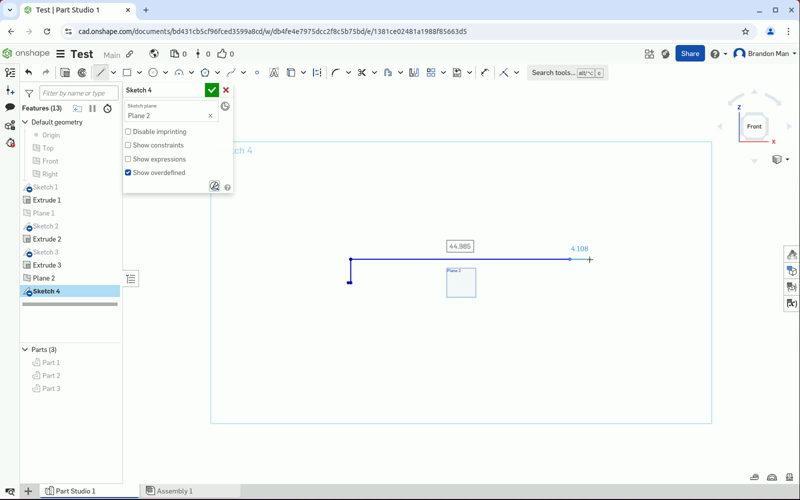
mouse_move(569, 282)
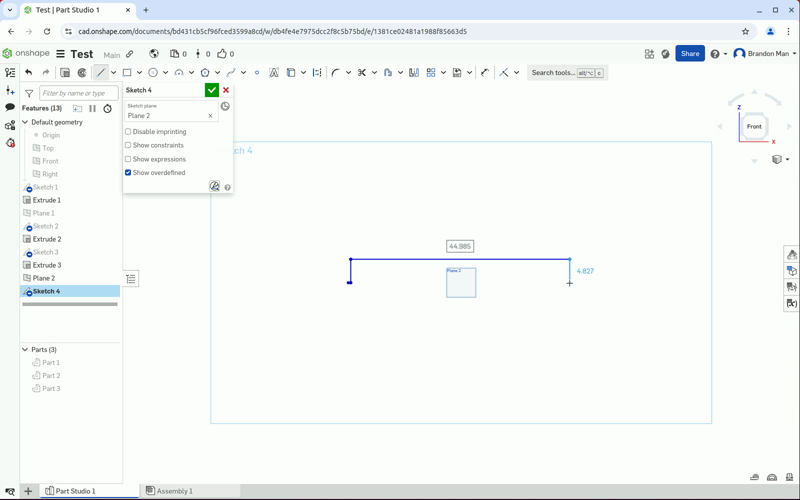
click(569, 282)
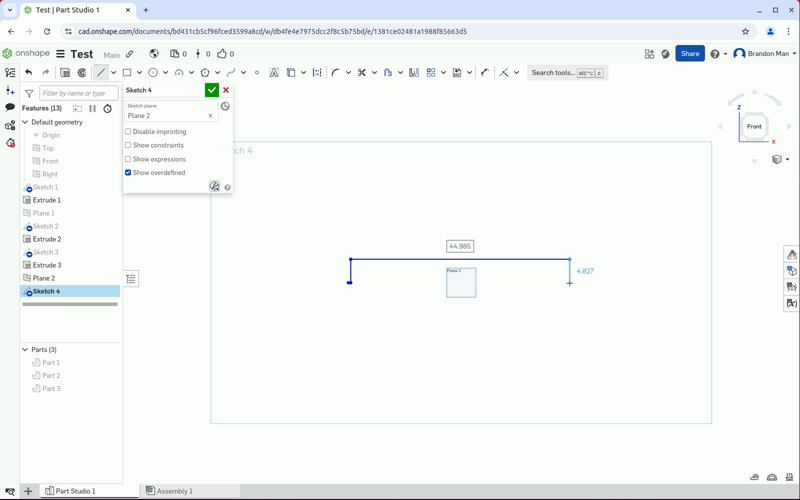
key_up(shift)
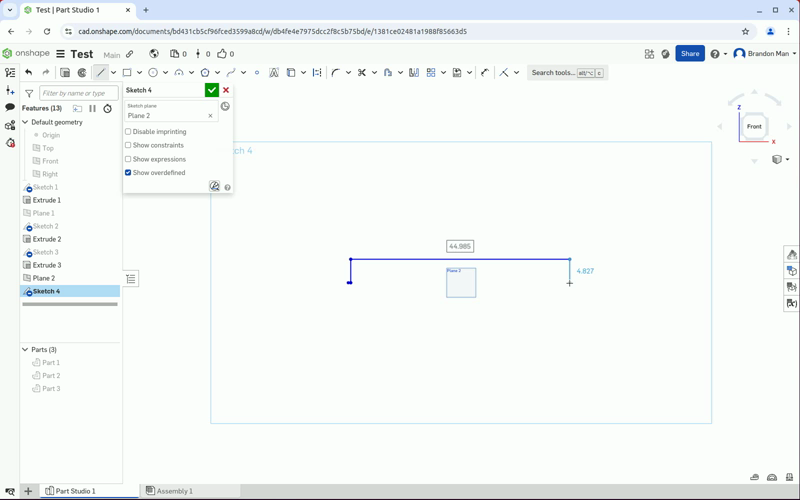
key_down(shift)
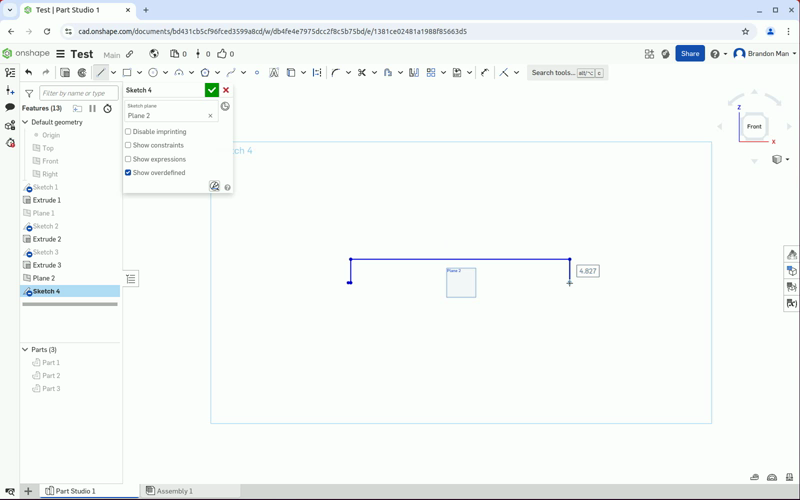
mouse_move(589, 282)
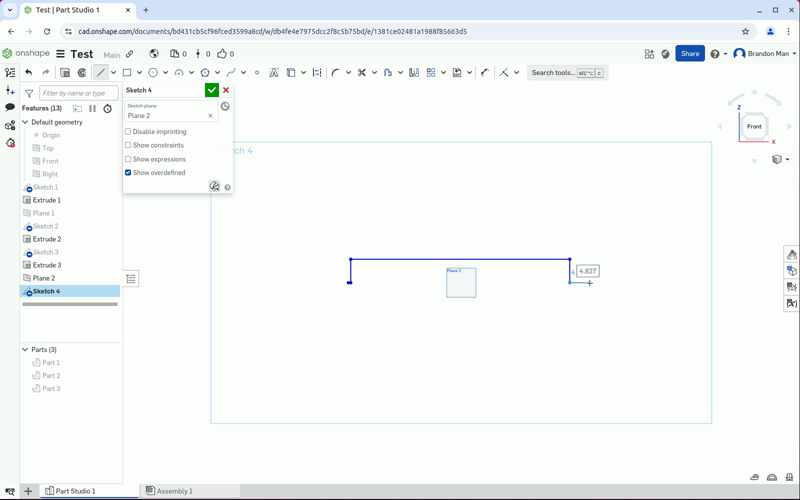
mouse_move(572, 282)
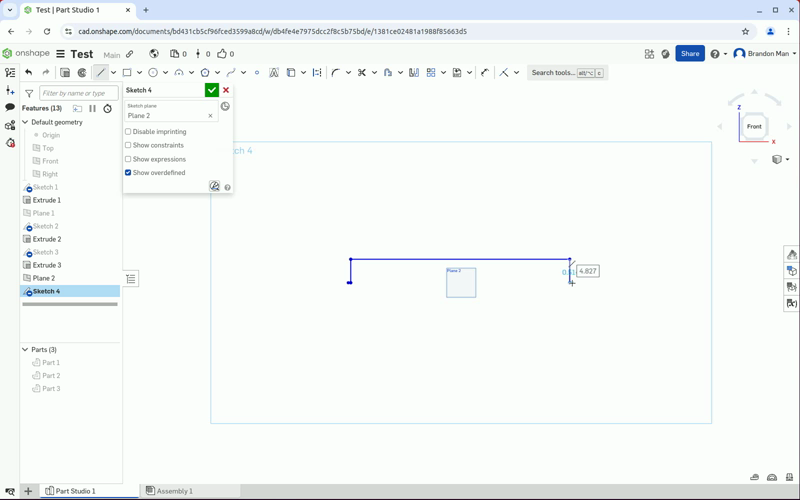
scroll(6)
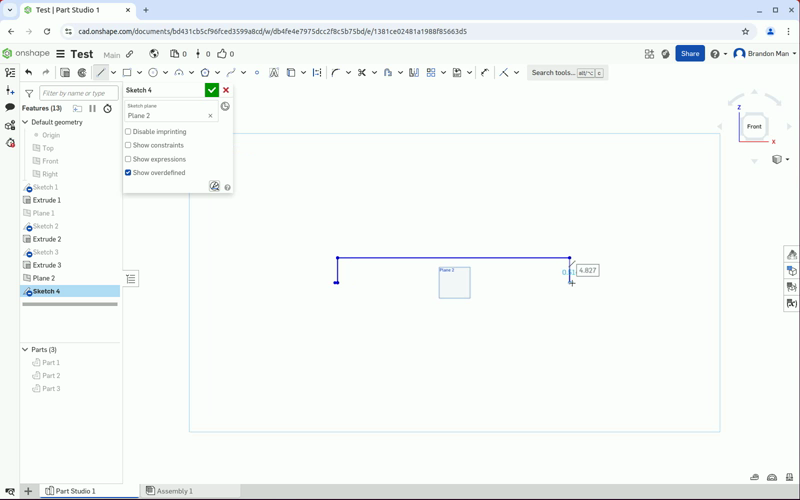
scroll(6)
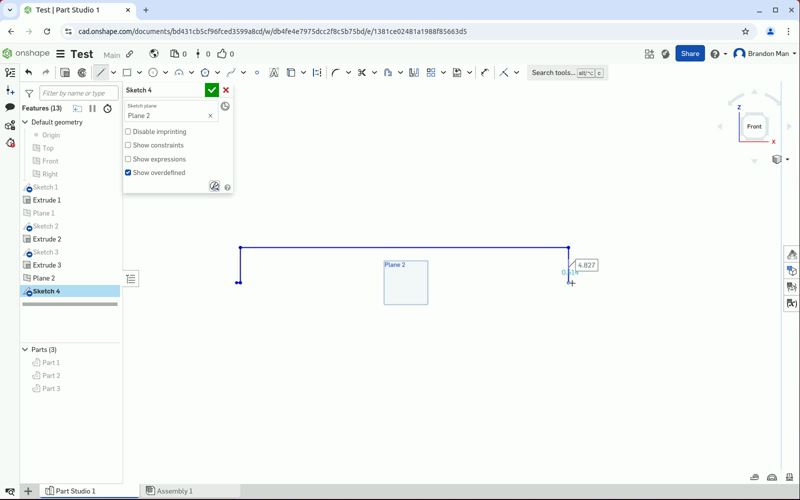
scroll(6)
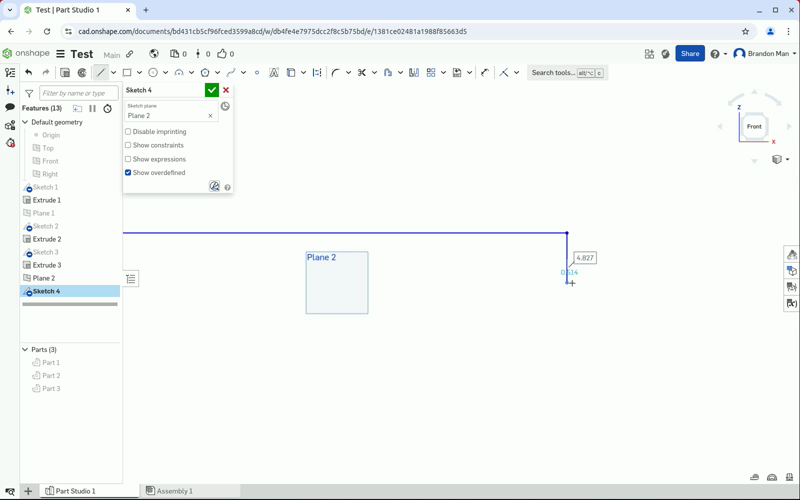
scroll(6)
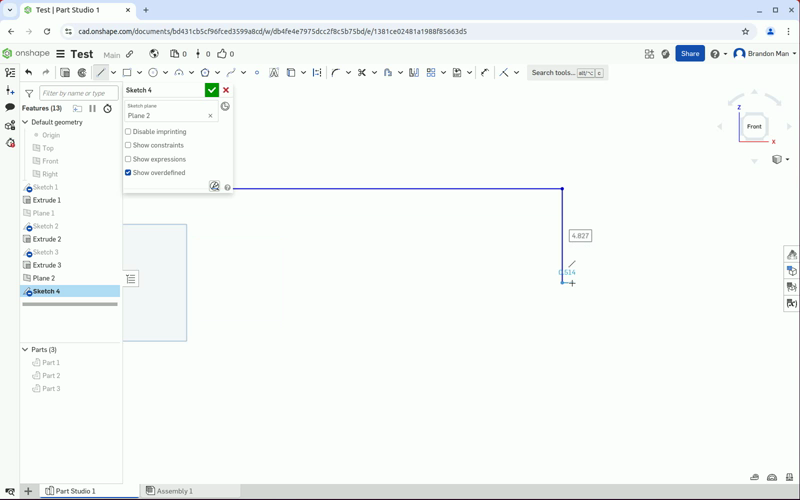
scroll(6)
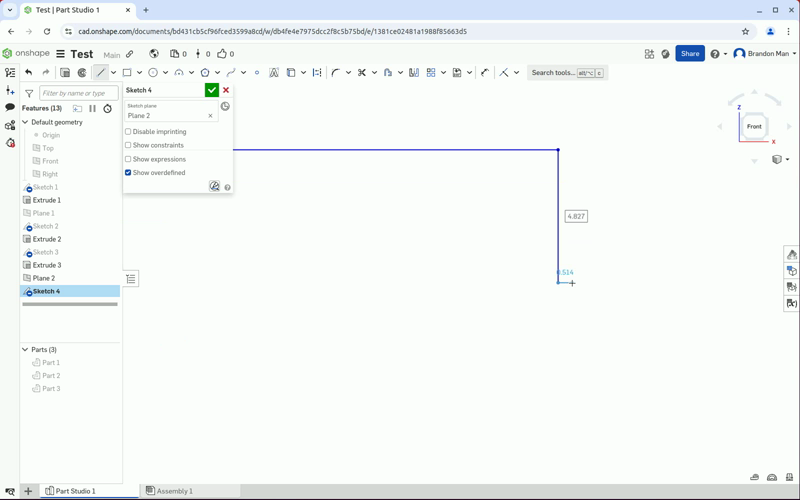
scroll(6)
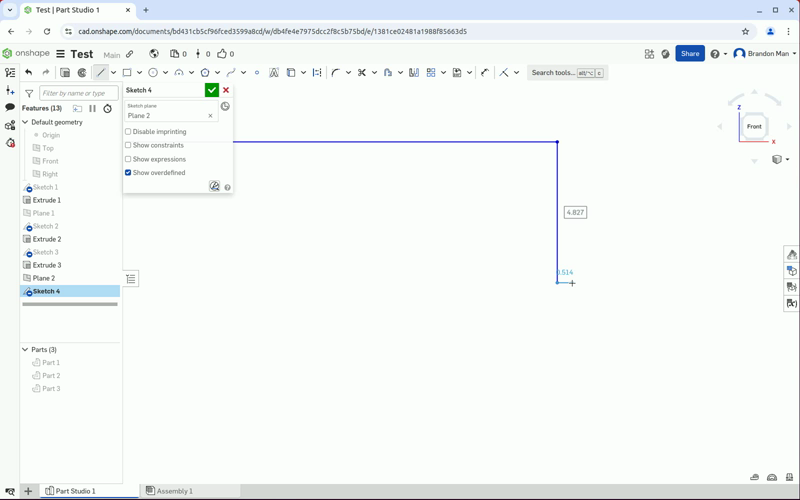
scroll(6)
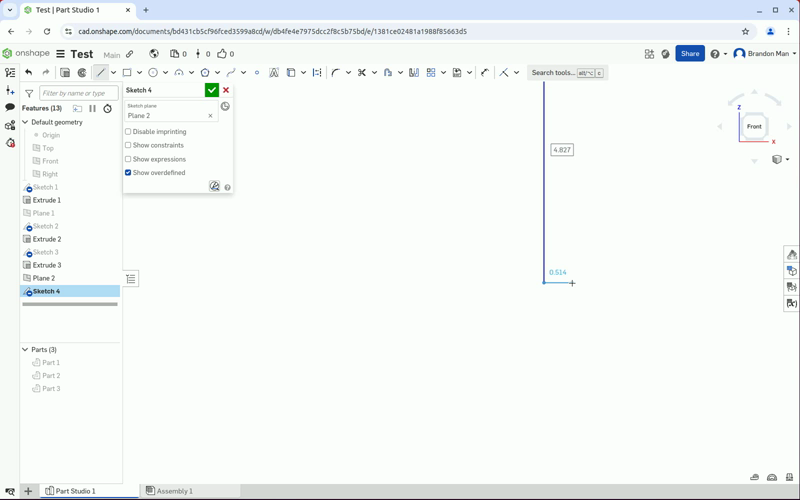
click(572, 282)
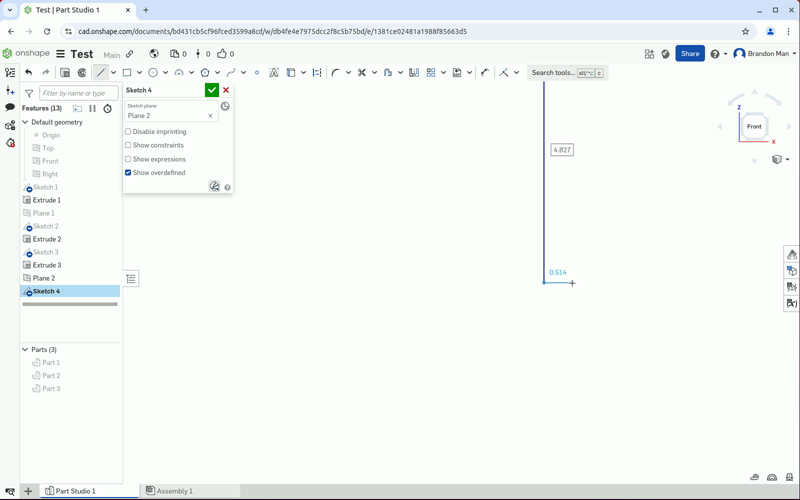
scroll(-6)
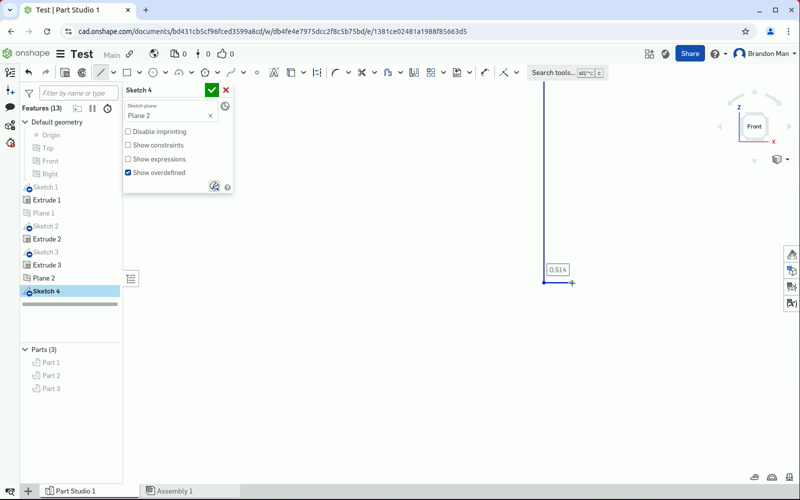
scroll(-6)
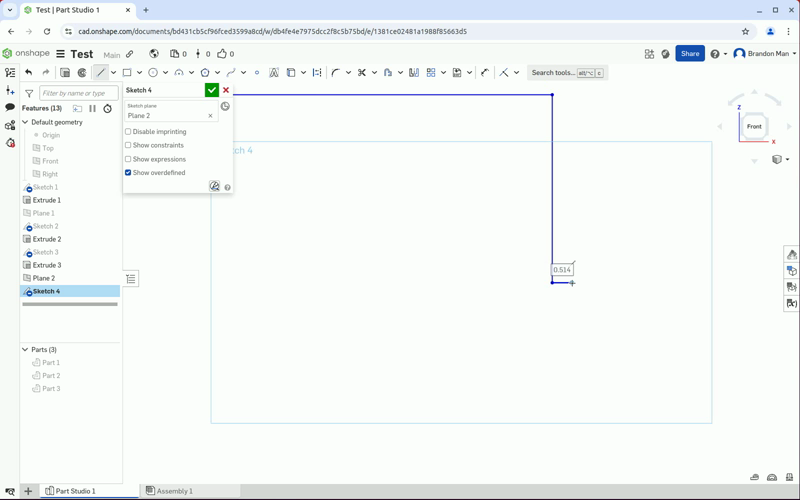
scroll(-6)
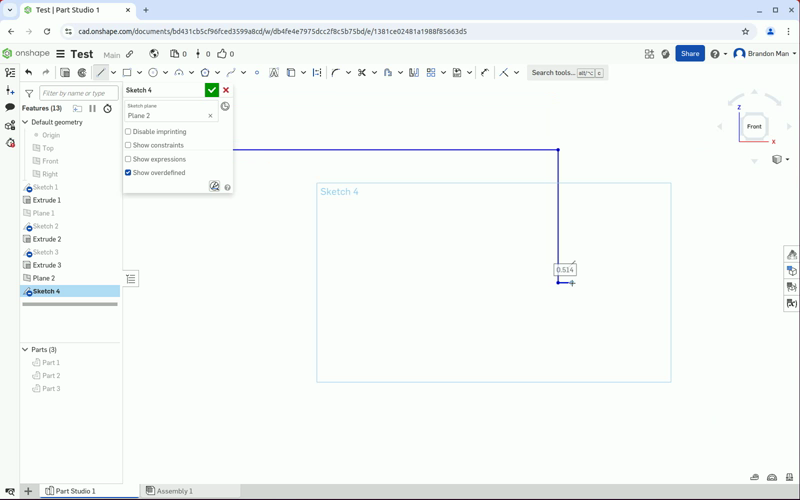
scroll(-6)
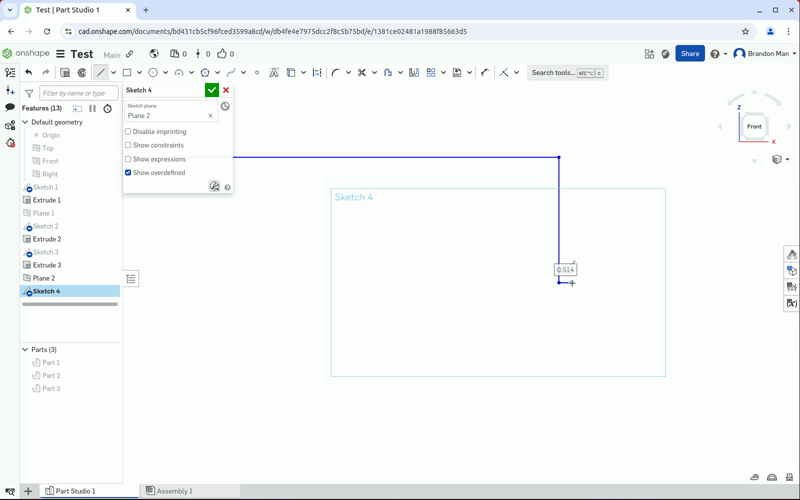
scroll(-6)
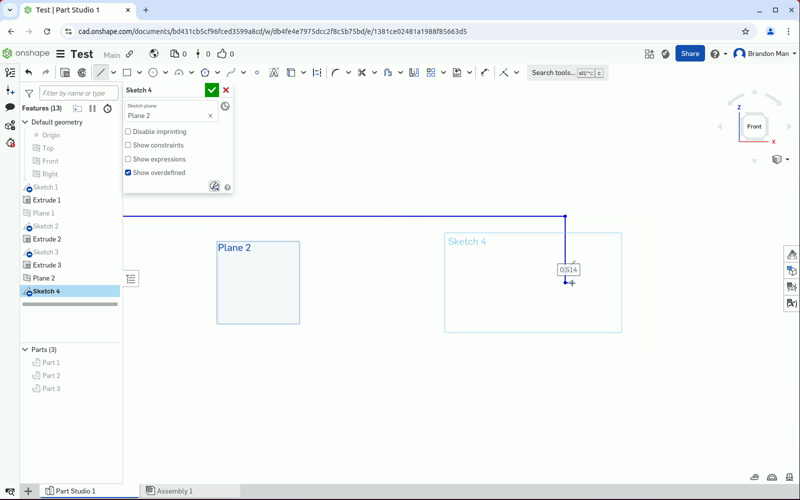
scroll(-6)
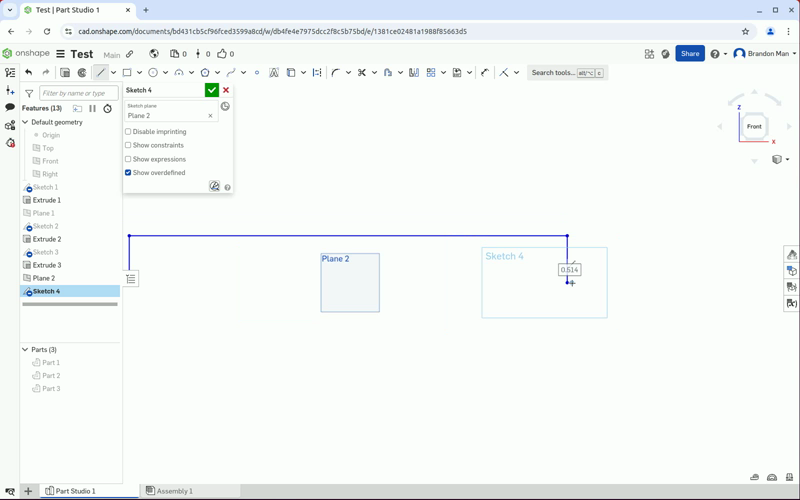
scroll(-6)
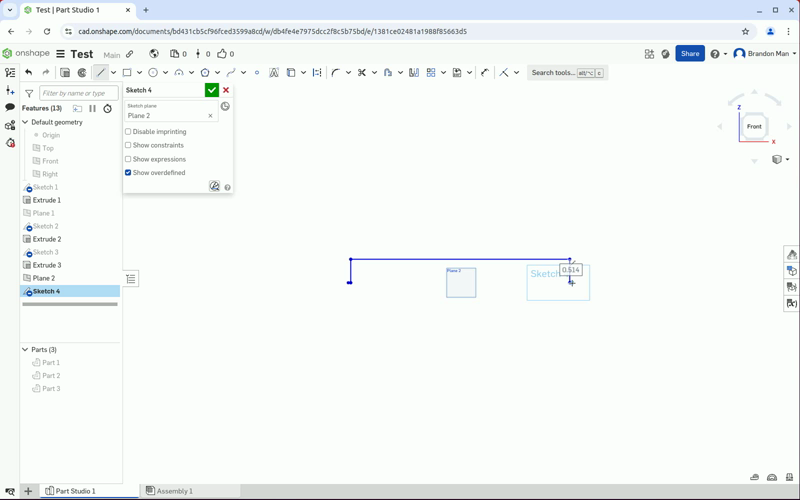
key_up(shift)
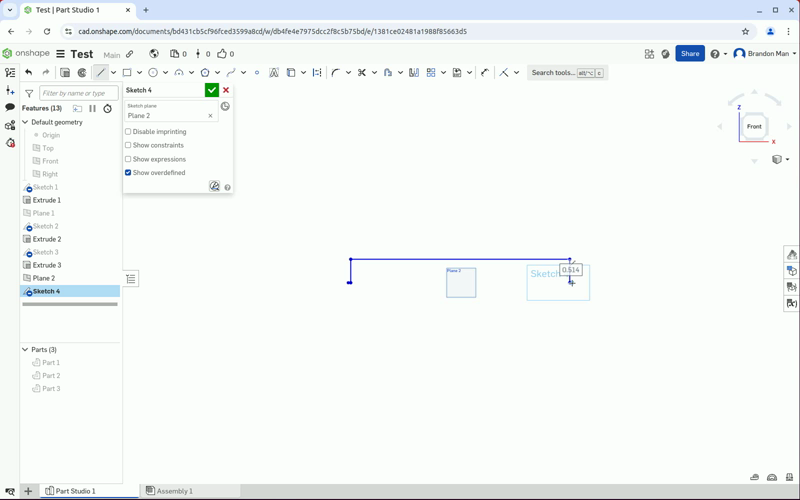
key_down(shift)
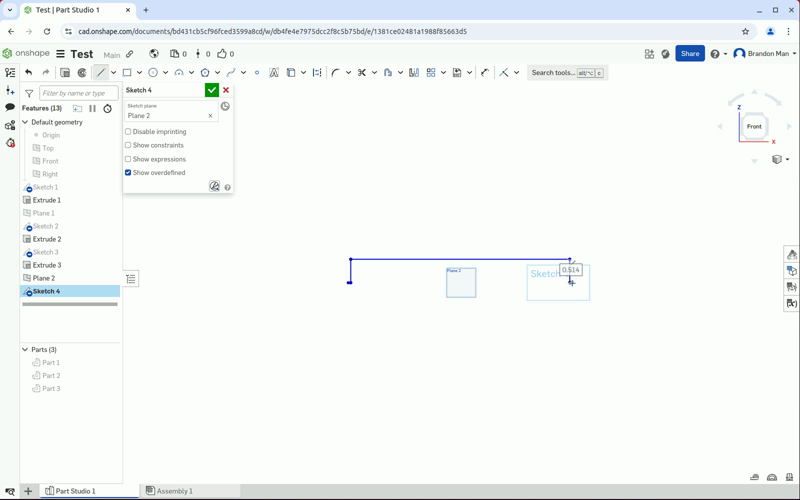
mouse_move(589, 282)
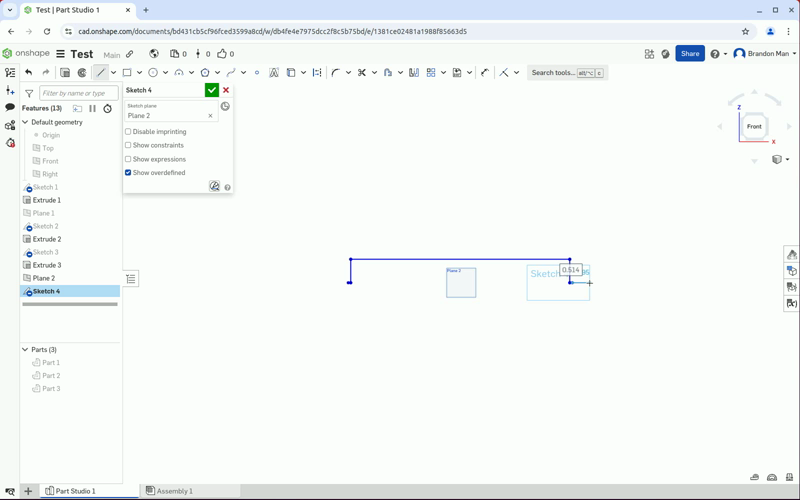
mouse_move(572, 257)
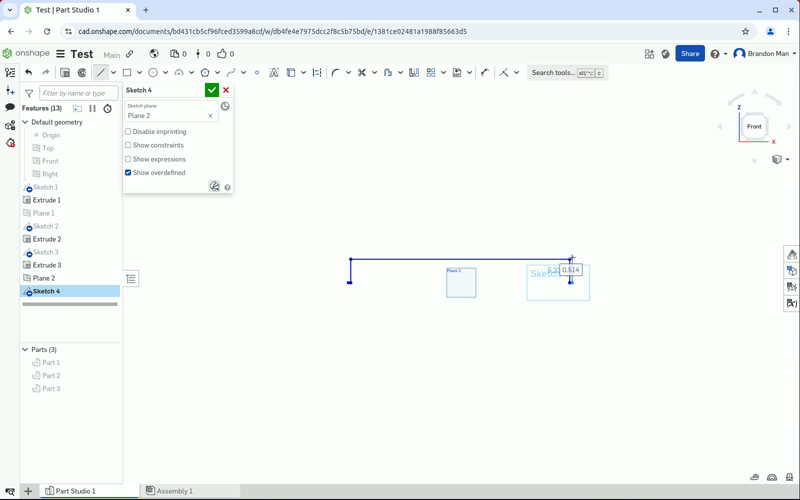
scroll(6)
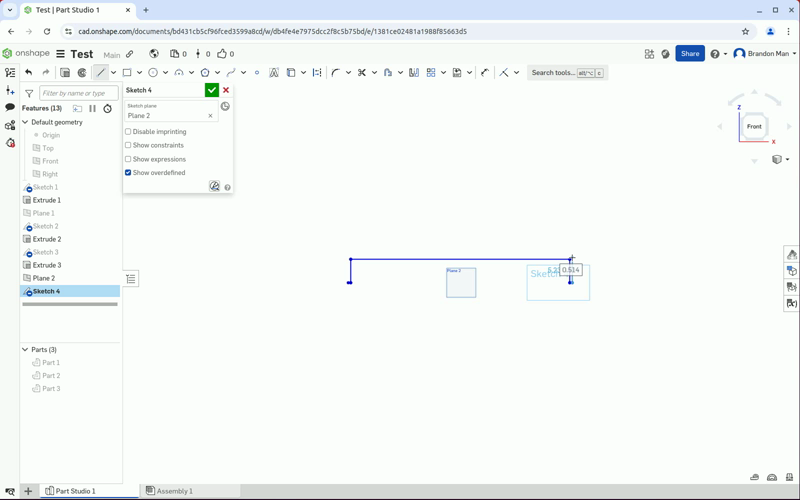
scroll(6)
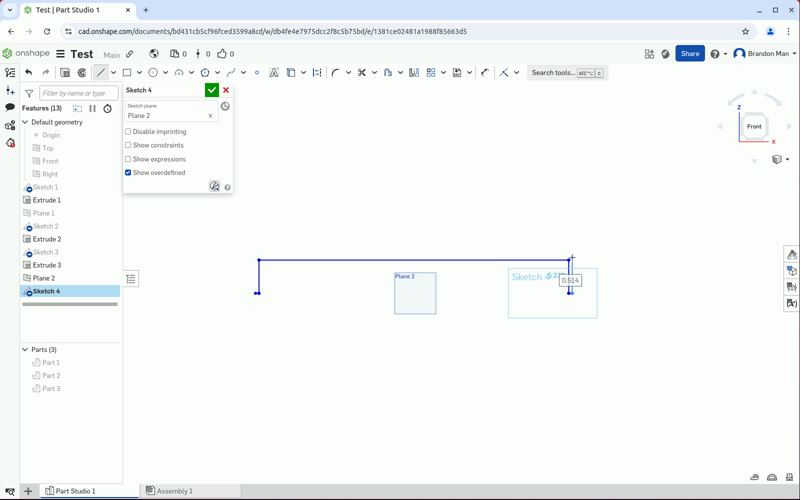
scroll(6)
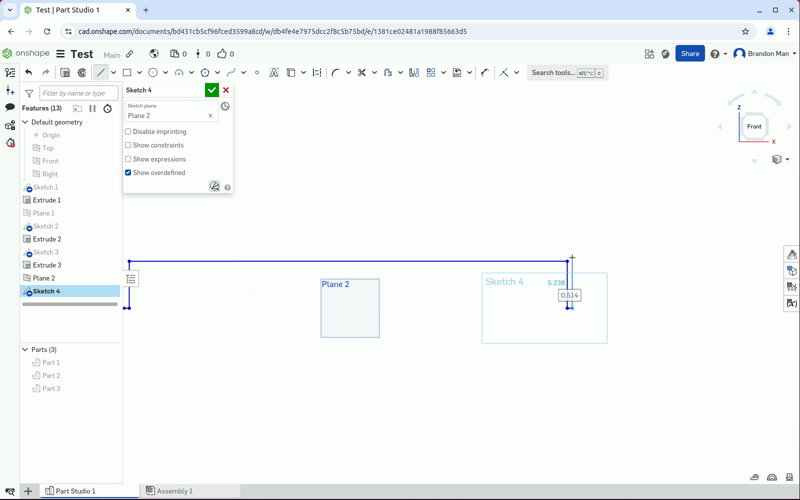
scroll(6)
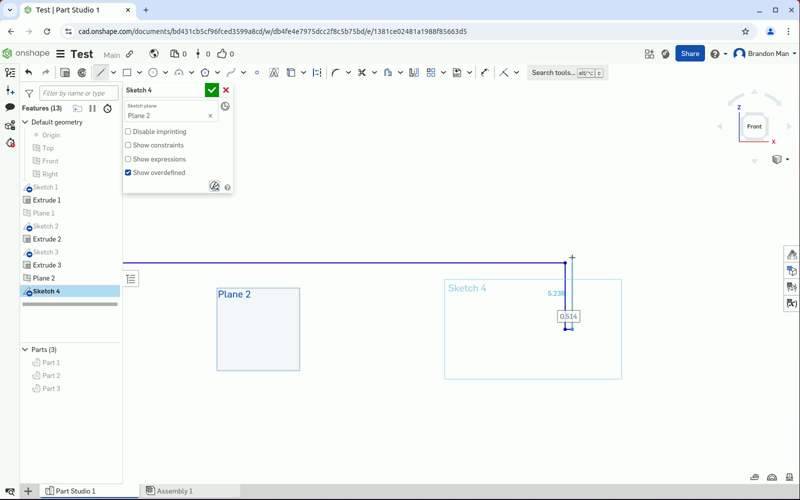
scroll(6)
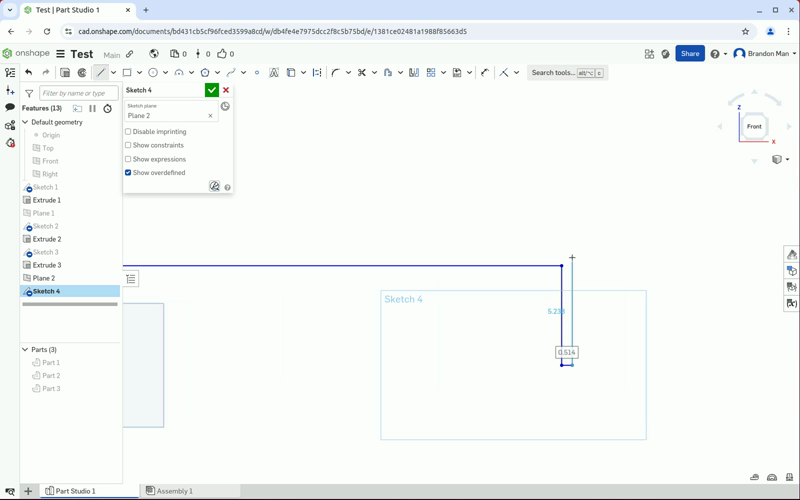
scroll(6)
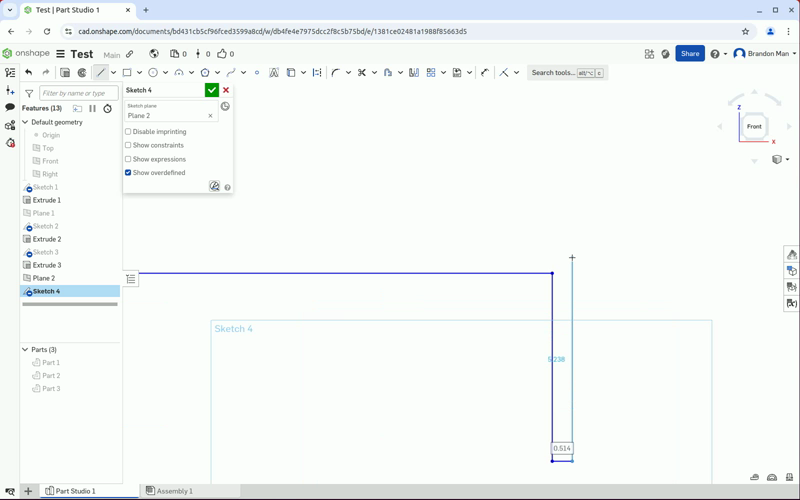
scroll(6)
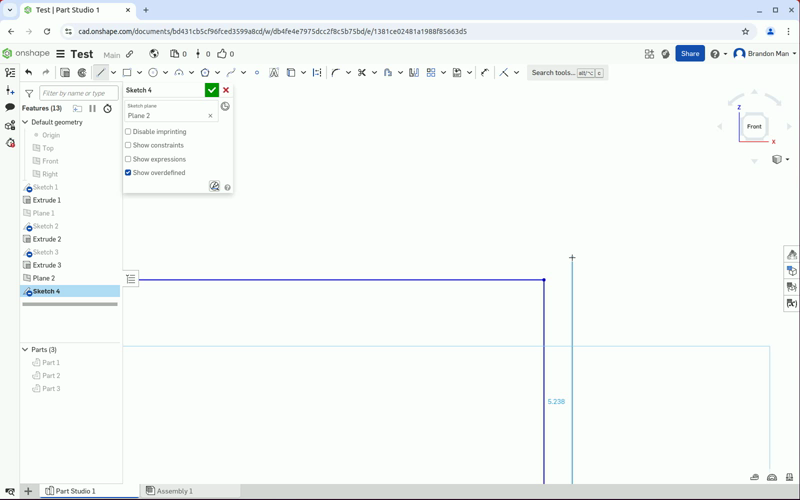
click(572, 257)
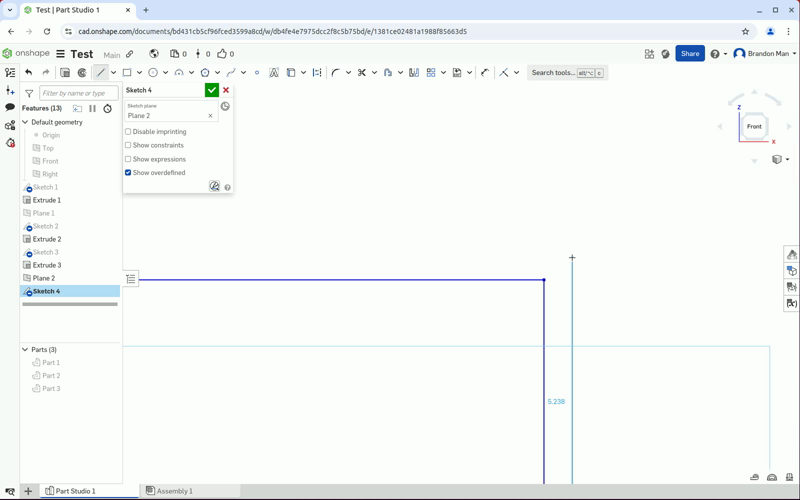
scroll(-6)
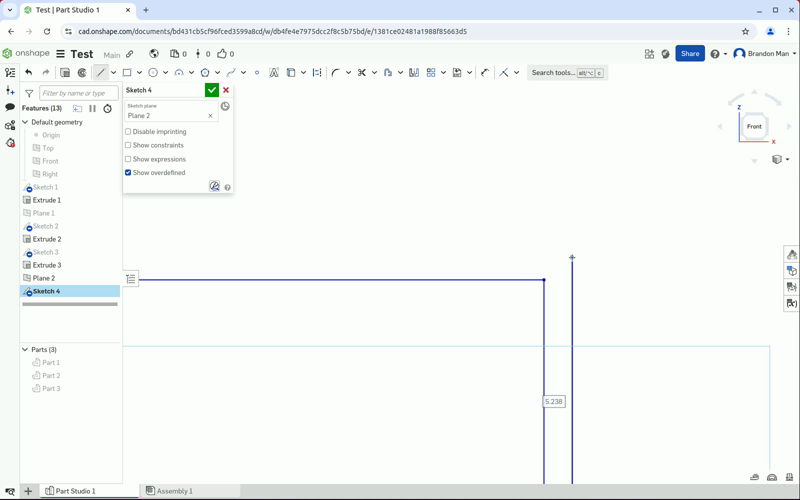
scroll(-6)
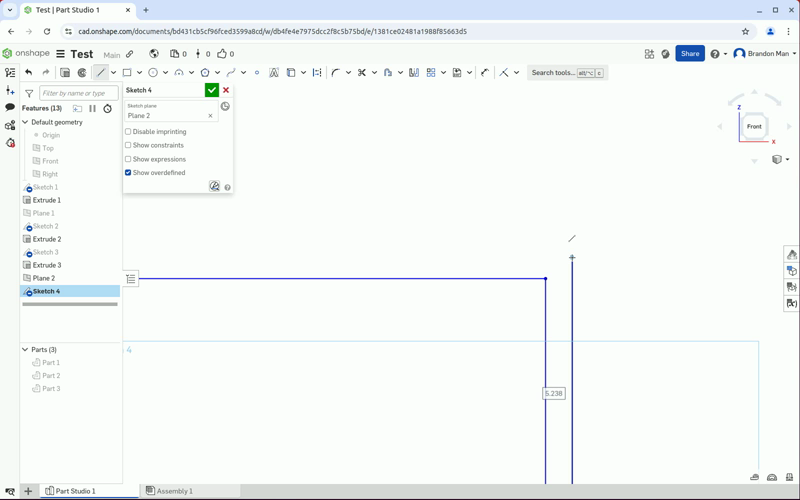
scroll(-6)
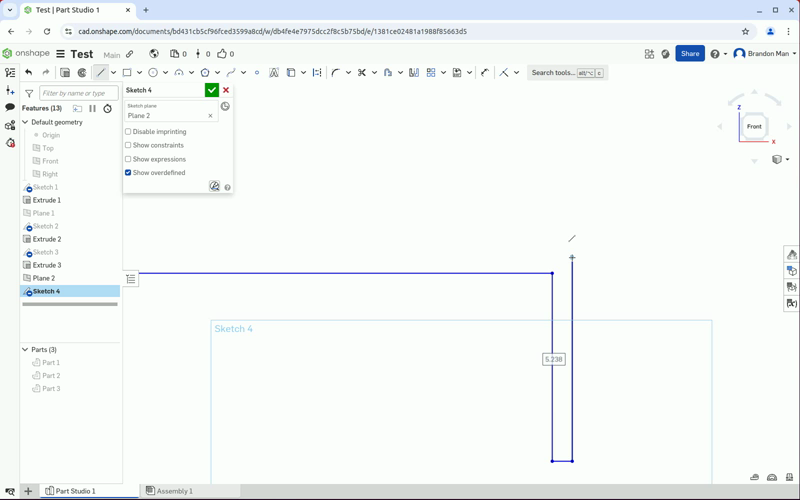
scroll(-6)
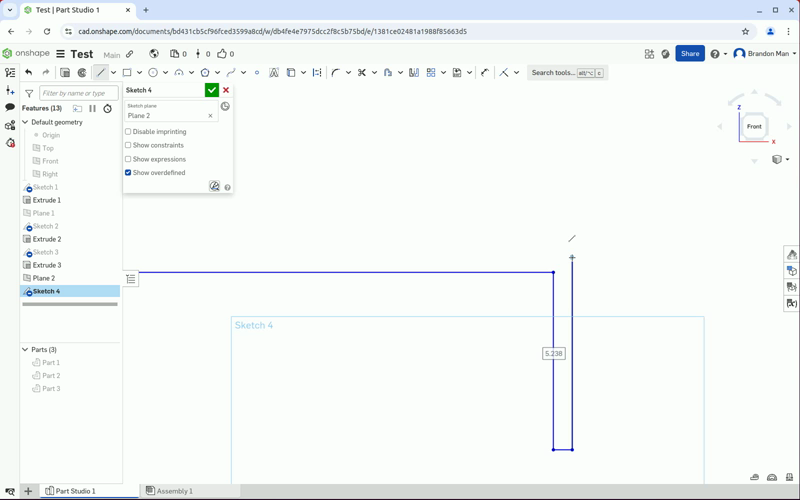
scroll(-6)
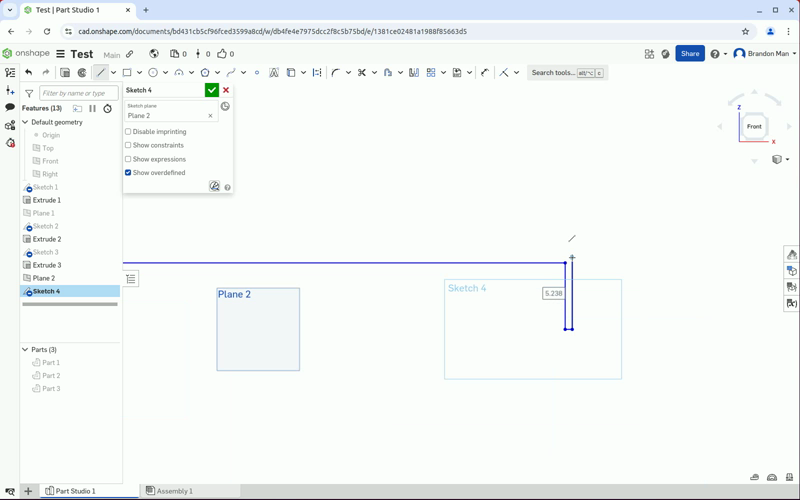
scroll(-6)
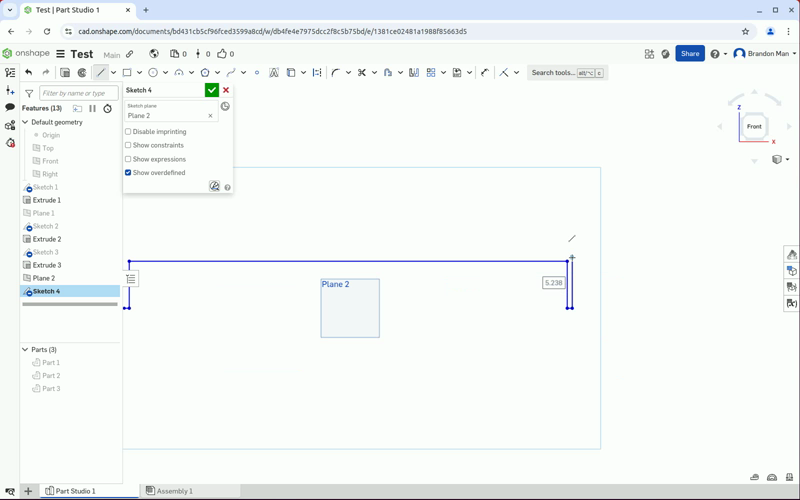
scroll(-6)
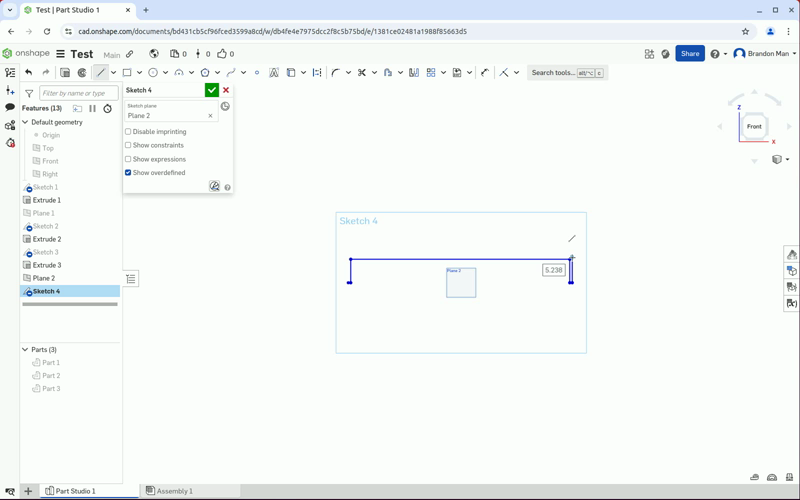
key_up(shift)
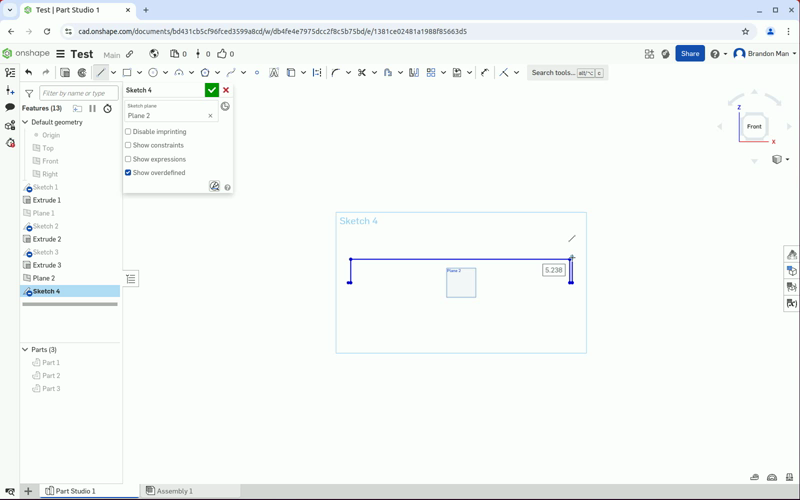
key_down(shift)
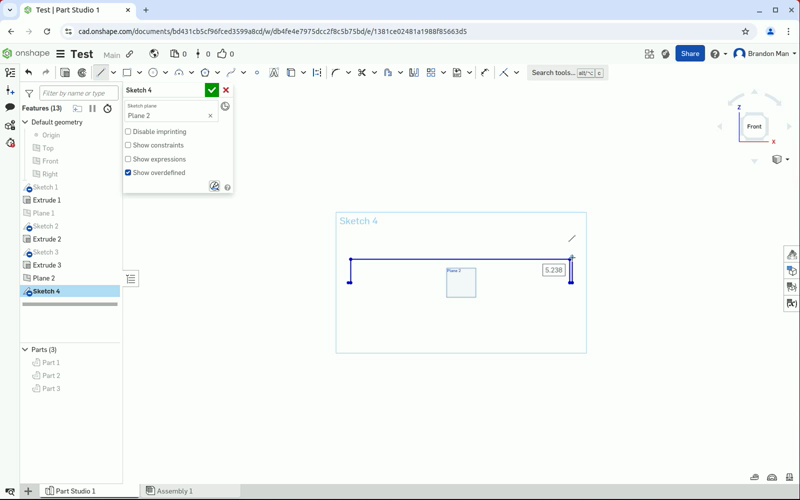
mouse_move(348, 257)
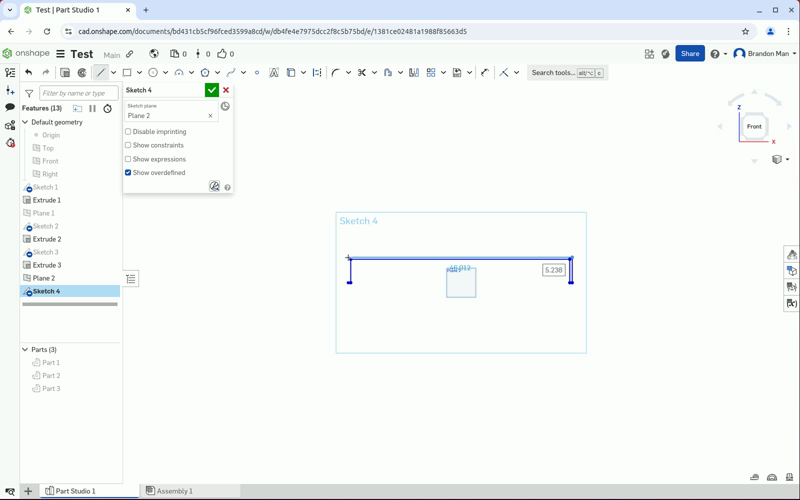
scroll(6)
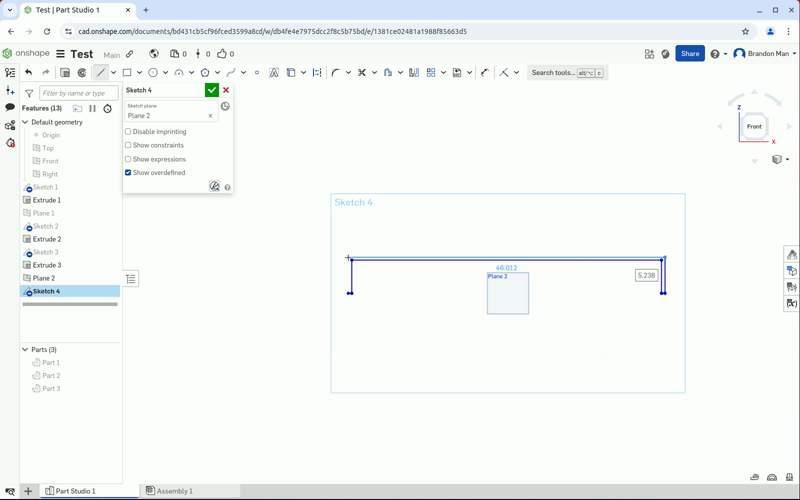
scroll(6)
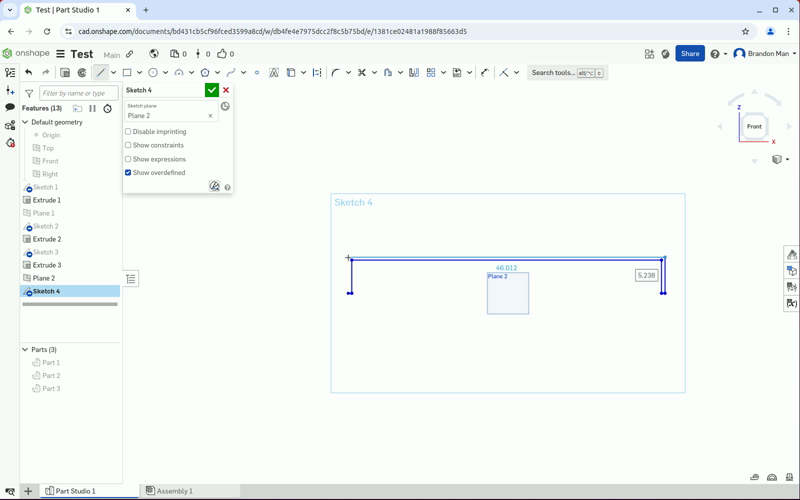
scroll(6)
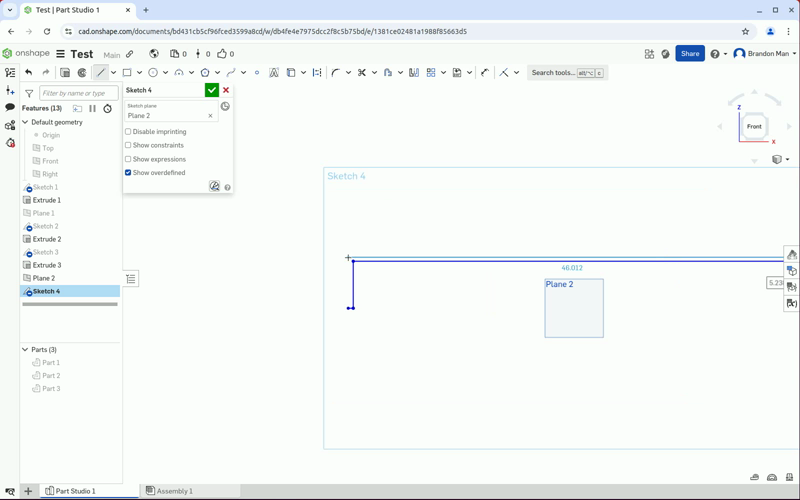
scroll(6)
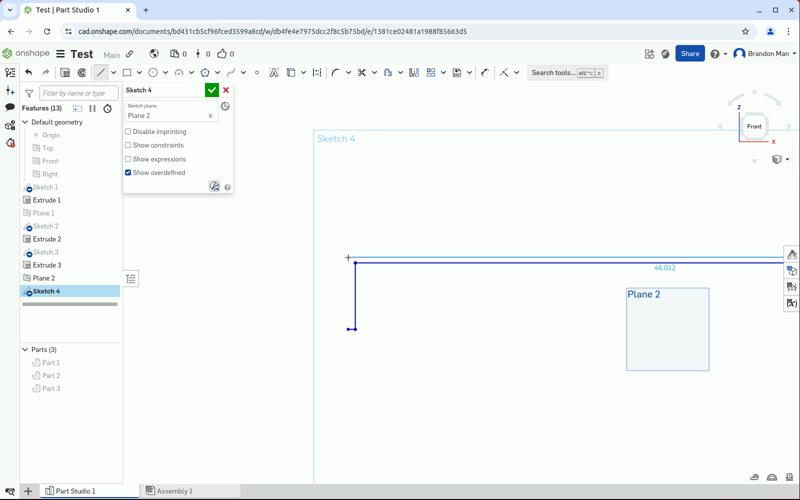
scroll(6)
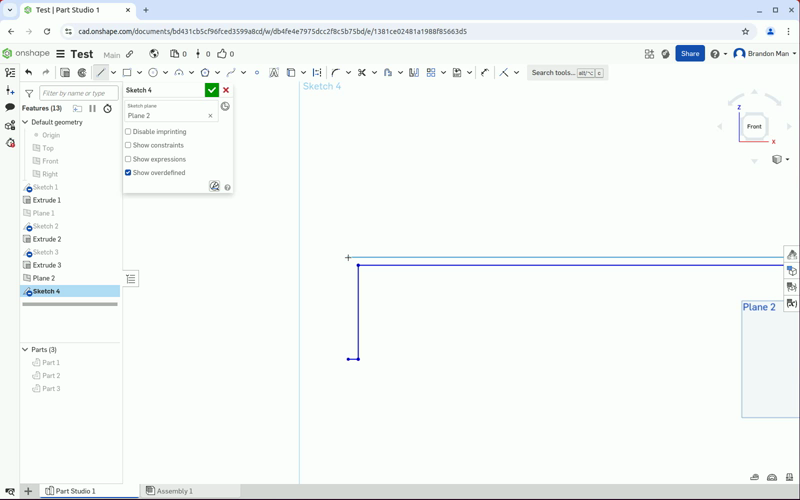
scroll(6)
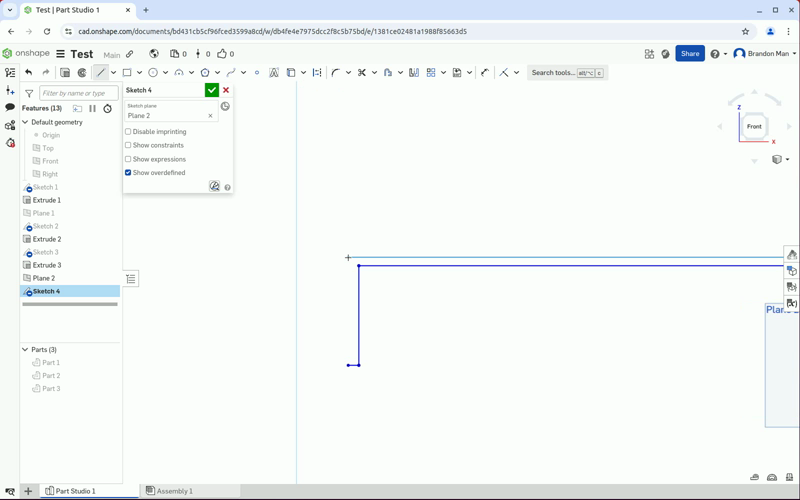
scroll(6)
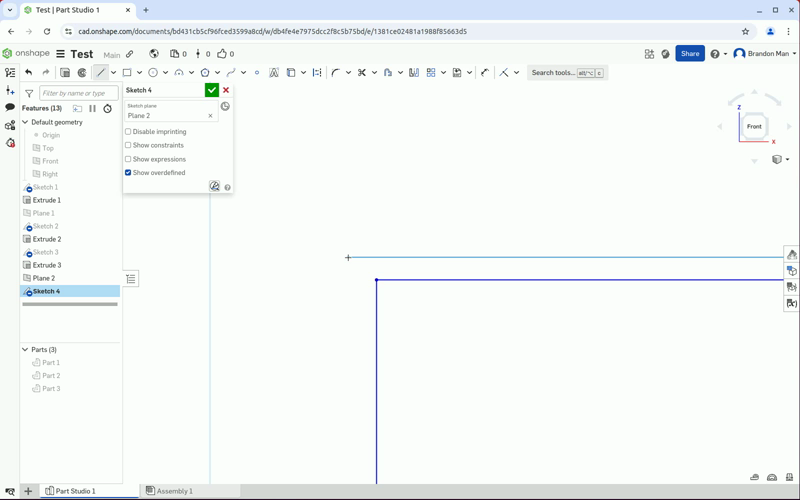
click(348, 257)
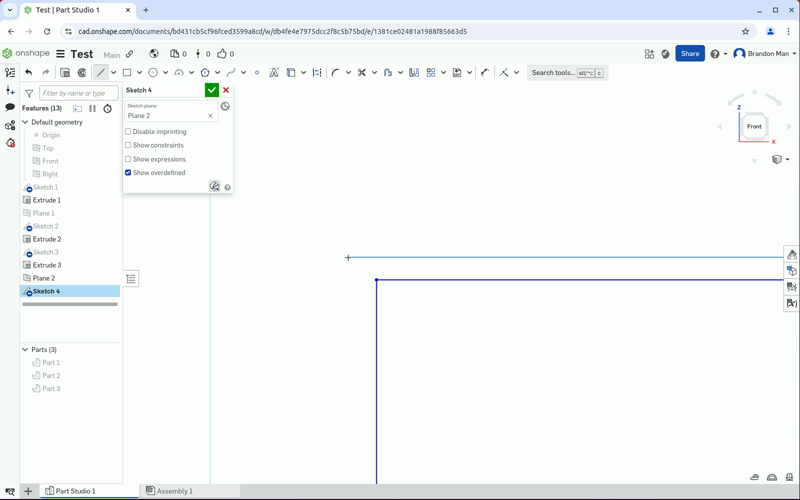
scroll(-6)
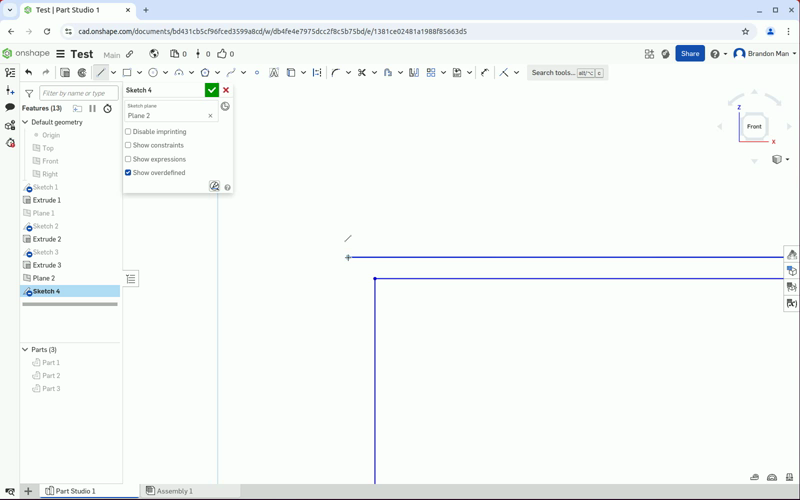
scroll(-6)
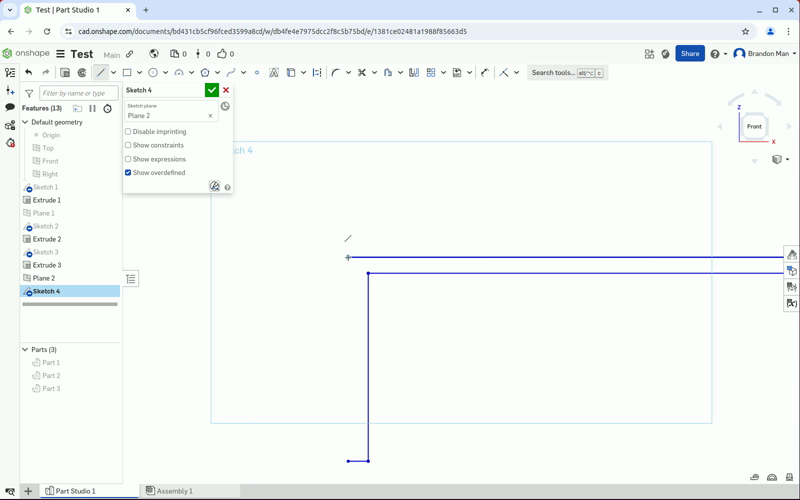
scroll(-6)
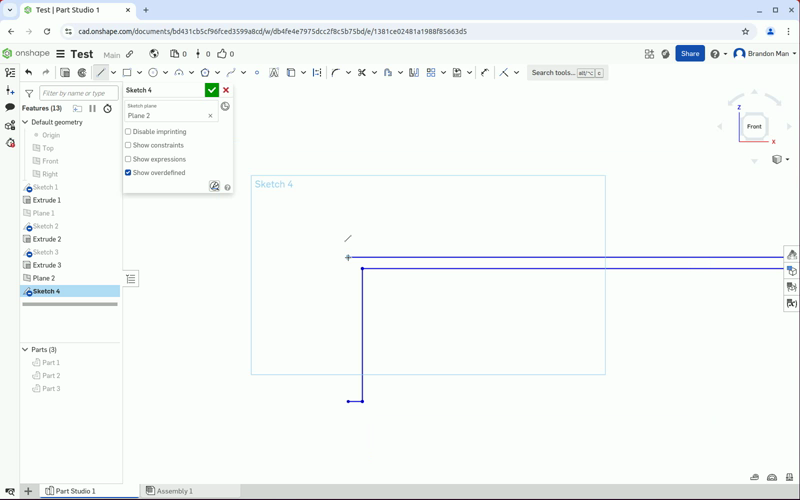
scroll(-6)
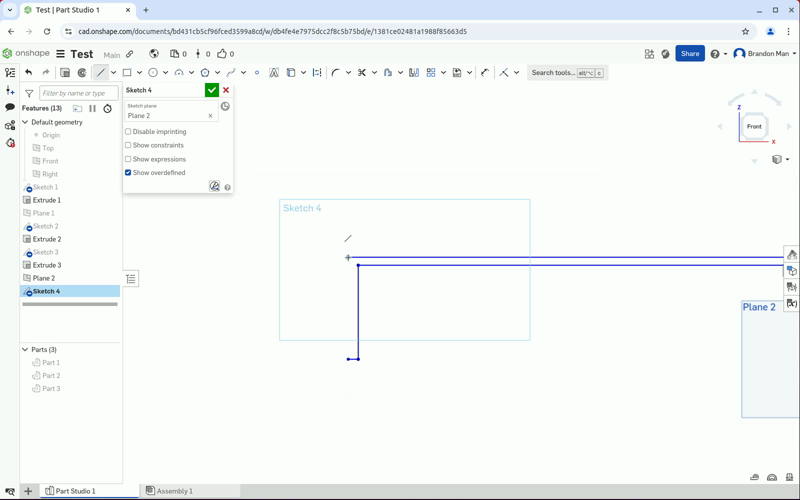
scroll(-6)
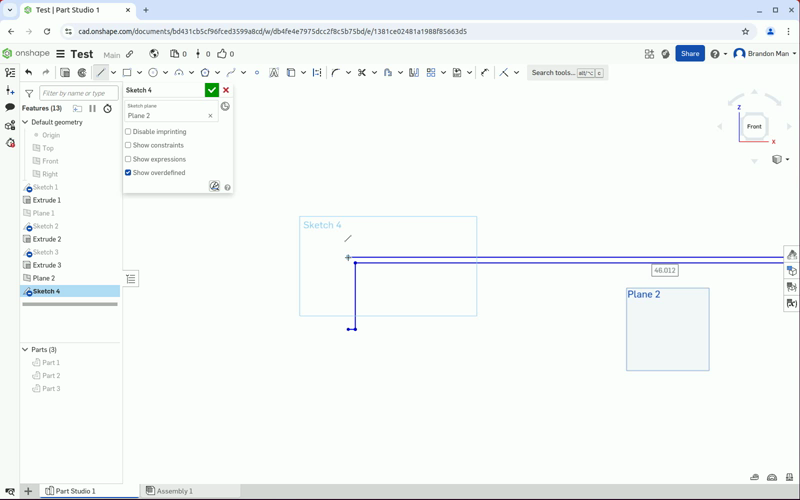
scroll(-6)
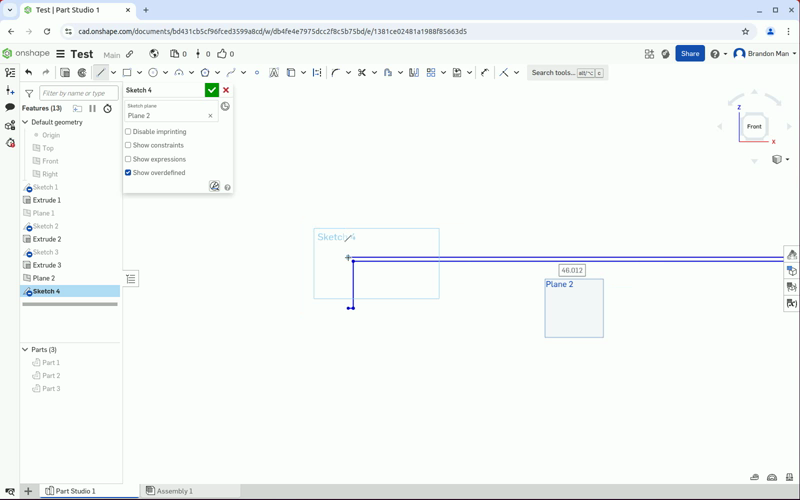
scroll(-6)
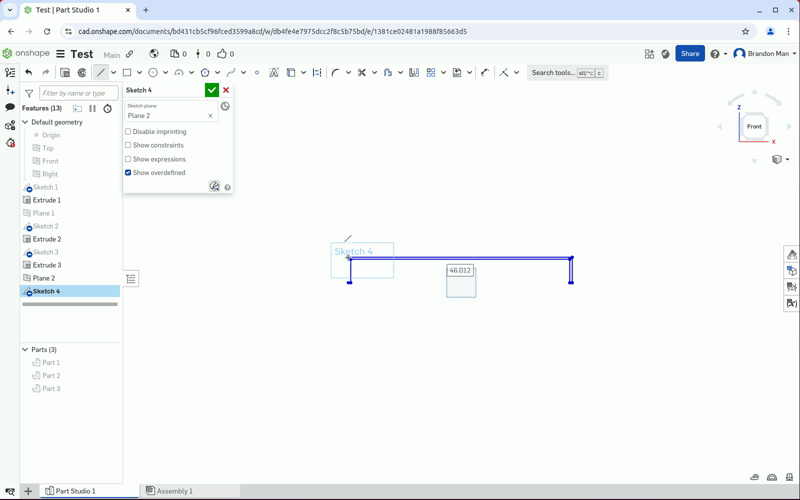
key_up(shift)
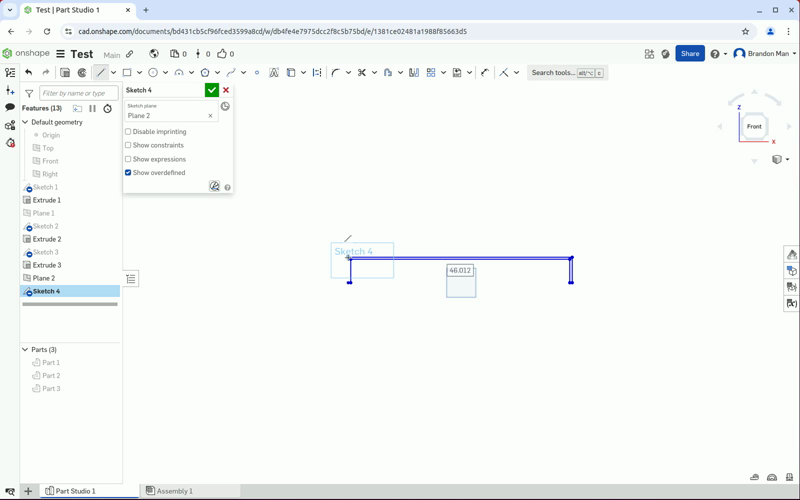
mouse_move(378, 257)
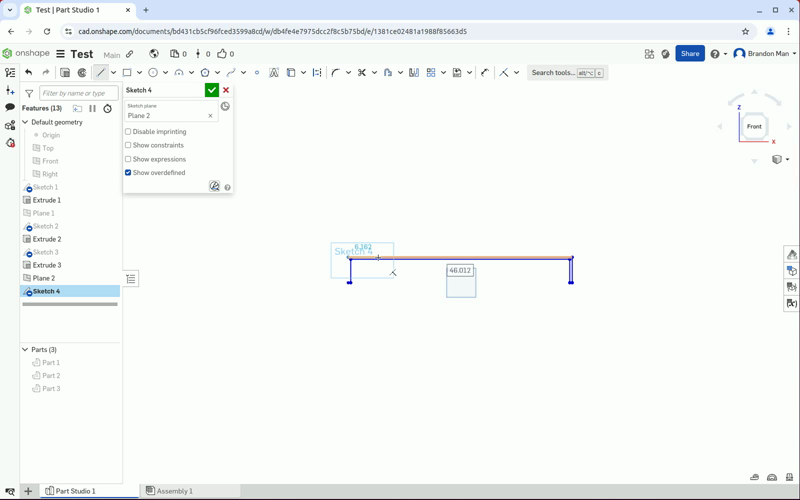
key_down(shift)
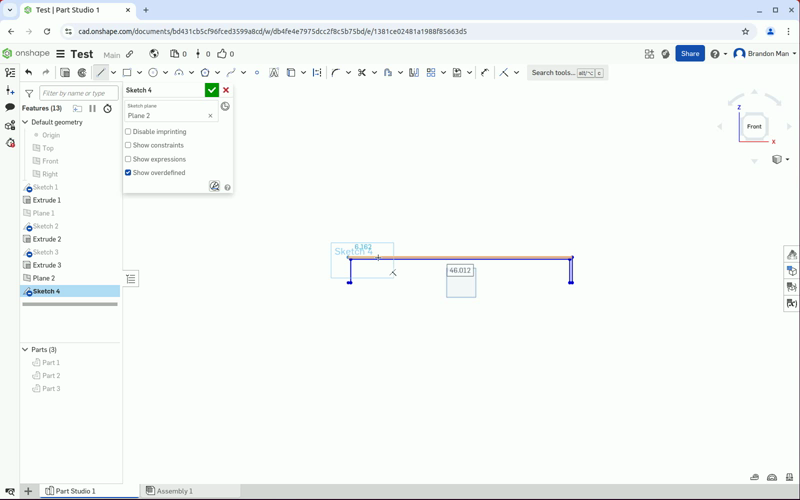
mouse_move(348, 282)
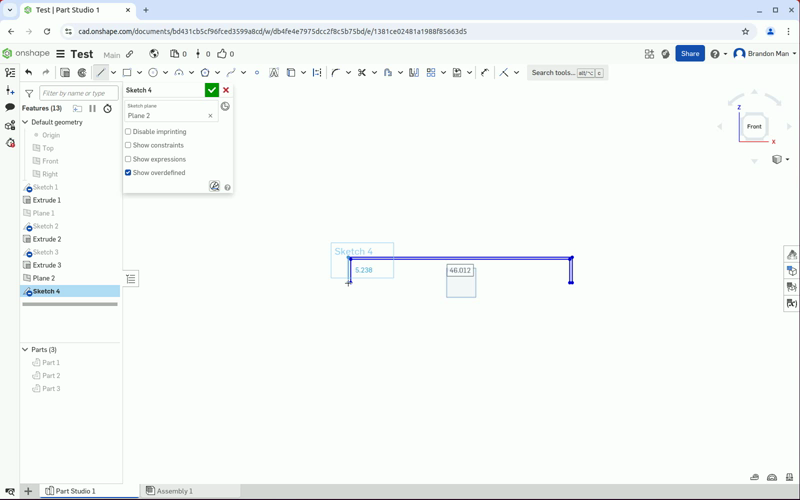
scroll(6)
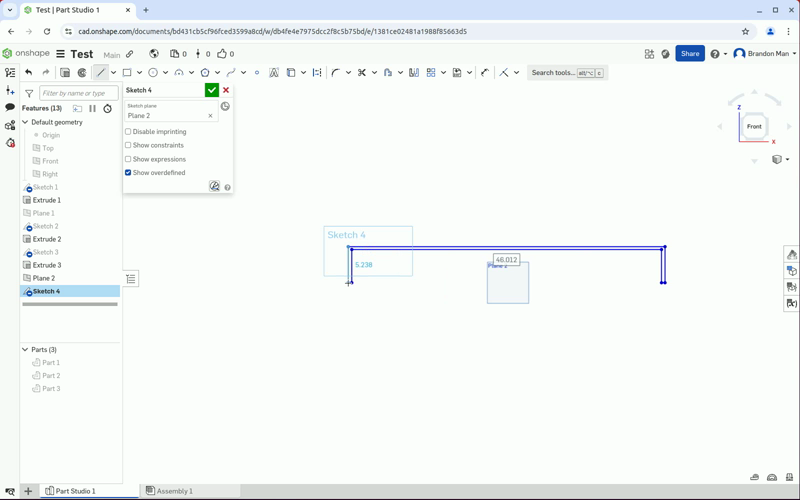
scroll(6)
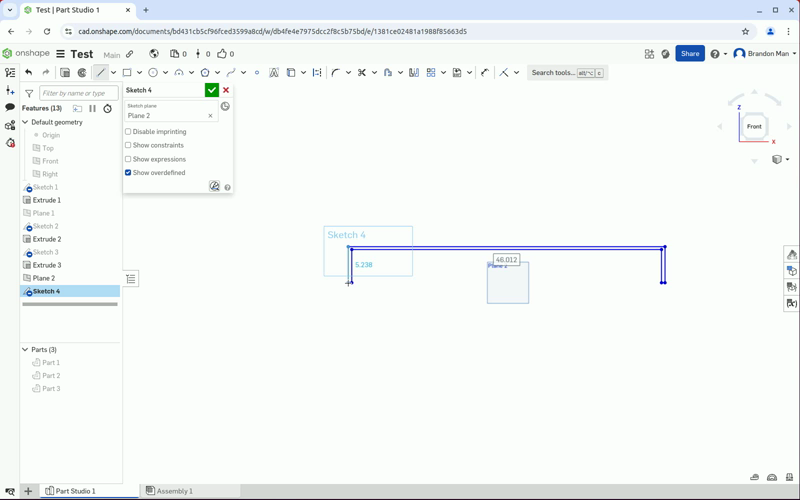
scroll(6)
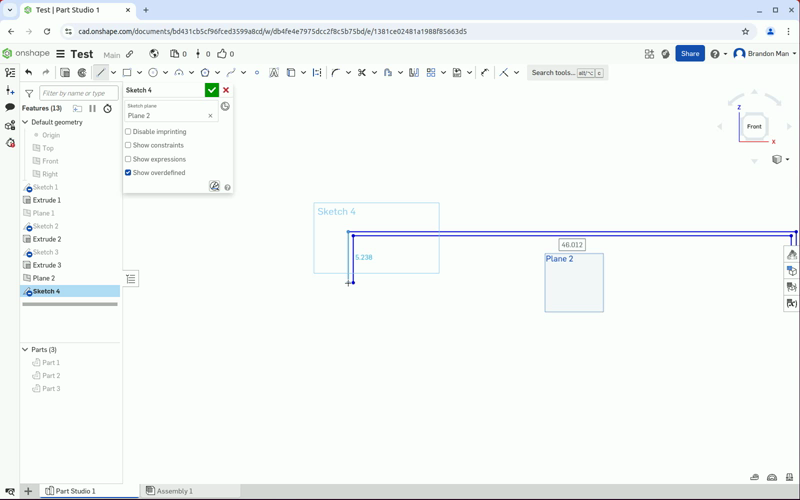
scroll(6)
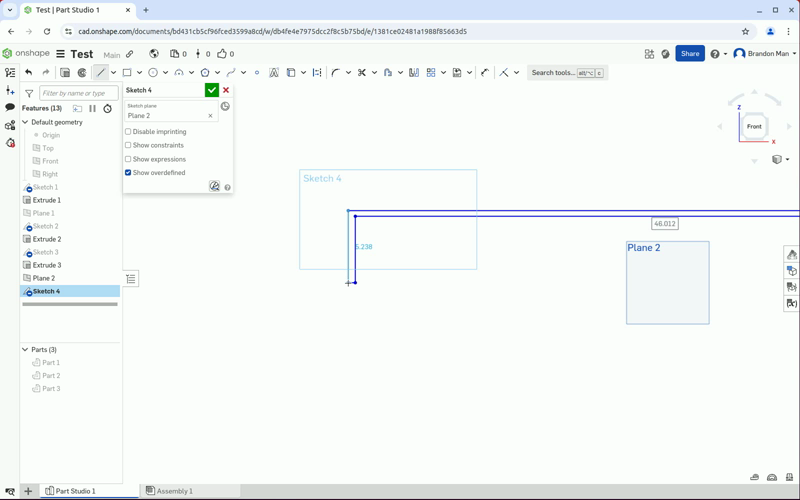
scroll(6)
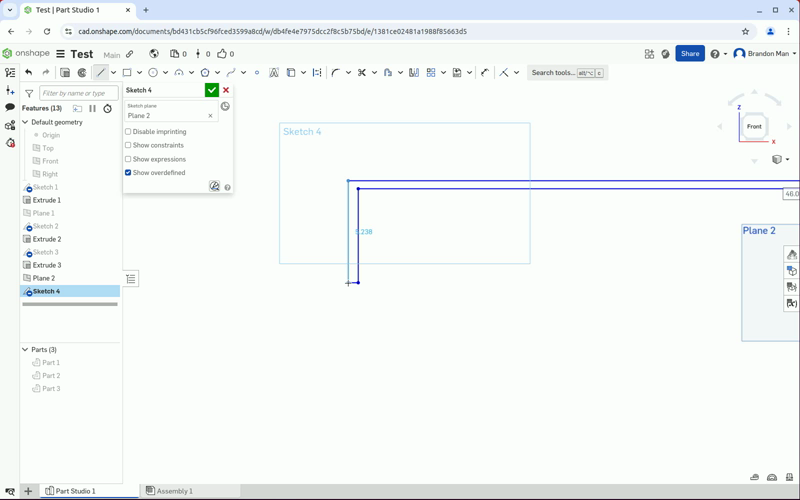
scroll(6)
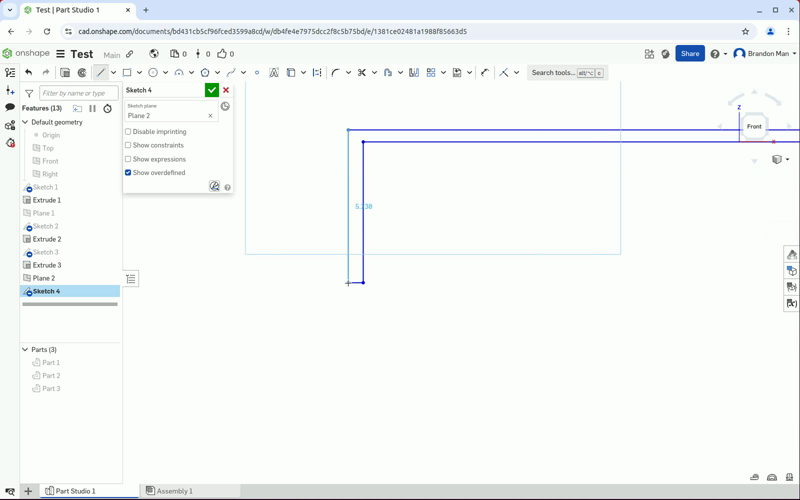
scroll(6)
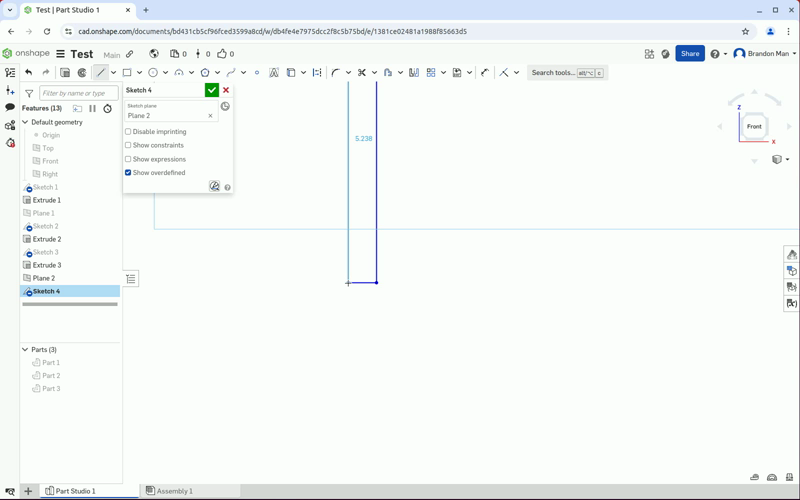
key_up(shift)
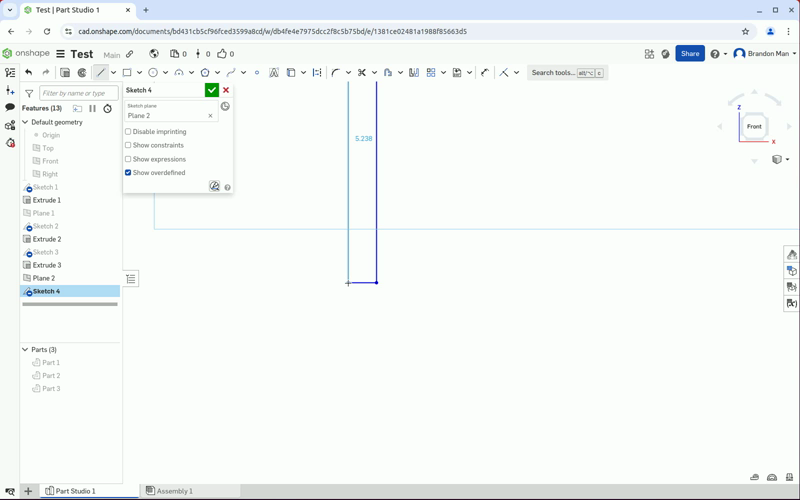
click(348, 282)
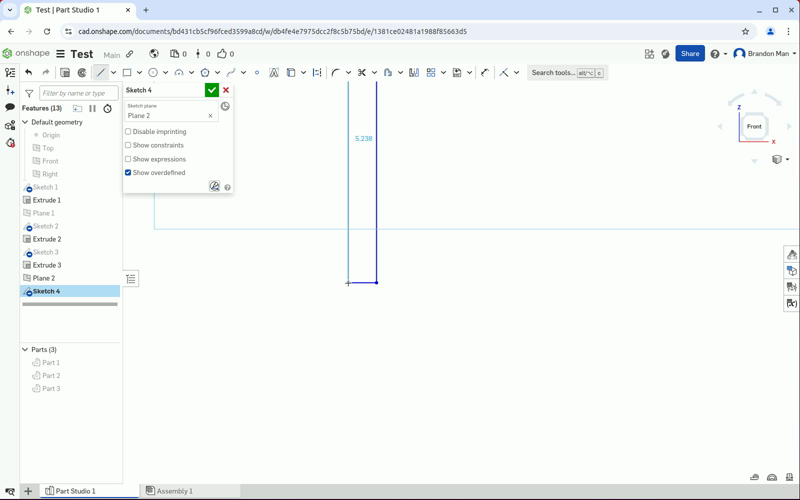
scroll(-6)
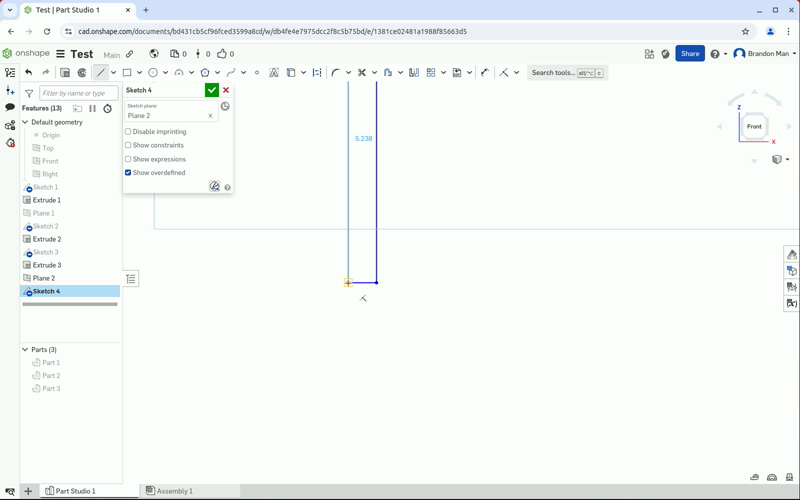
scroll(-6)
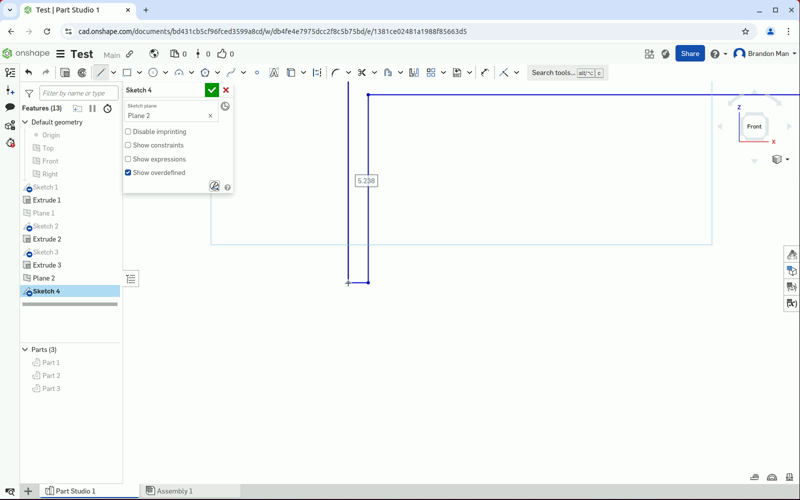
scroll(-6)
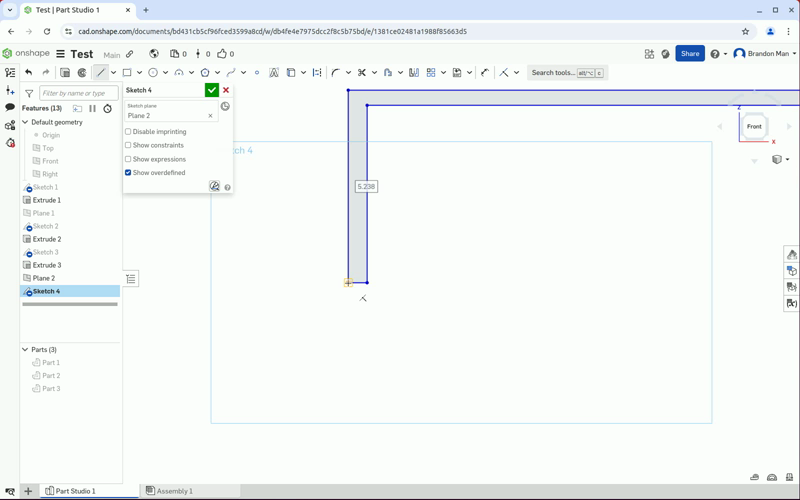
scroll(-6)
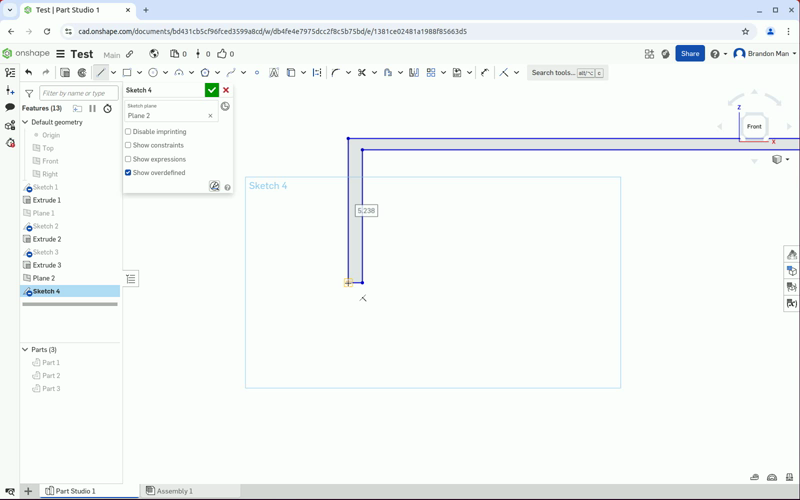
scroll(-6)
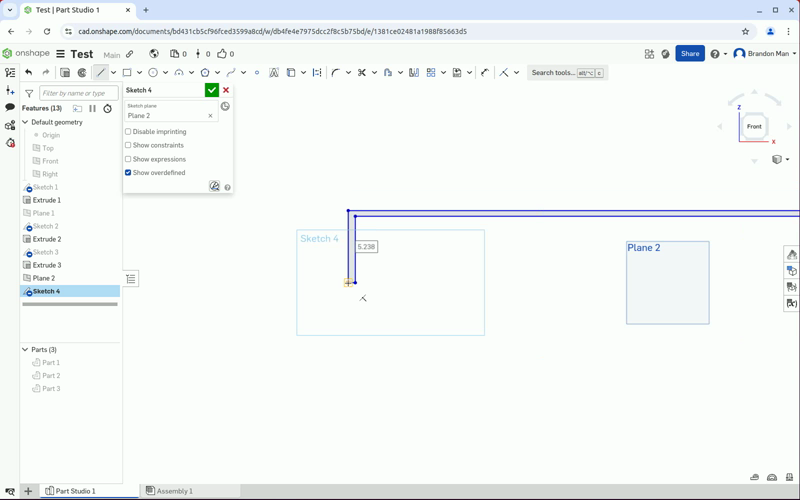
scroll(-6)
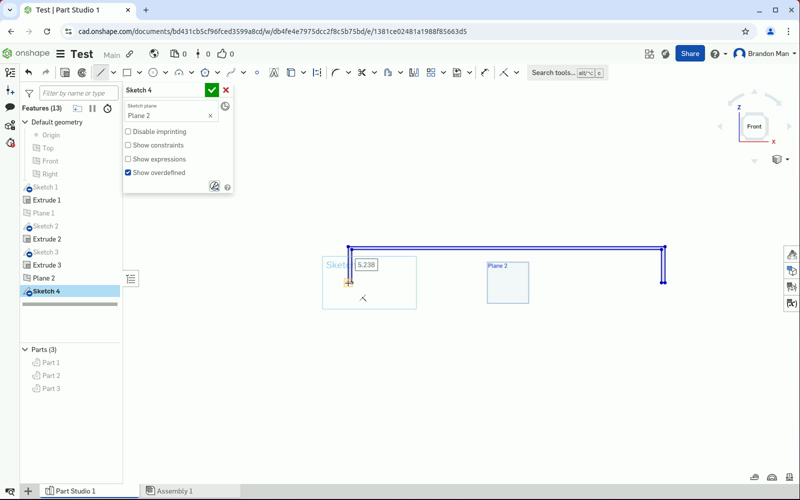
scroll(-6)
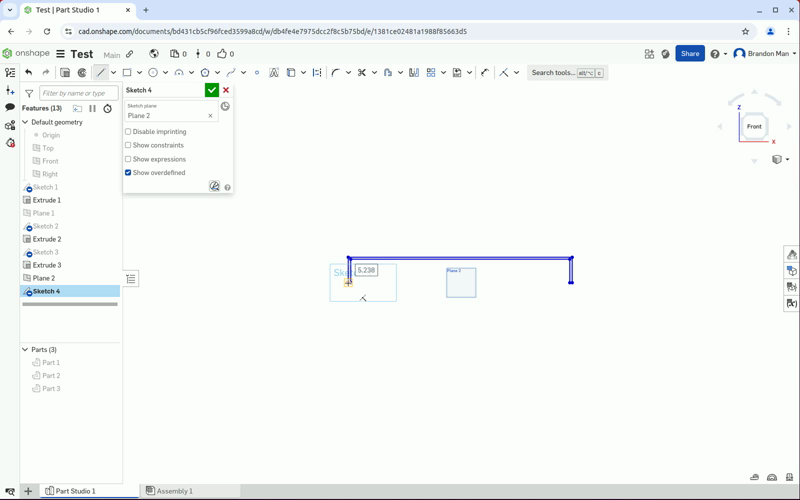
key(esc)
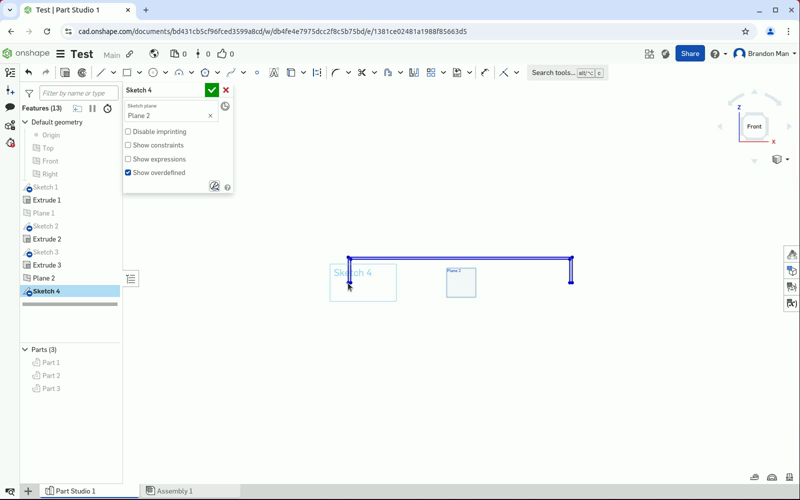
mouse_move(460, 258)
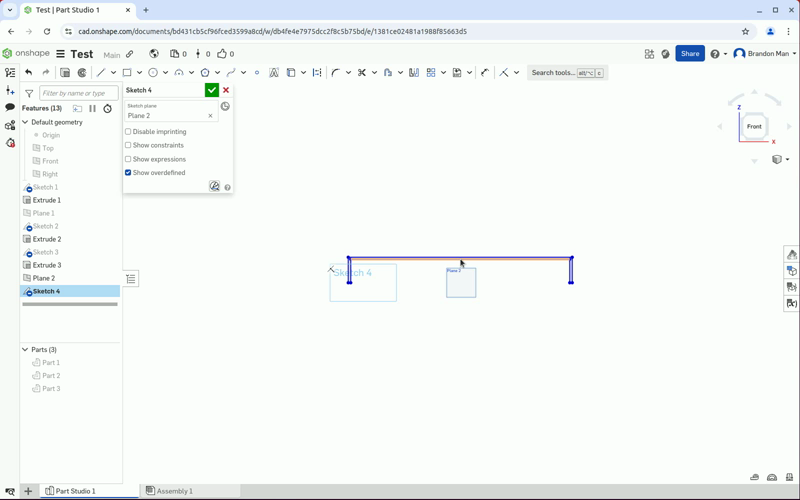
scroll(6)
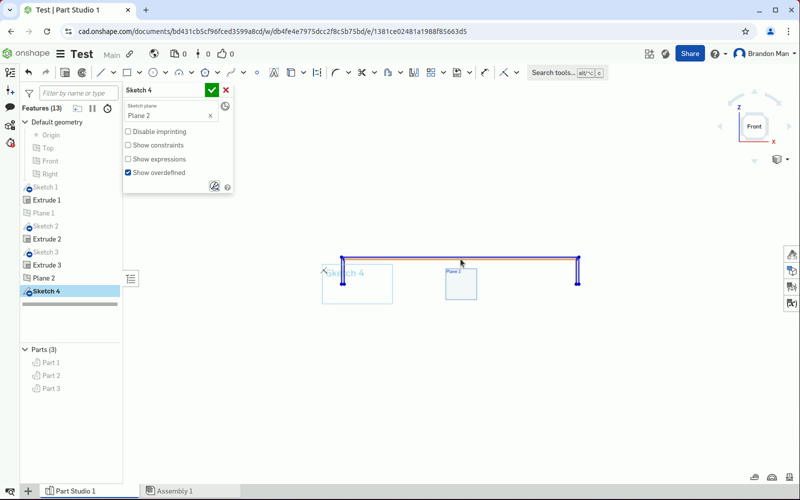
scroll(6)
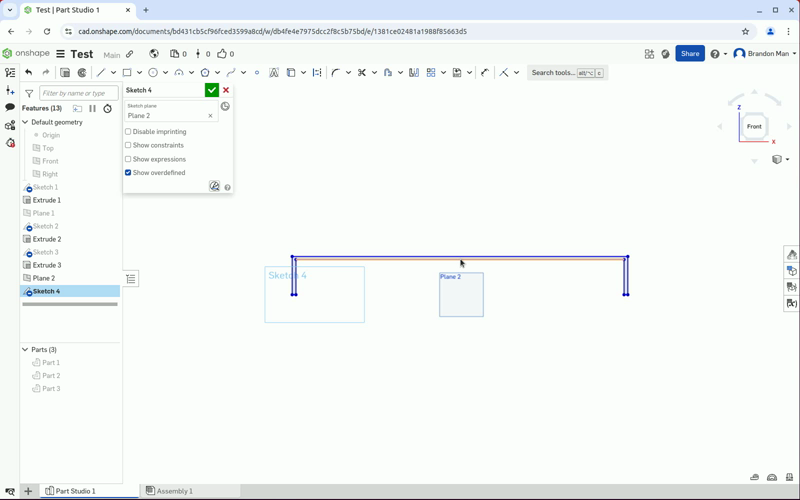
scroll(6)
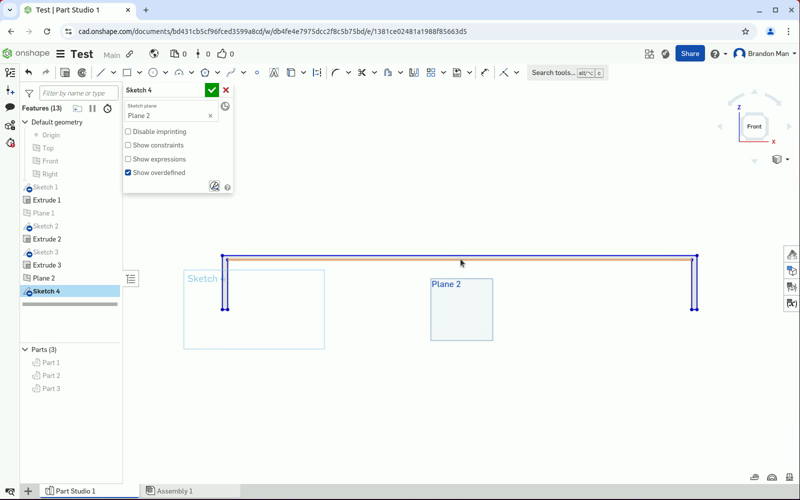
scroll(6)
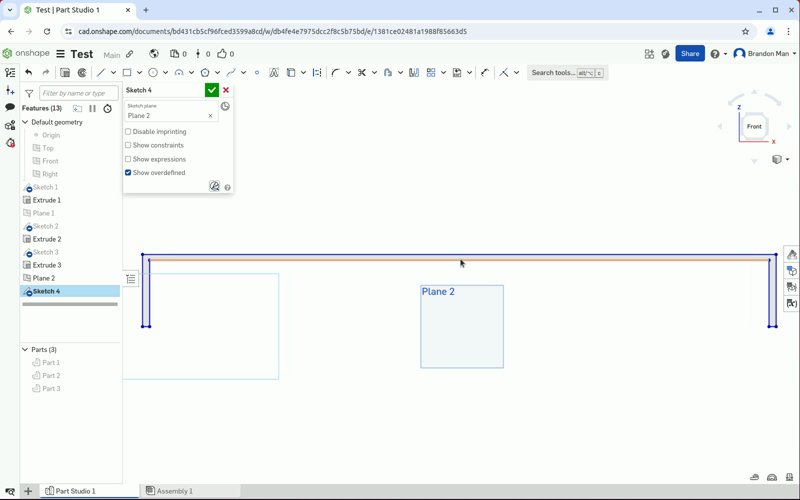
scroll(6)
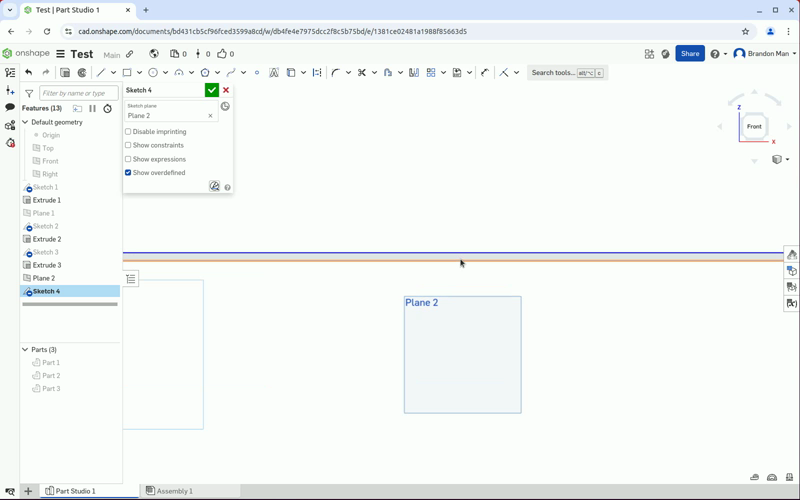
scroll(6)
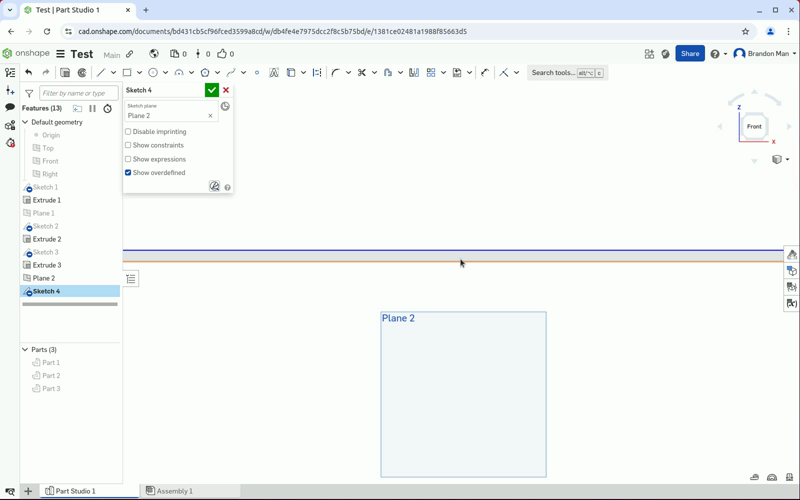
scroll(6)
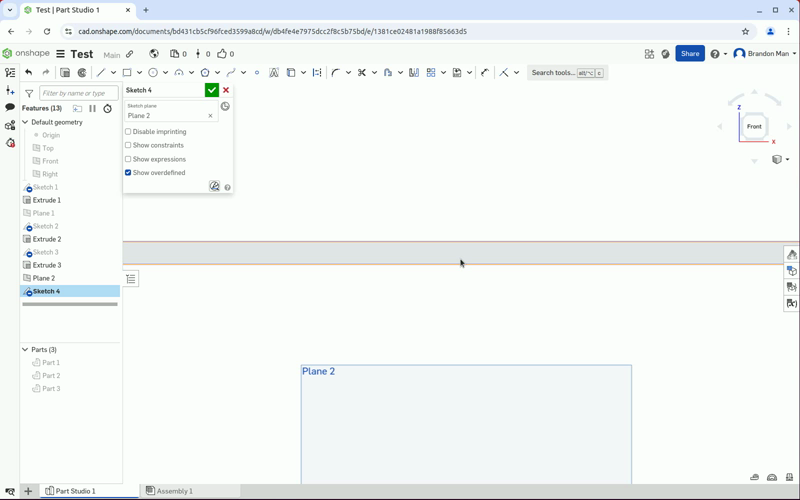
click(460, 258)
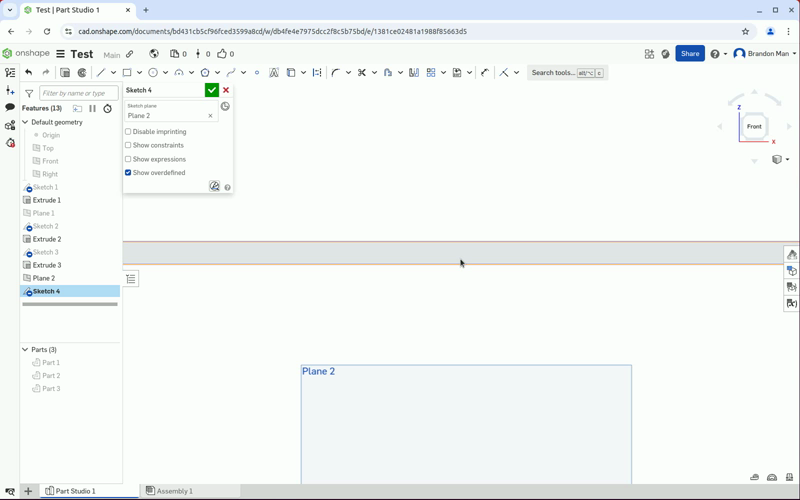
scroll(-6)
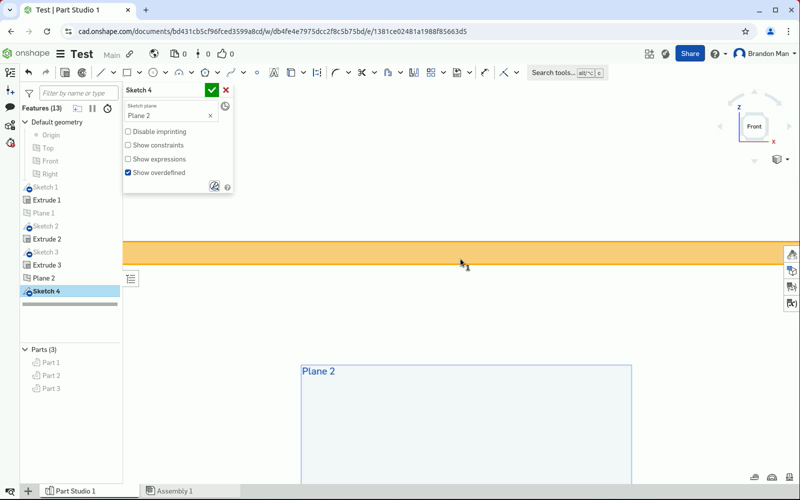
scroll(-6)
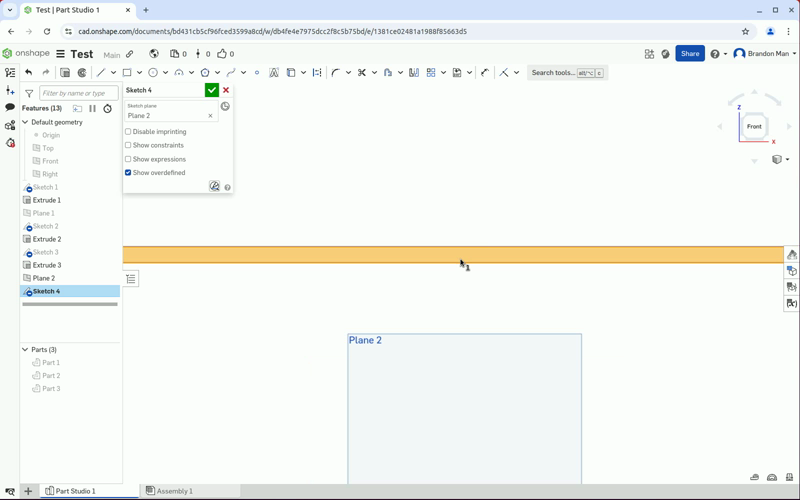
scroll(-6)
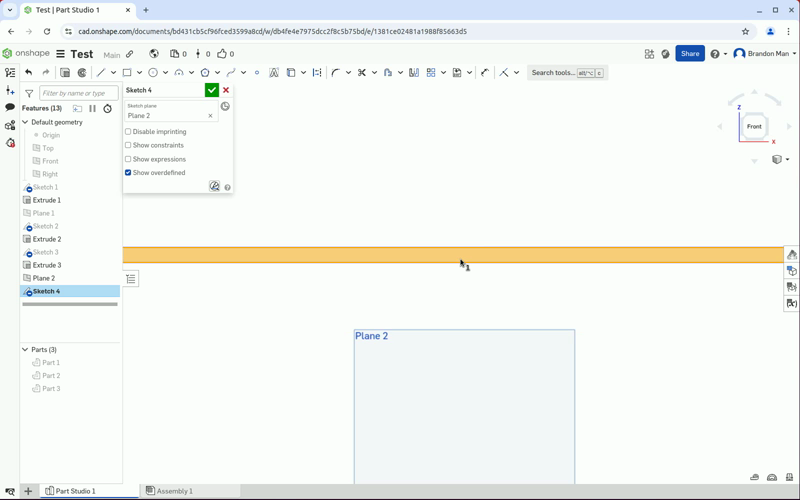
scroll(-6)
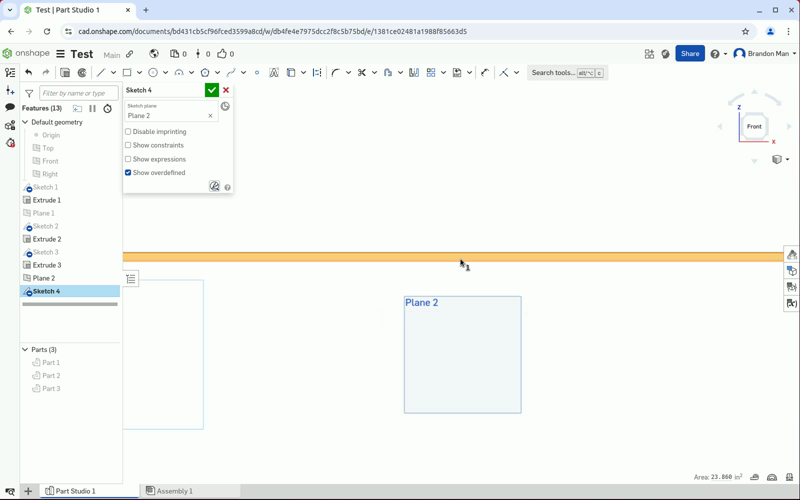
scroll(-6)
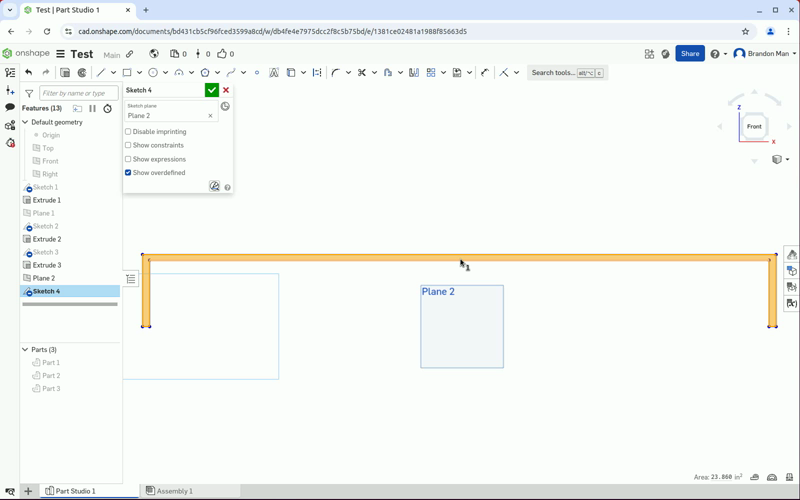
scroll(-6)
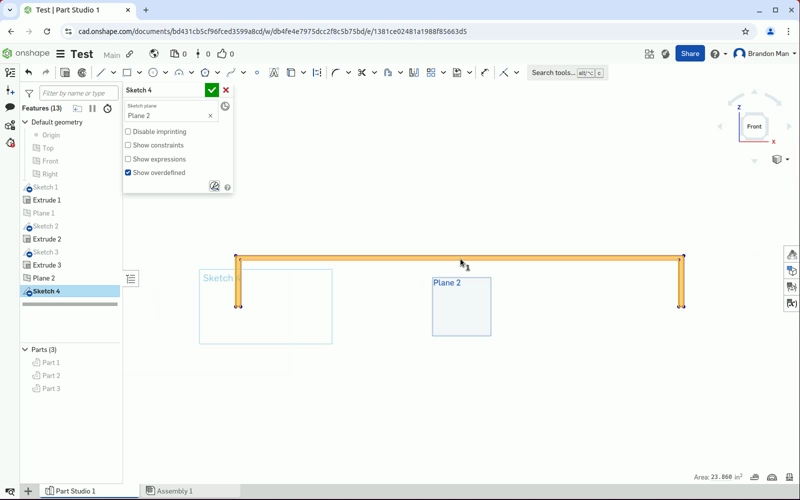
scroll(-6)
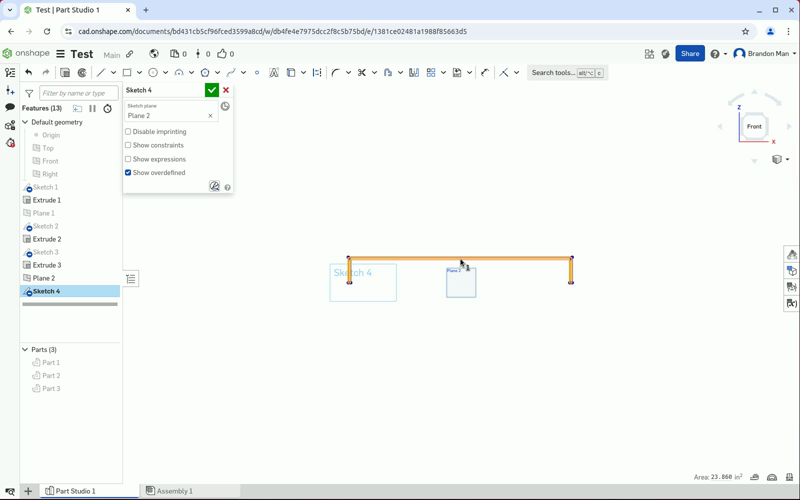
mouse_move(73, 352)
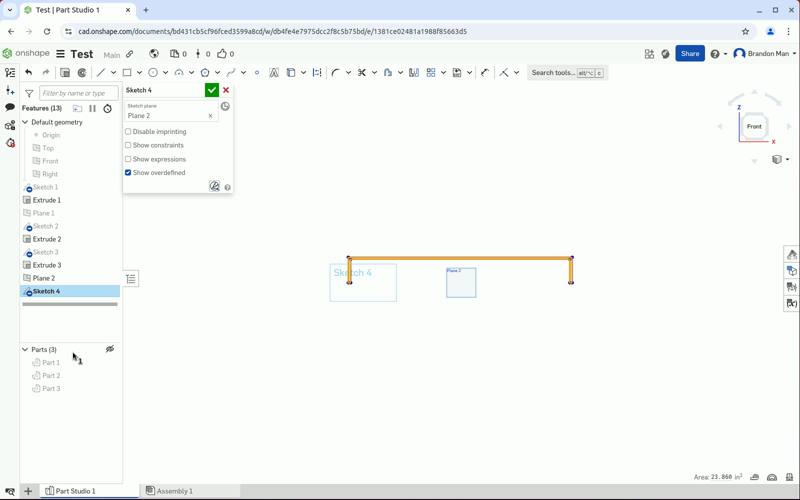
key(shift+y)
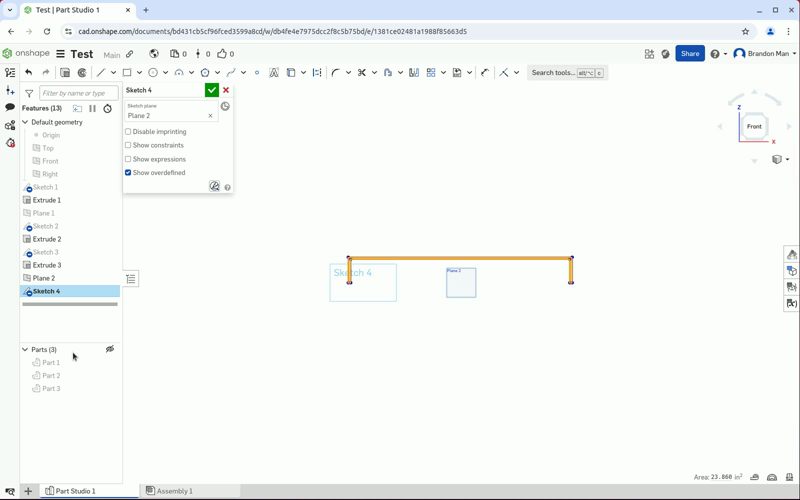
key(shift+e)
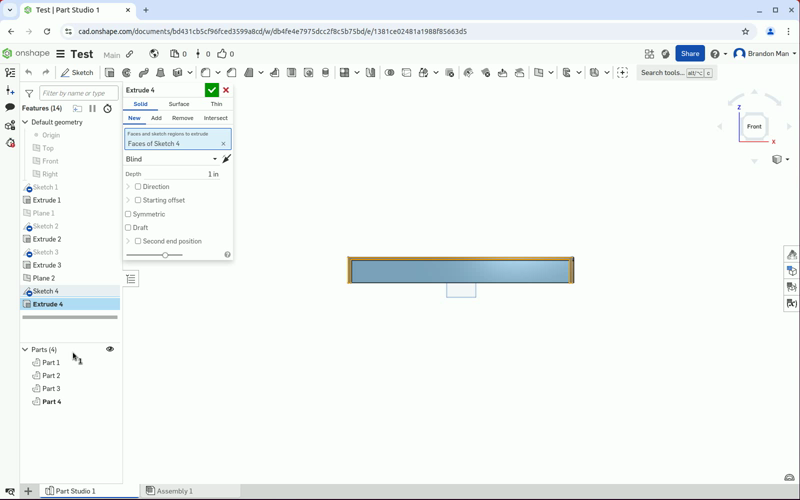
mouse_move(143, 106)
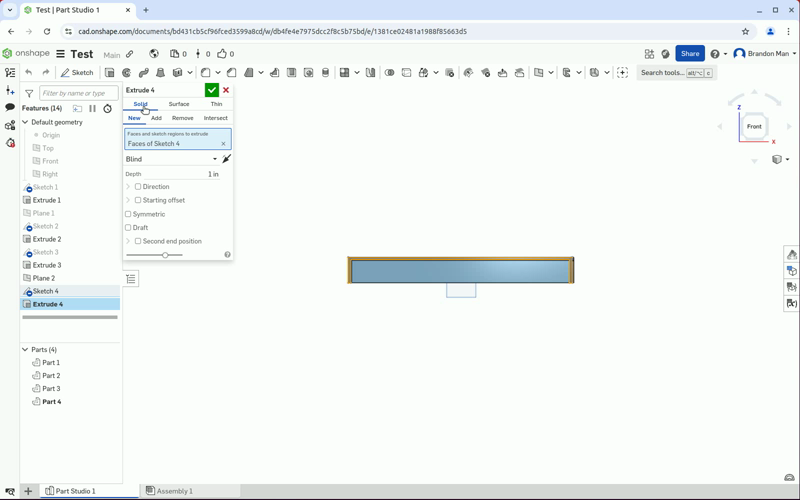
click(143, 106)
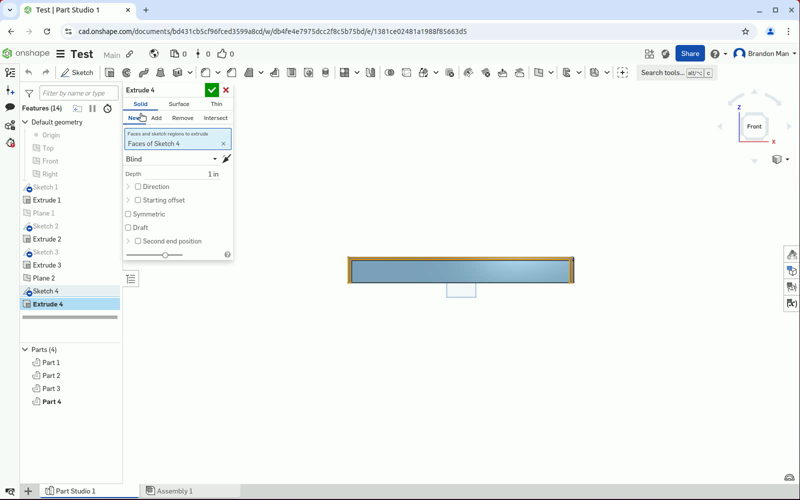
mouse_move(137, 120)
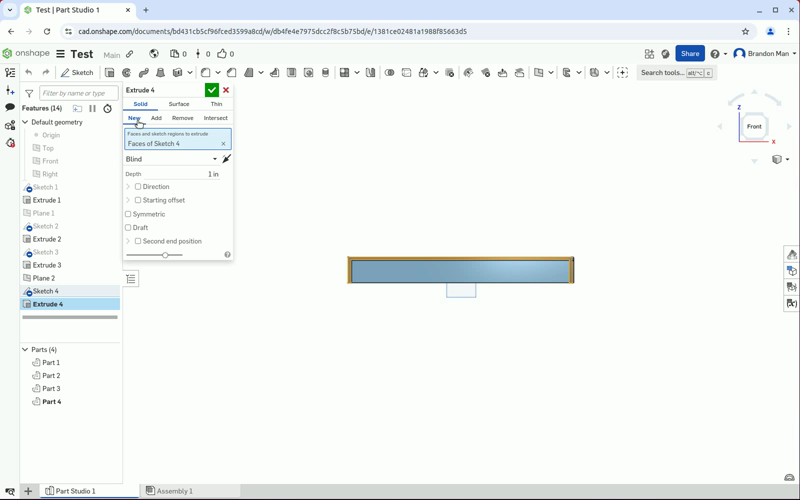
click(137, 120)
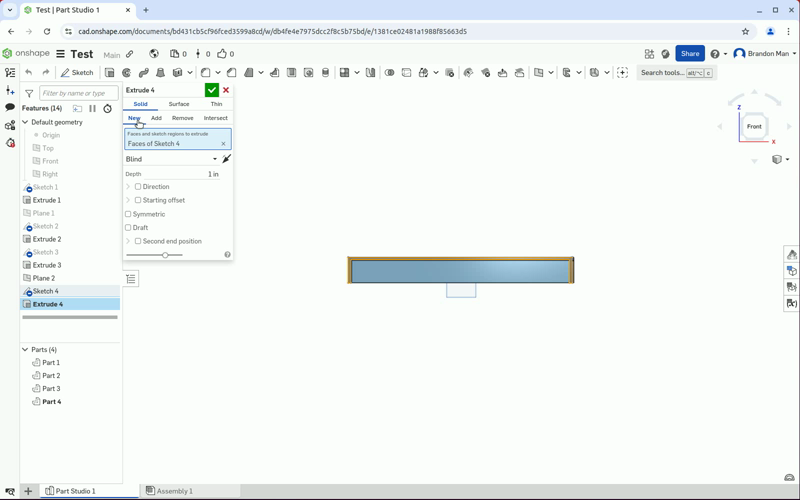
key(tab, 4)
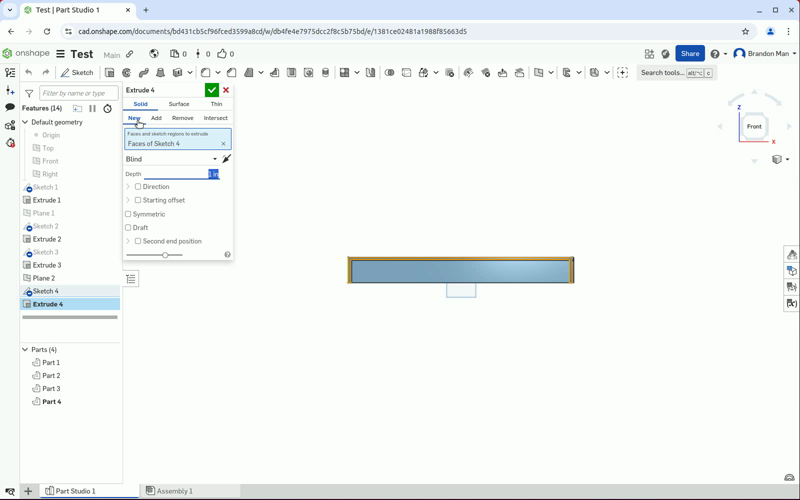
text(0.722)
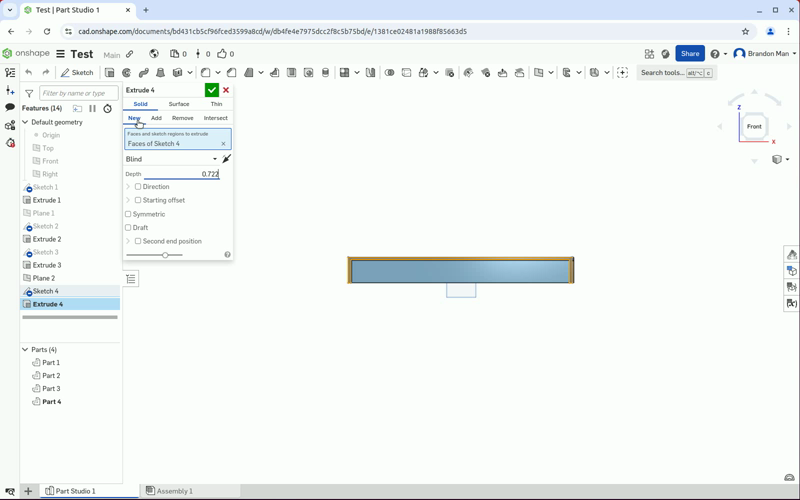
key(enter)
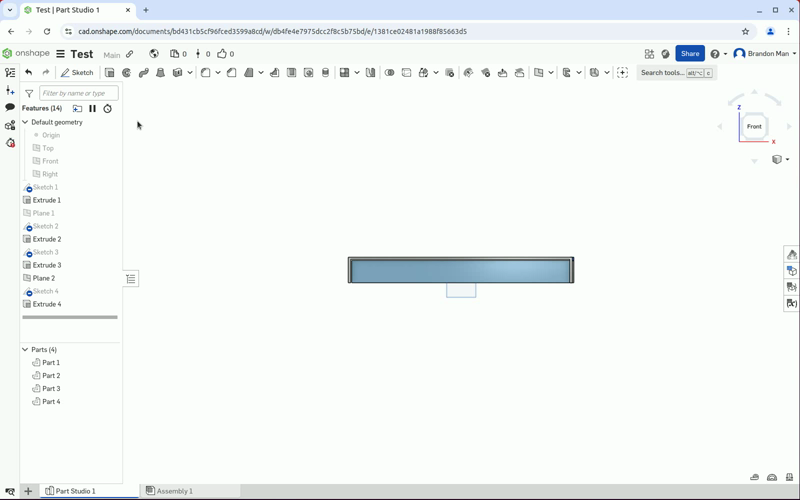
key(shift+h)
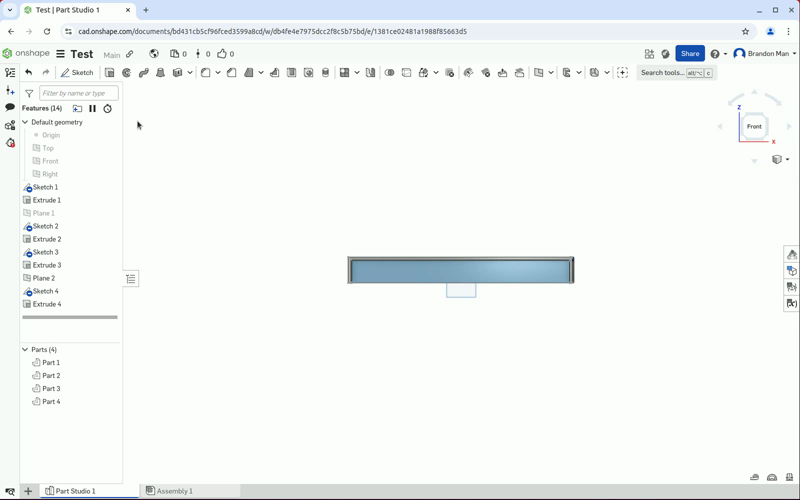
key(shift+h)
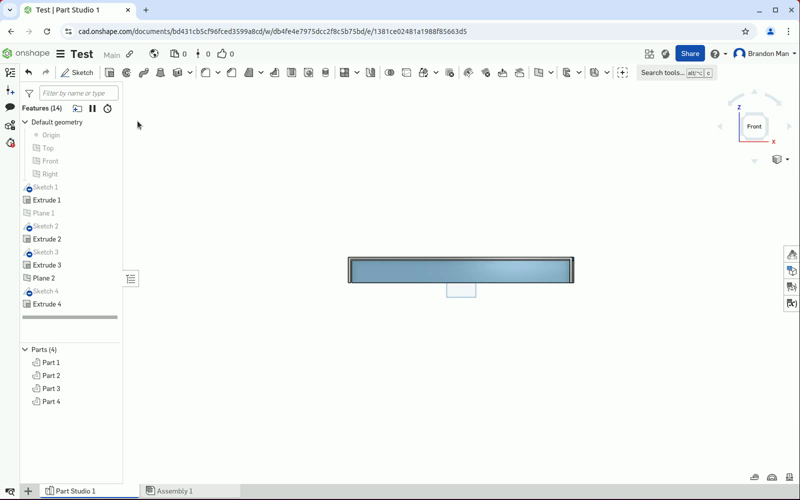
mouse_move(73, 189)
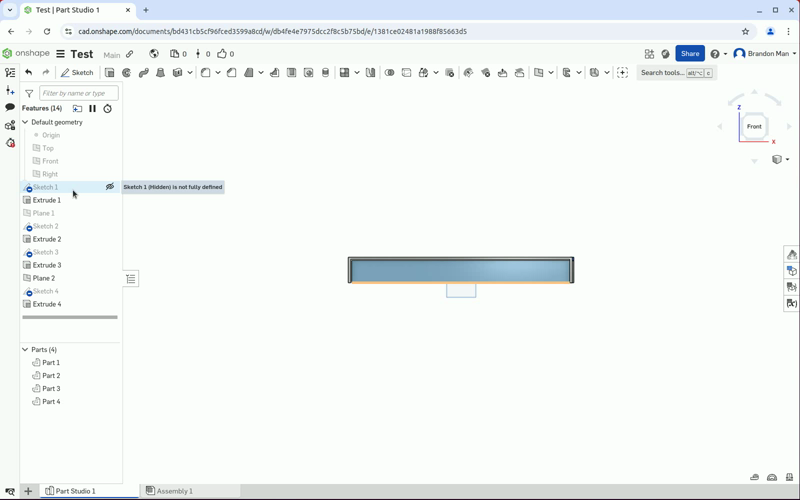
click(73, 189)
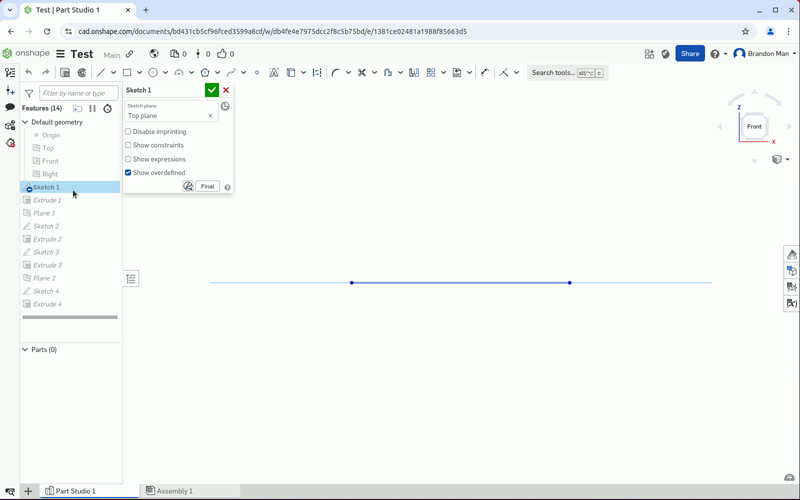
mouse_move(229, 92)
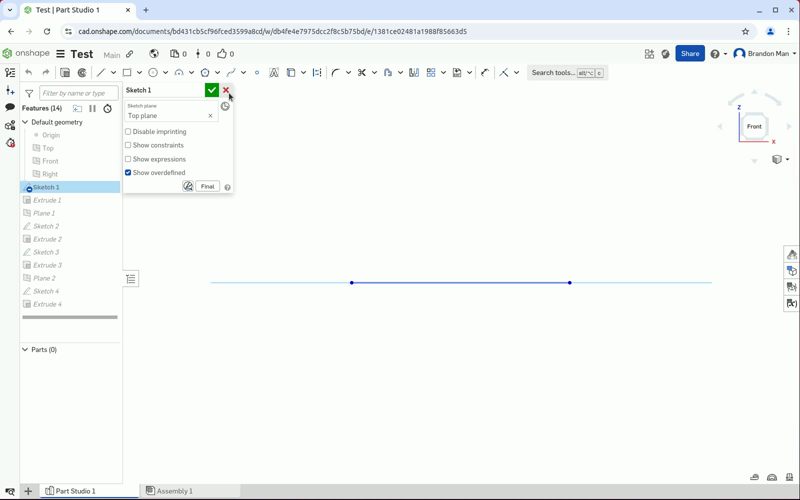
click(229, 92)
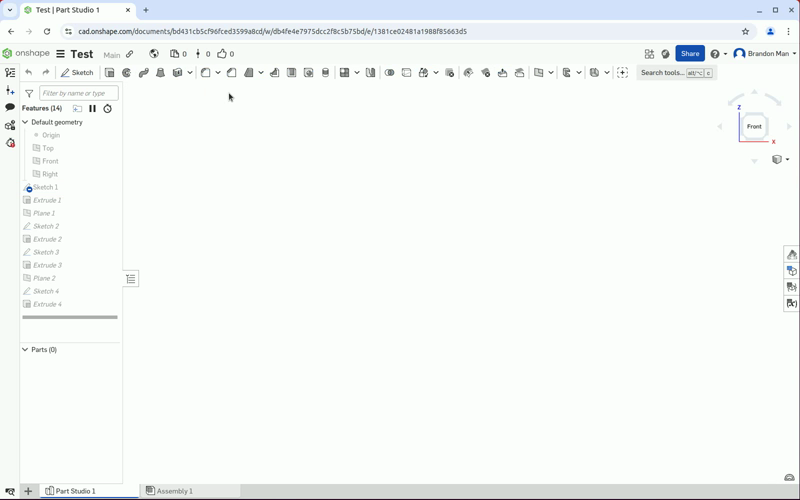
key(shift+s)
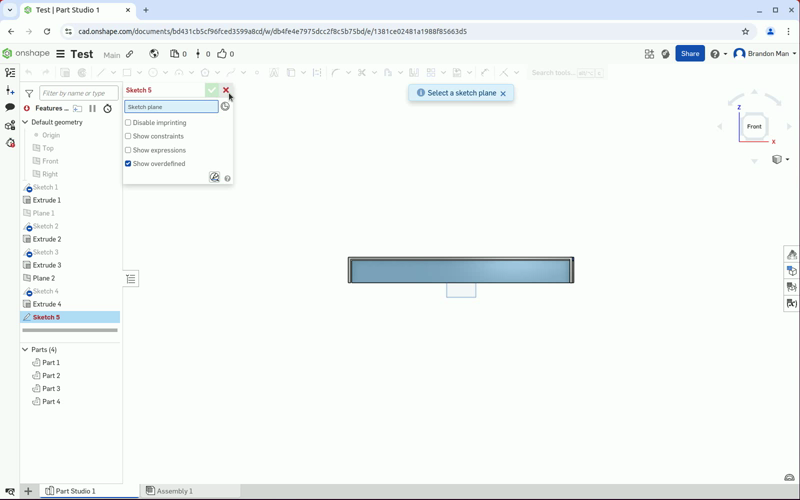
mouse_move(73, 280)
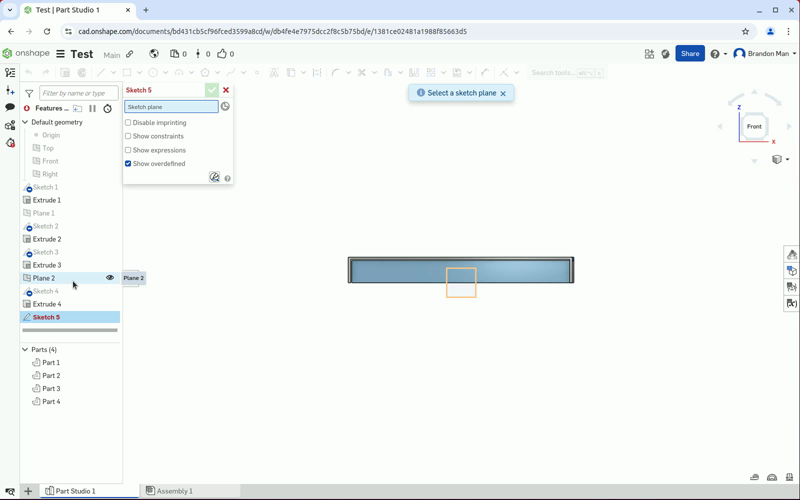
click(73, 280)
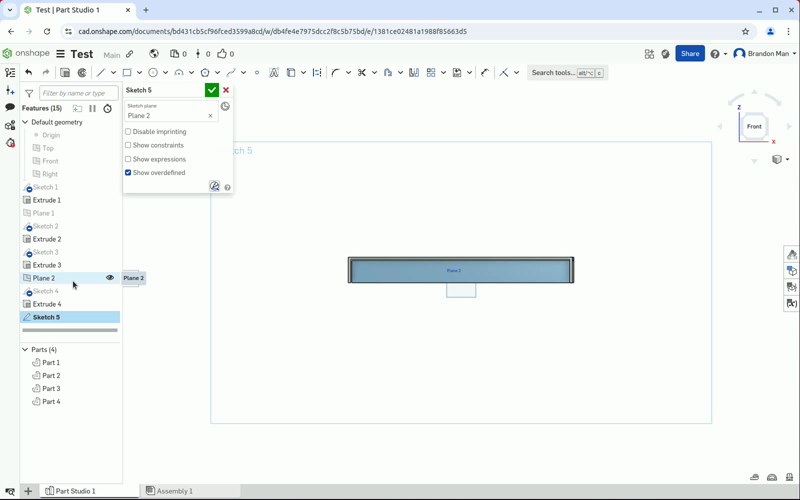
mouse_move(73, 352)
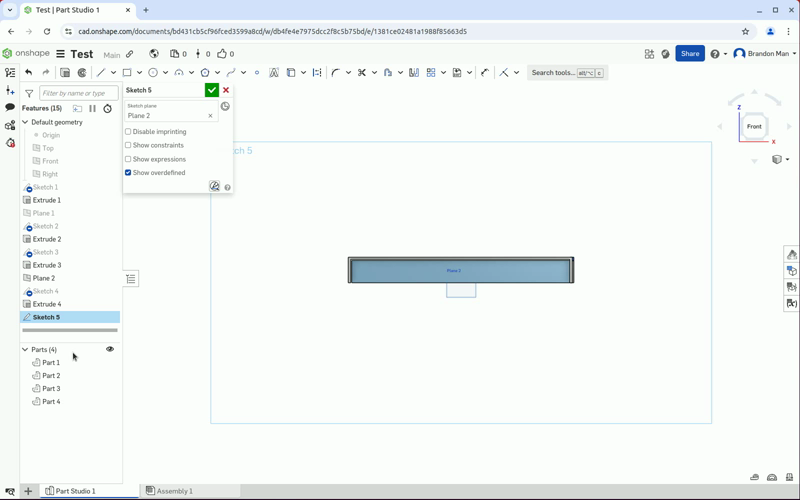
key(y)
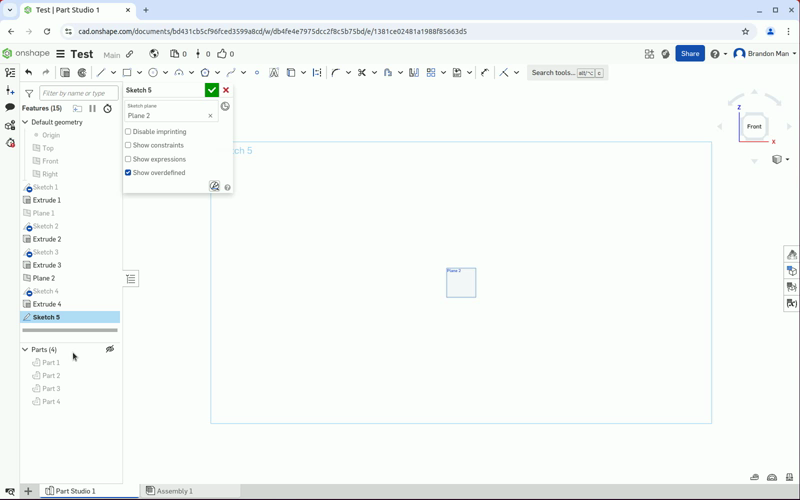
key(l)
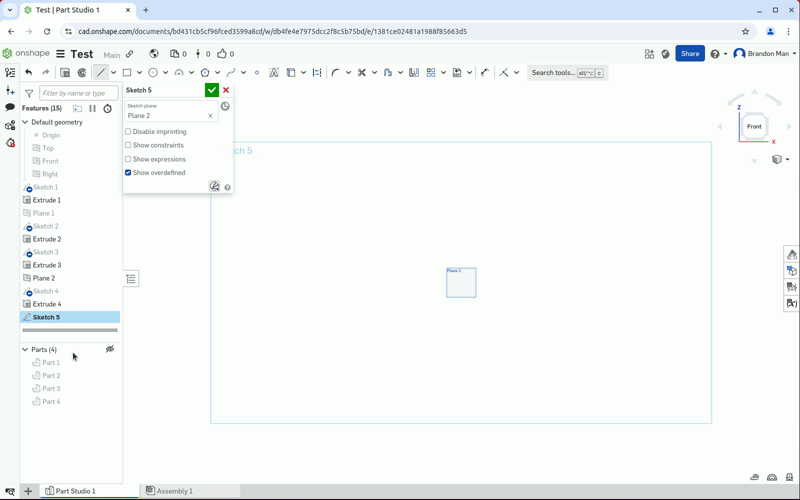
key_down(shift)
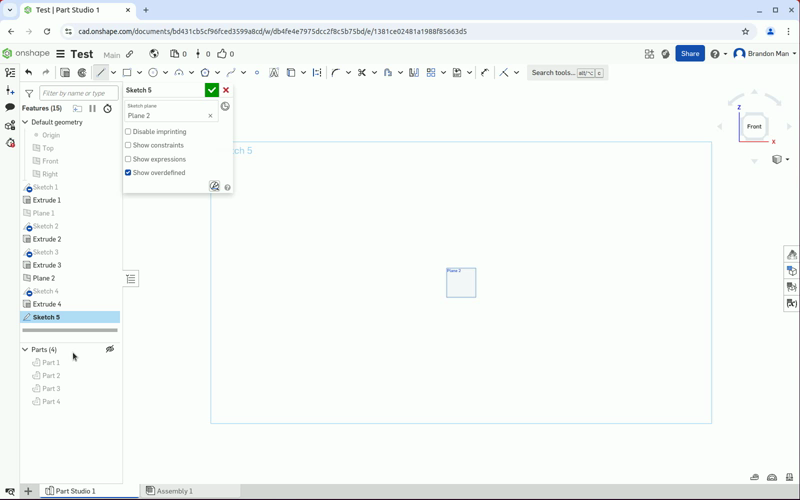
mouse_move(351, 282)
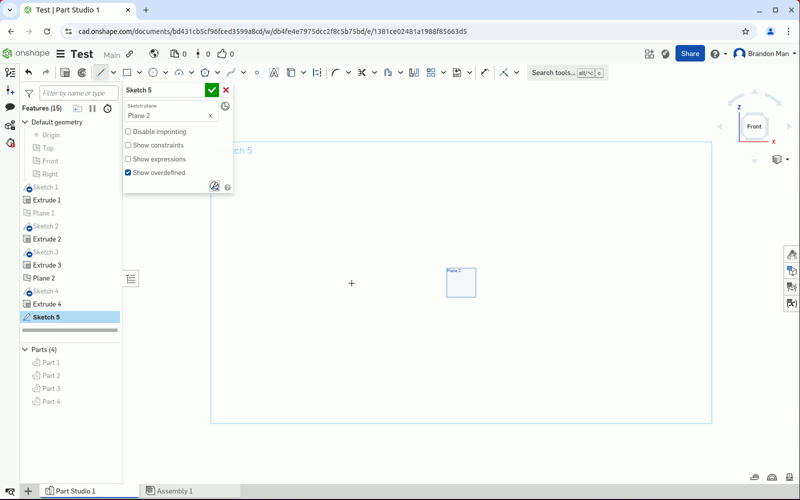
click(351, 282)
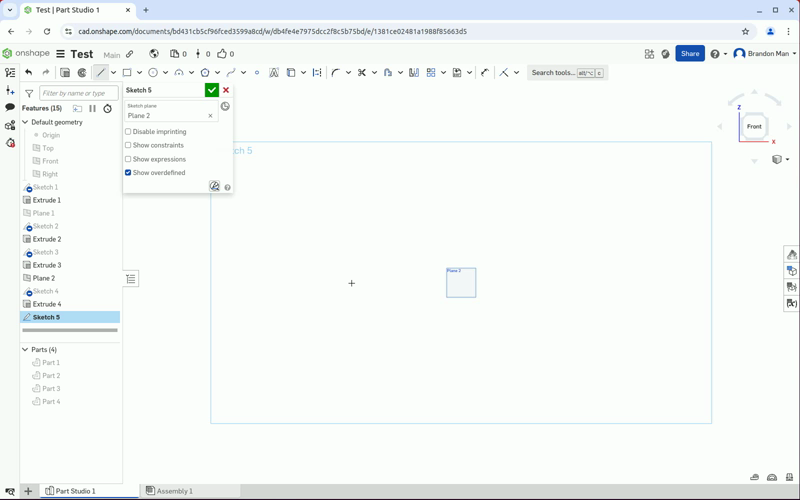
key_up(shift)
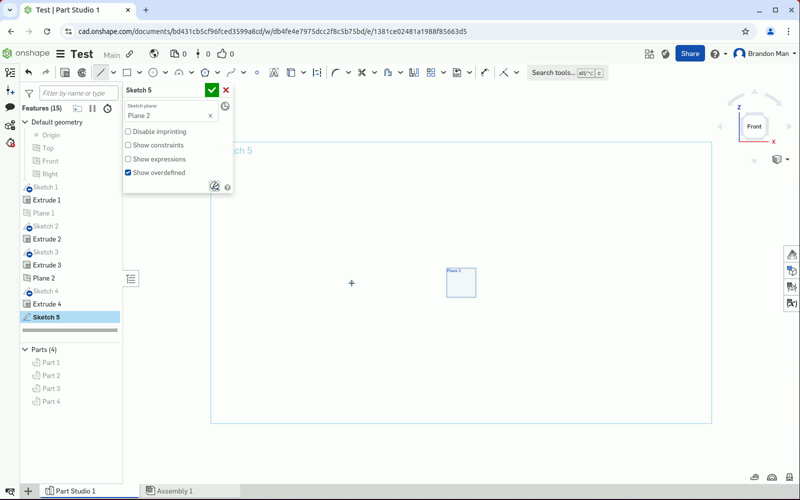
key_down(shift)
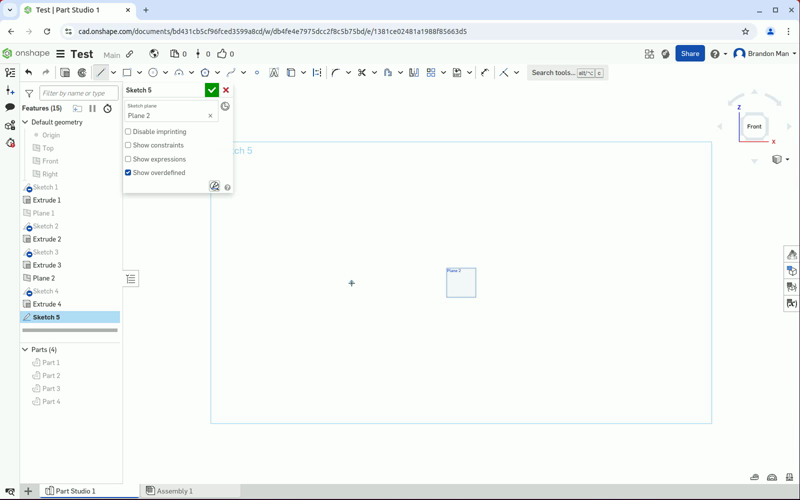
mouse_move(569, 282)
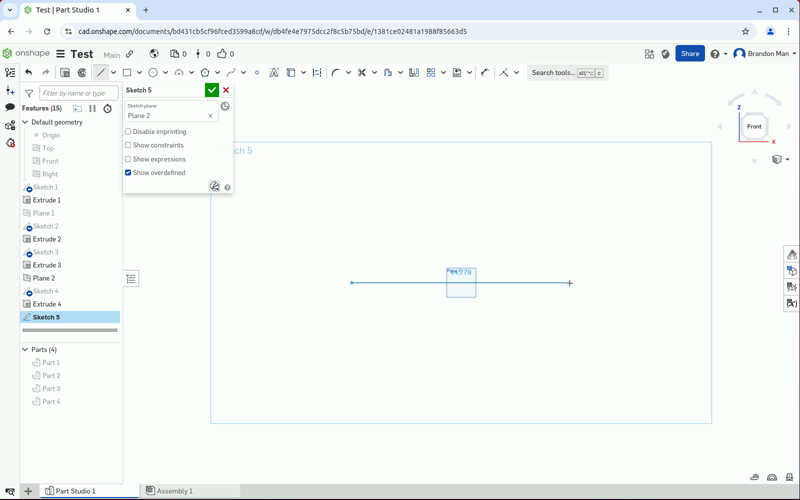
click(569, 282)
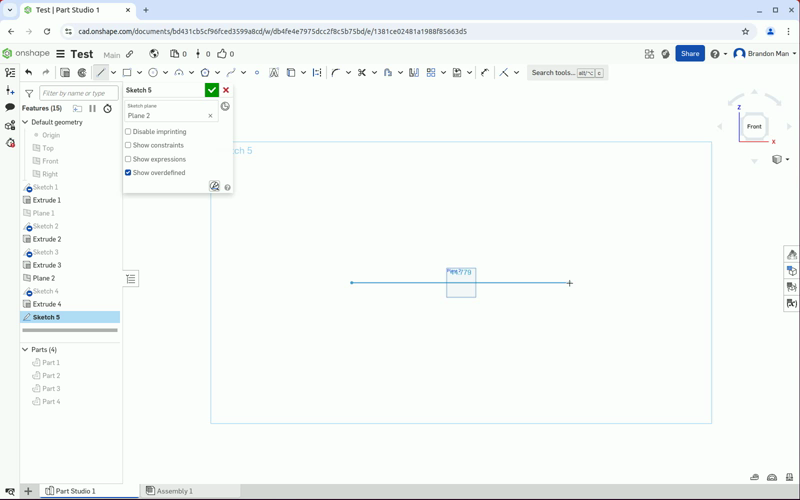
key_up(shift)
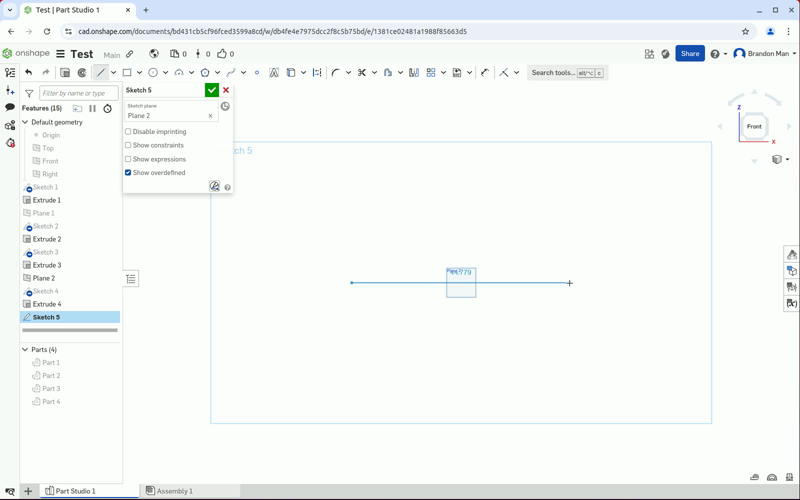
key_down(shift)
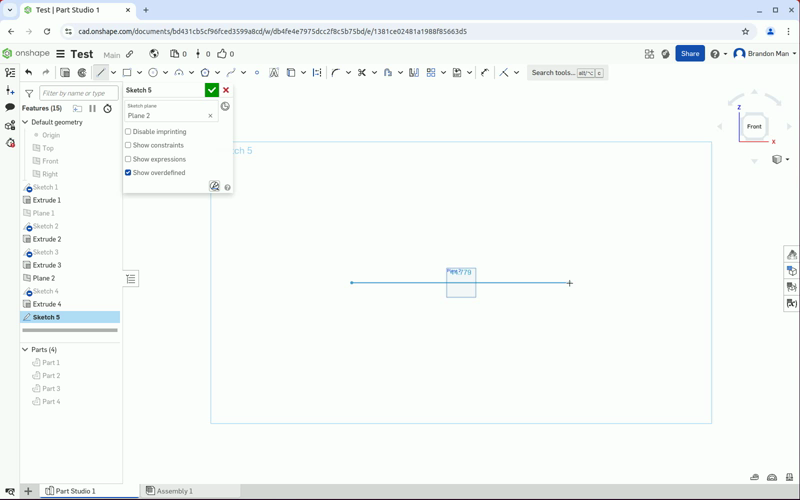
mouse_move(589, 282)
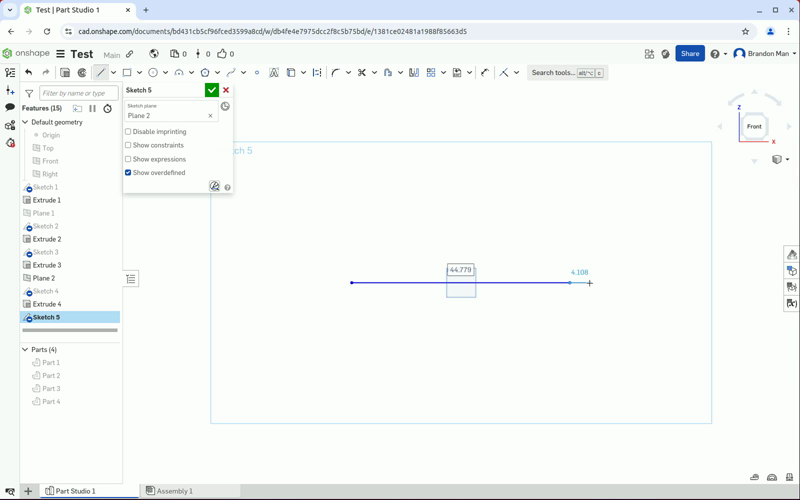
mouse_move(569, 260)
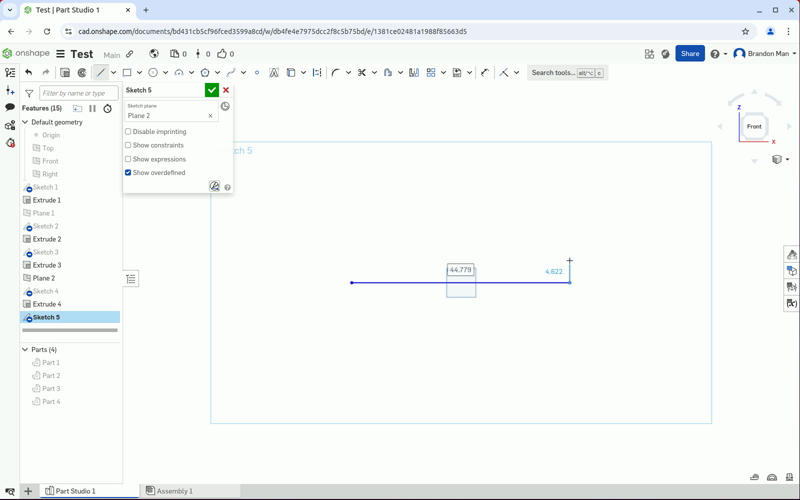
click(569, 260)
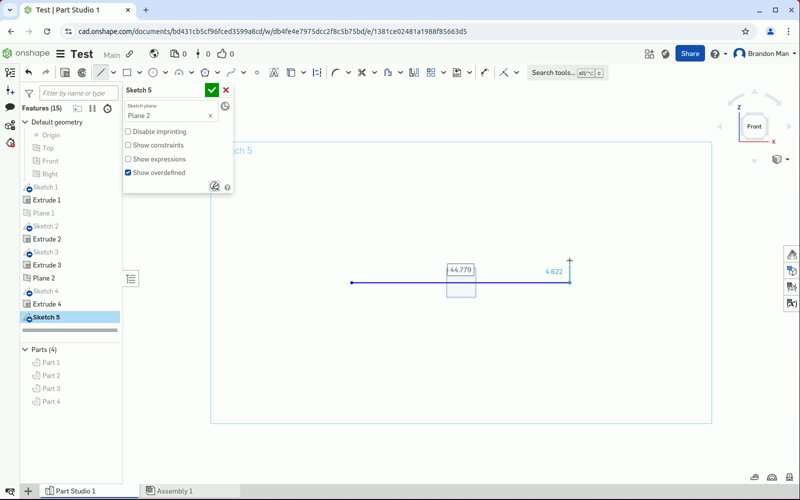
key_up(shift)
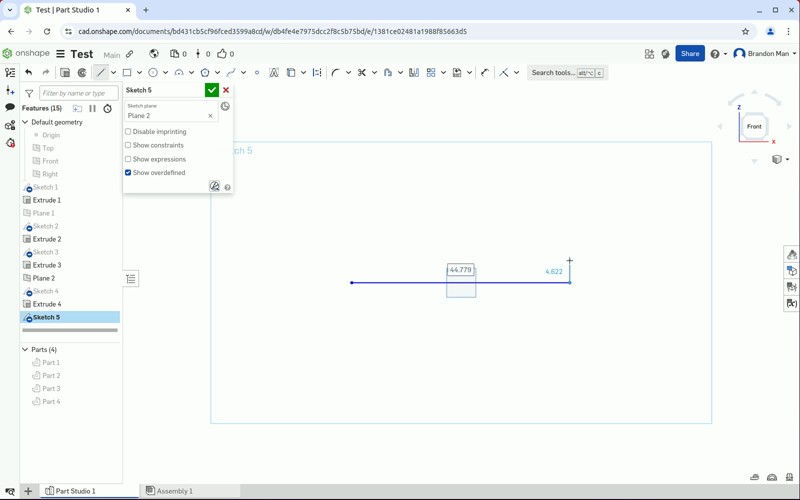
key_down(shift)
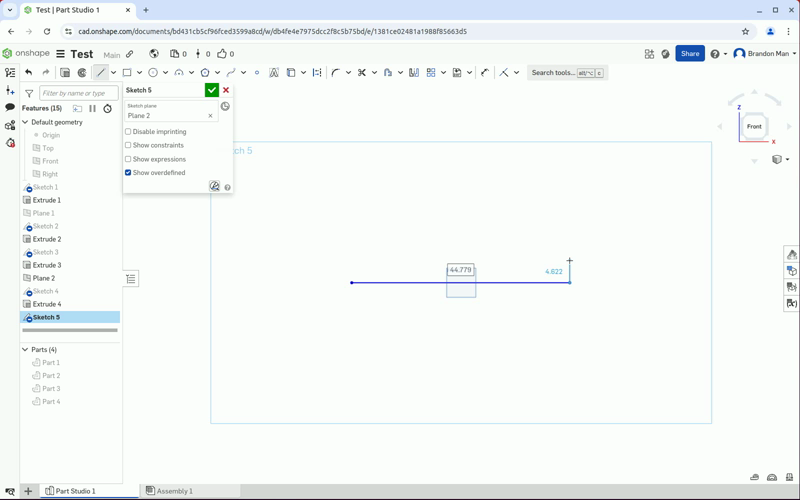
mouse_move(351, 260)
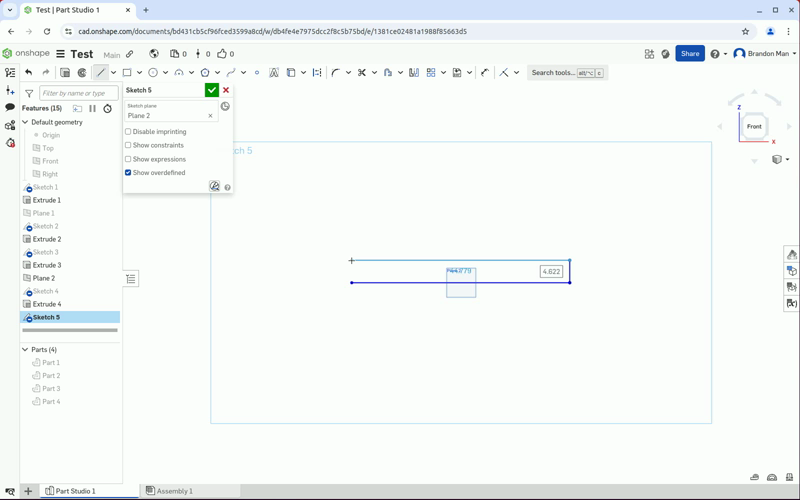
click(351, 260)
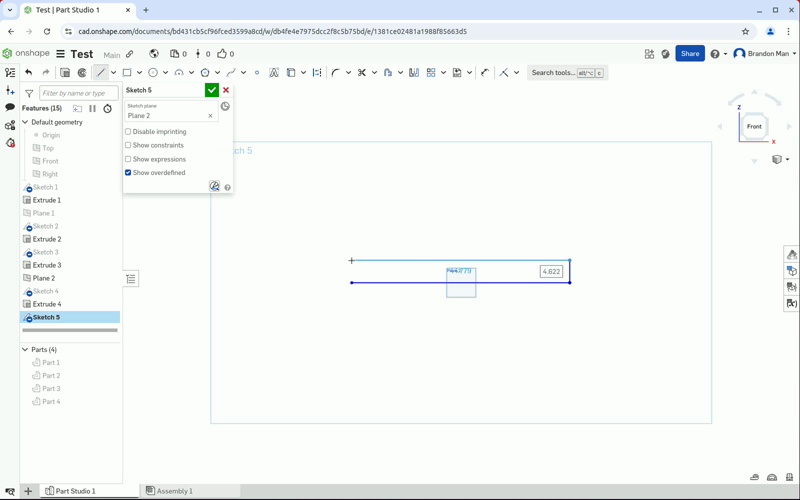
key_up(shift)
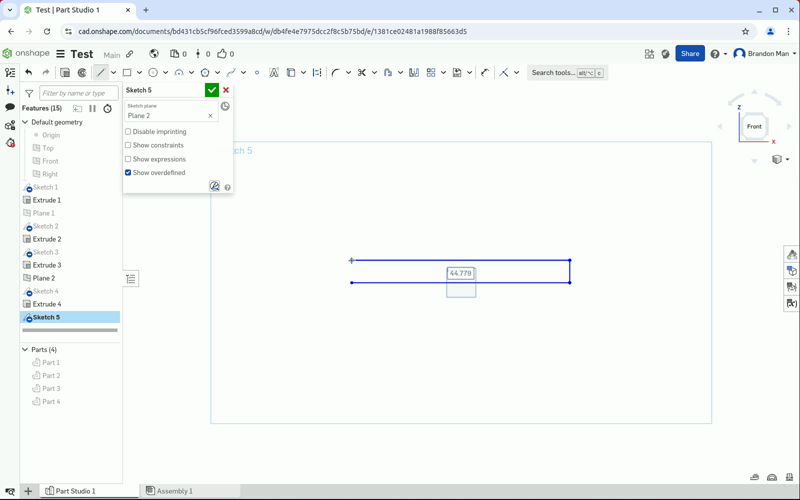
mouse_move(381, 260)
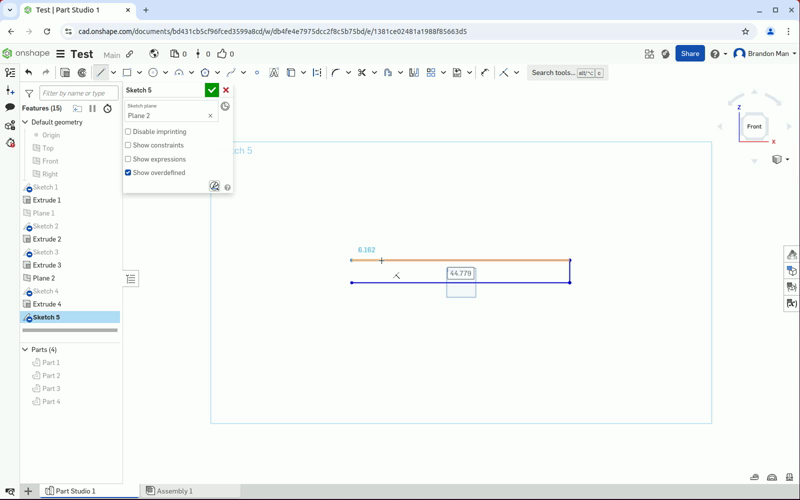
key_down(shift)
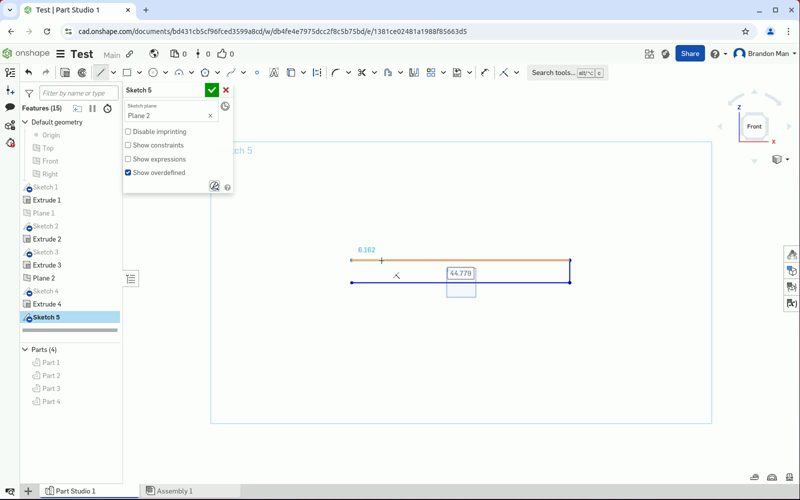
mouse_move(351, 282)
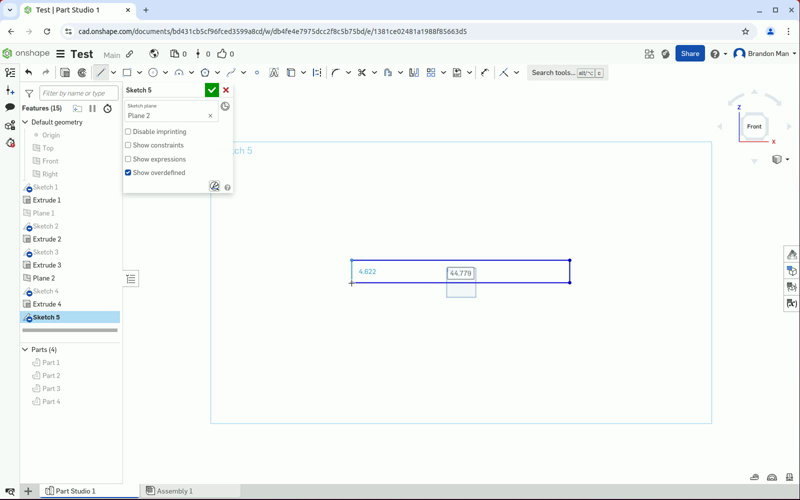
key_up(shift)
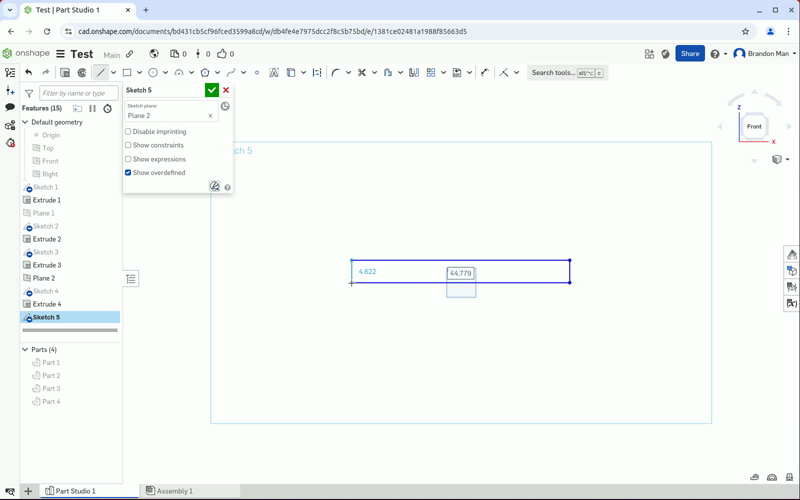
click(351, 282)
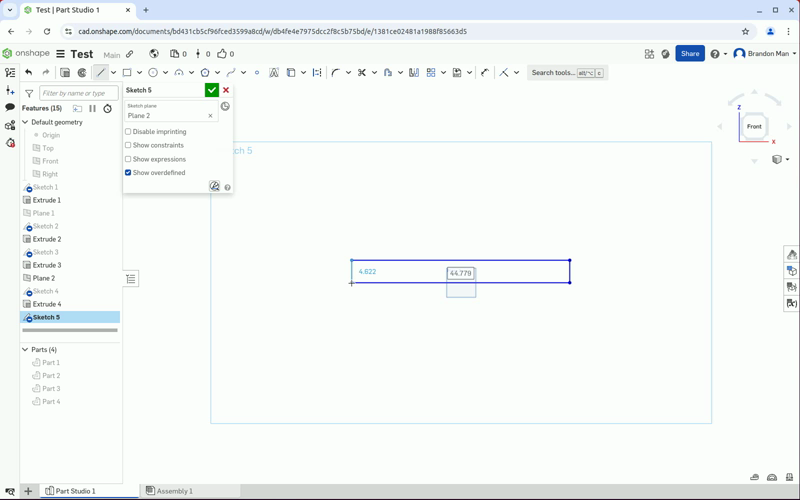
key(esc)
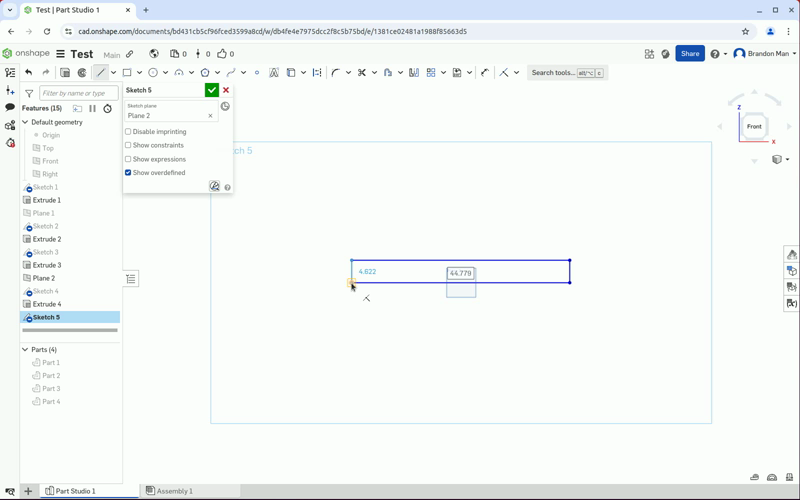
mouse_move(558, 271)
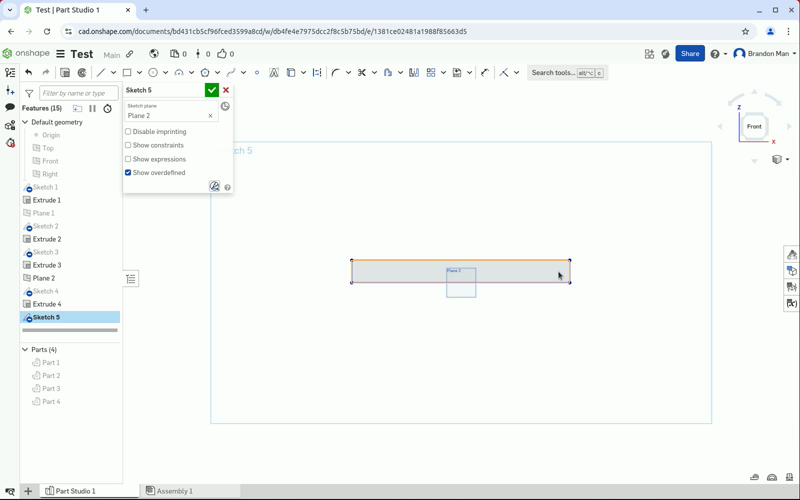
click(558, 271)
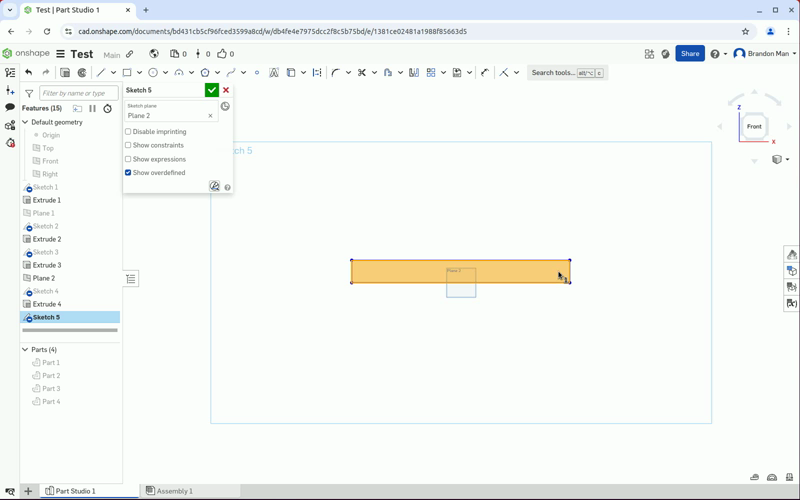
mouse_move(73, 352)
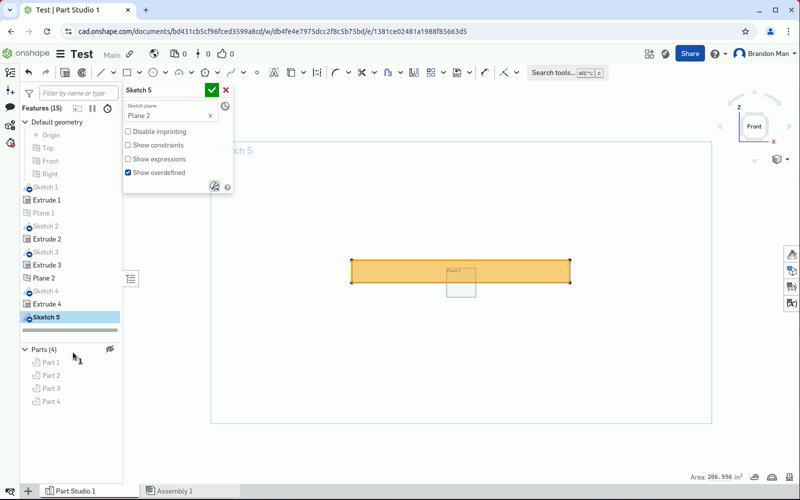
key(shift+y)
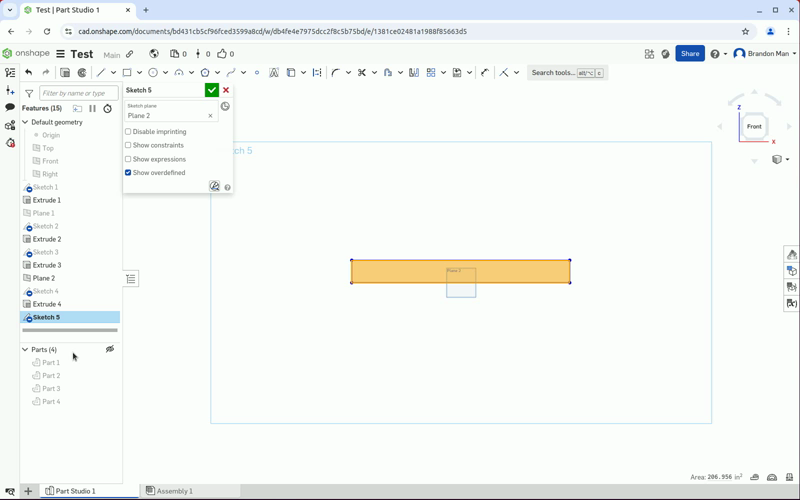
key(shift+e)
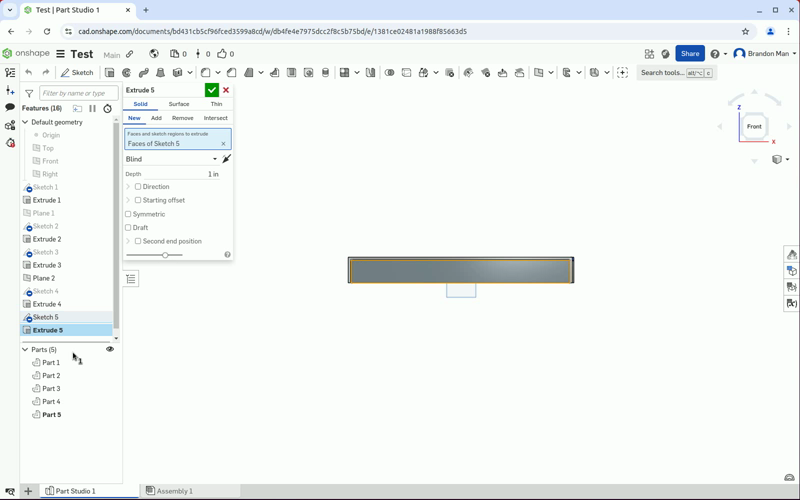
mouse_move(143, 106)
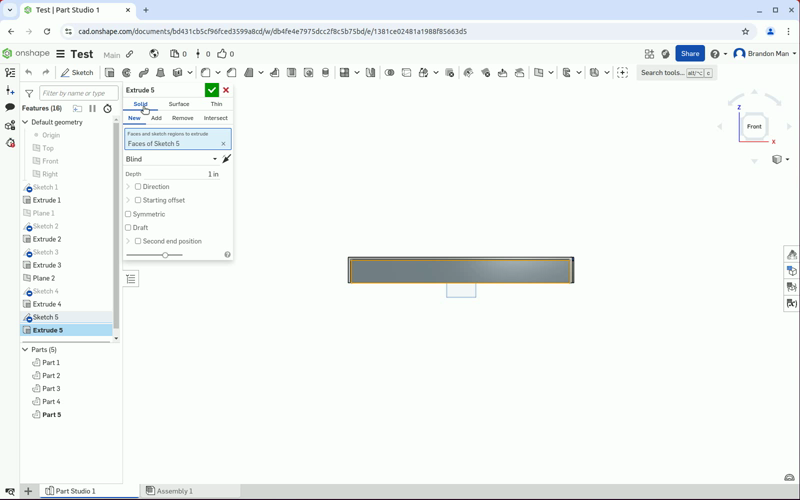
click(143, 106)
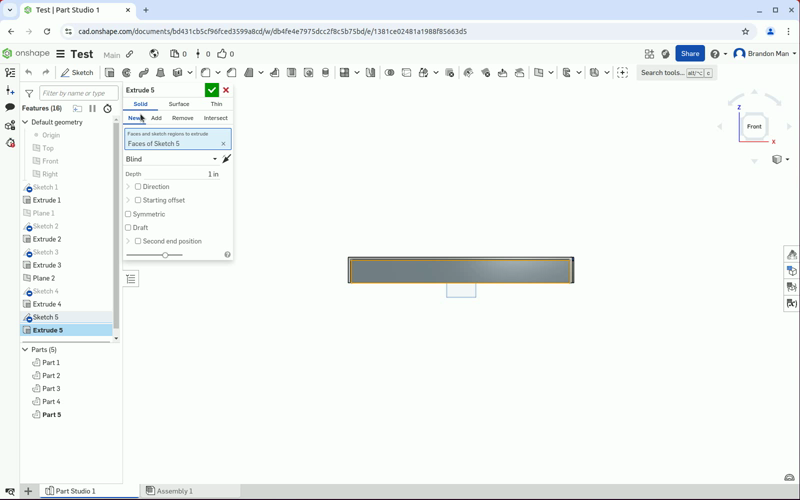
mouse_move(137, 120)
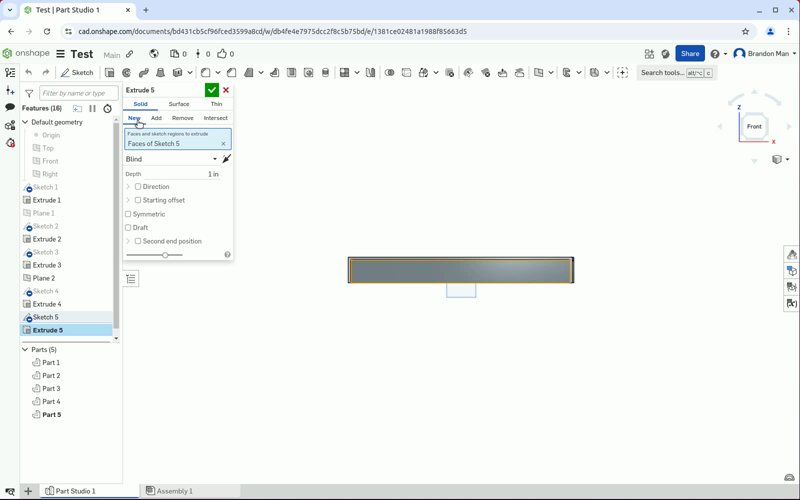
click(137, 120)
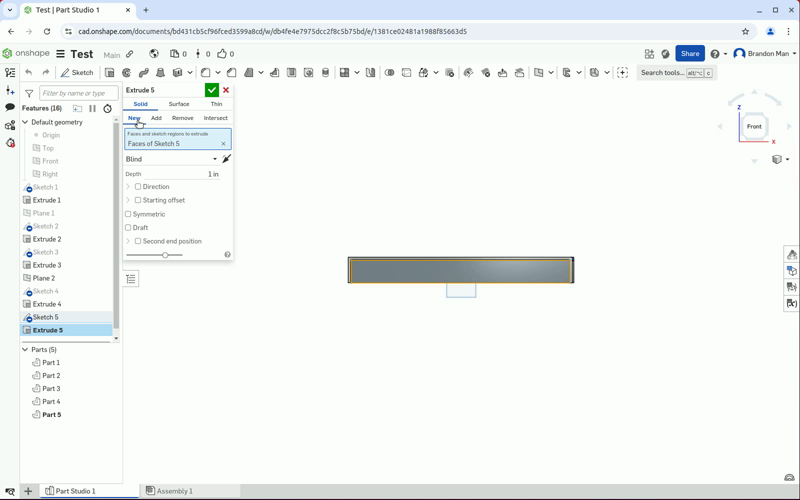
key(tab, 4)
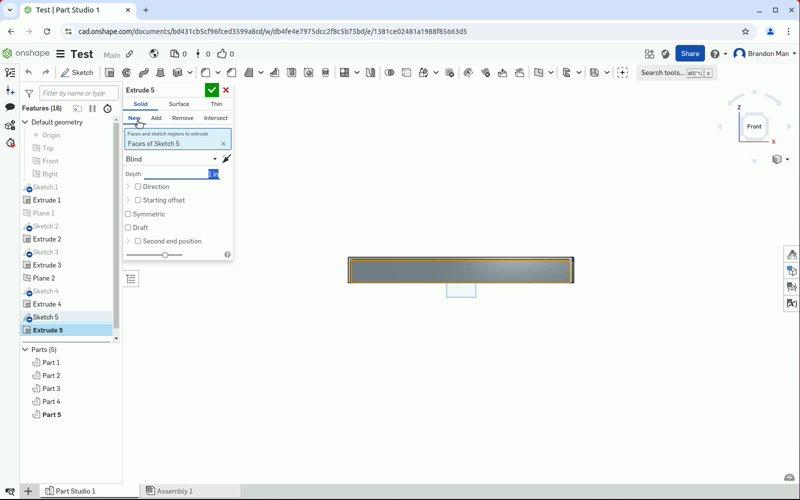
text(0.722)
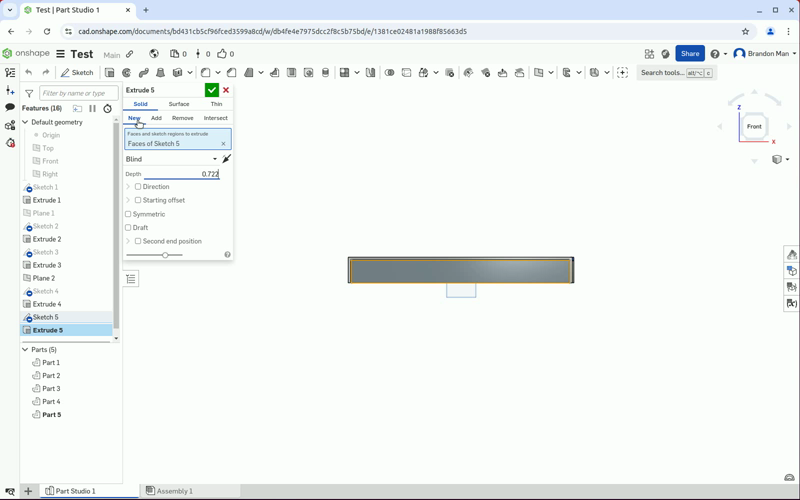
key(enter)
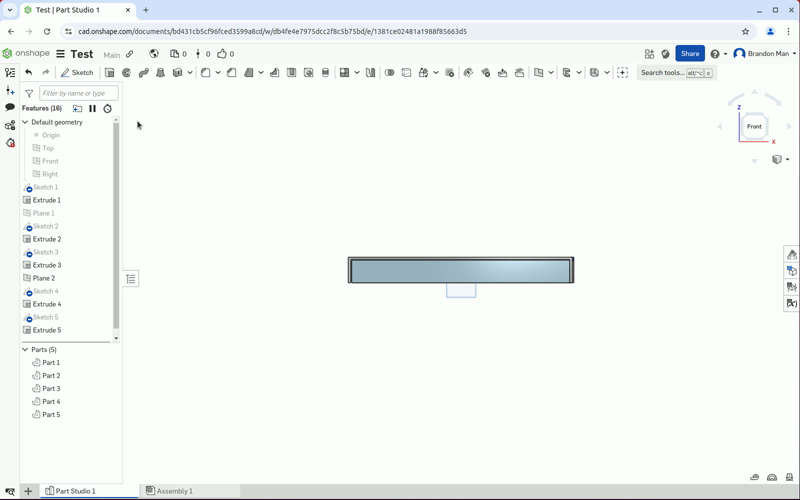
key(shift+h)
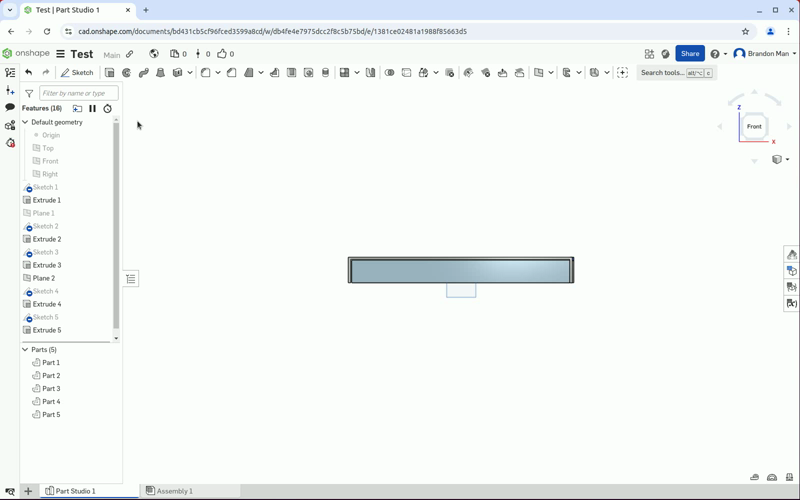
key(shift+h)
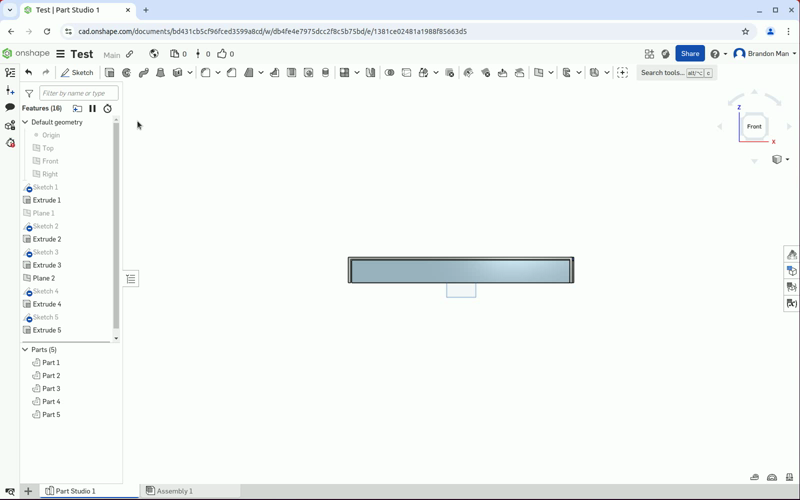
key(shift+7)
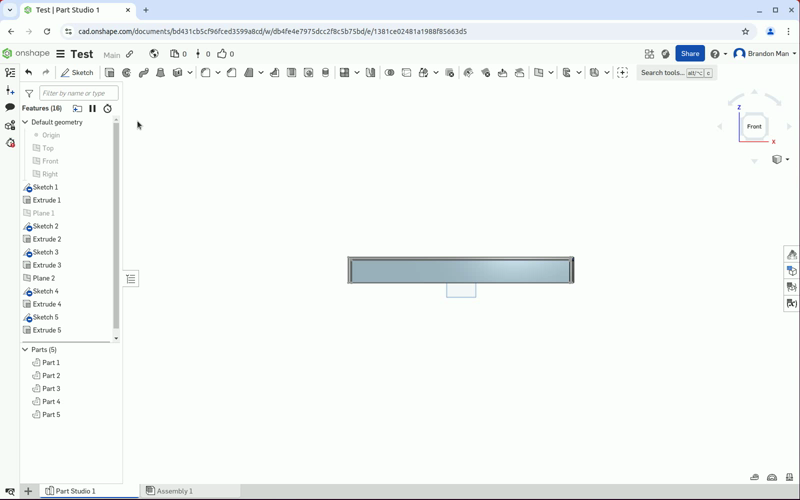
key(left, 2)
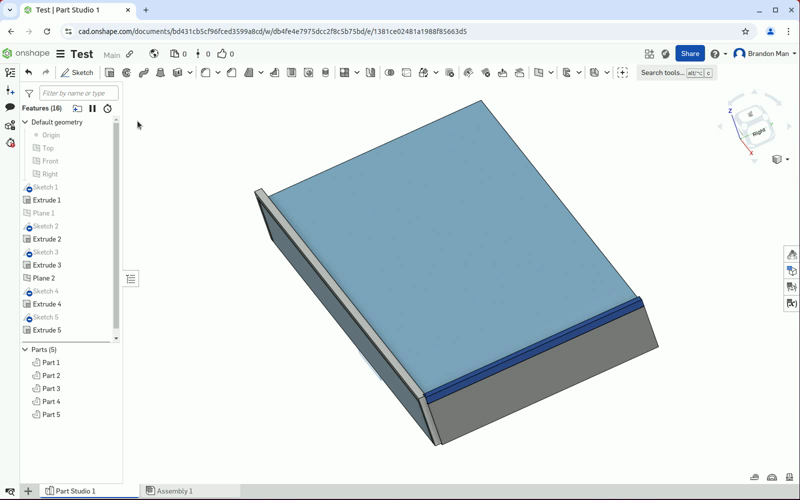
key(down, 2)
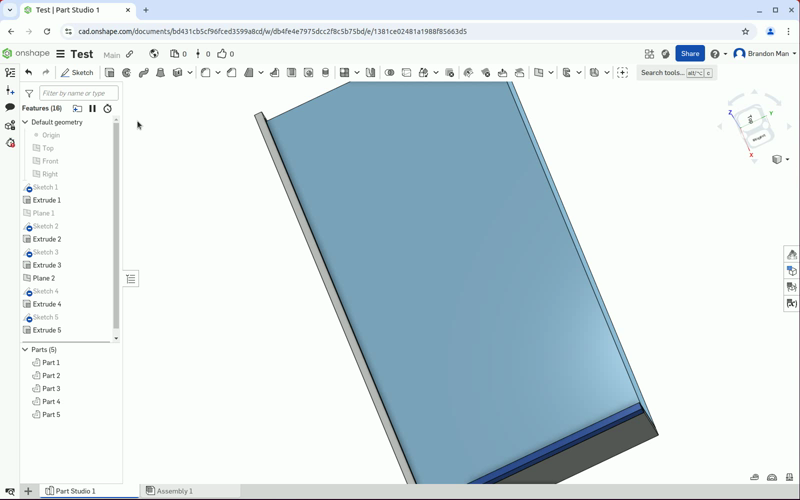
key(up, 2)
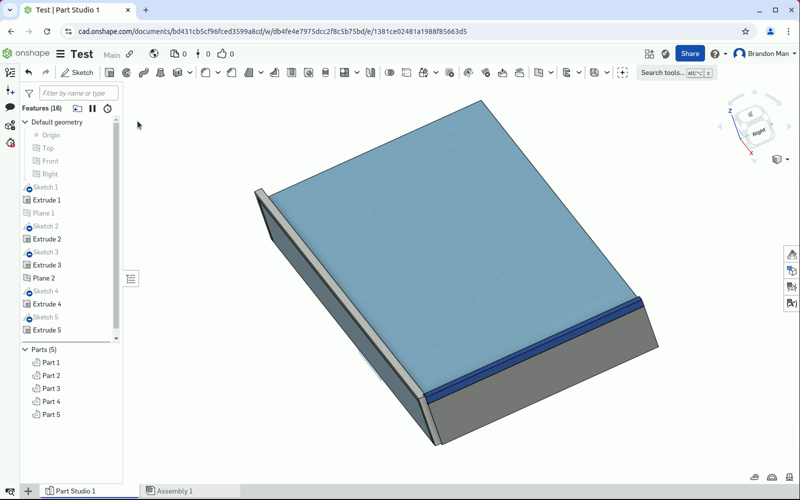
key(right, 2)
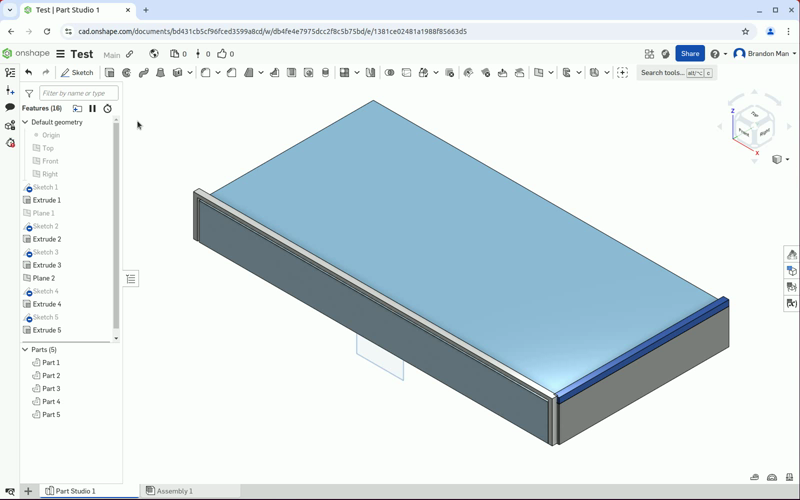
mouse_move(69, 189)
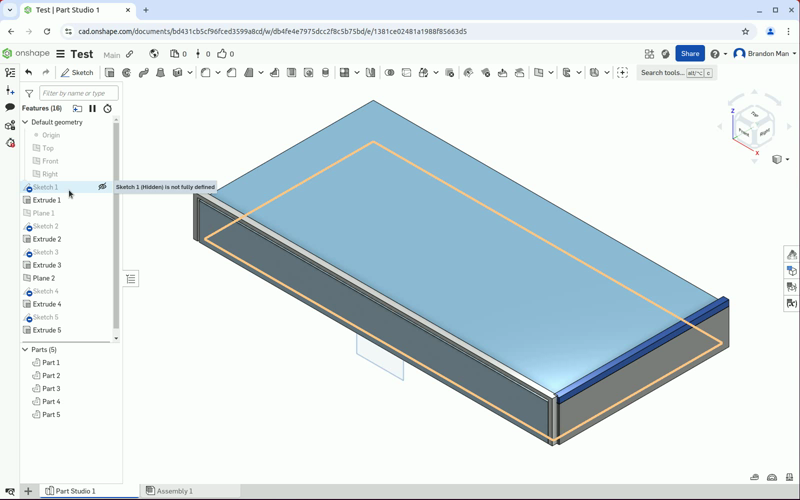
click(69, 189)